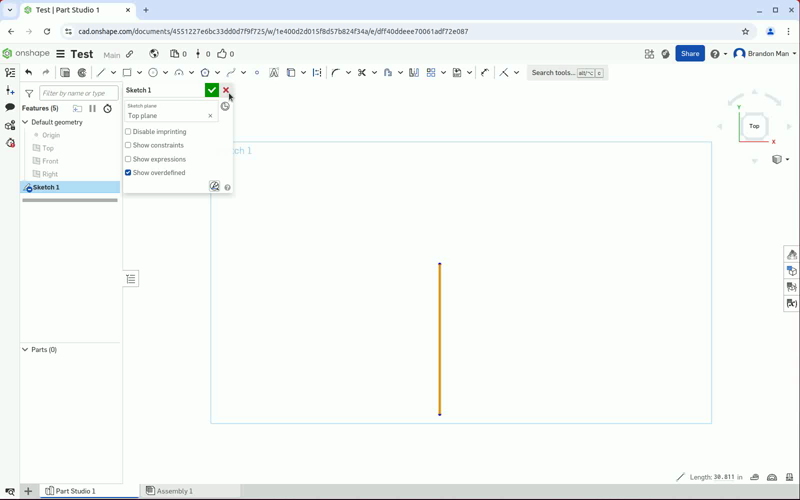
key(shift+h)
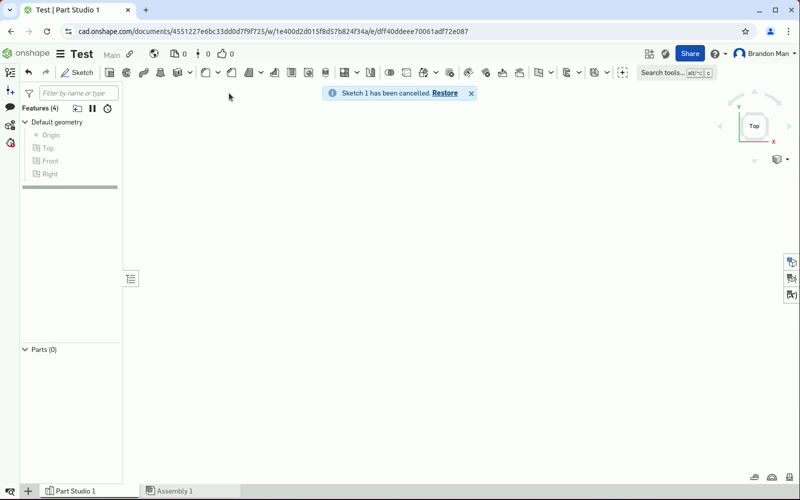
mouse_move(73, 352)
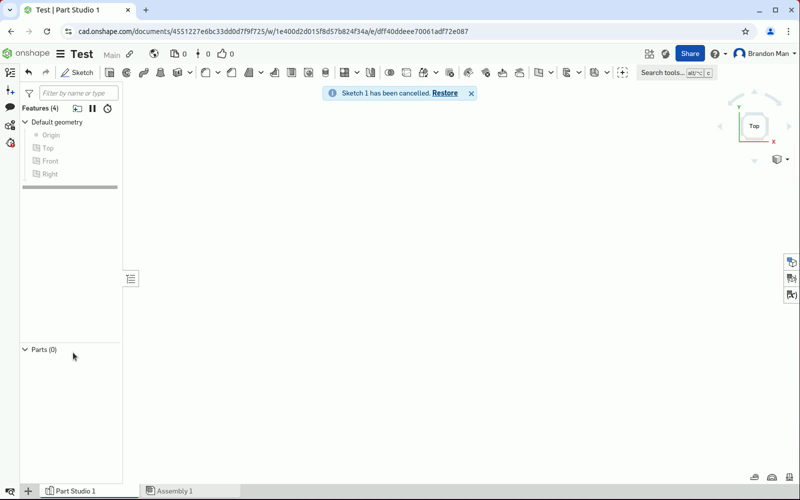
key(y)
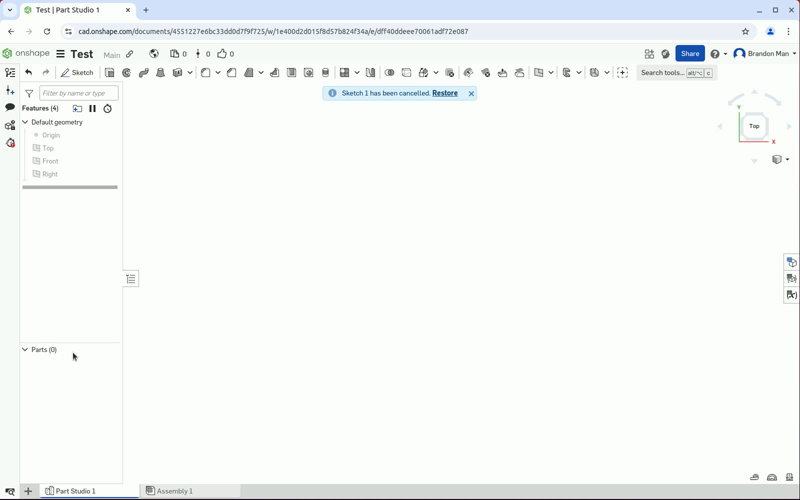
key(shift+p)
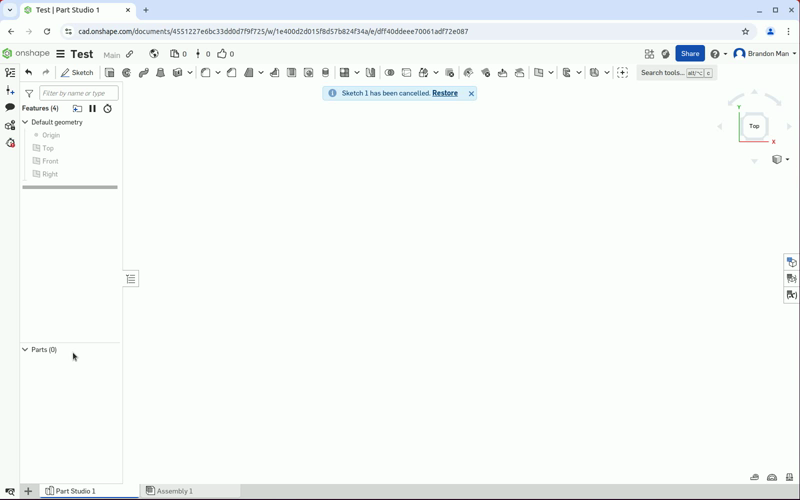
key(space)
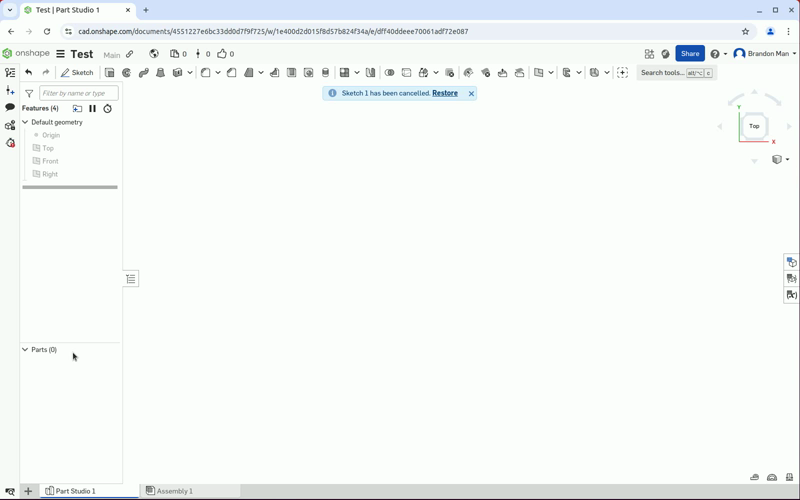
key_down(shift)
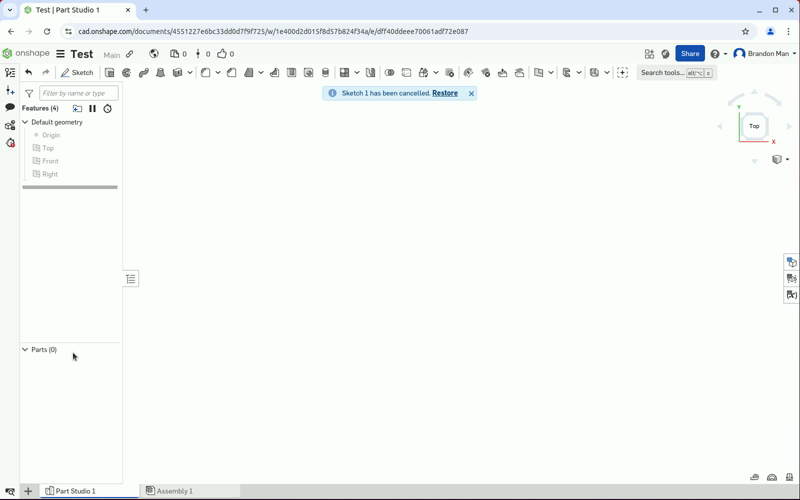
key(up)
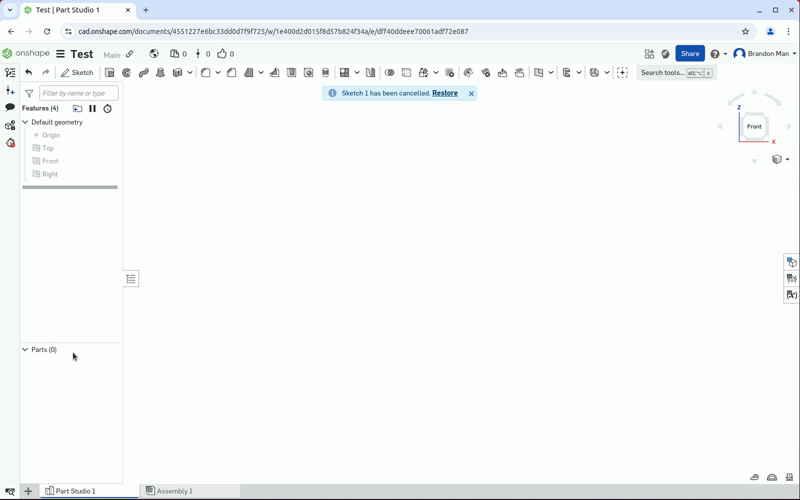
key_up(shift)
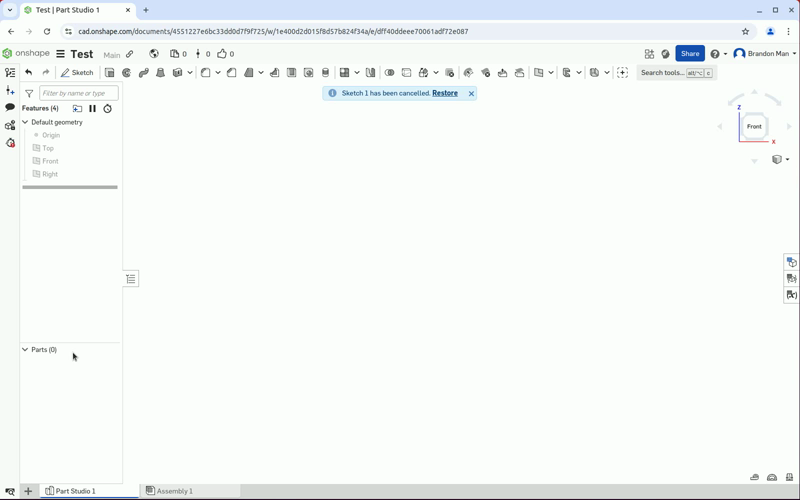
mouse_move(73, 352)
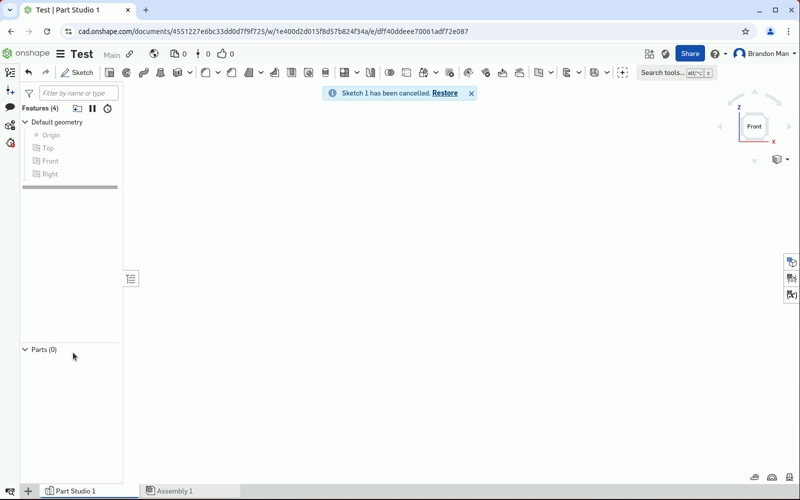
key(shift+y)
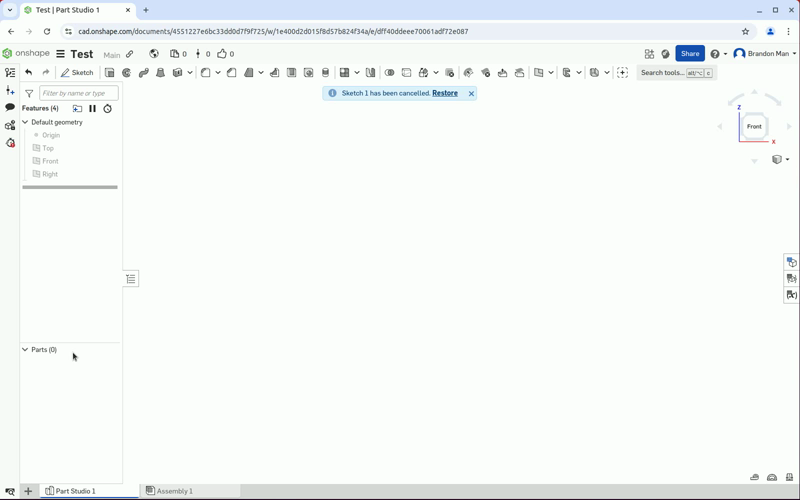
key(shift+s)
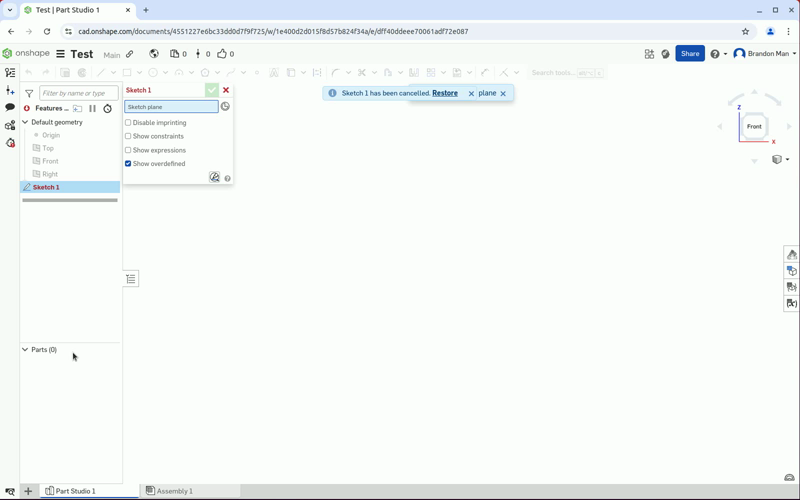
mouse_move(73, 163)
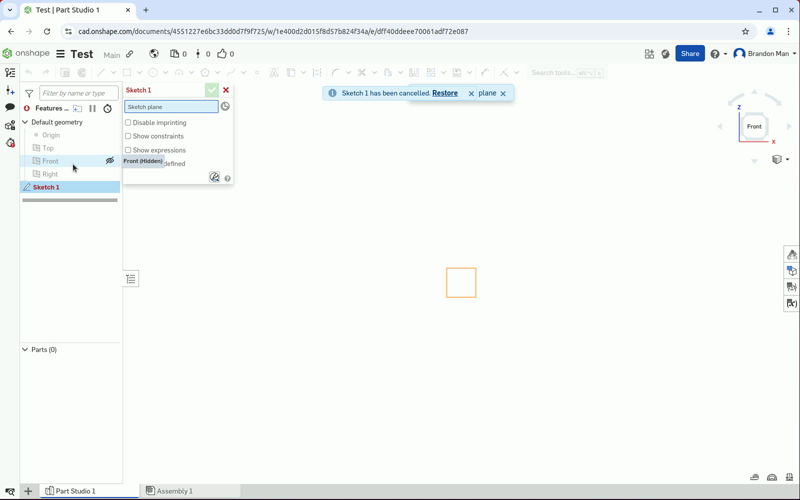
click(73, 163)
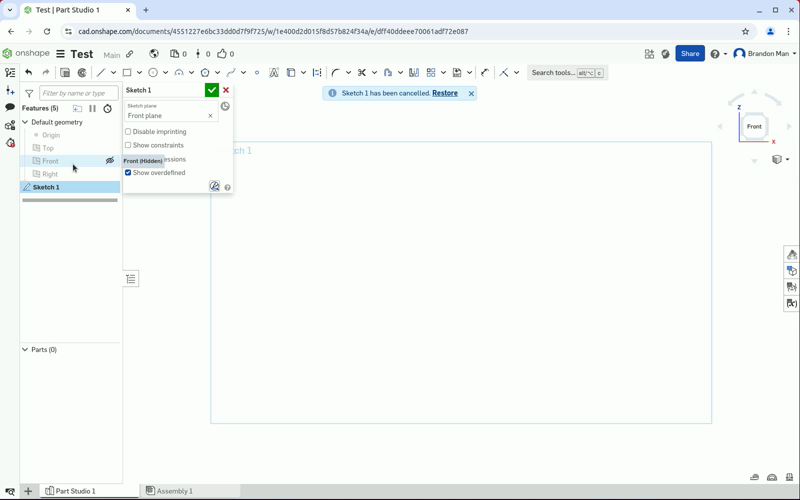
mouse_move(73, 352)
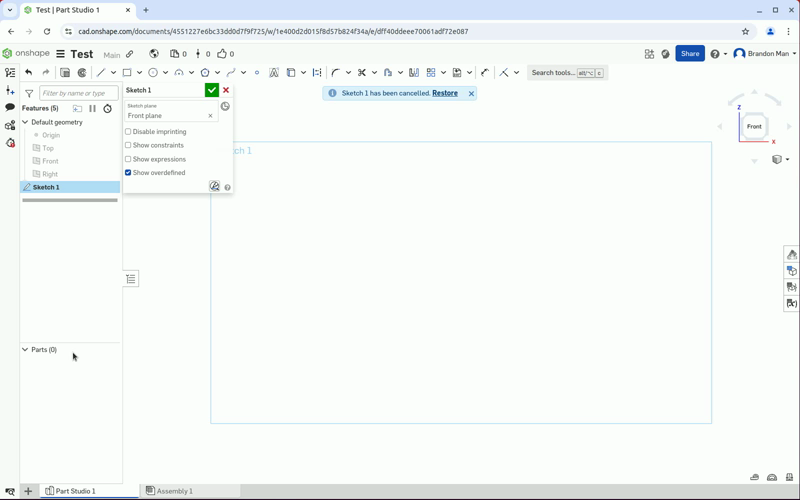
key(y)
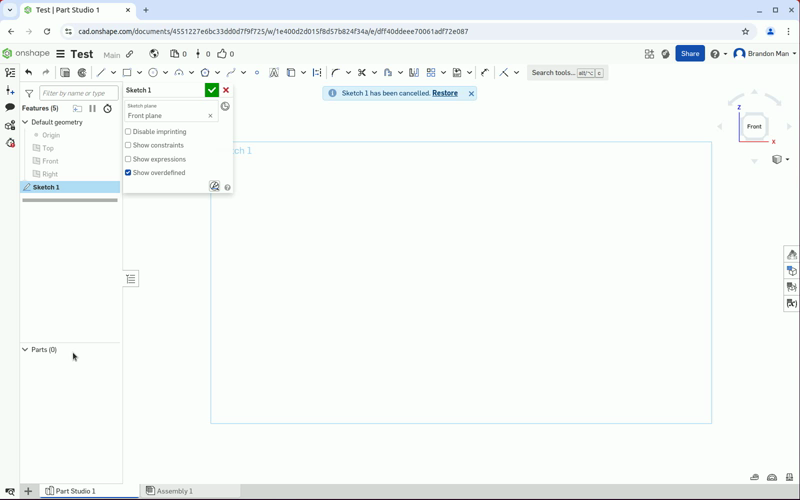
key(l)
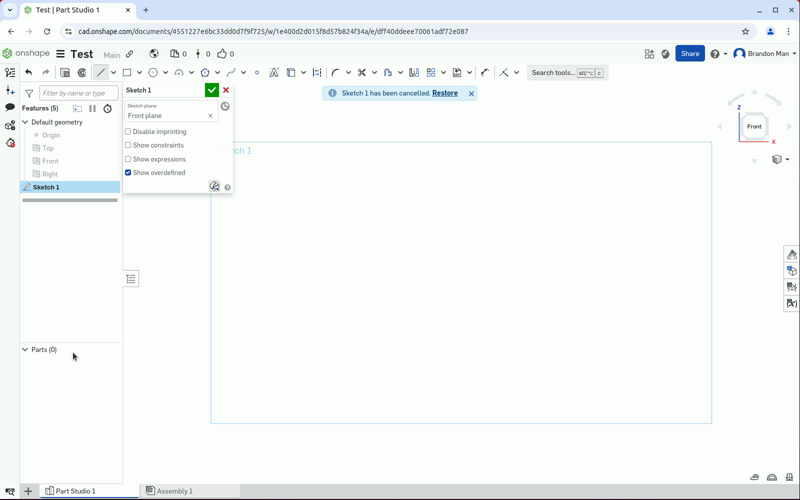
key_down(shift)
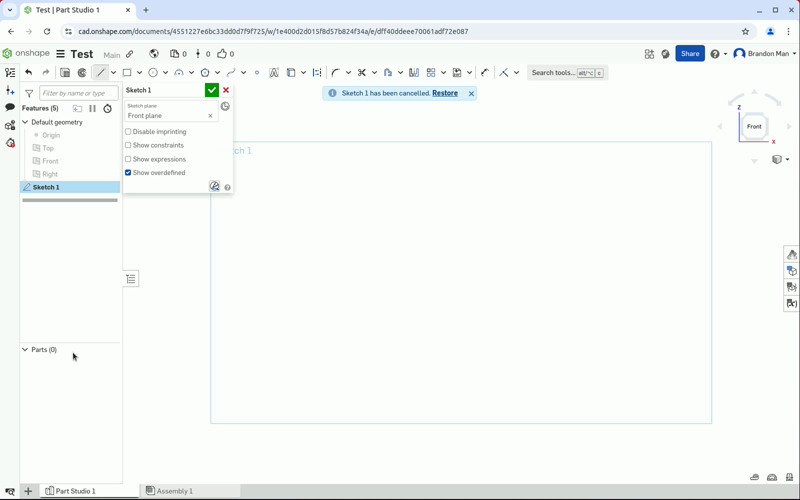
mouse_move(386, 354)
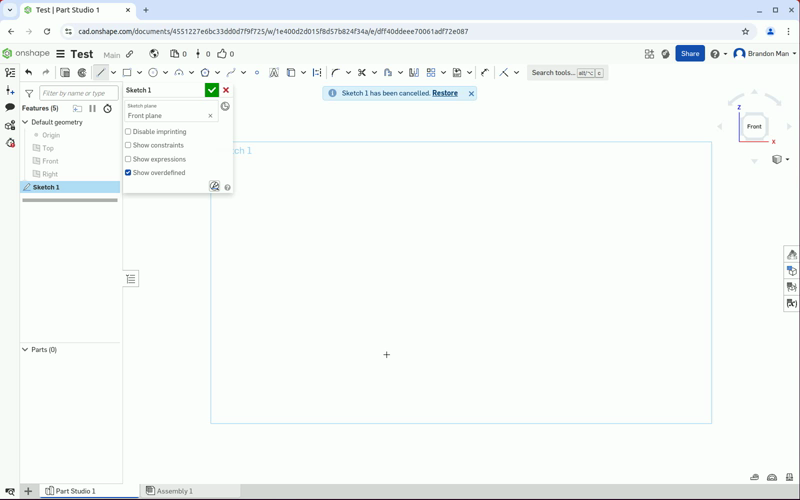
click(386, 354)
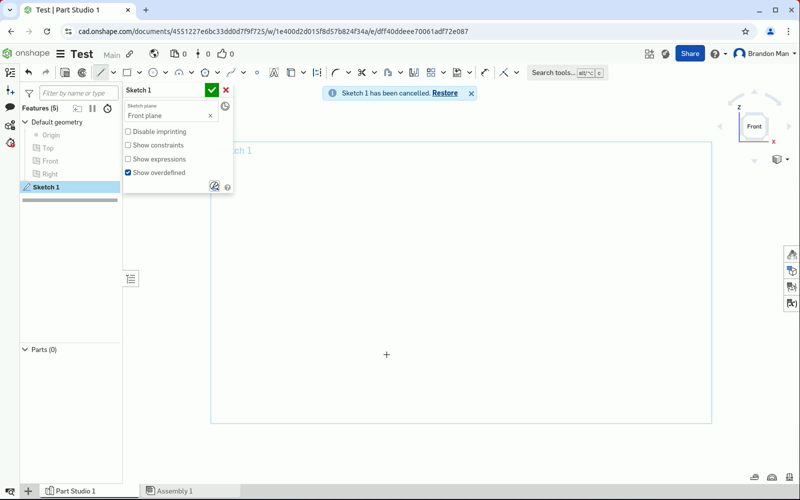
key_up(shift)
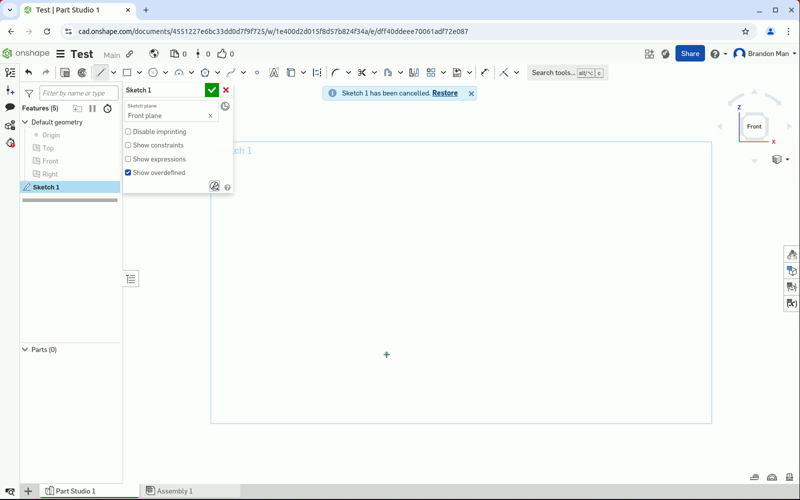
key_down(shift)
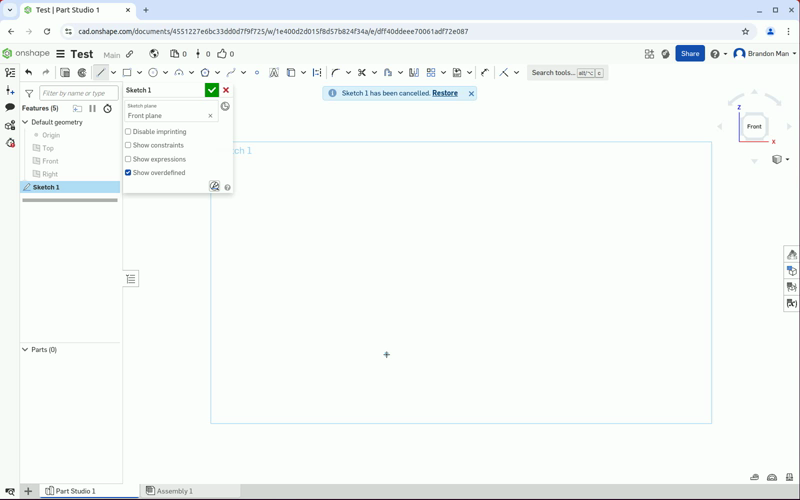
mouse_move(534, 354)
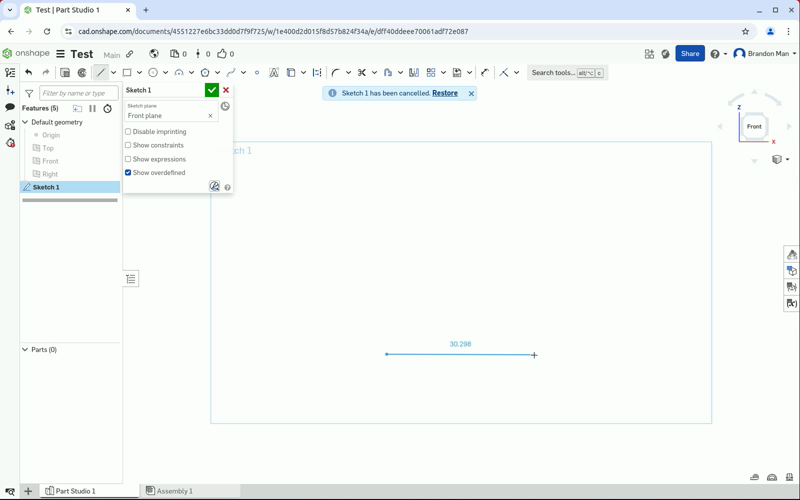
click(534, 354)
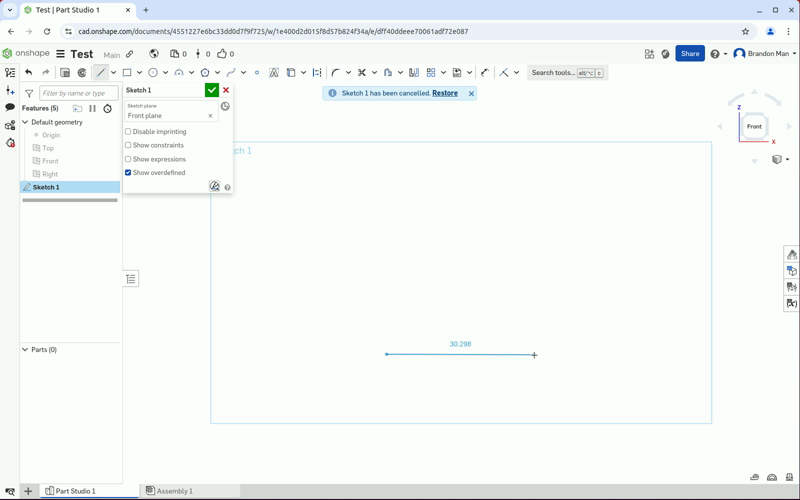
key_up(shift)
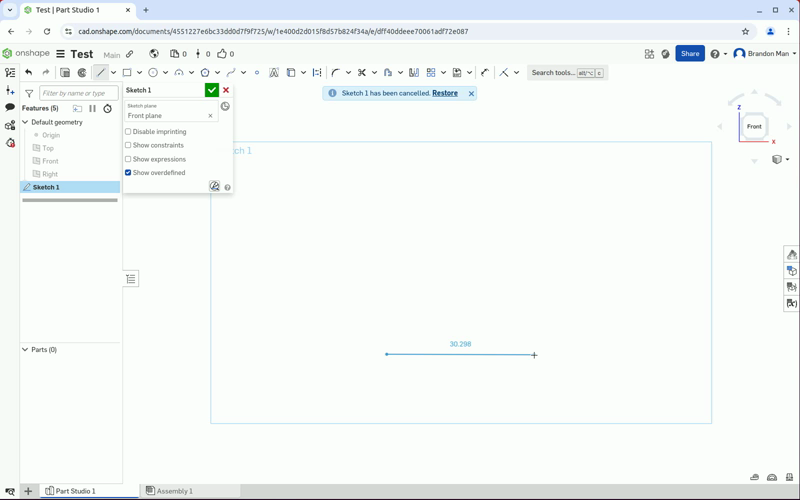
key_down(shift)
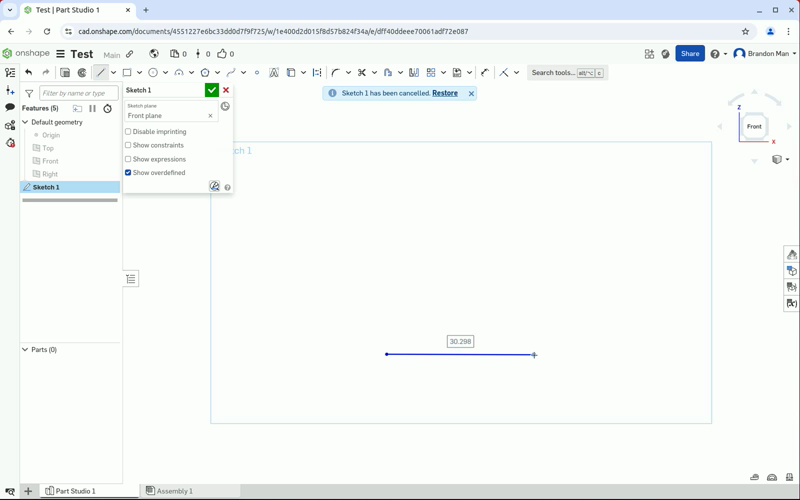
mouse_move(564, 354)
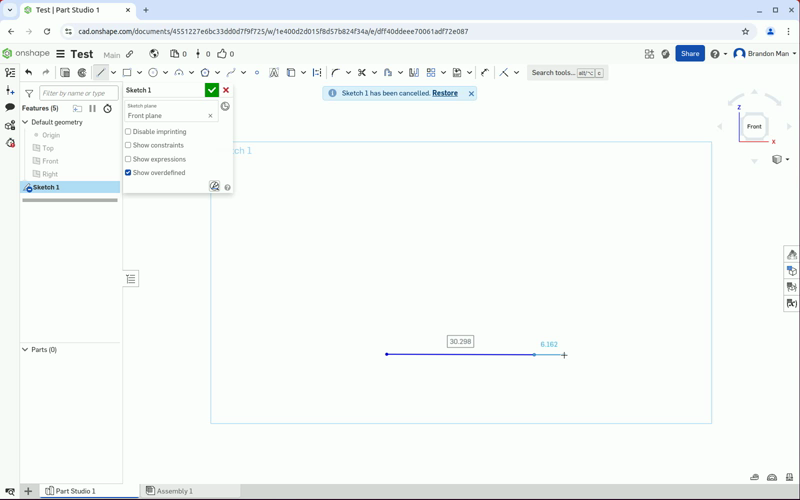
mouse_move(534, 307)
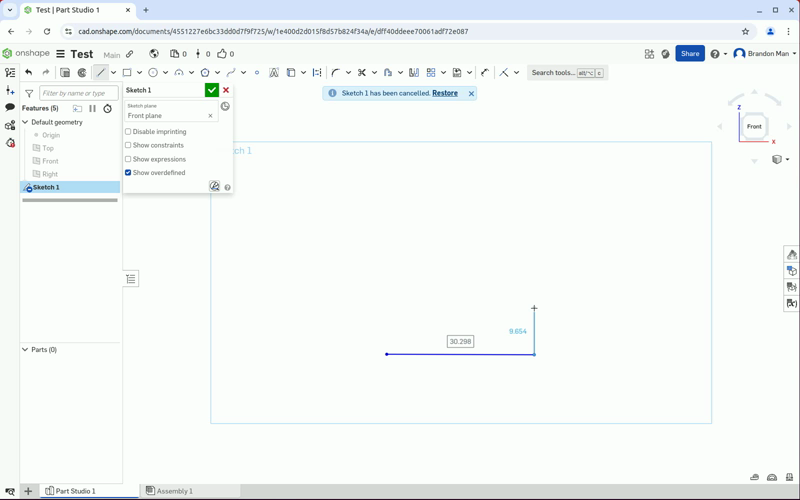
click(534, 307)
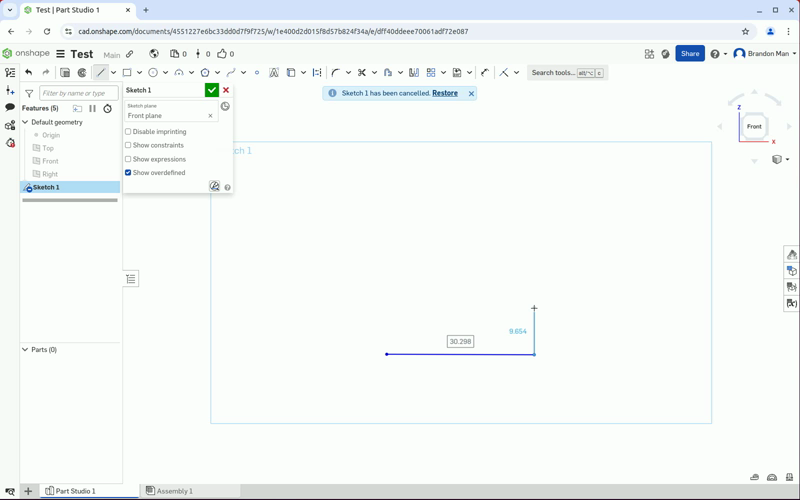
key_up(shift)
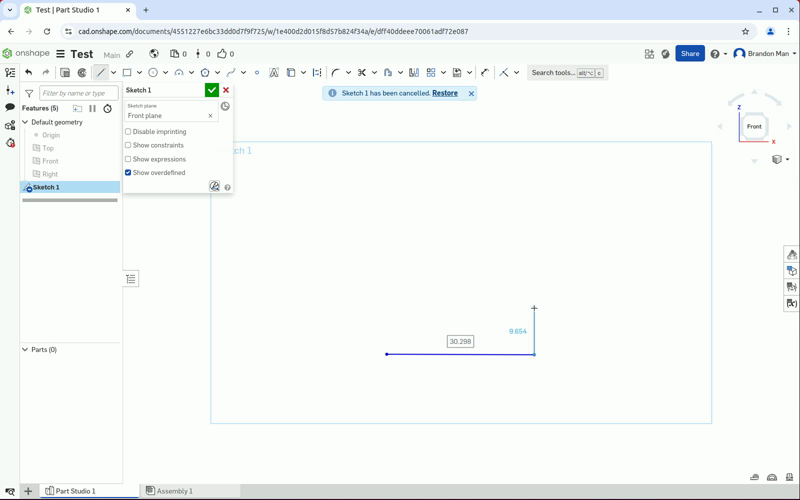
key_down(shift)
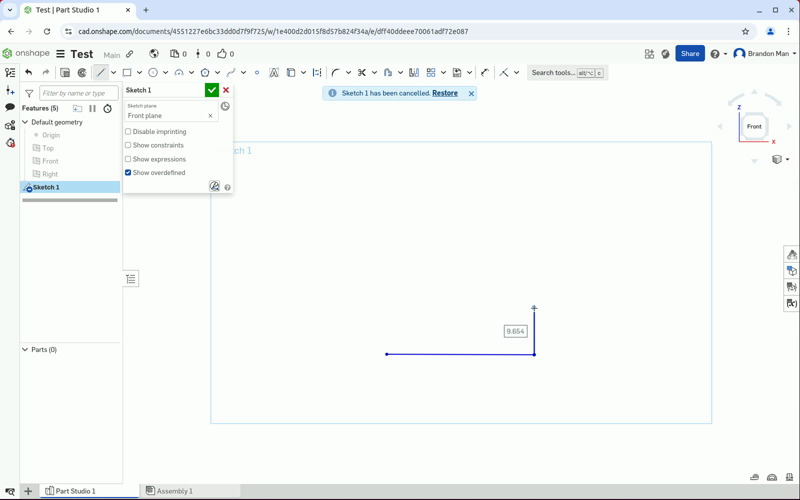
mouse_move(386, 307)
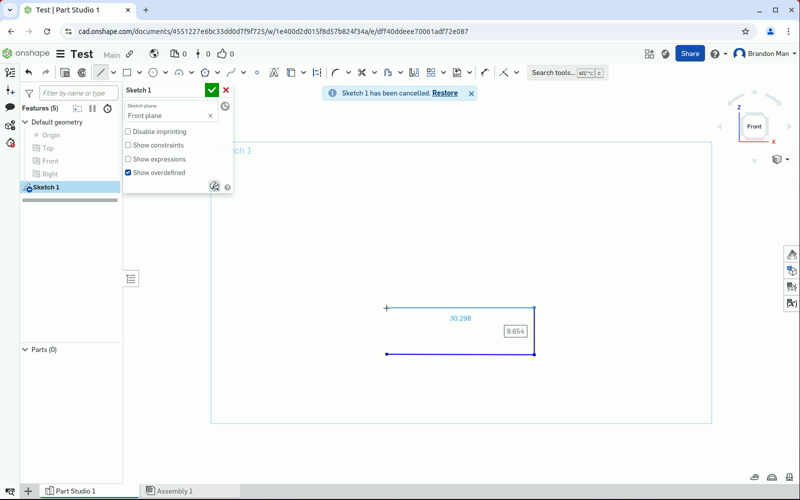
click(386, 307)
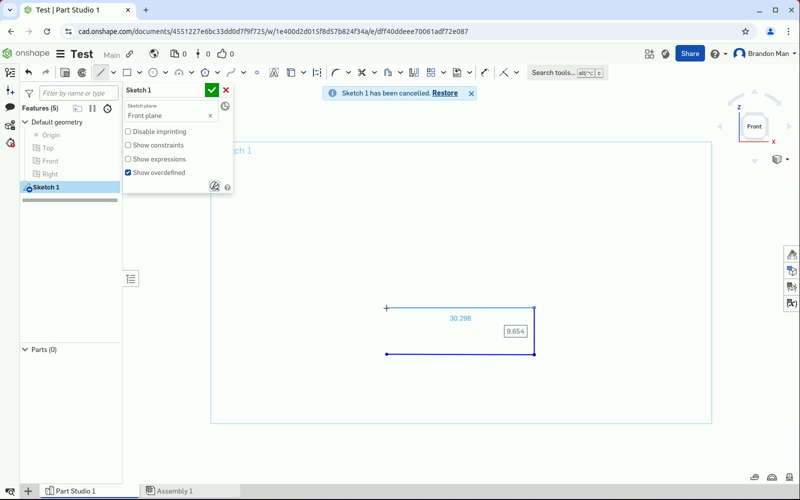
key_up(shift)
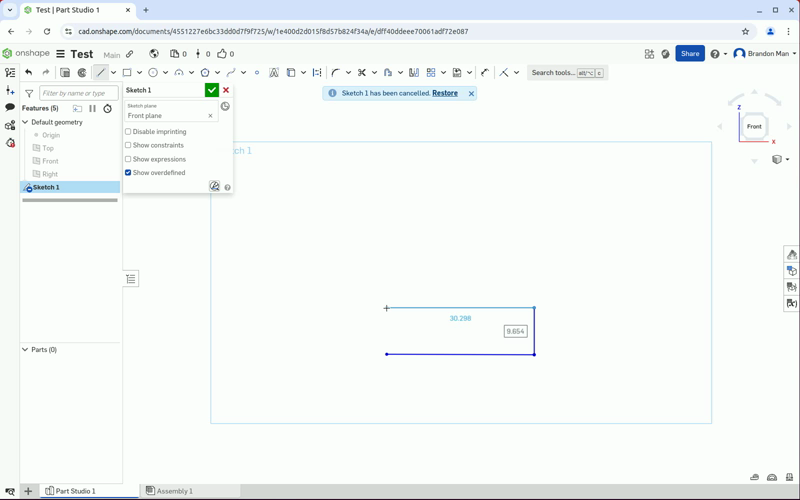
mouse_move(417, 307)
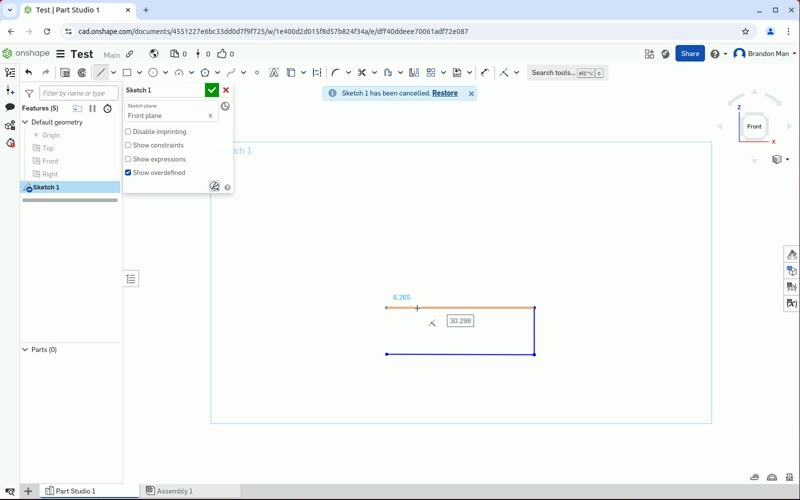
key_down(shift)
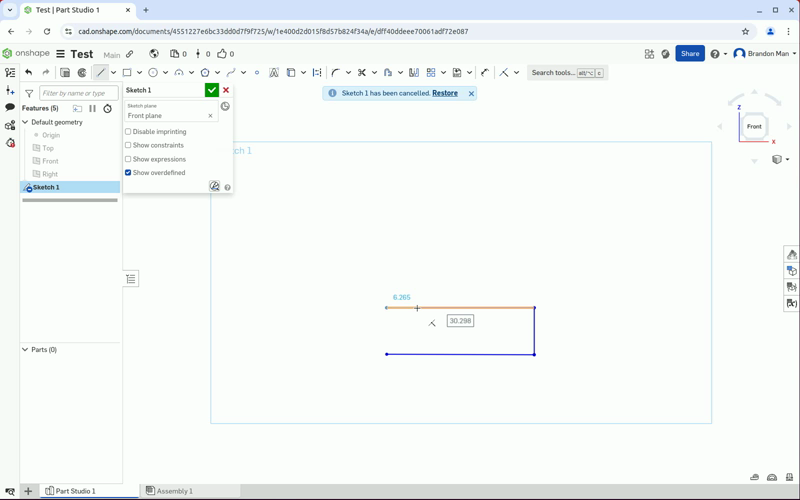
mouse_move(386, 354)
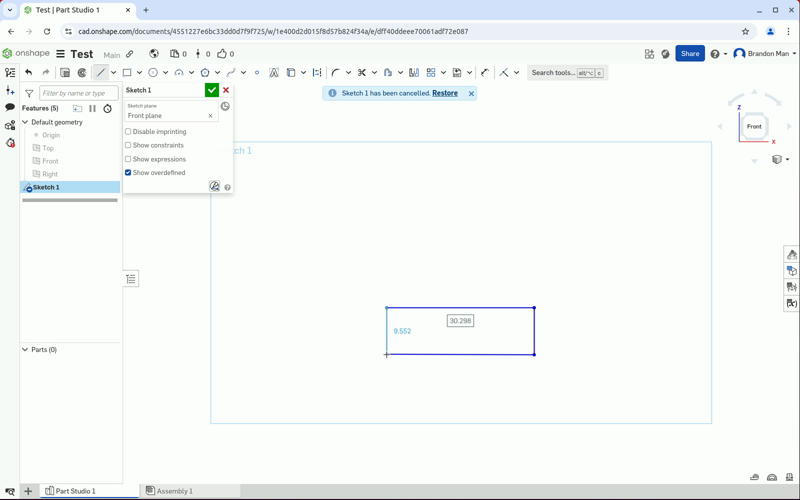
key_up(shift)
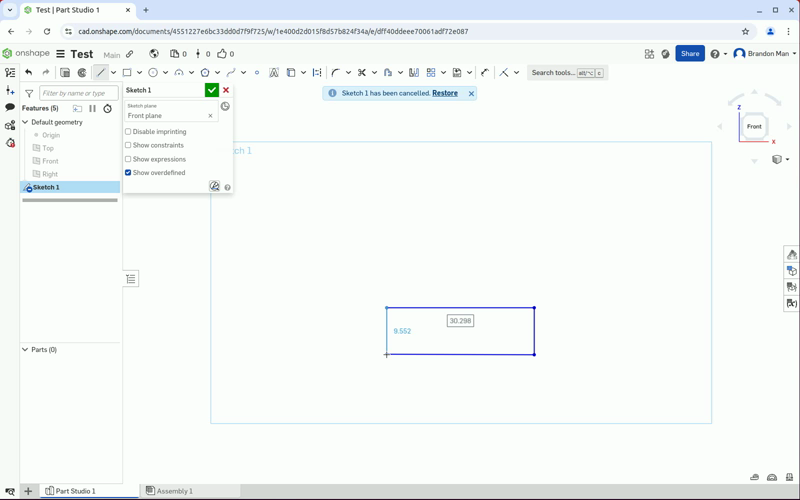
click(386, 354)
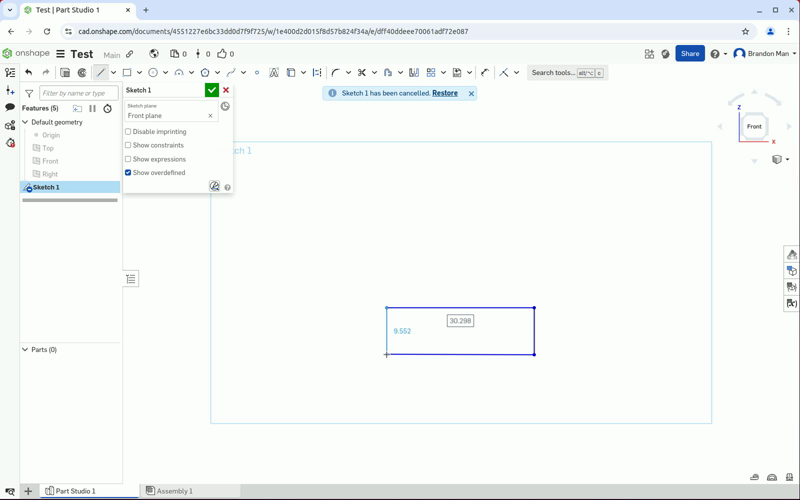
key(esc)
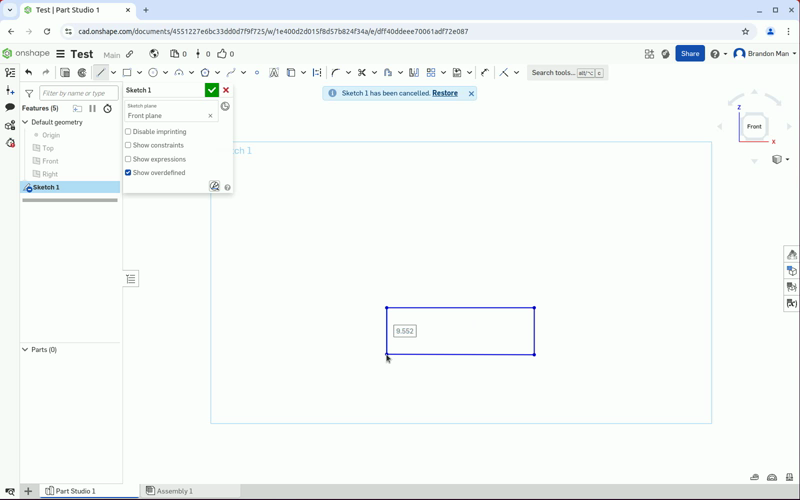
mouse_move(426, 318)
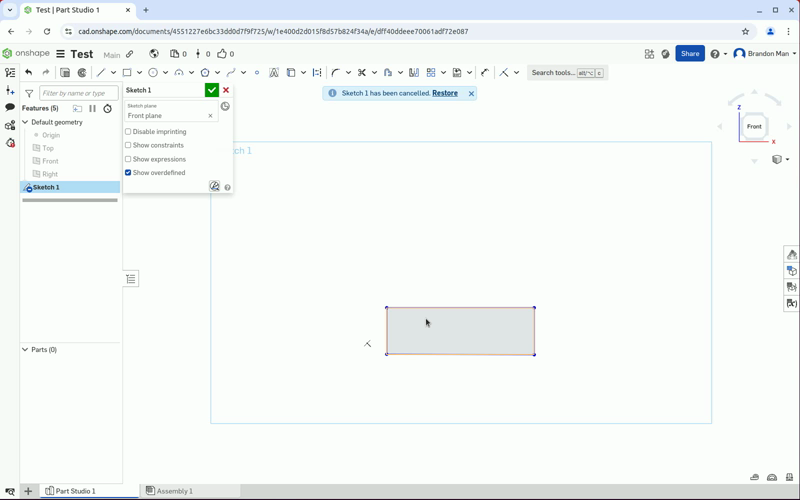
click(426, 318)
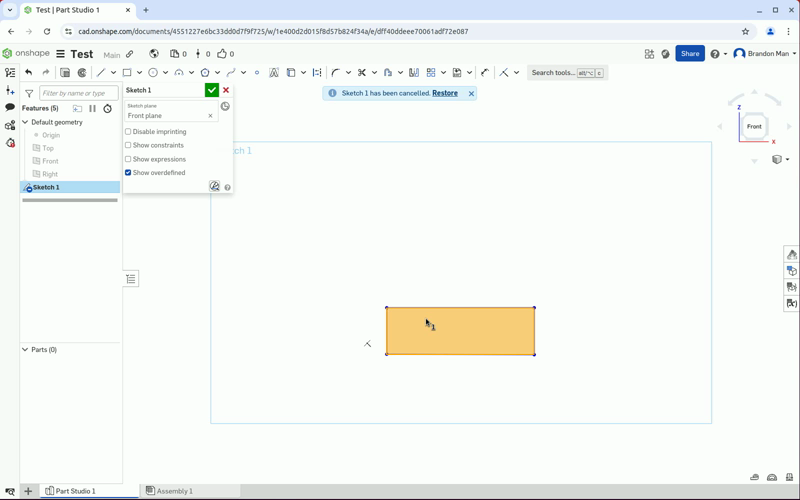
mouse_move(73, 352)
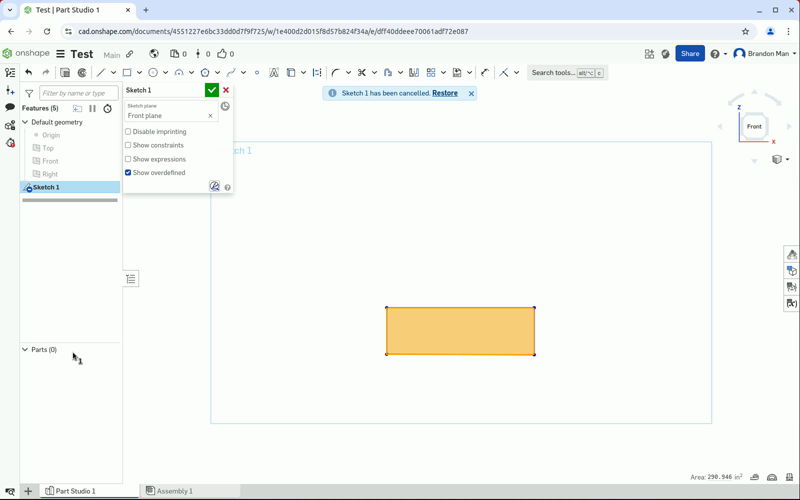
key(shift+y)
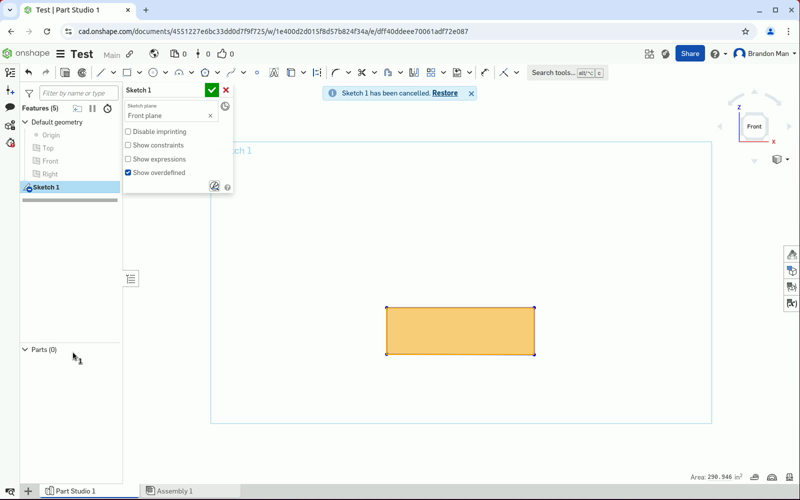
key(shift+e)
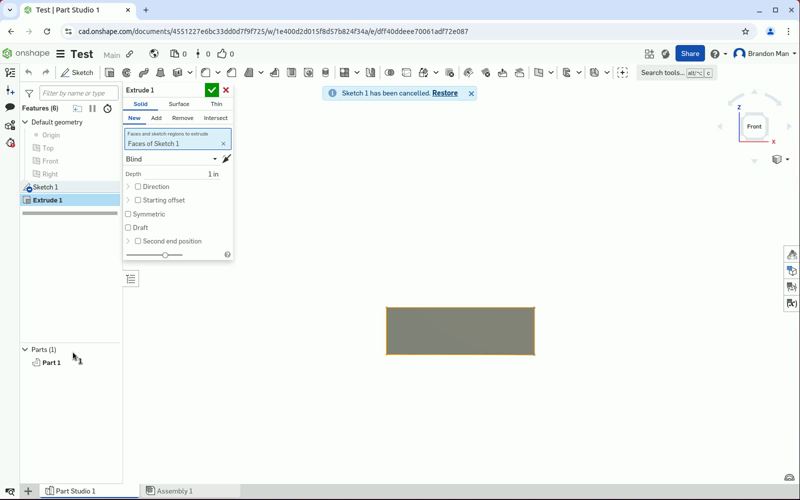
mouse_move(143, 106)
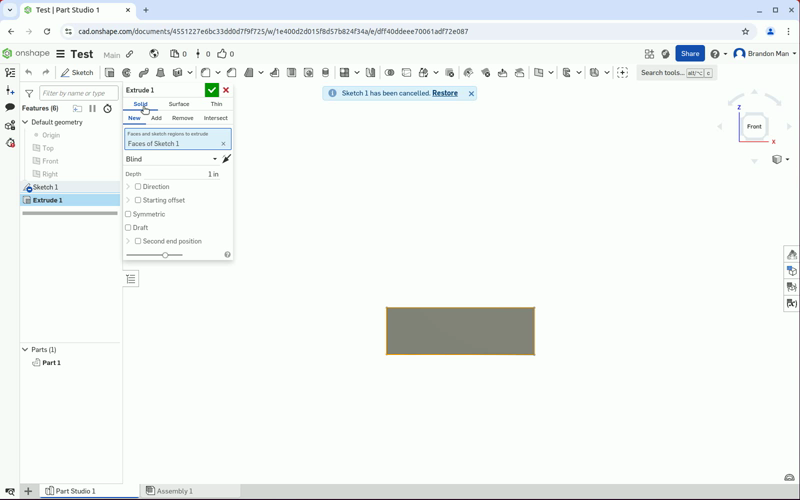
click(143, 106)
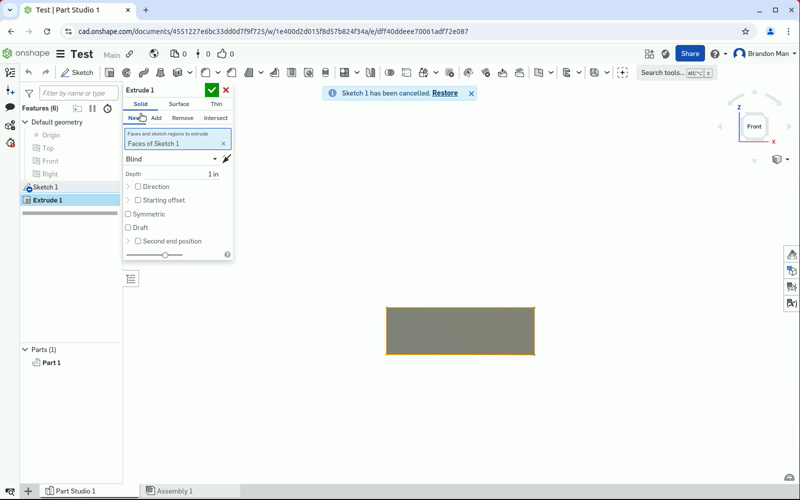
mouse_move(137, 120)
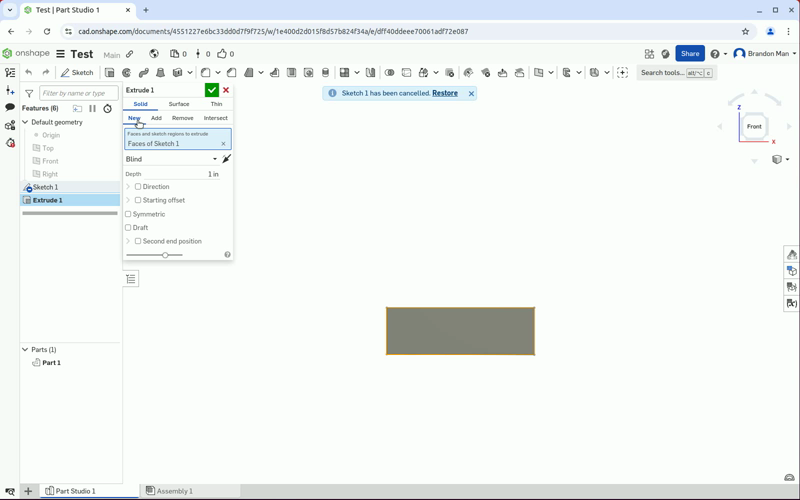
click(137, 120)
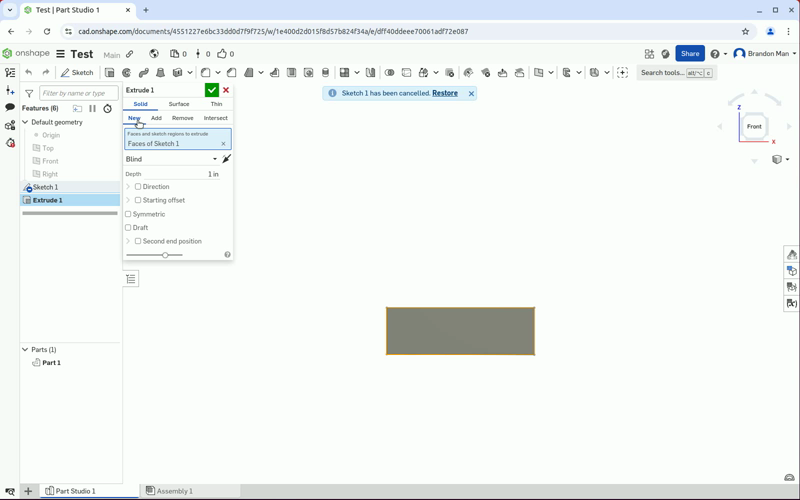
key(tab, 4)
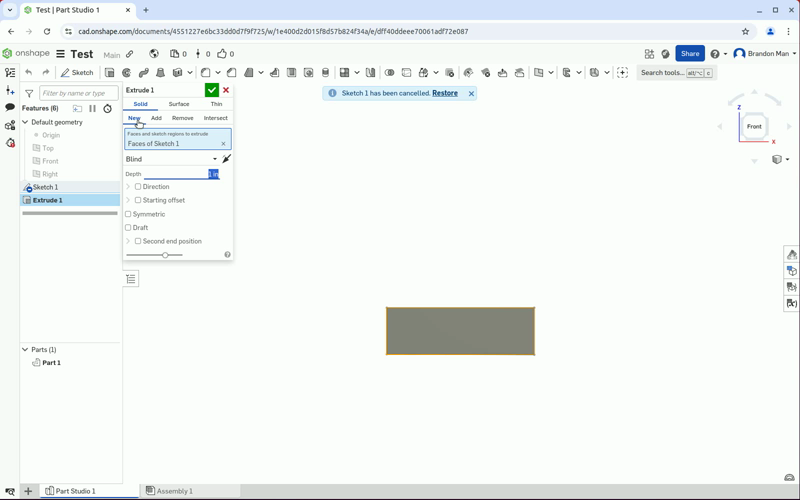
text(0.722)
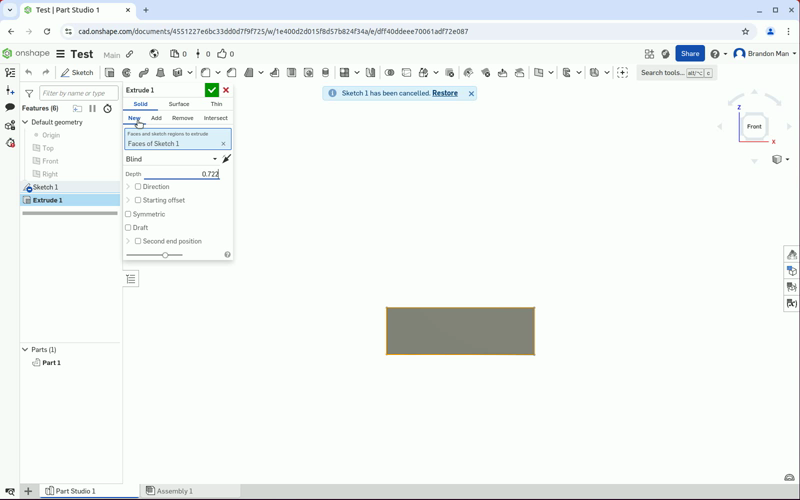
key(enter)
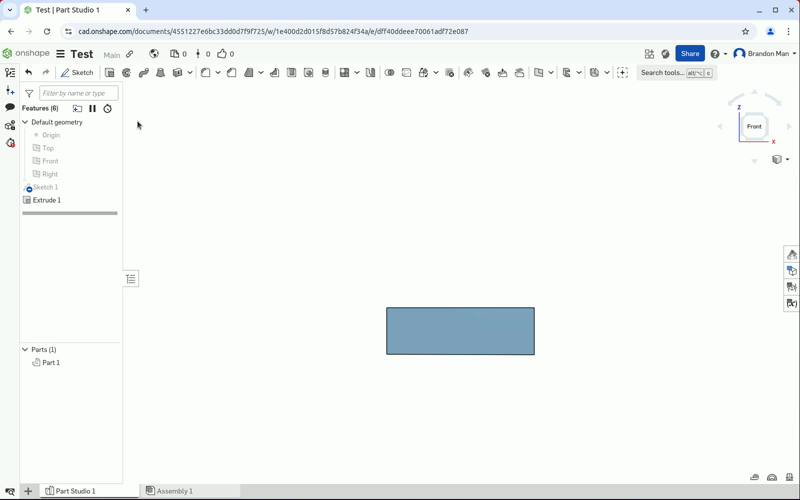
key(shift+h)
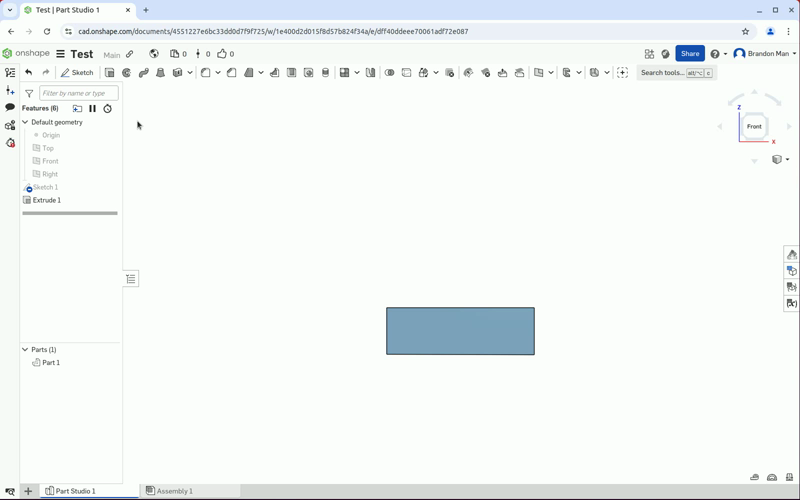
key(shift+h)
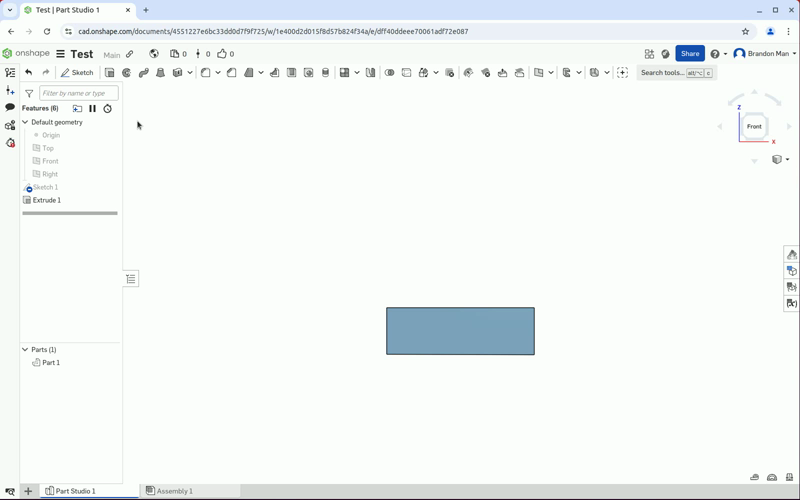
mouse_move(73, 189)
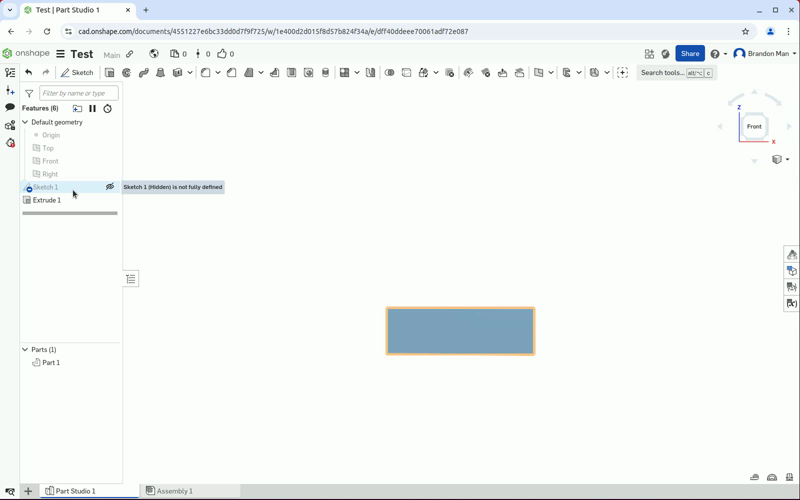
click(73, 189)
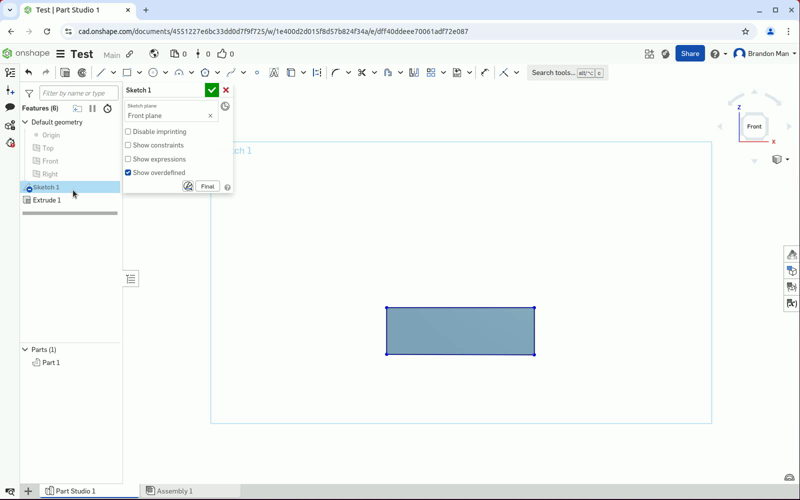
mouse_move(229, 92)
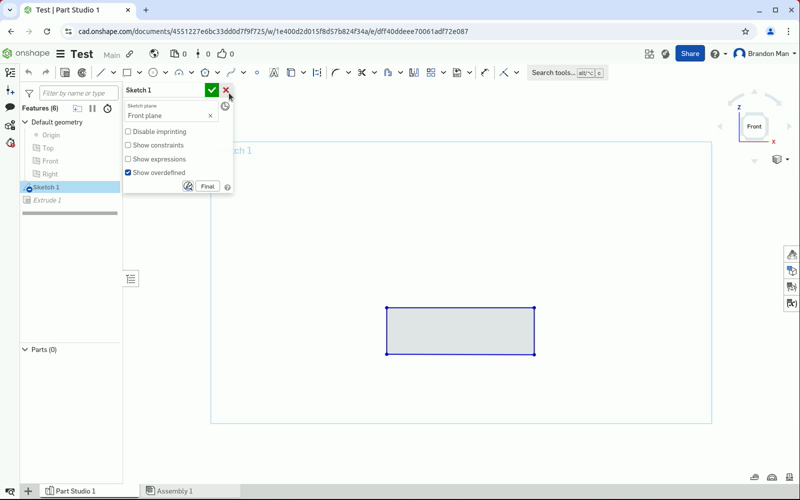
click(229, 92)
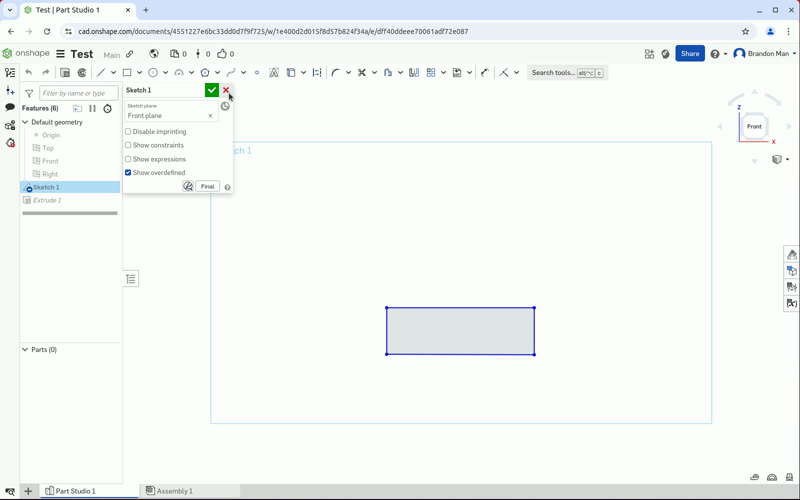
key(shift+s)
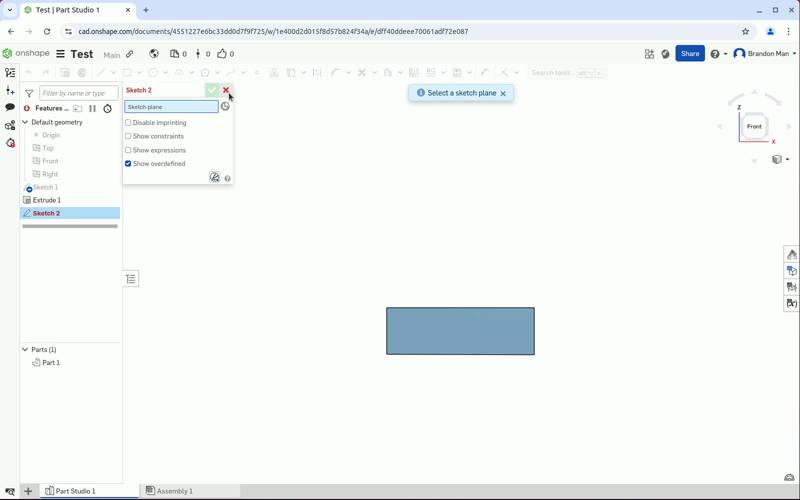
mouse_move(73, 163)
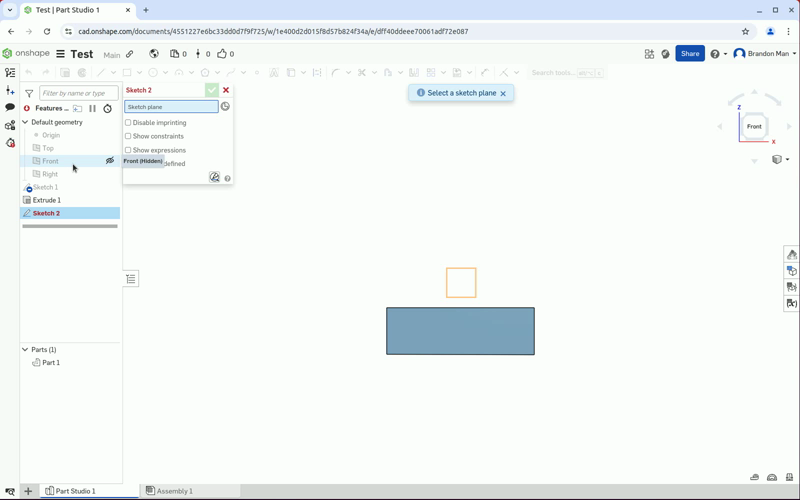
click(73, 163)
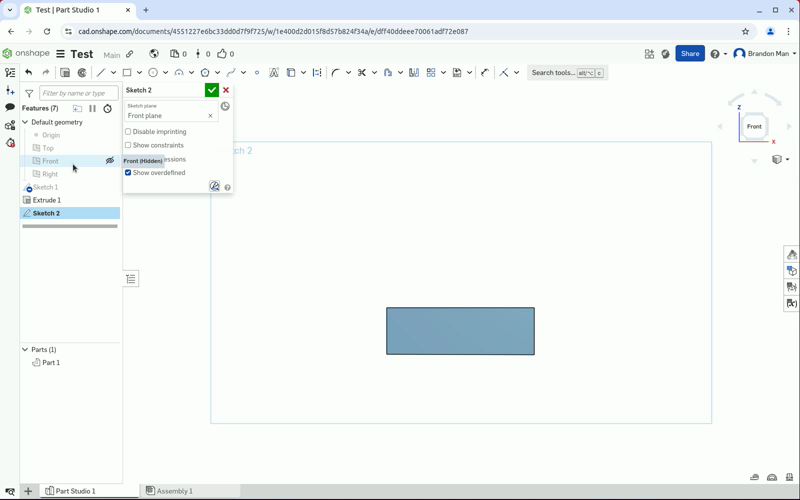
mouse_move(73, 352)
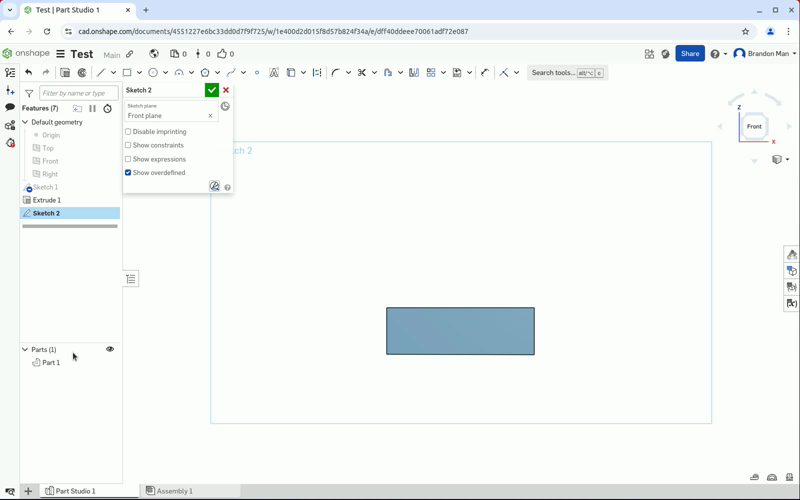
key(y)
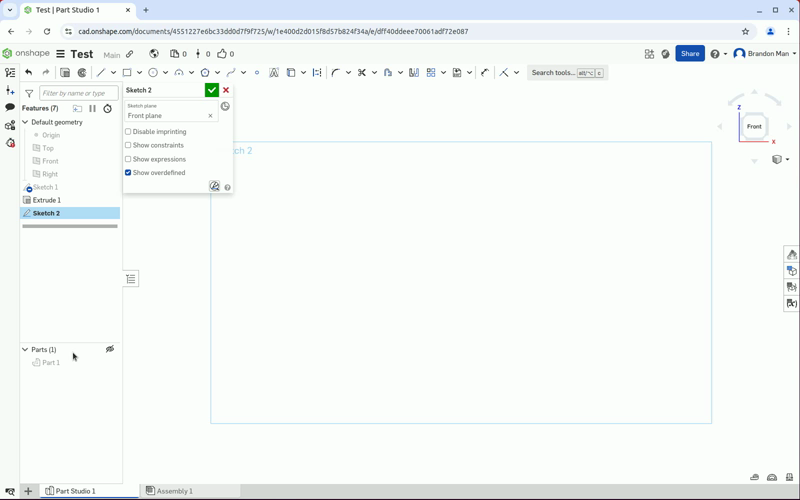
key(l)
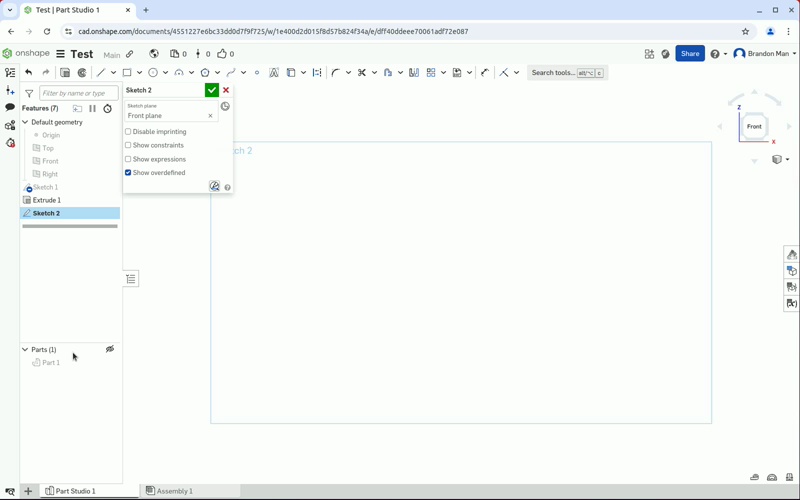
key_down(shift)
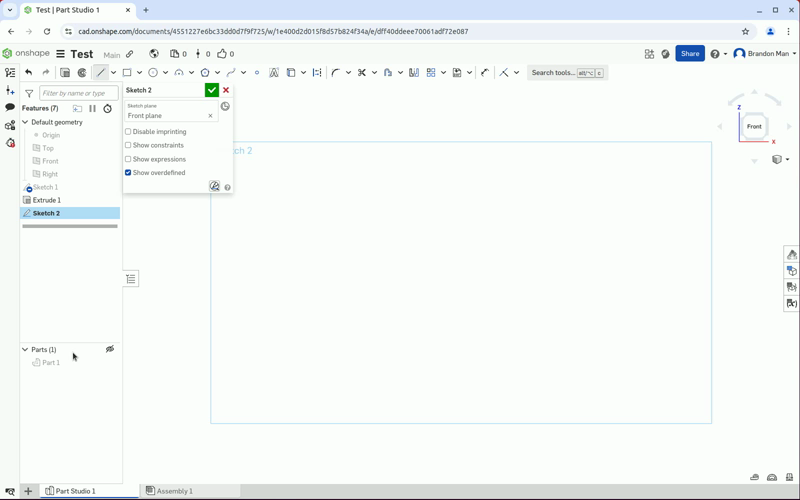
mouse_move(386, 259)
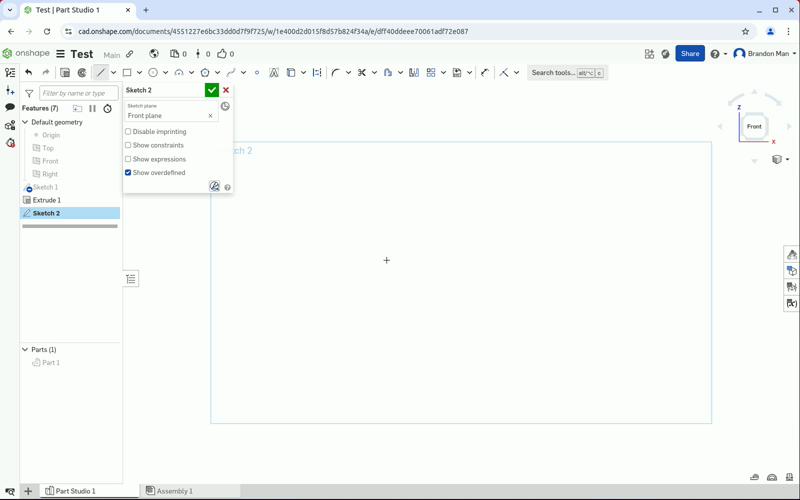
click(386, 259)
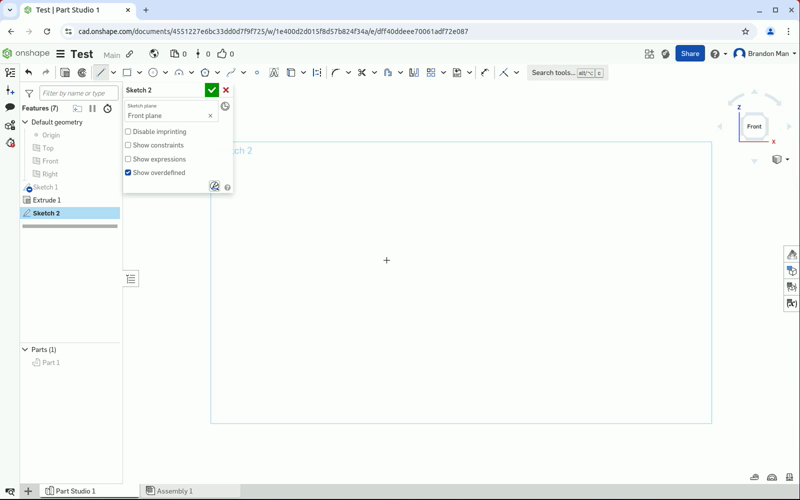
key_up(shift)
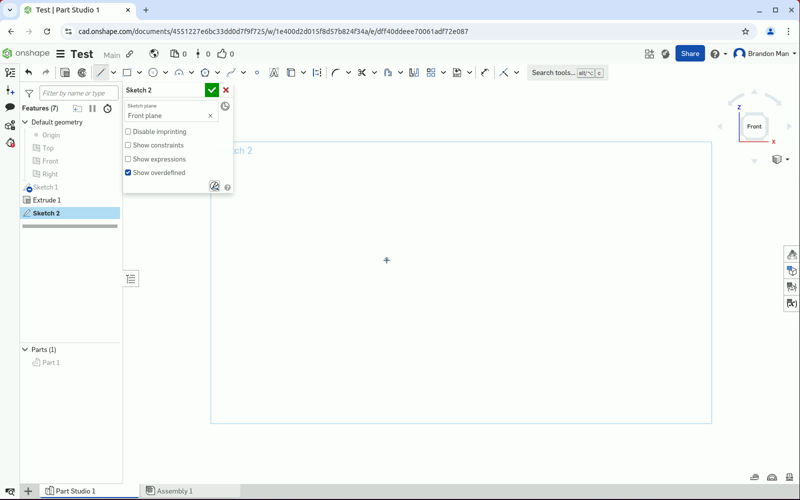
key_down(shift)
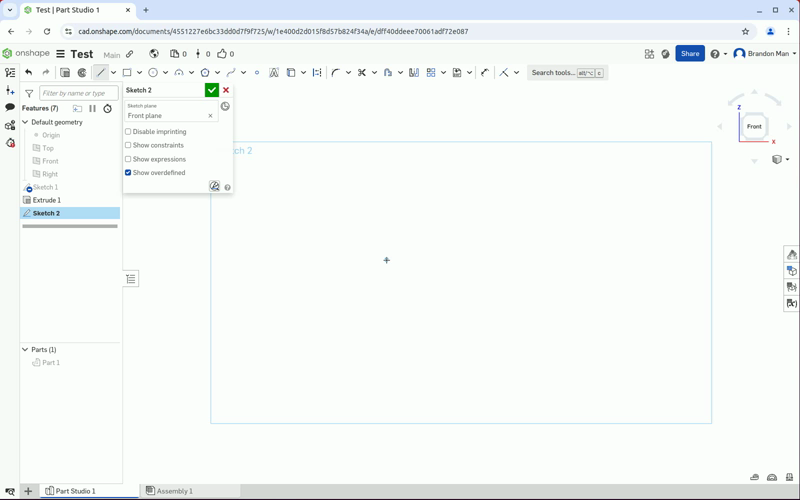
mouse_move(534, 259)
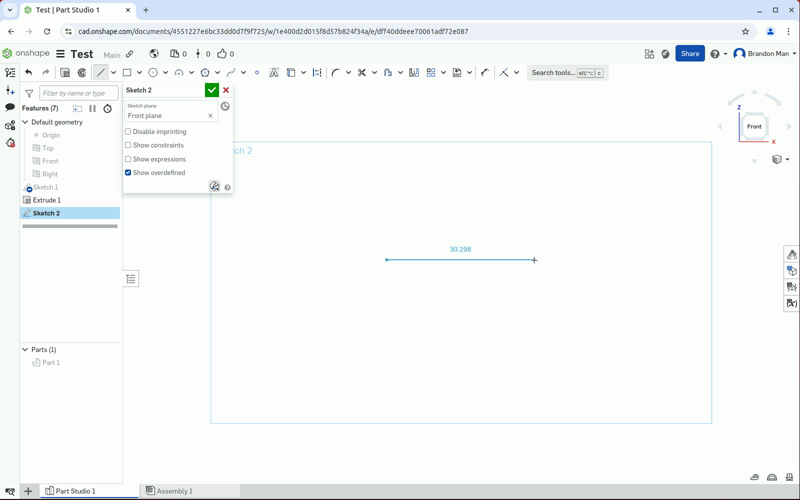
click(534, 259)
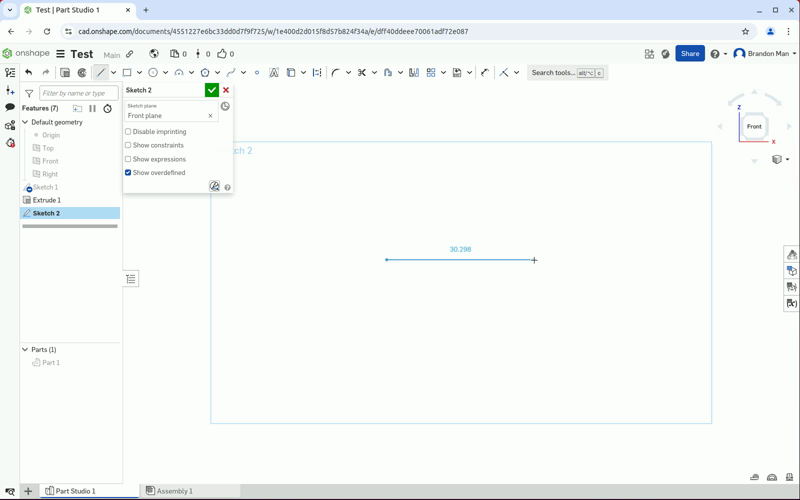
key_up(shift)
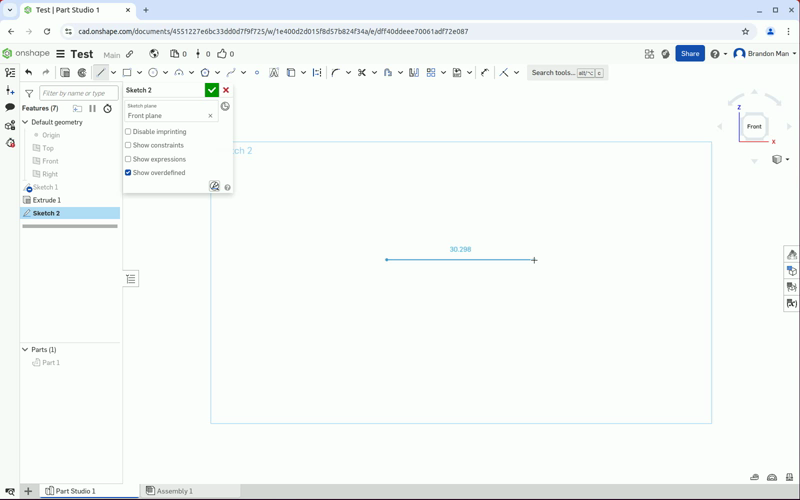
key_down(shift)
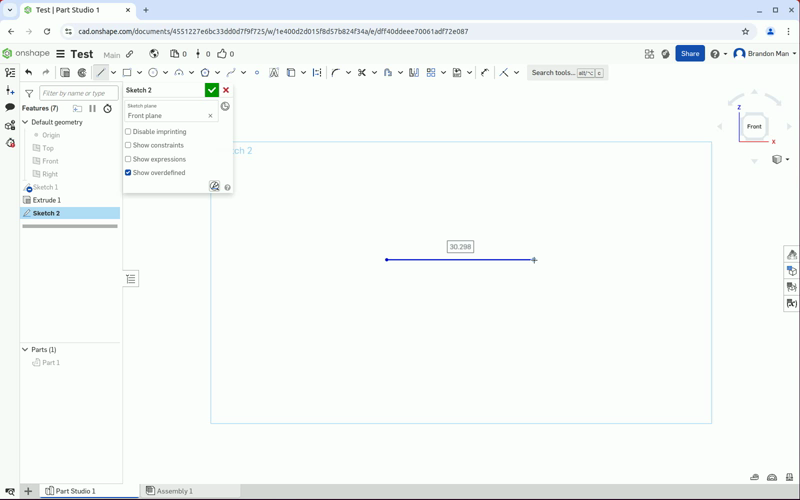
mouse_move(564, 259)
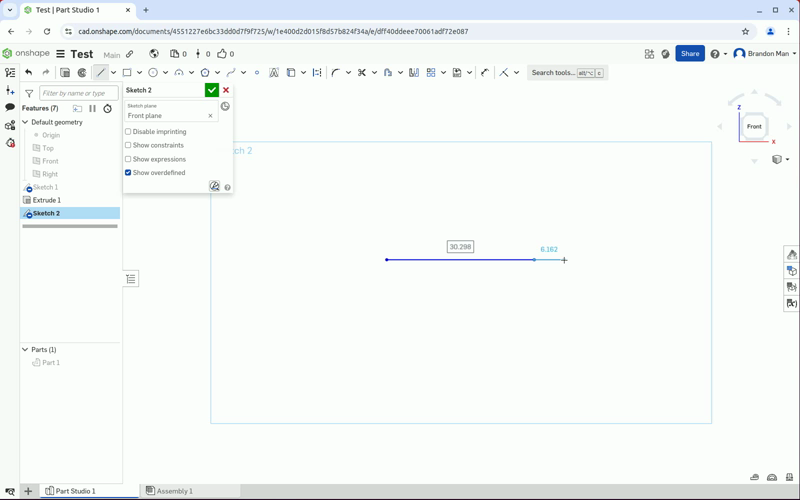
mouse_move(534, 213)
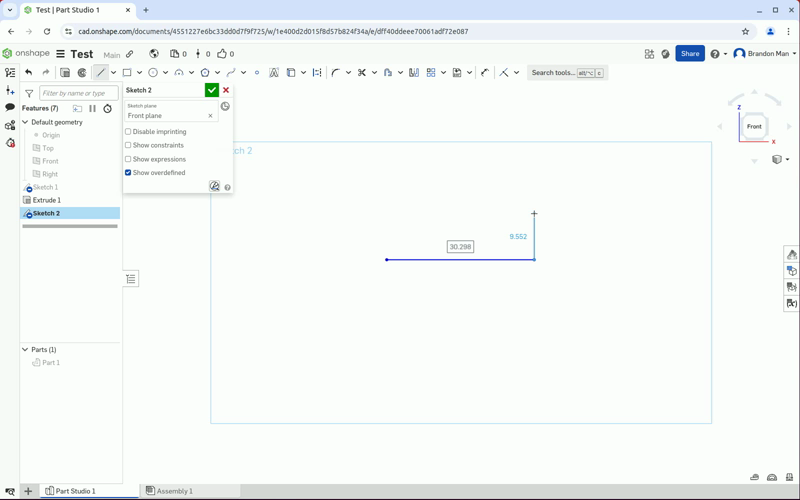
click(534, 213)
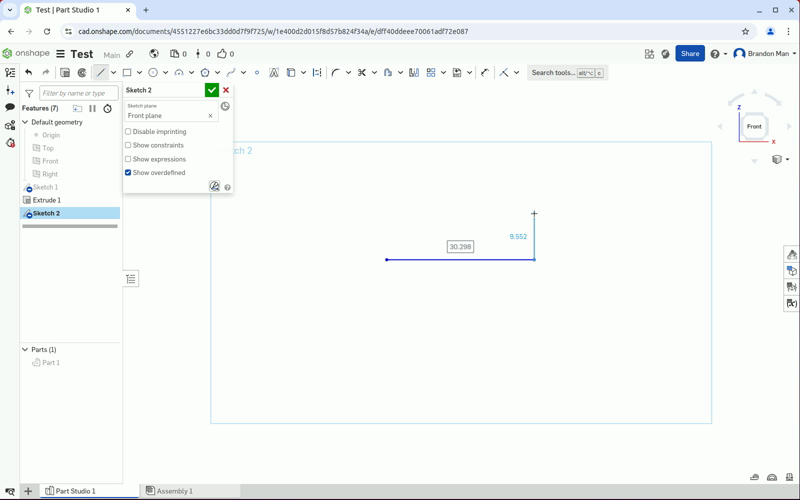
key_up(shift)
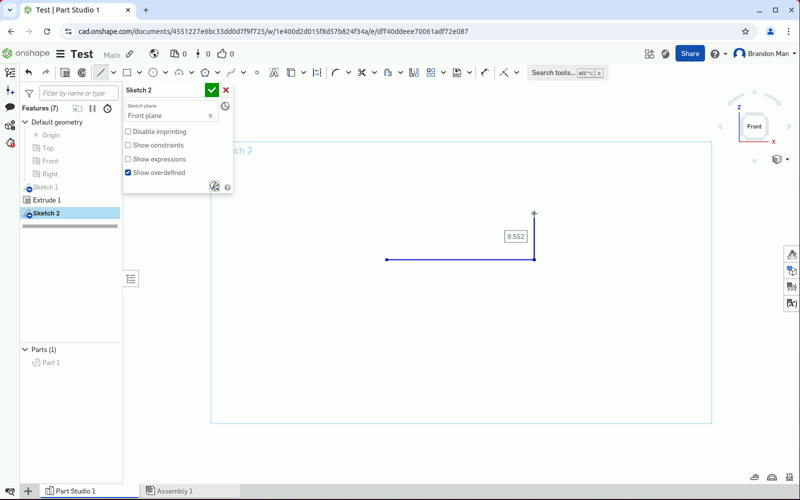
key_down(shift)
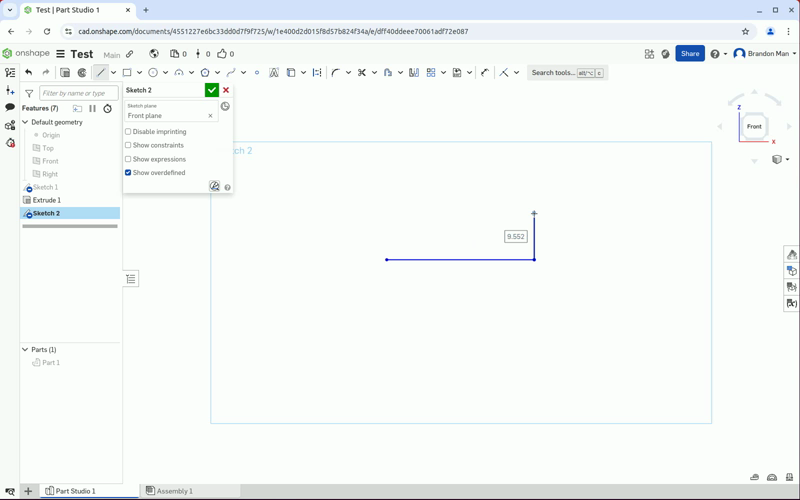
mouse_move(386, 213)
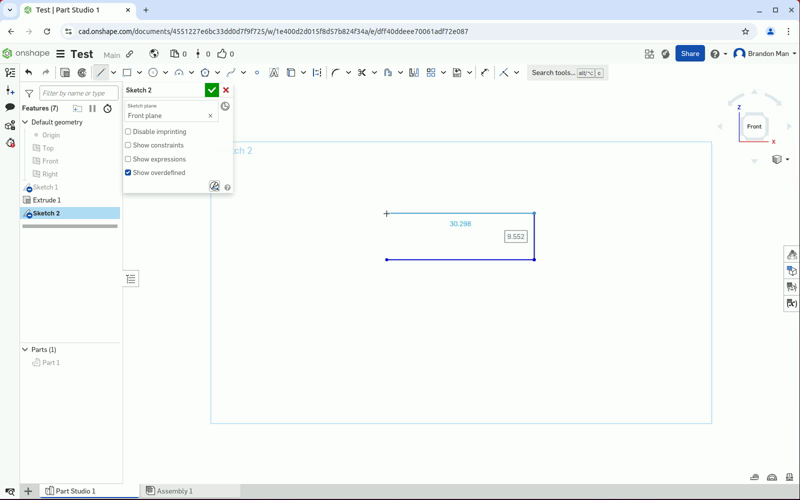
click(386, 213)
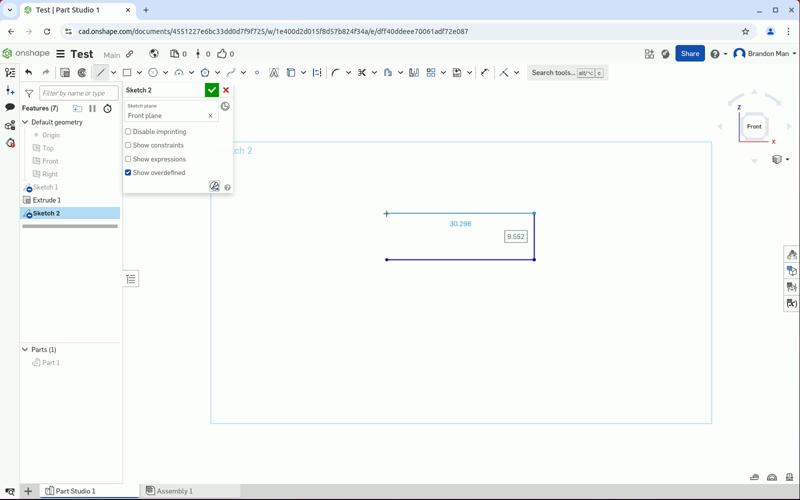
key_up(shift)
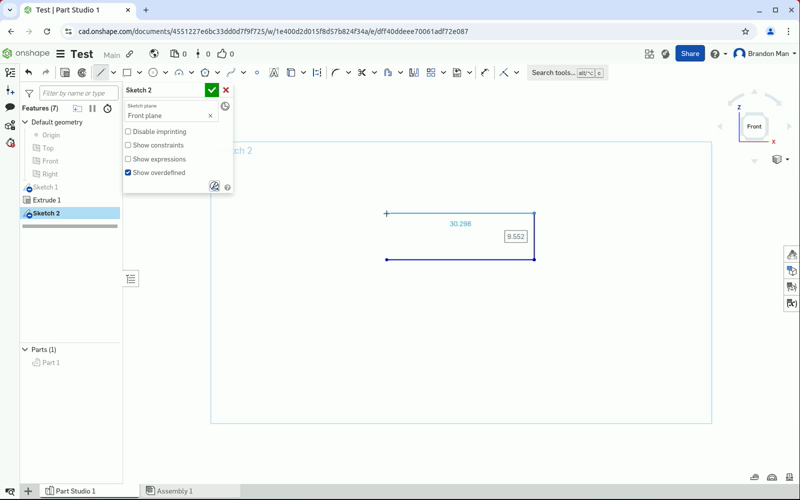
mouse_move(417, 213)
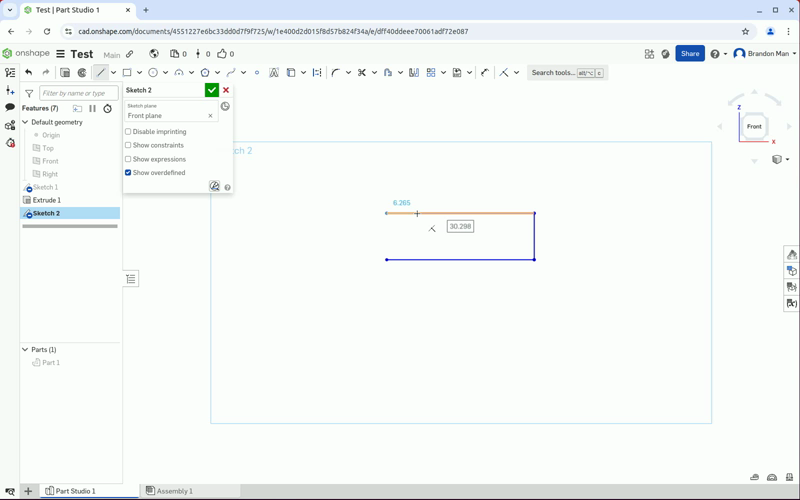
key_down(shift)
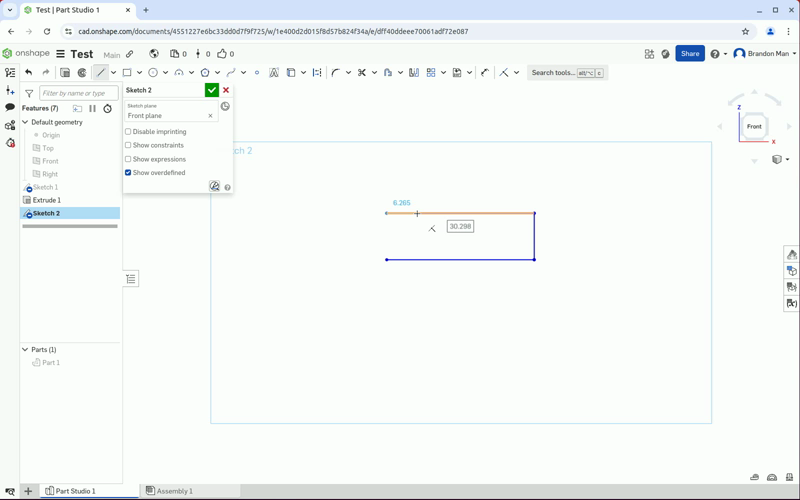
mouse_move(386, 259)
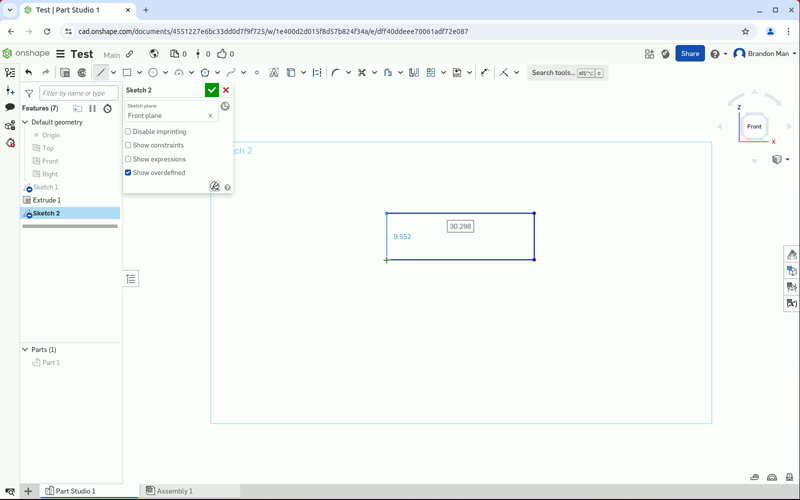
key_up(shift)
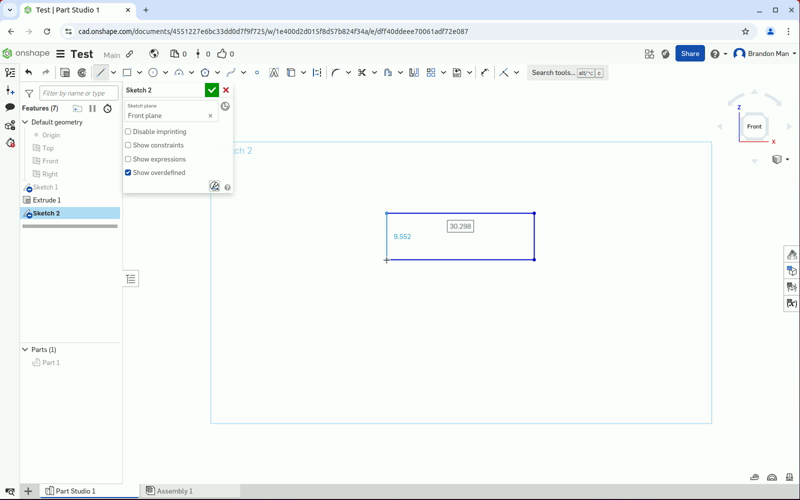
click(386, 259)
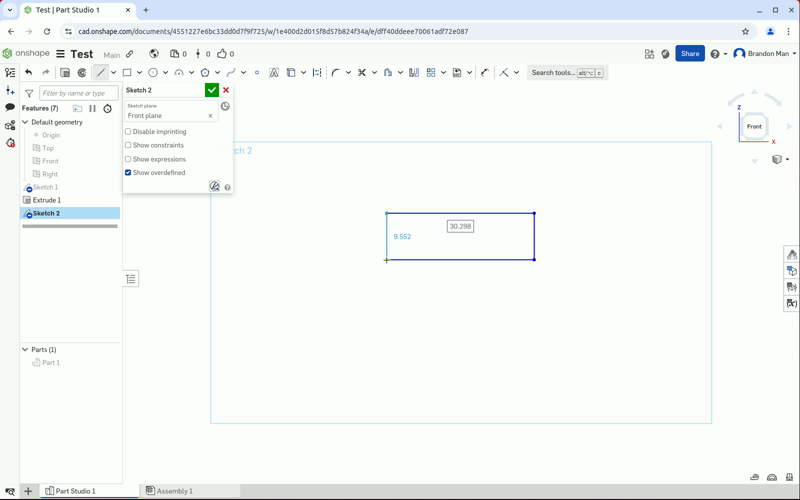
key(esc)
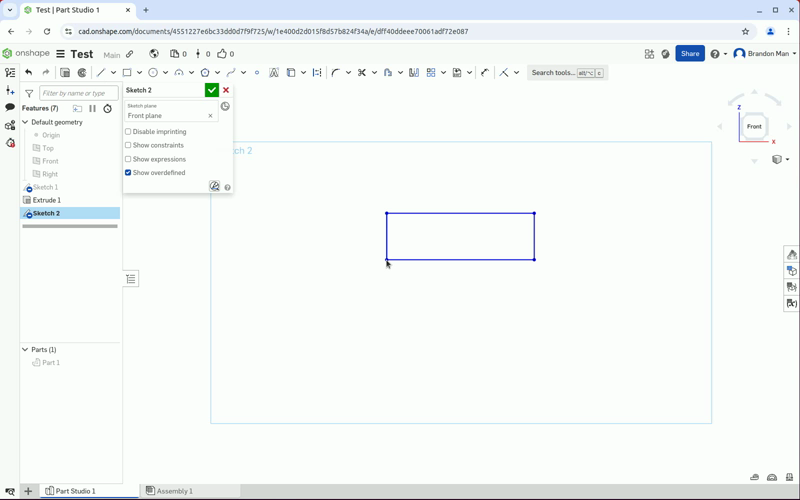
mouse_move(487, 224)
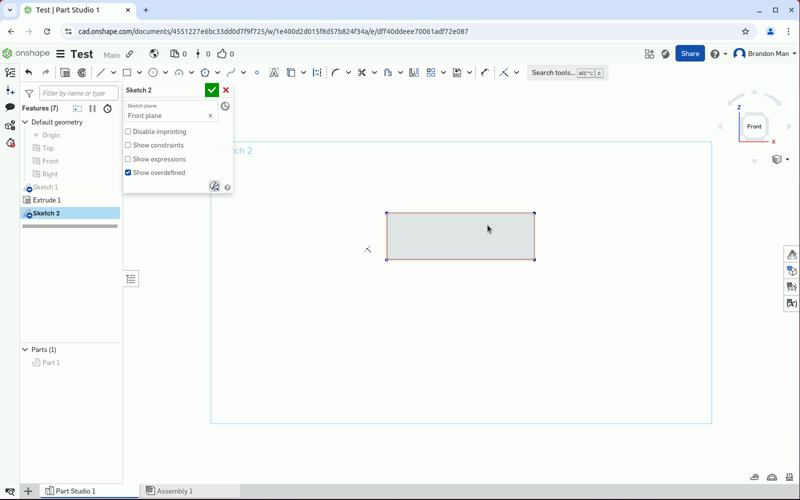
click(487, 224)
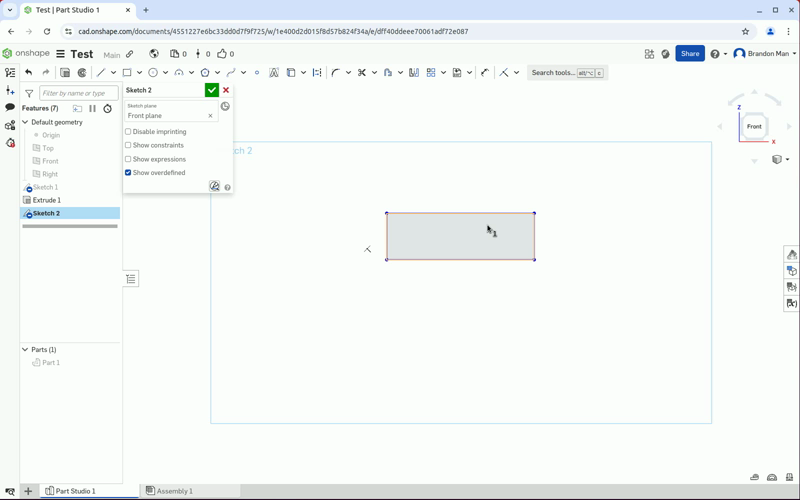
mouse_move(73, 352)
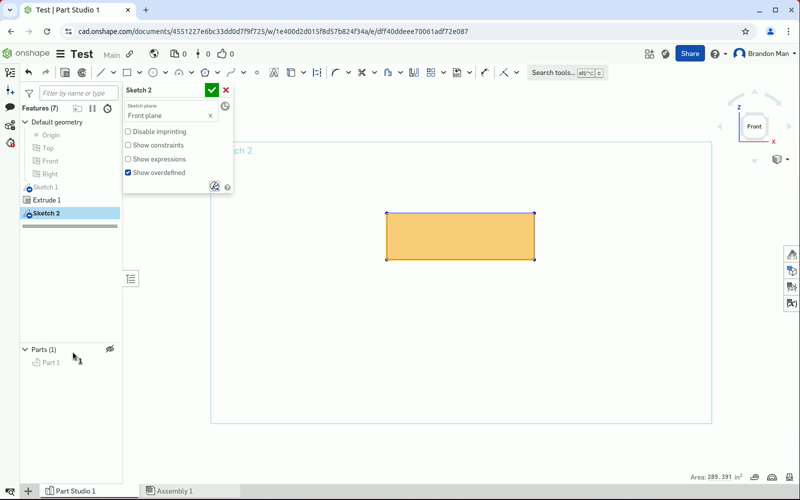
key(shift+y)
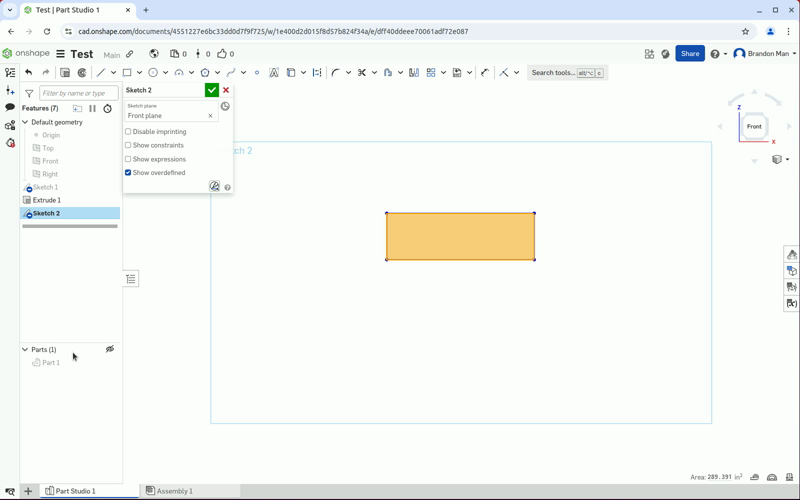
key(shift+e)
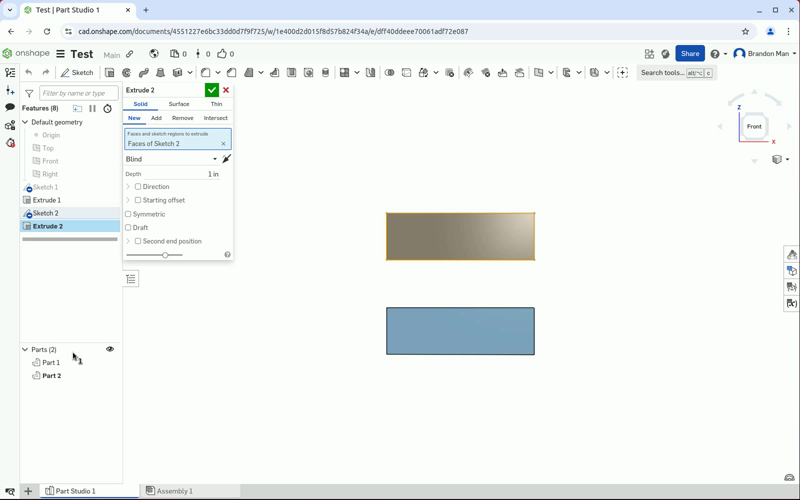
mouse_move(143, 106)
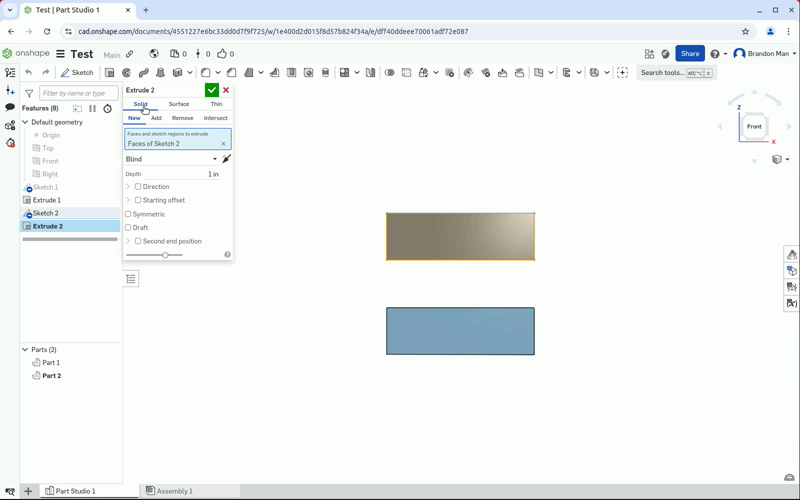
click(143, 106)
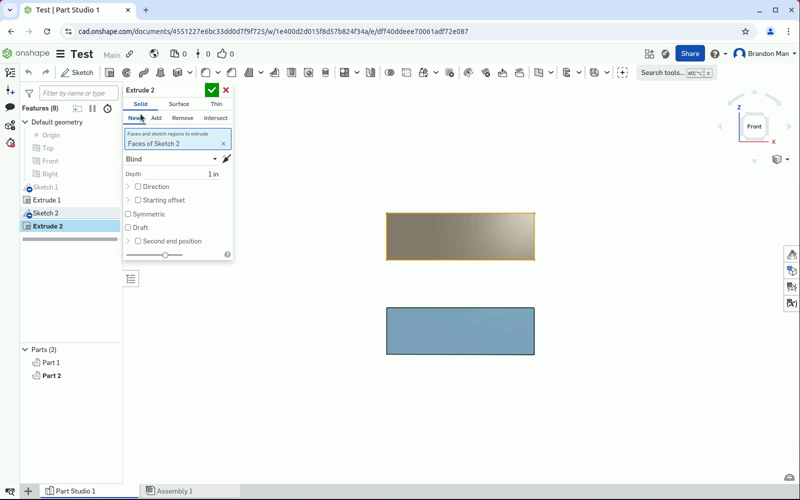
mouse_move(137, 120)
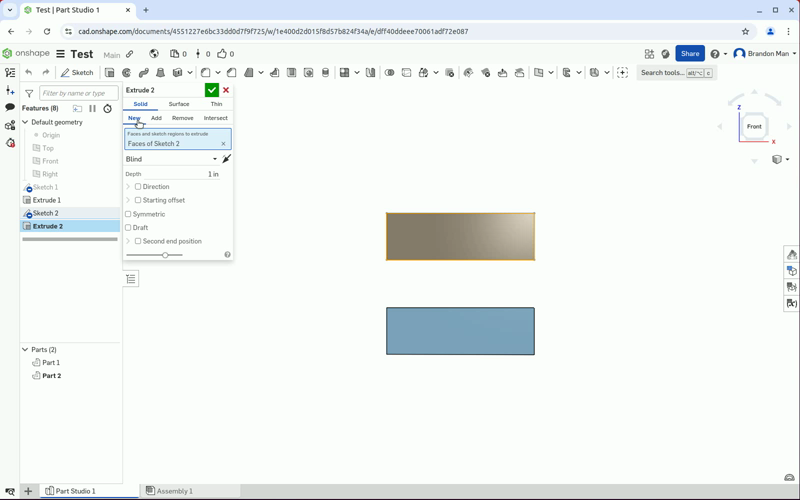
click(137, 120)
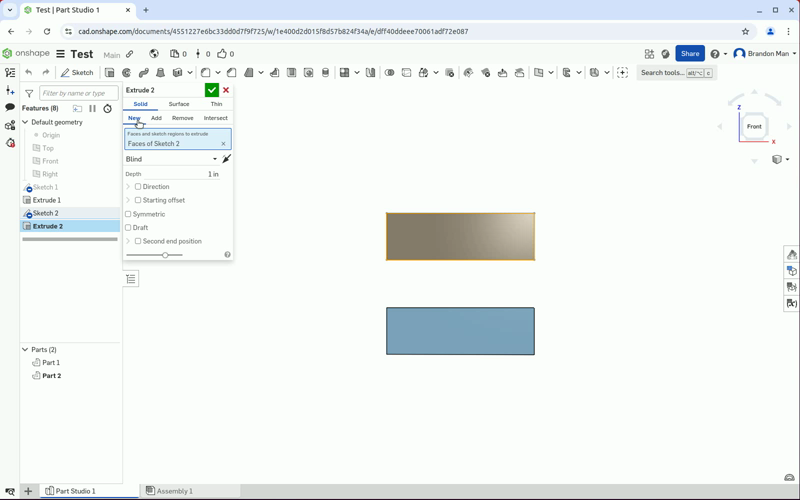
key(tab, 4)
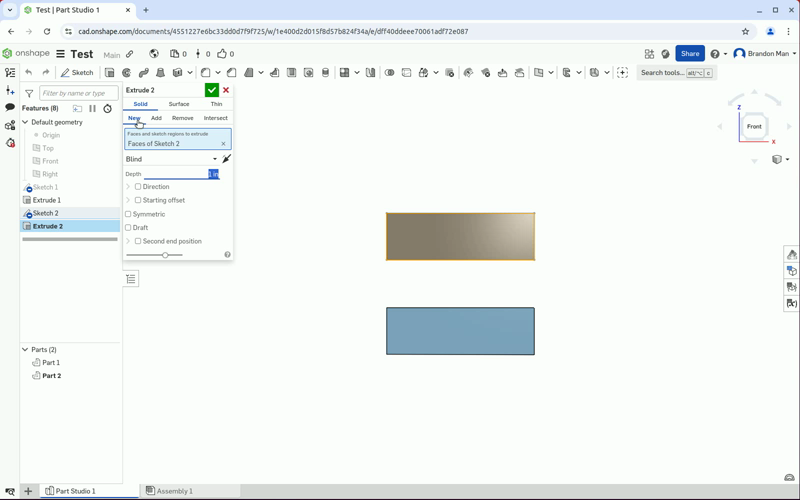
text(0.722)
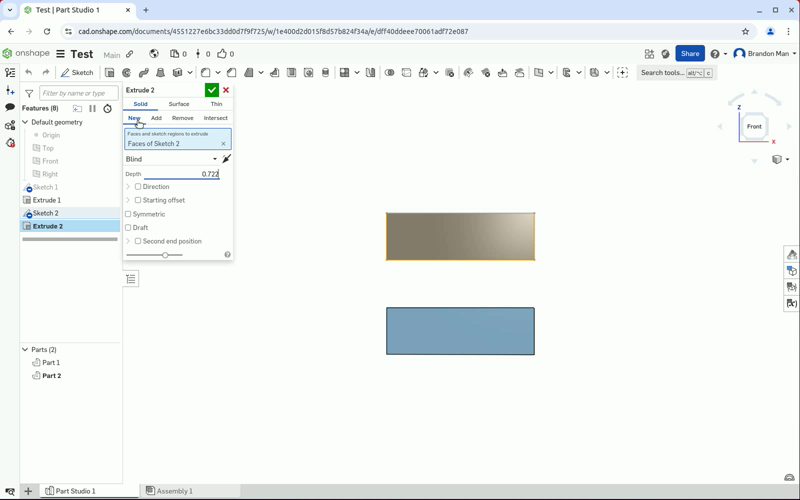
key(enter)
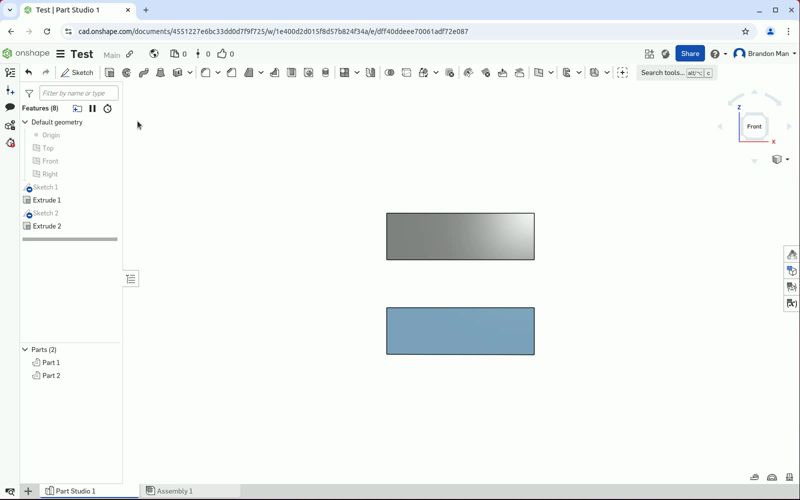
key(shift+h)
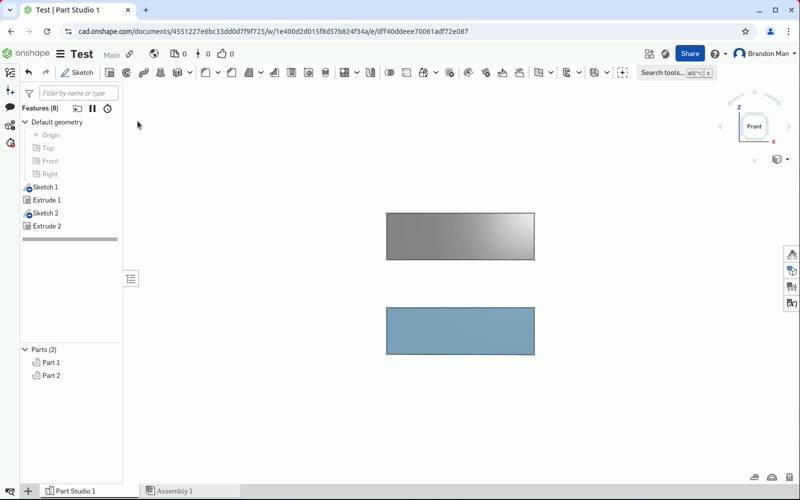
key(shift+h)
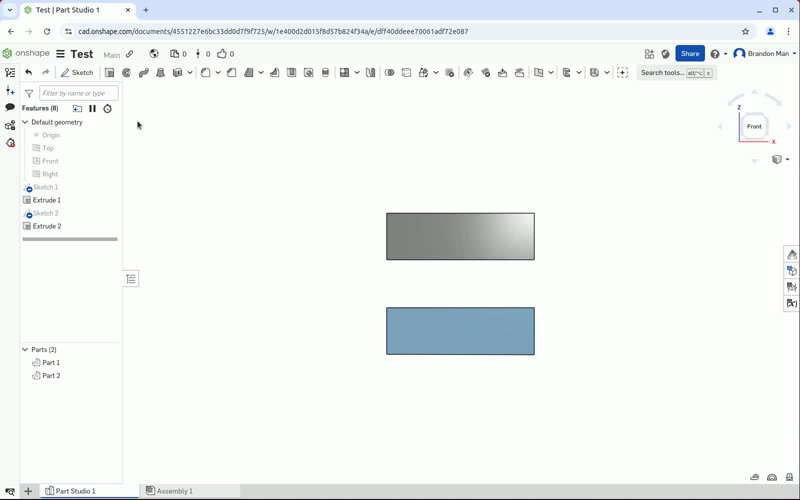
mouse_move(73, 189)
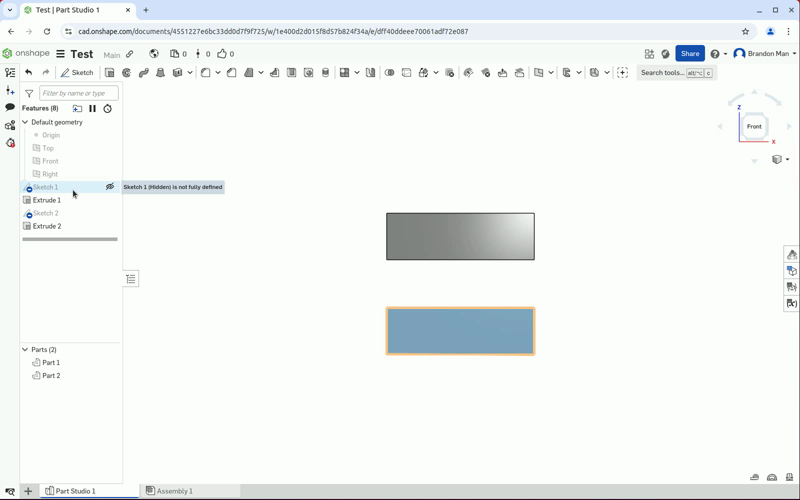
click(73, 189)
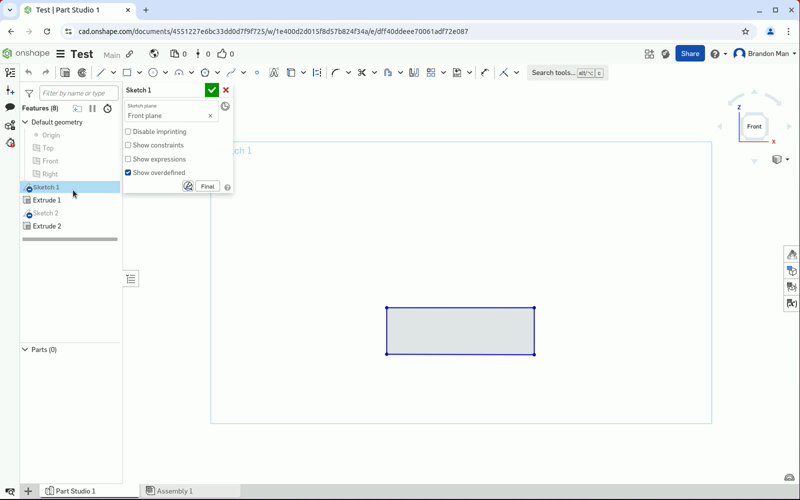
mouse_move(229, 92)
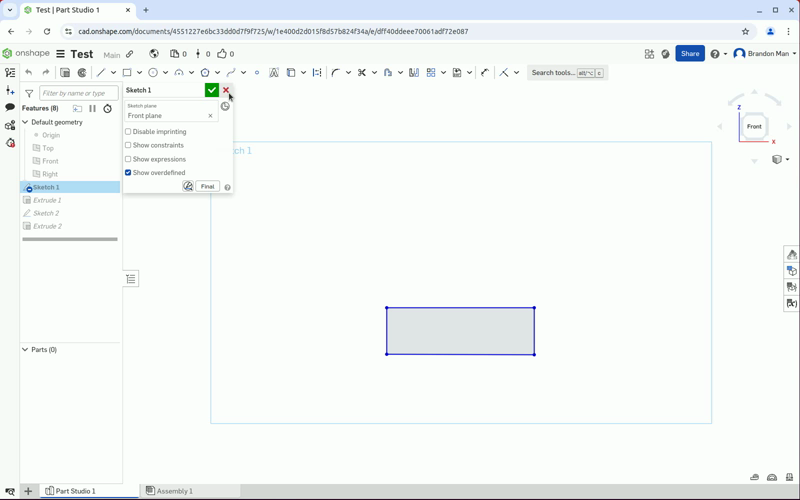
click(229, 92)
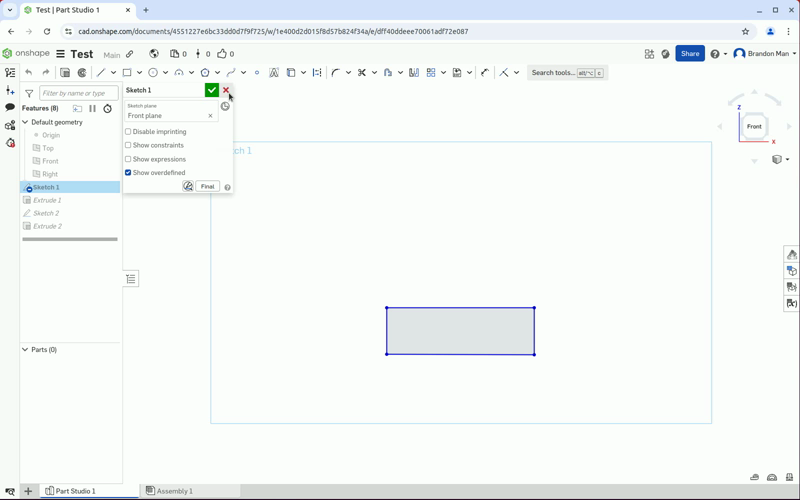
key(shift+s)
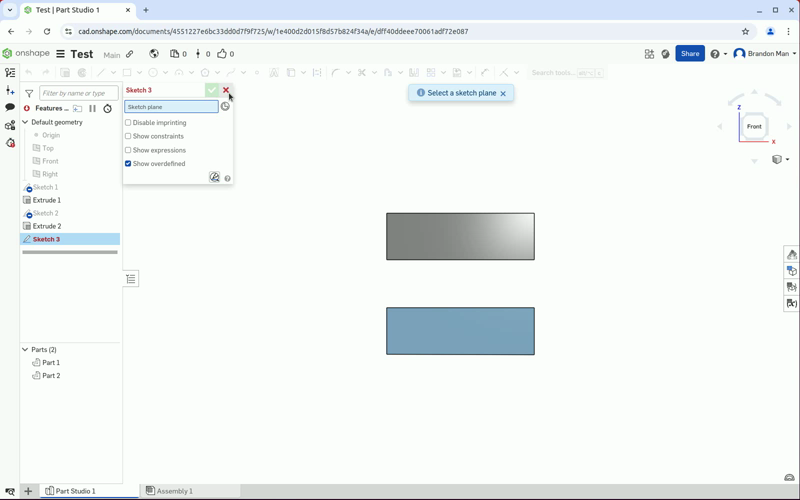
mouse_move(73, 163)
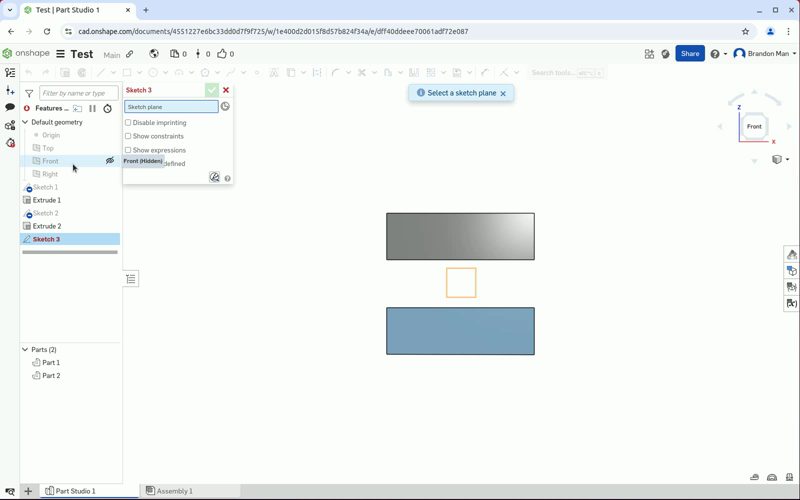
click(73, 163)
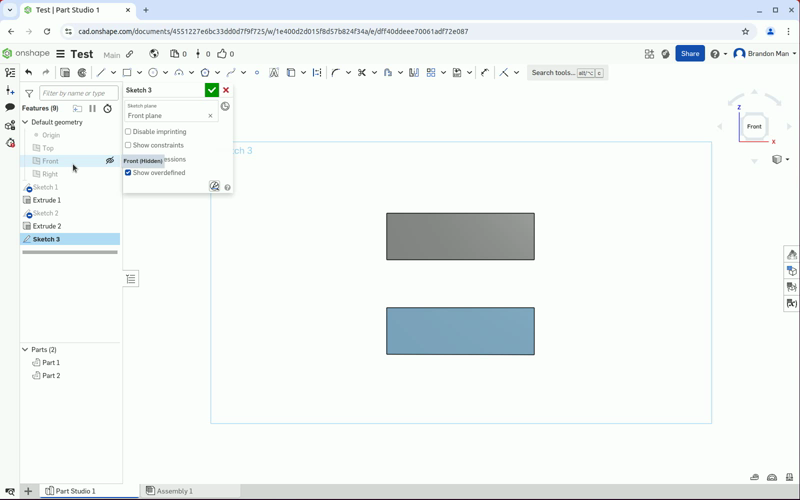
mouse_move(73, 352)
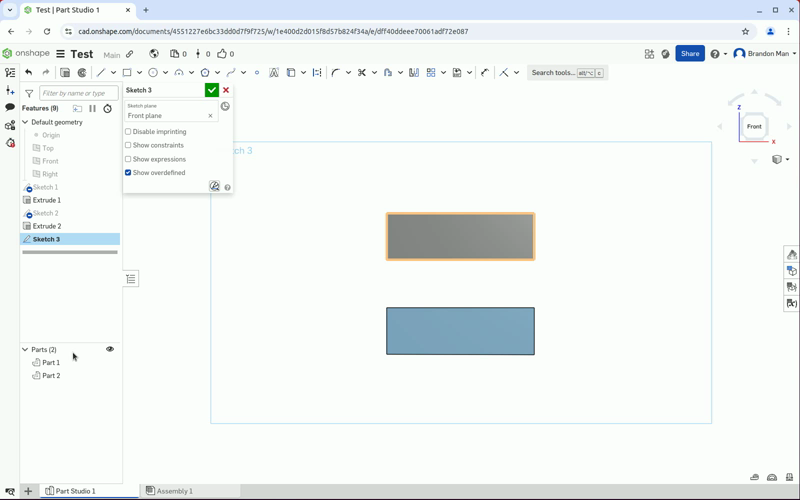
key(y)
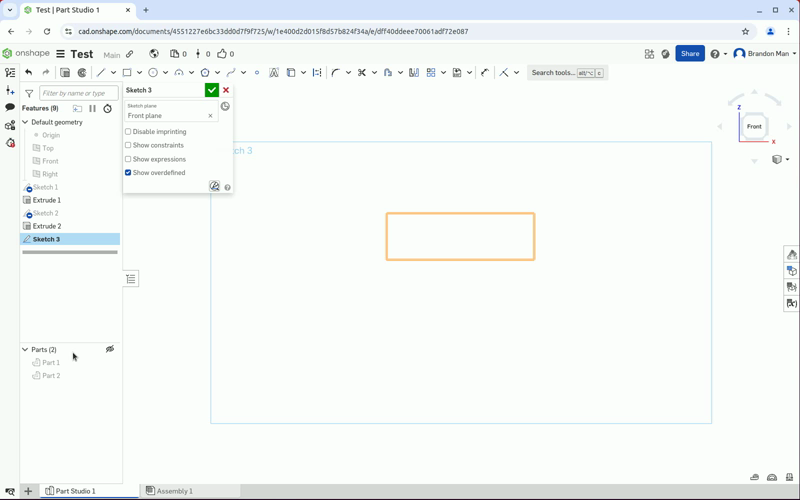
key(l)
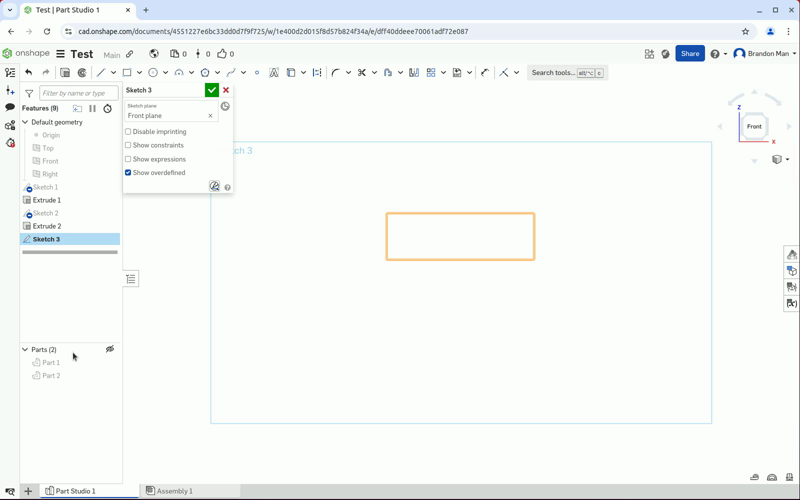
key_down(shift)
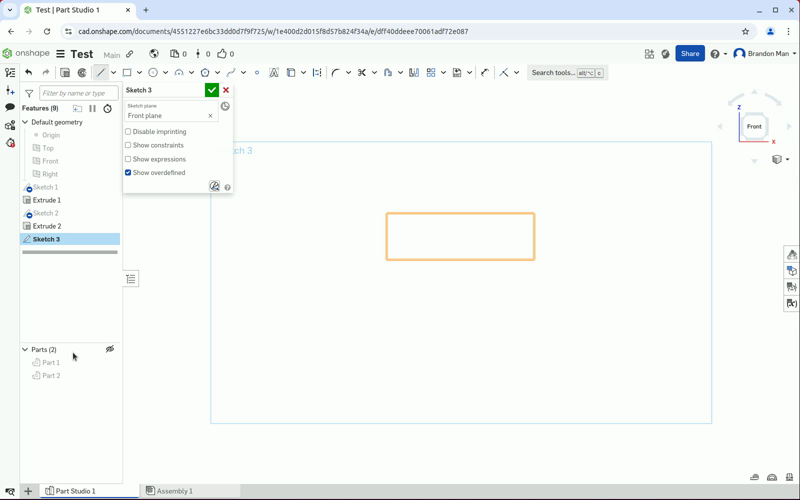
mouse_move(534, 354)
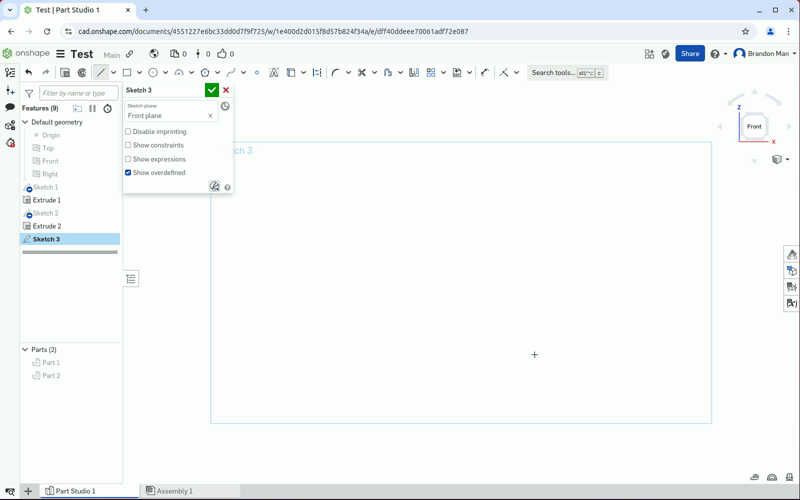
click(534, 354)
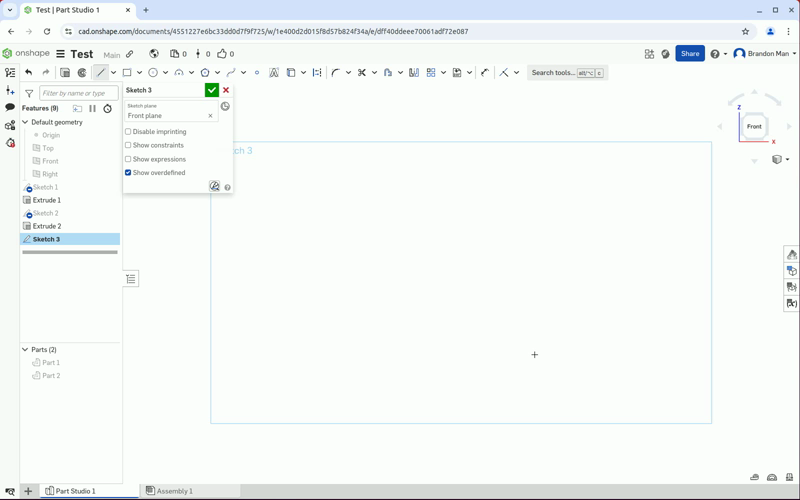
key_up(shift)
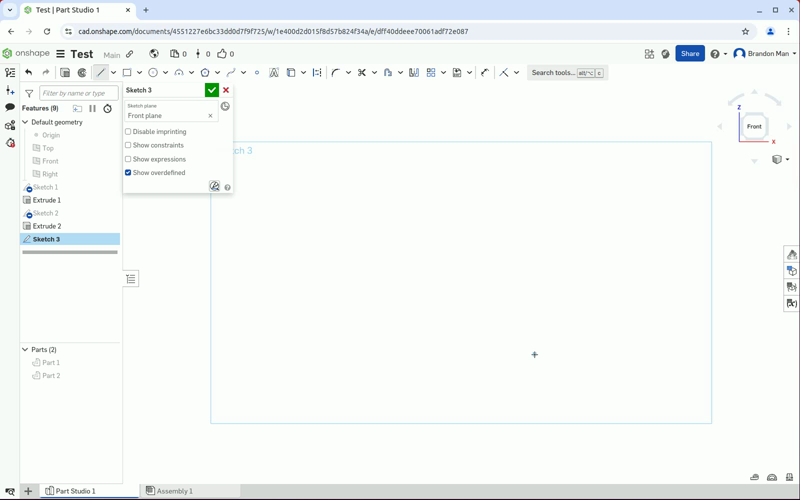
key_down(shift)
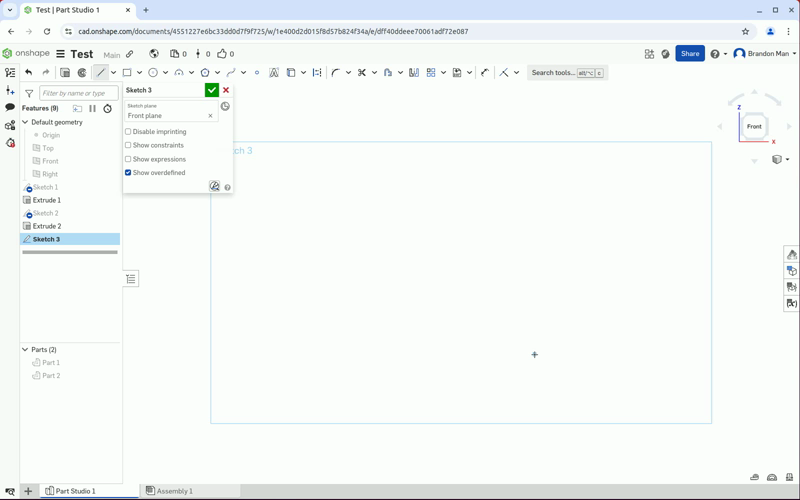
mouse_move(564, 354)
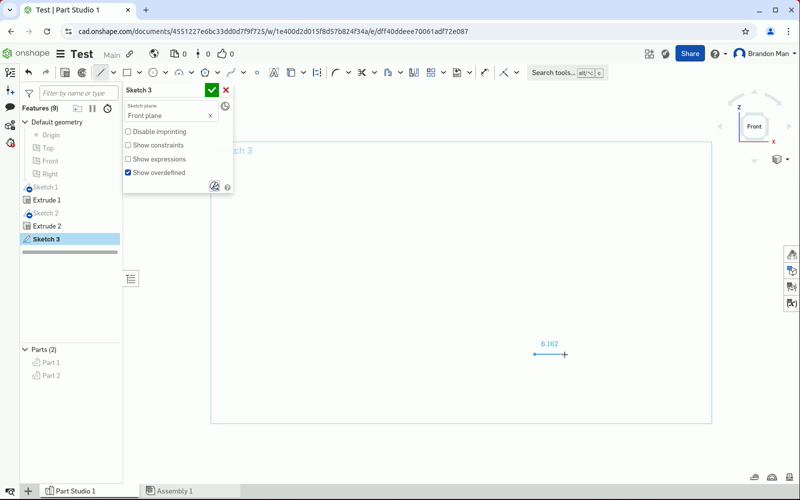
mouse_move(561, 354)
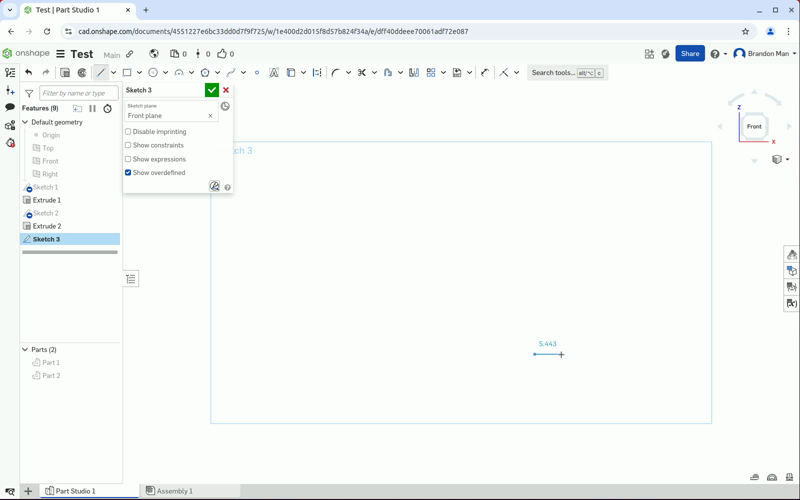
click(561, 354)
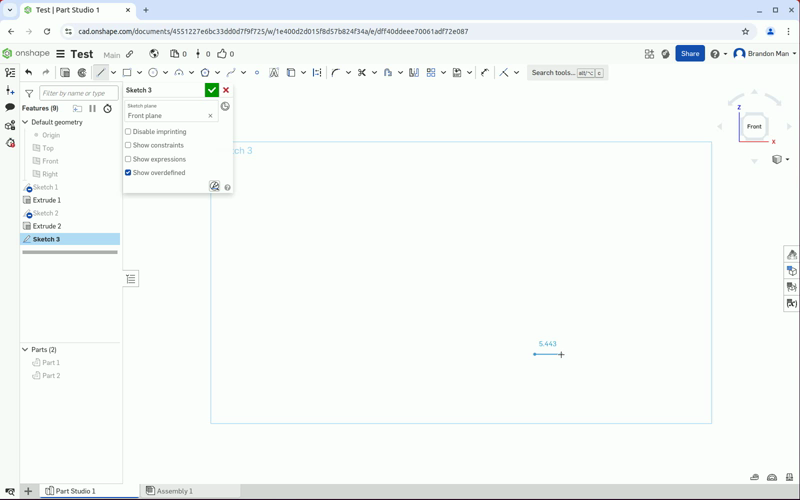
key_up(shift)
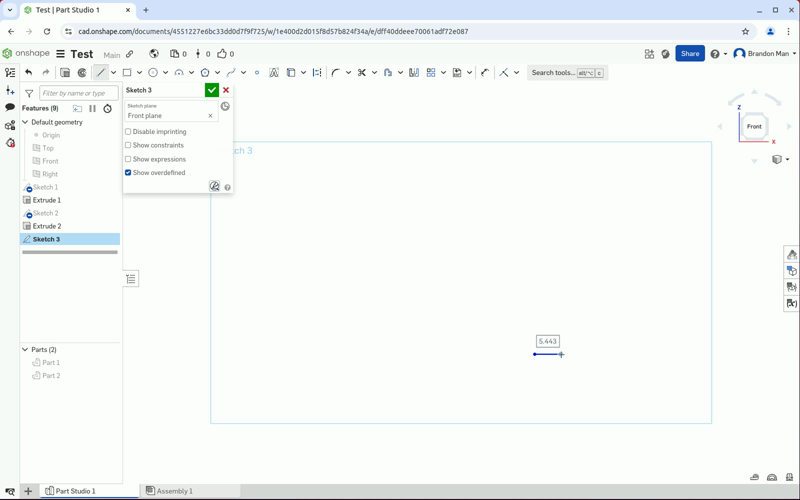
key_down(shift)
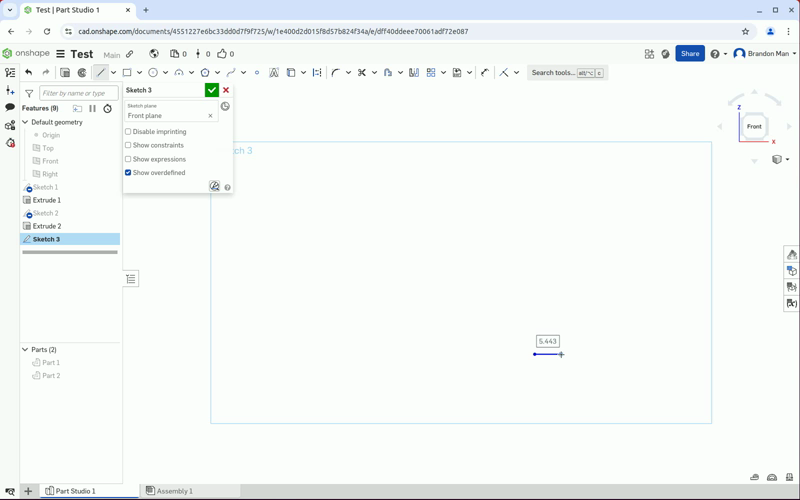
mouse_move(561, 213)
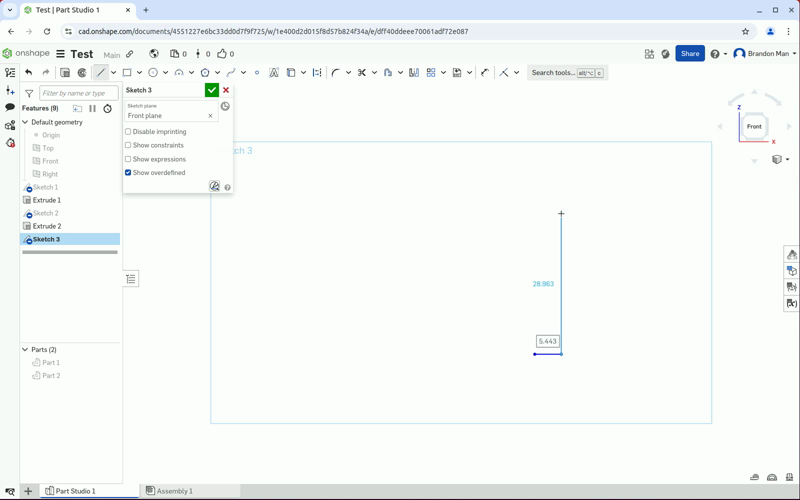
click(561, 213)
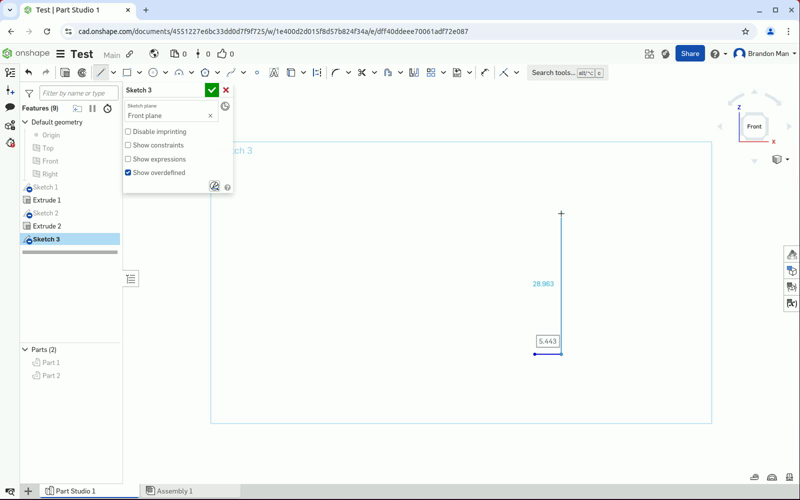
key_up(shift)
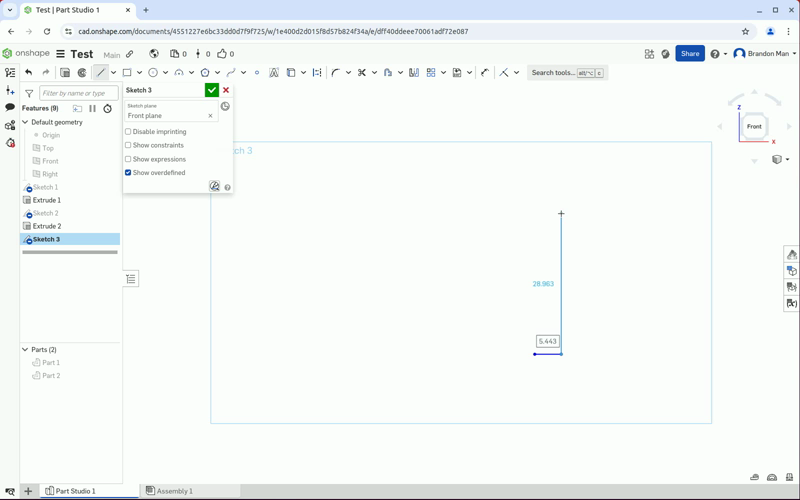
key_down(shift)
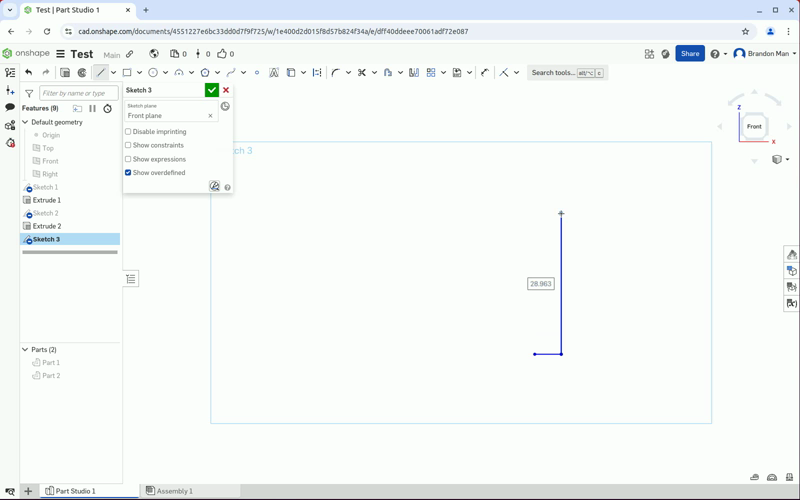
mouse_move(589, 213)
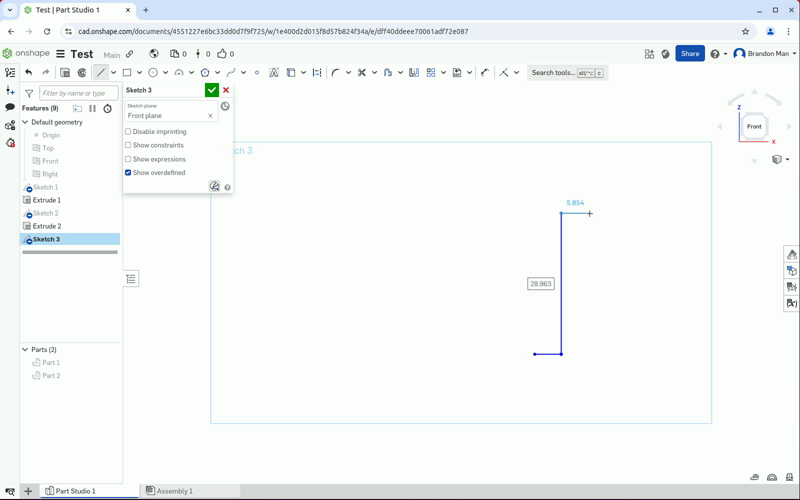
mouse_move(534, 213)
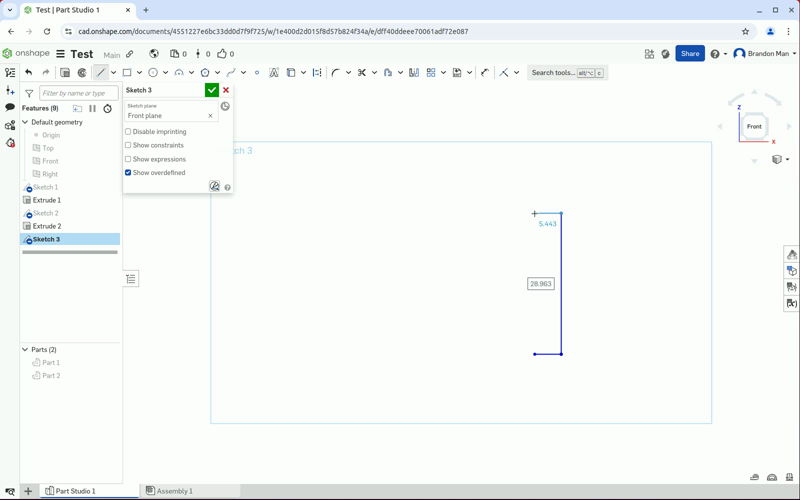
click(534, 213)
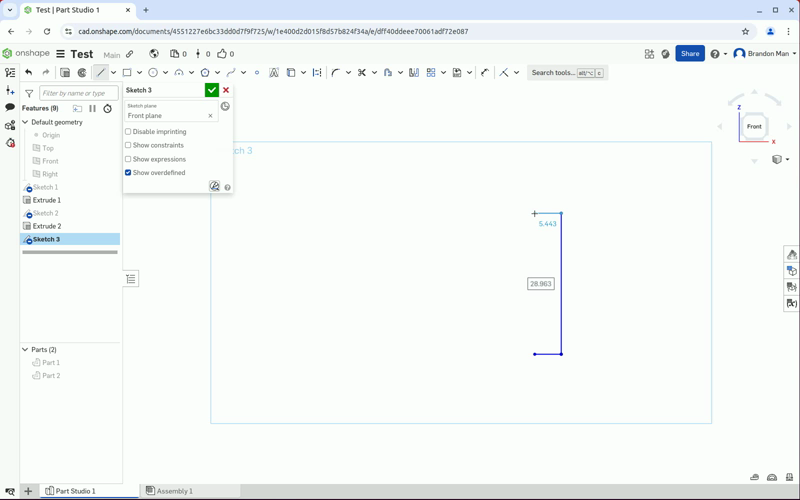
key_up(shift)
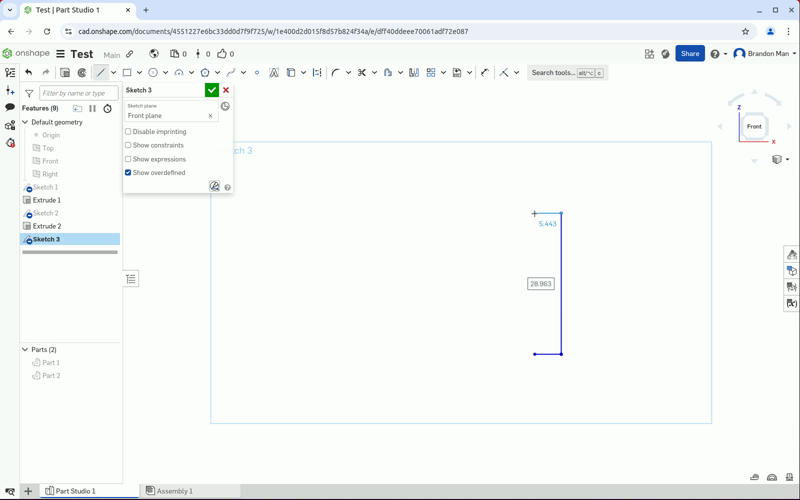
key_down(shift)
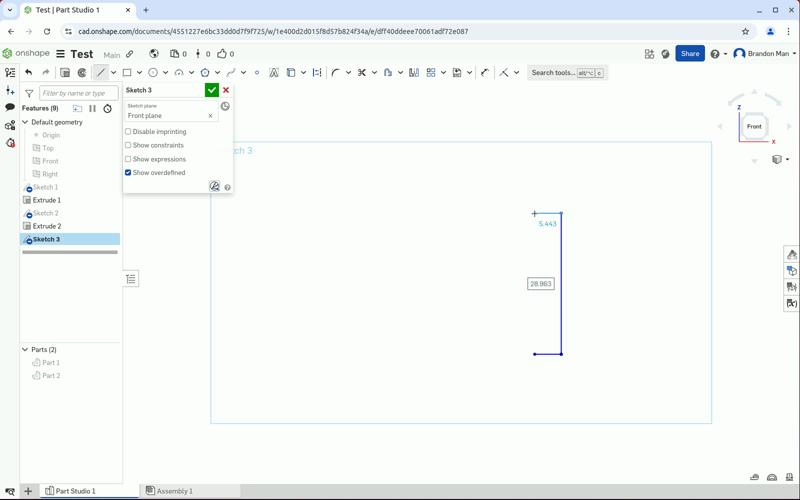
mouse_move(564, 213)
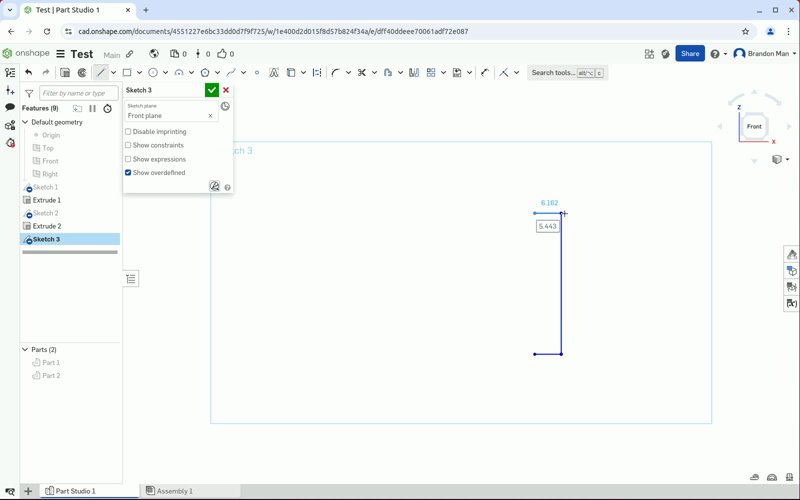
mouse_move(534, 260)
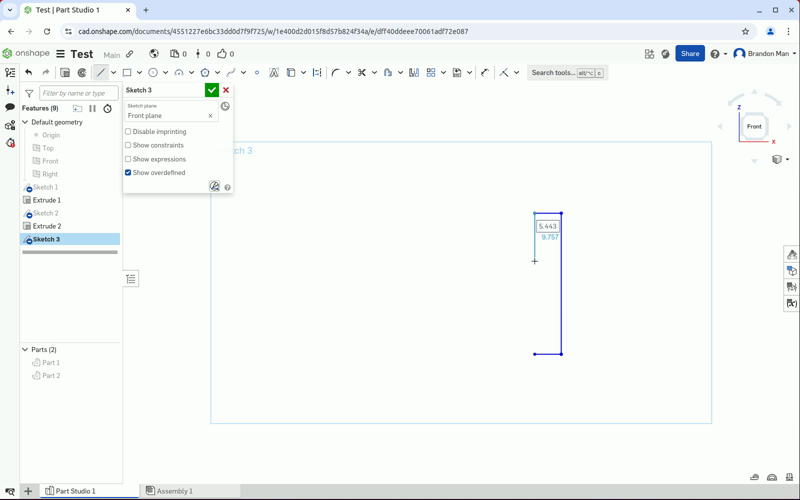
click(534, 260)
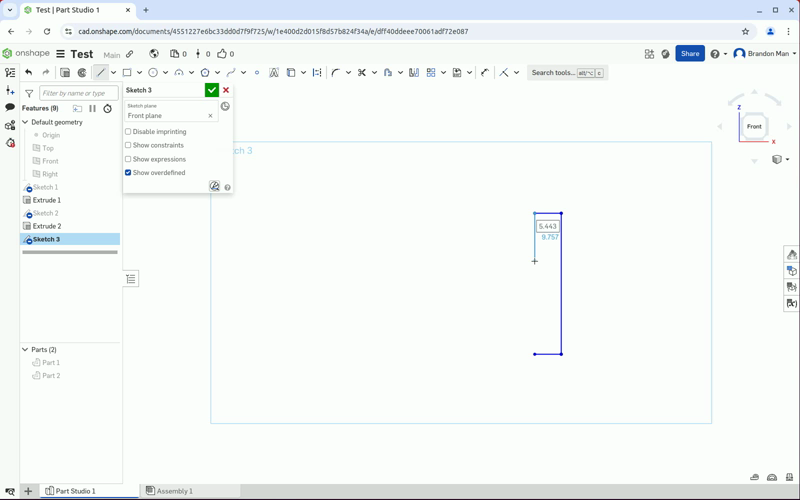
key_up(shift)
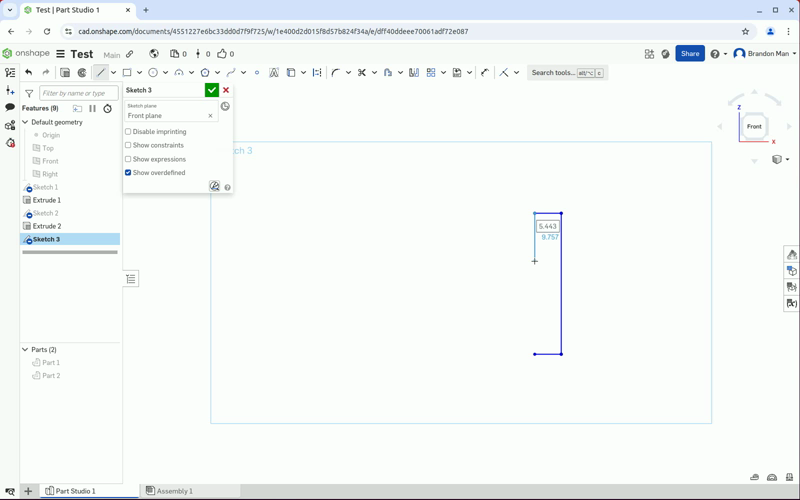
key_down(shift)
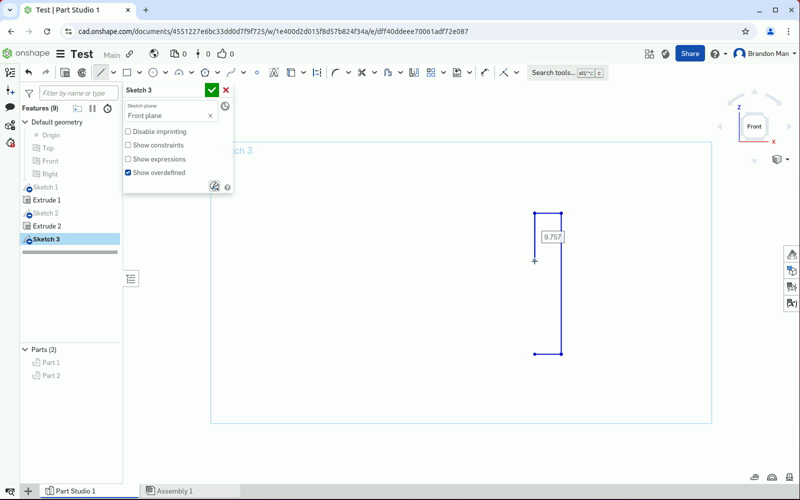
mouse_move(564, 260)
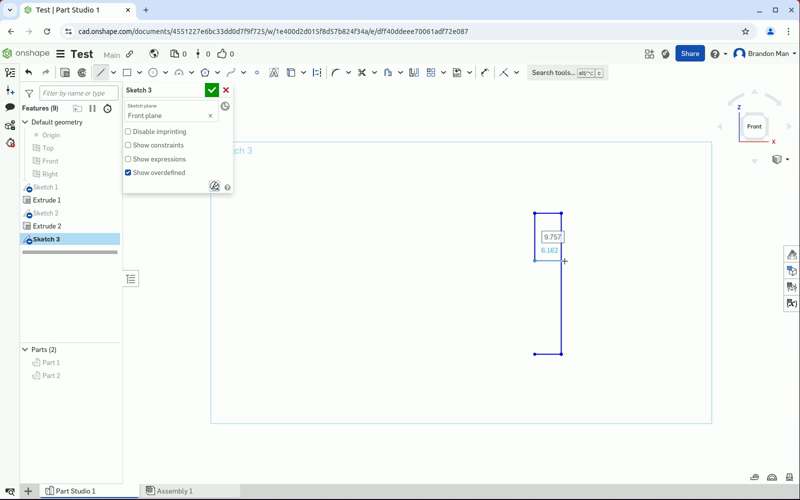
mouse_move(549, 260)
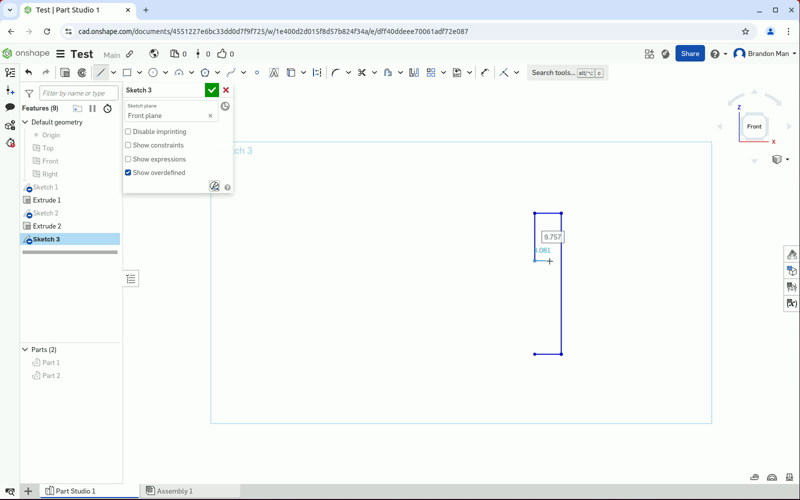
click(549, 260)
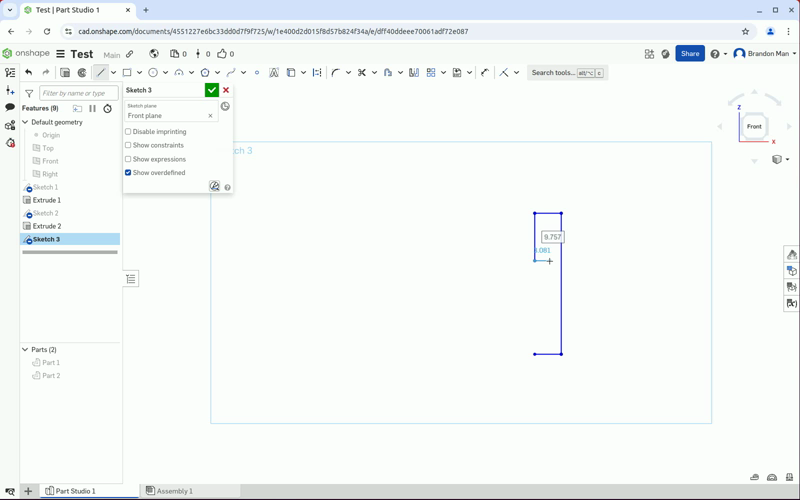
key_up(shift)
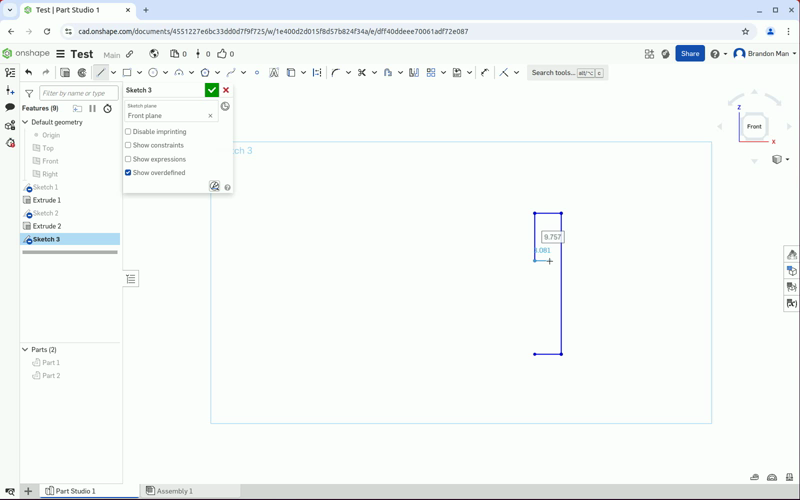
key_down(shift)
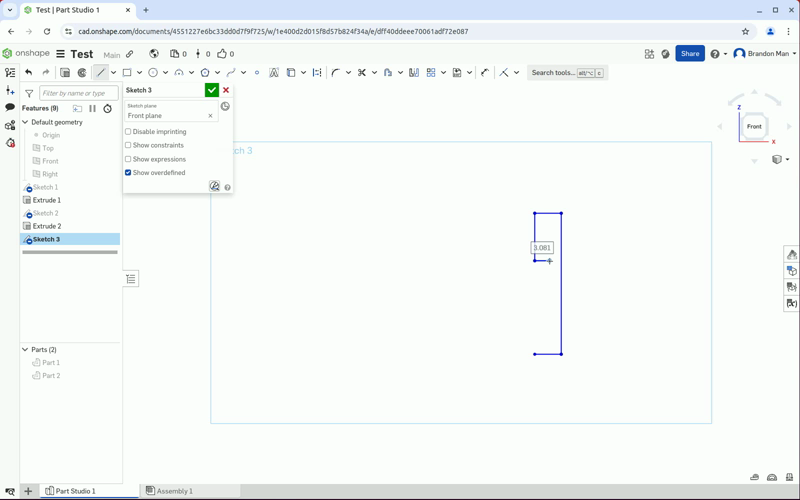
mouse_move(579, 260)
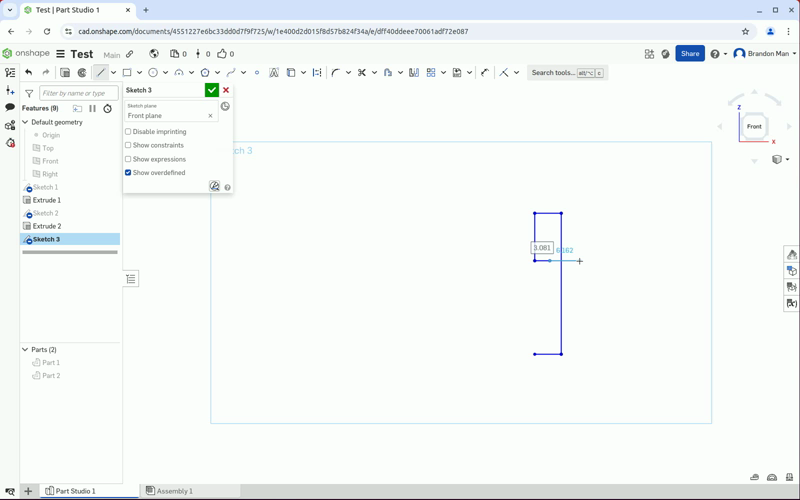
mouse_move(549, 306)
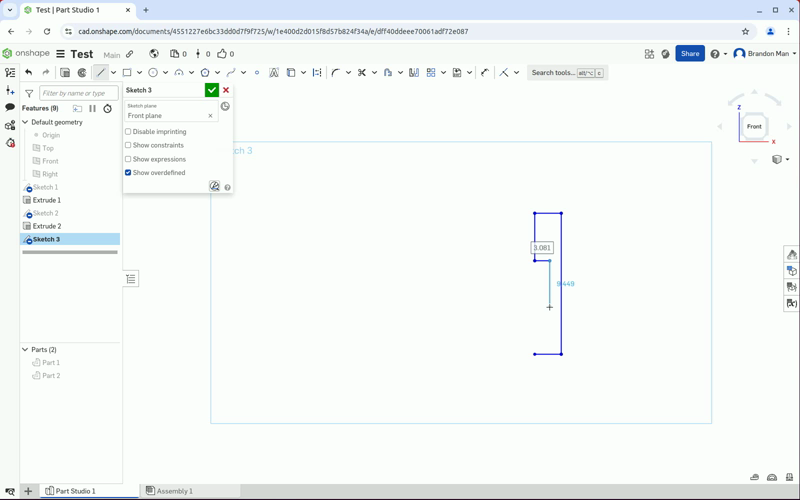
click(549, 306)
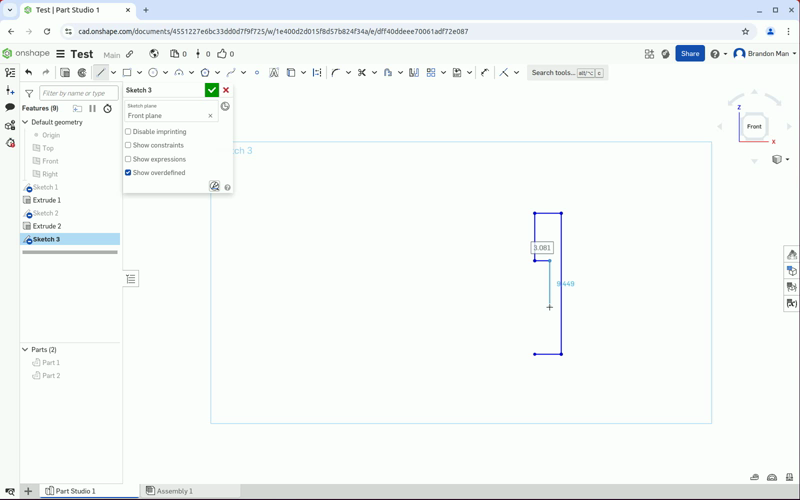
key_up(shift)
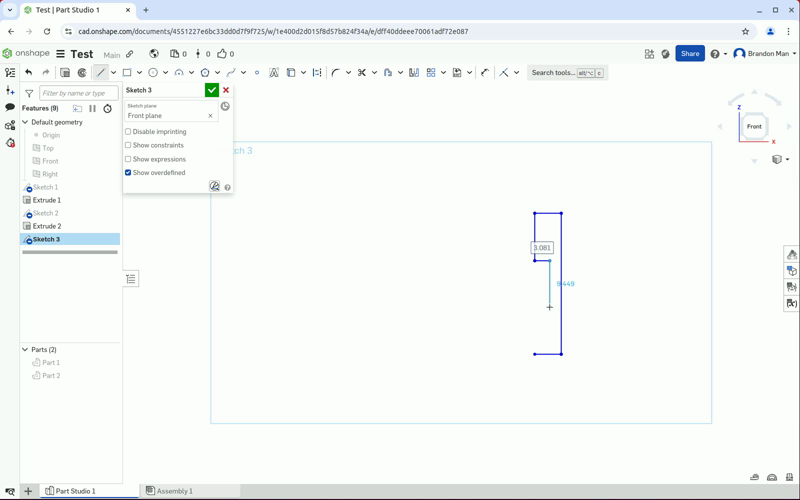
key_down(shift)
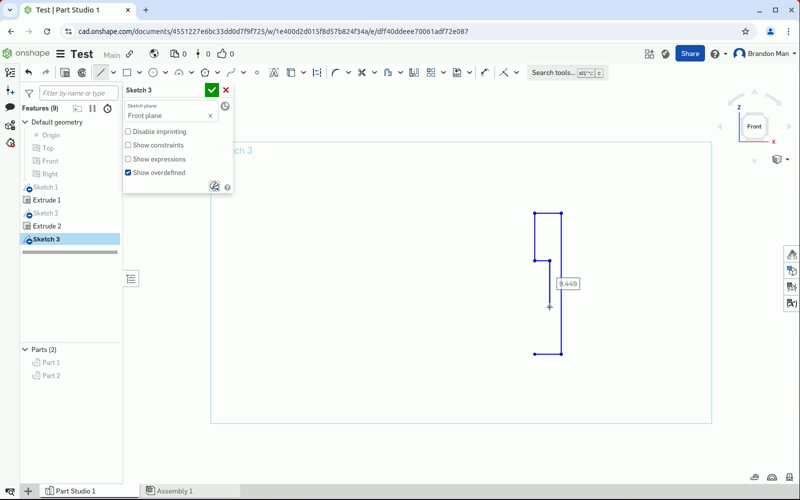
mouse_move(579, 306)
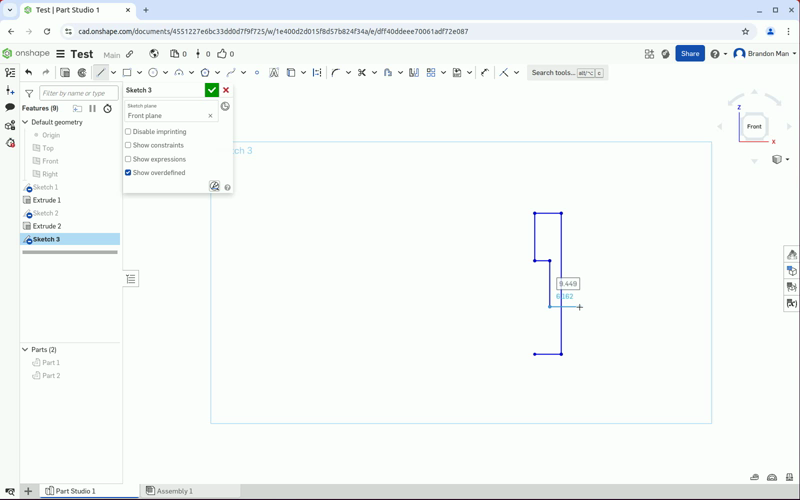
mouse_move(534, 306)
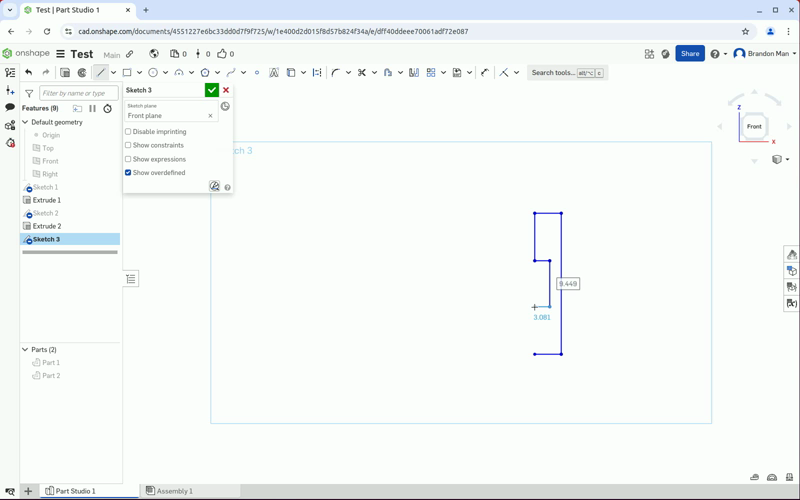
click(534, 306)
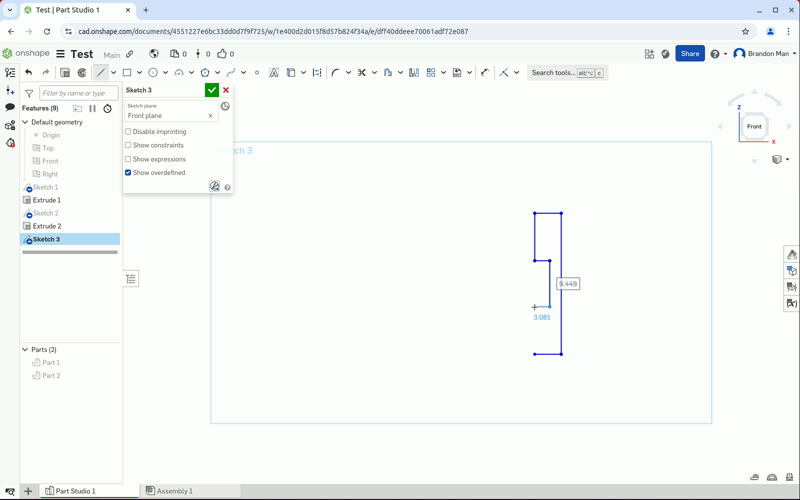
key_up(shift)
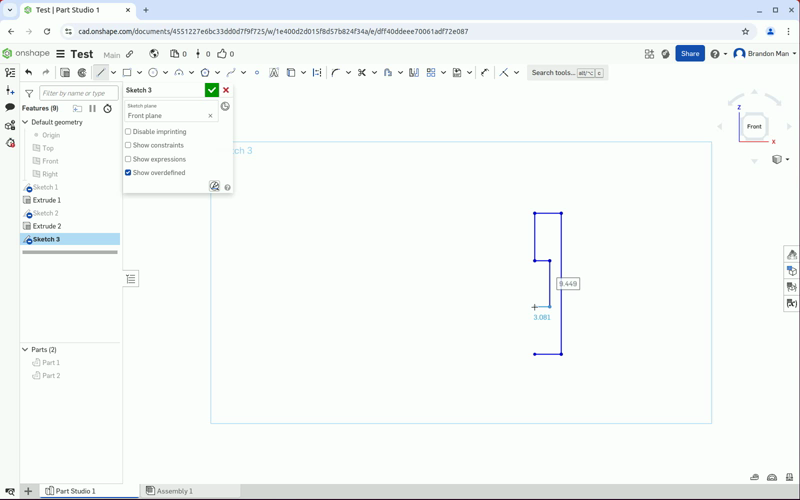
mouse_move(564, 306)
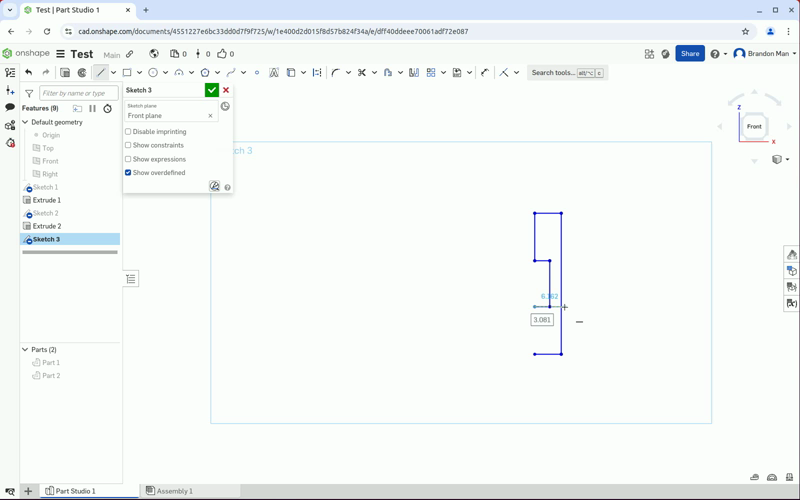
key_down(shift)
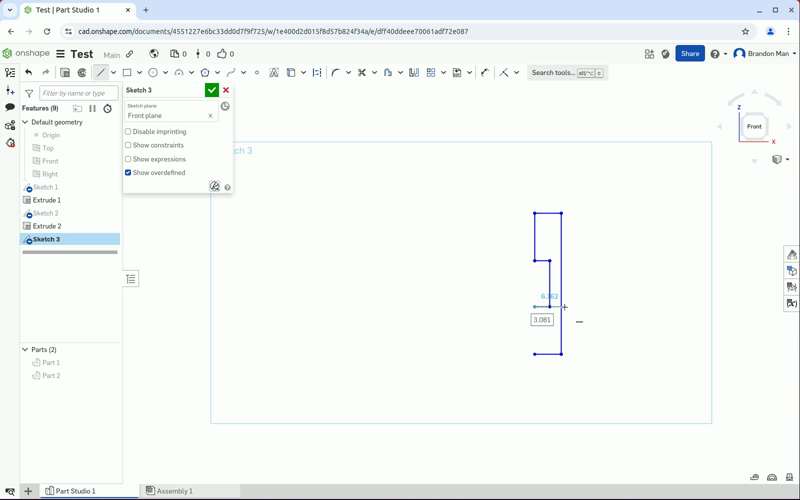
mouse_move(534, 354)
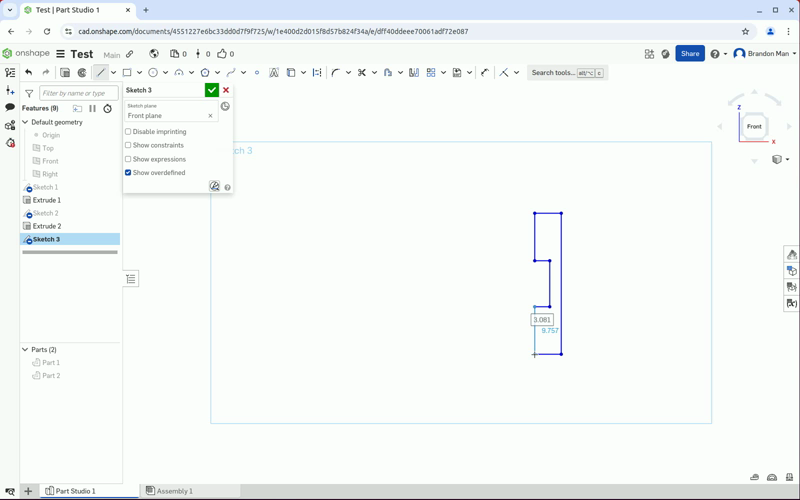
key_up(shift)
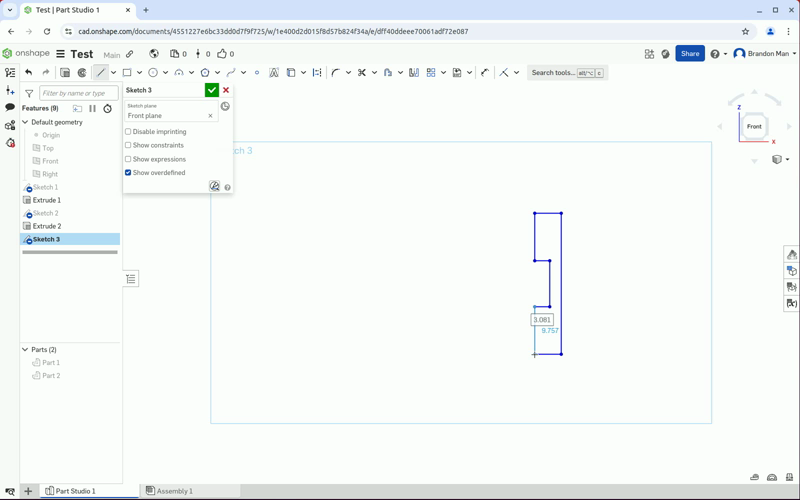
click(534, 354)
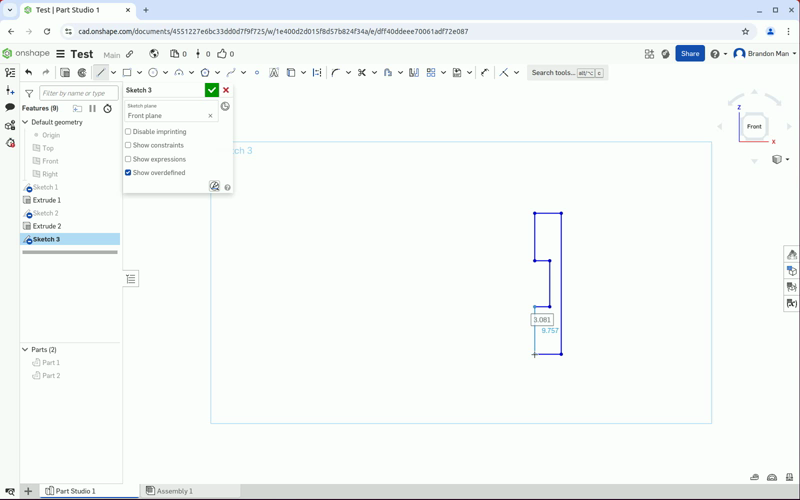
key(esc)
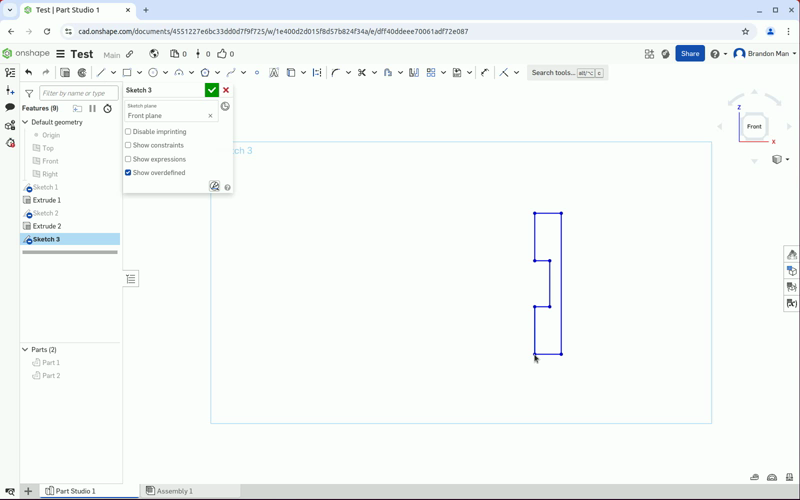
key(c)
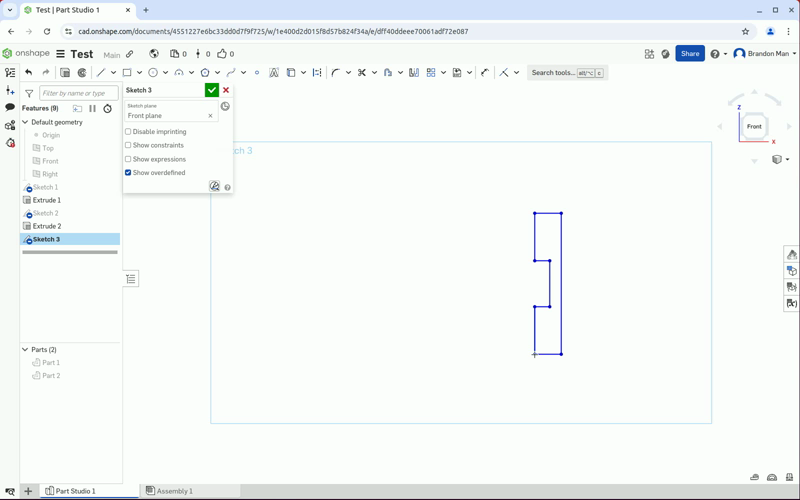
key_down(shift)
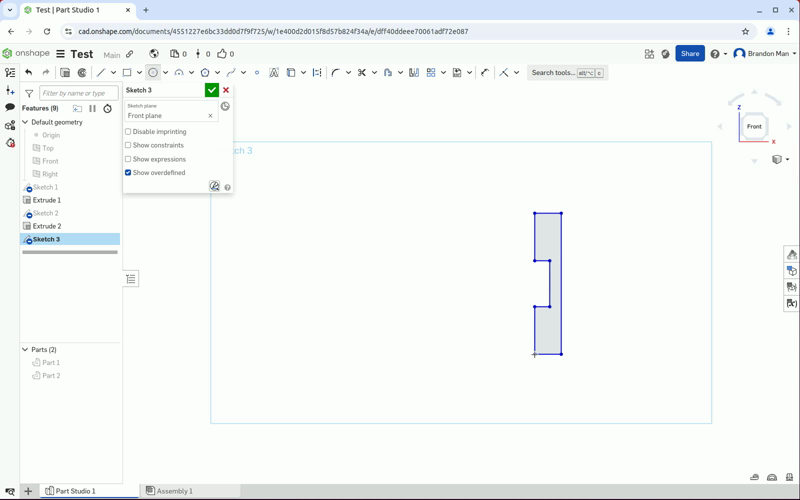
mouse_move(549, 336)
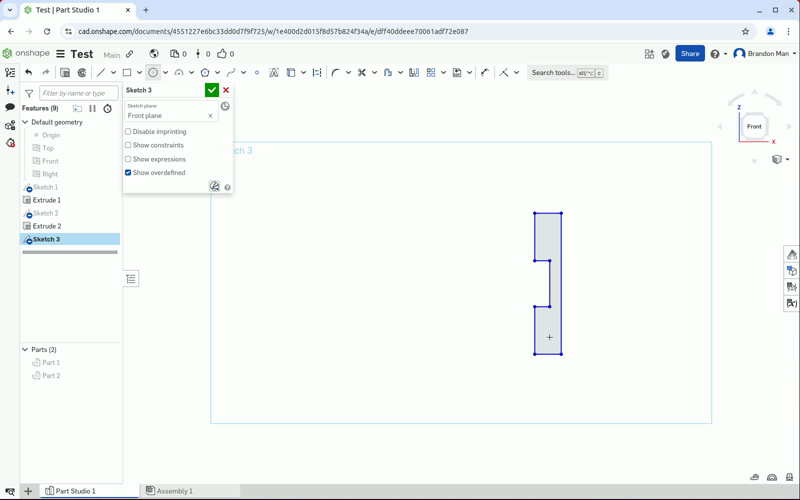
click(549, 336)
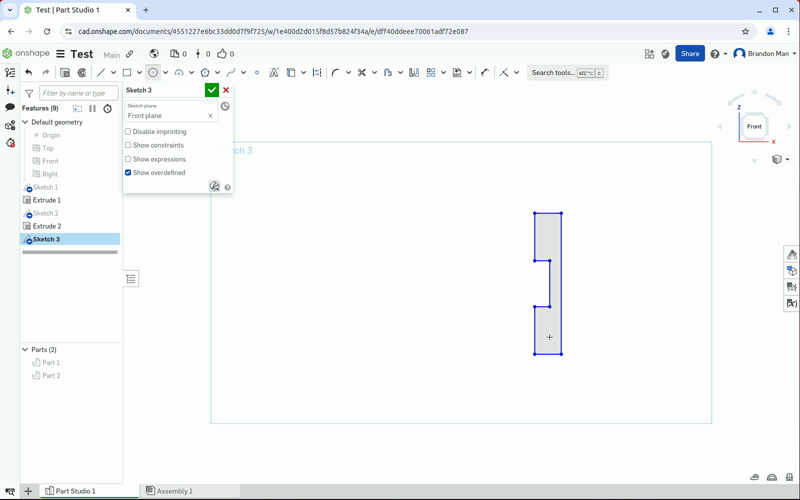
key_up(shift)
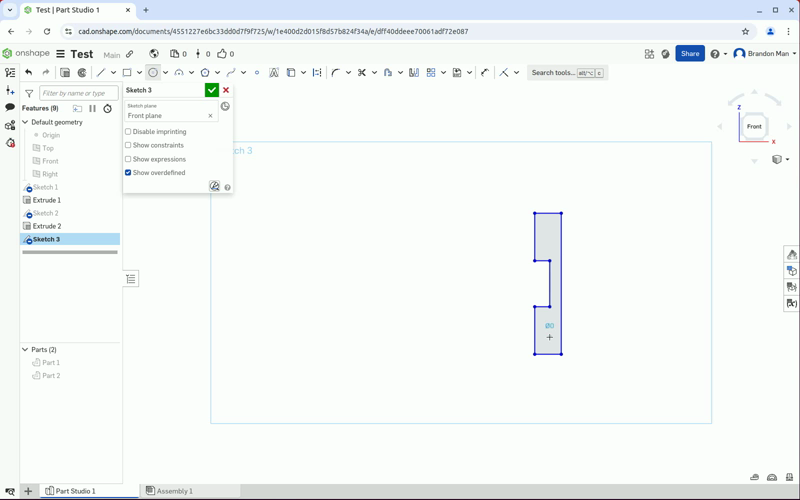
mouse_move(555, 336)
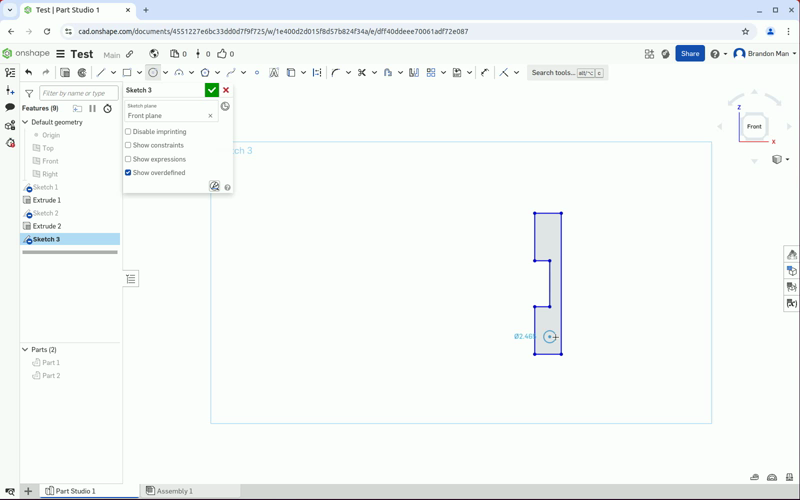
click(555, 336)
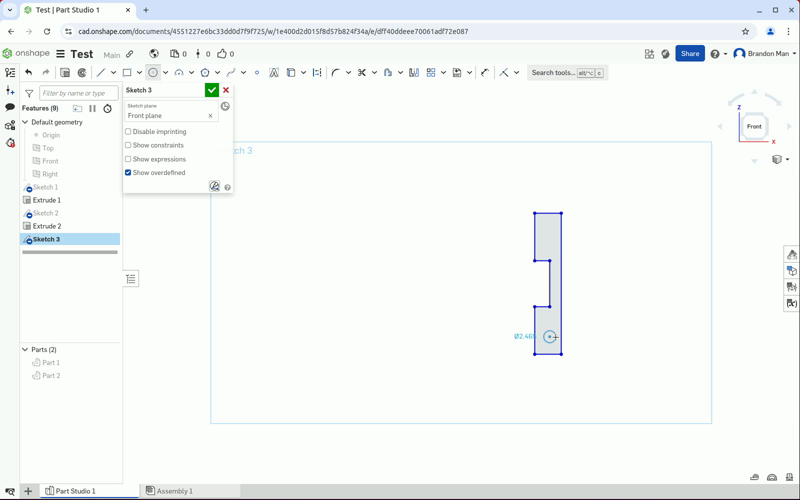
key(esc)
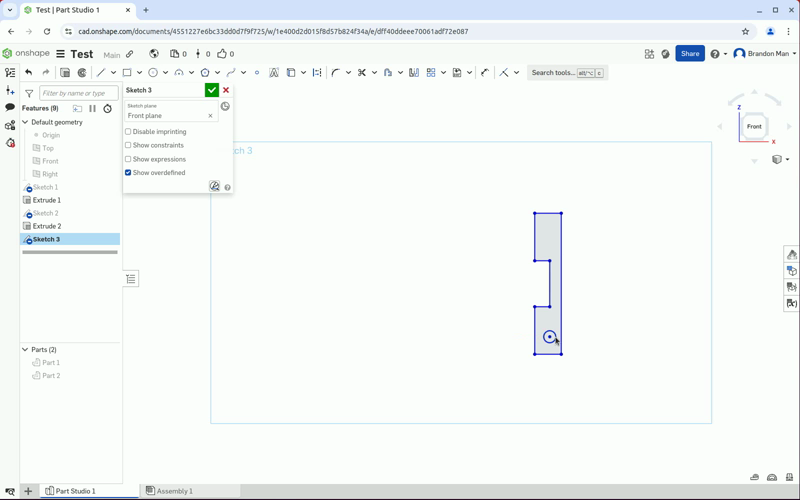
key(c)
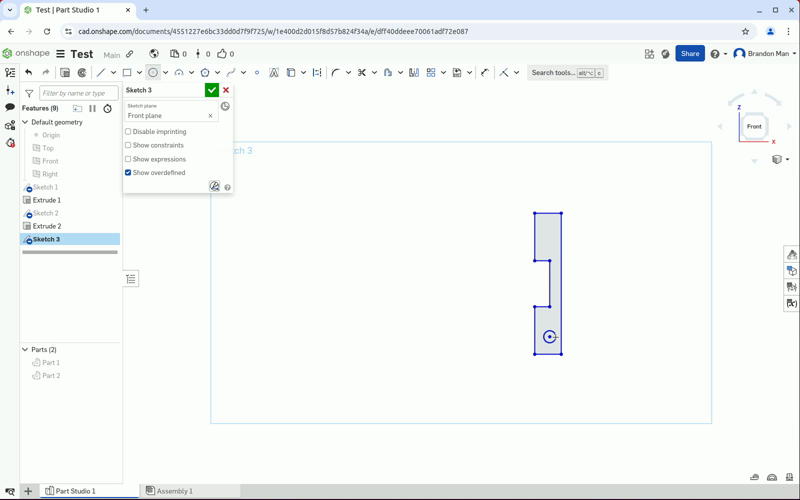
key_down(shift)
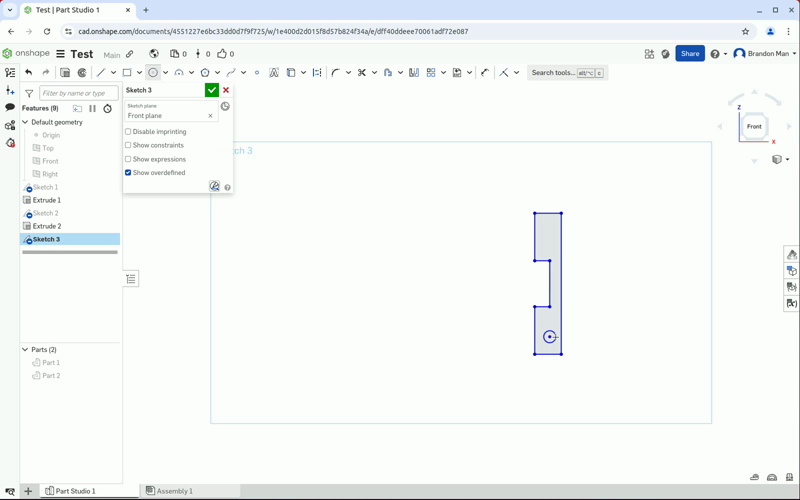
mouse_move(549, 230)
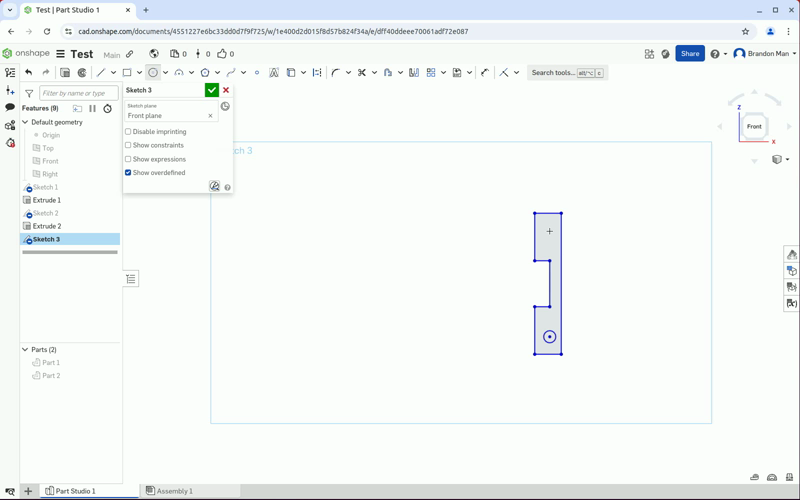
click(549, 230)
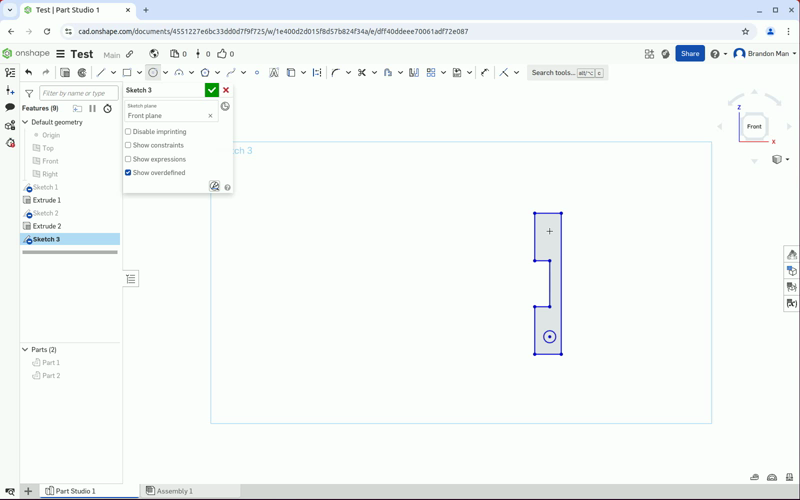
key_up(shift)
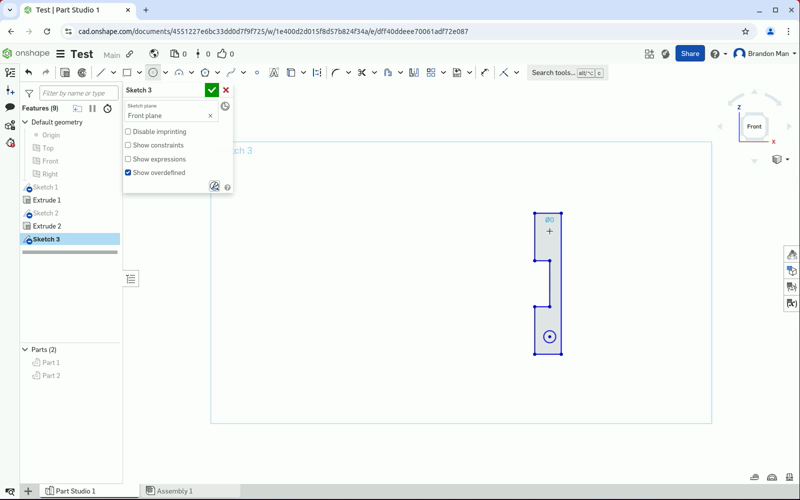
mouse_move(555, 230)
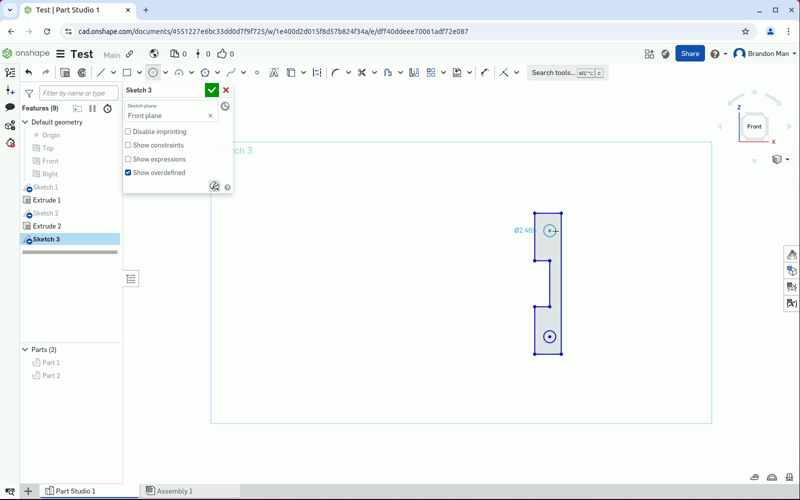
click(555, 230)
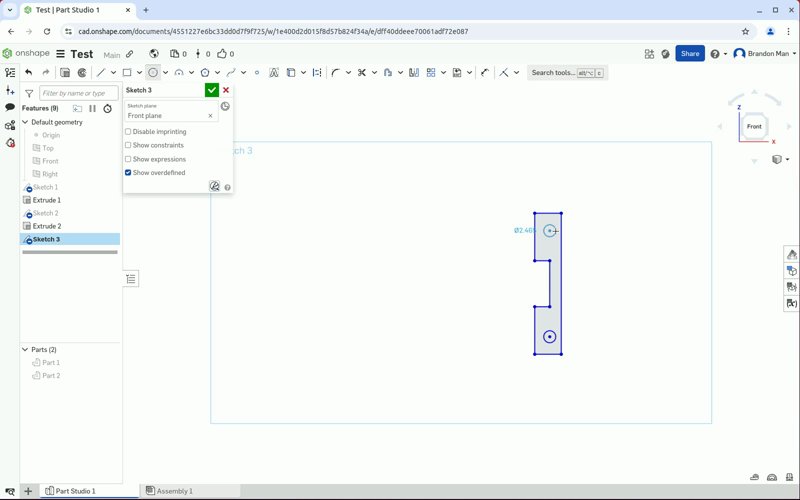
key(esc)
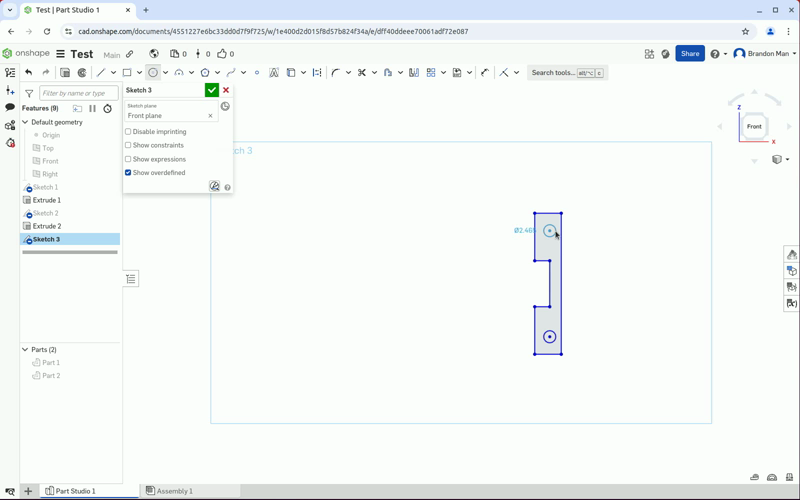
mouse_move(541, 223)
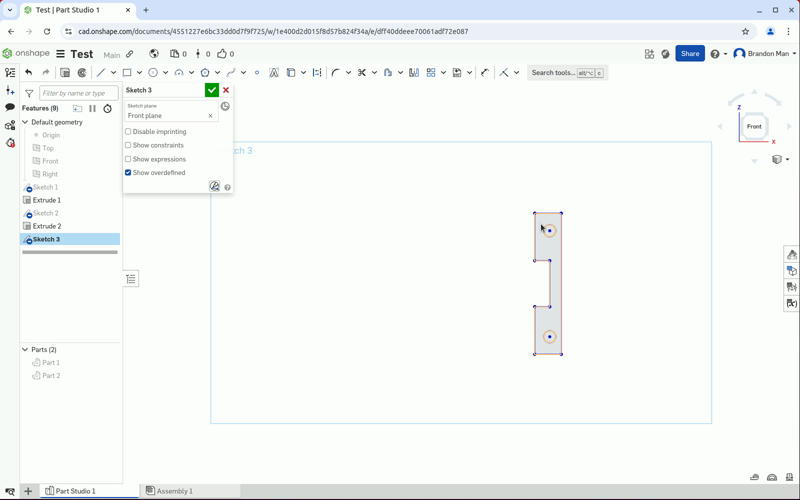
click(541, 223)
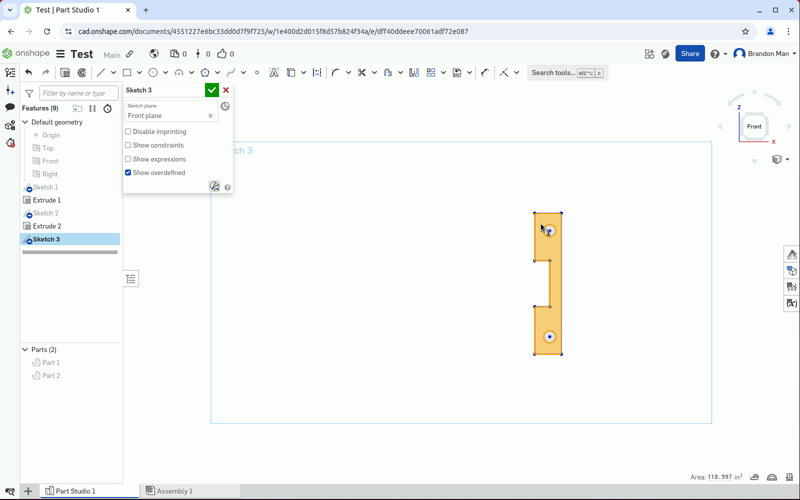
mouse_move(73, 352)
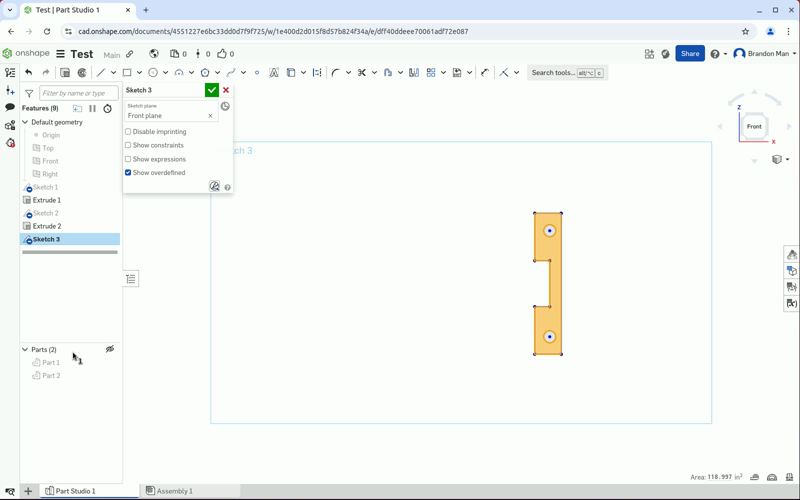
key(shift+y)
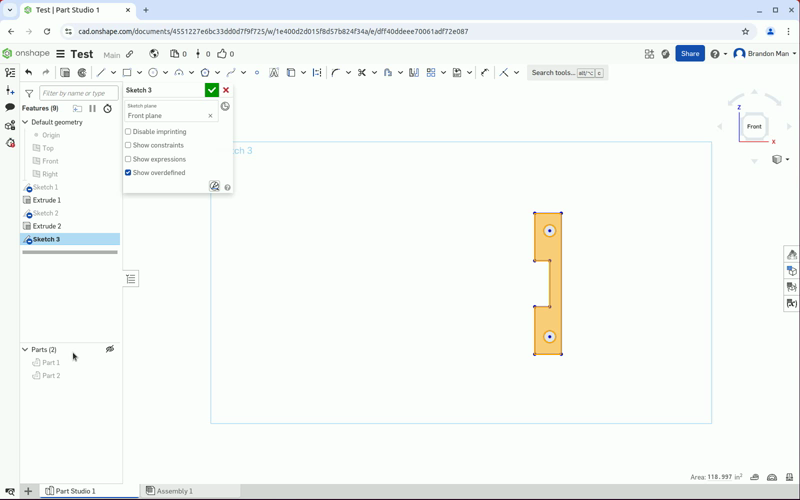
key(shift+e)
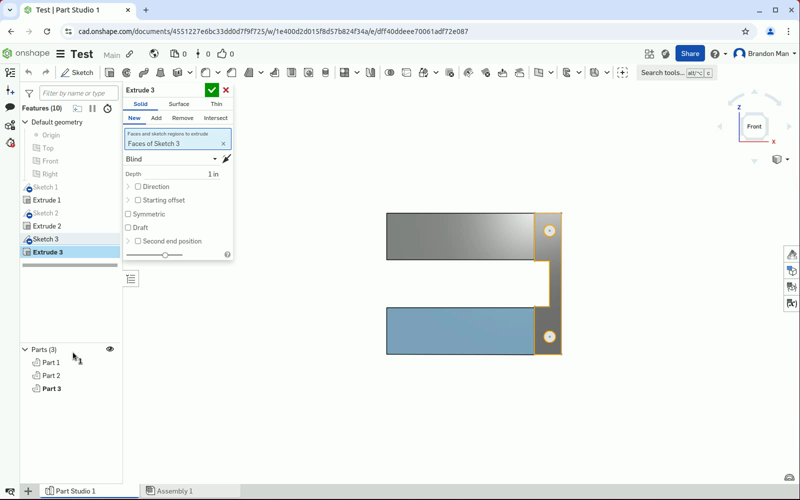
mouse_move(143, 106)
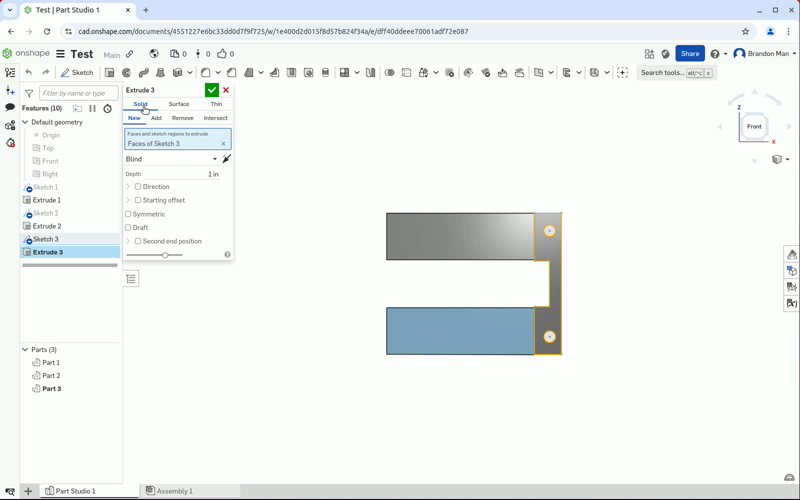
click(143, 106)
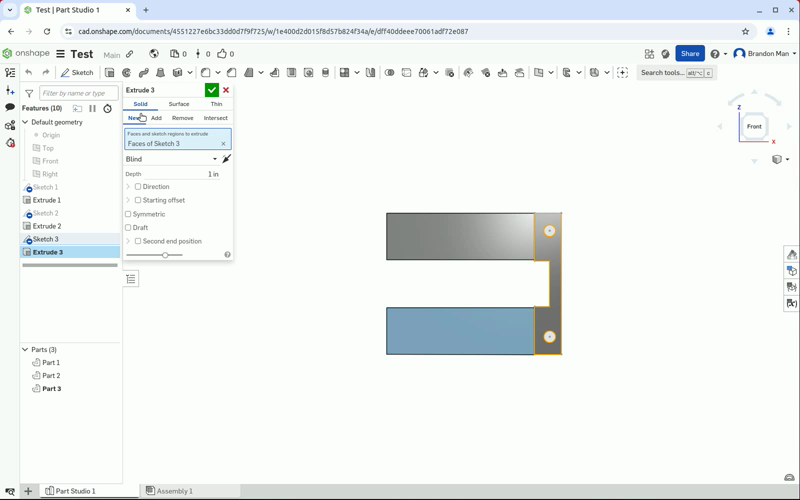
mouse_move(137, 120)
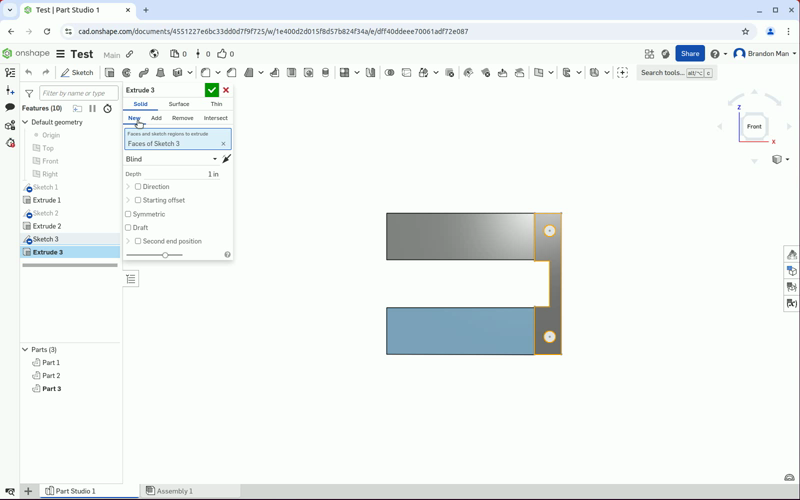
click(137, 120)
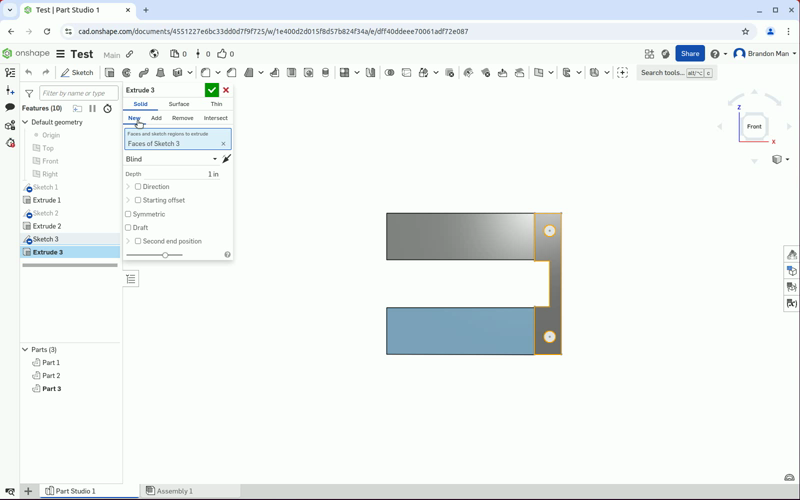
key(tab, 4)
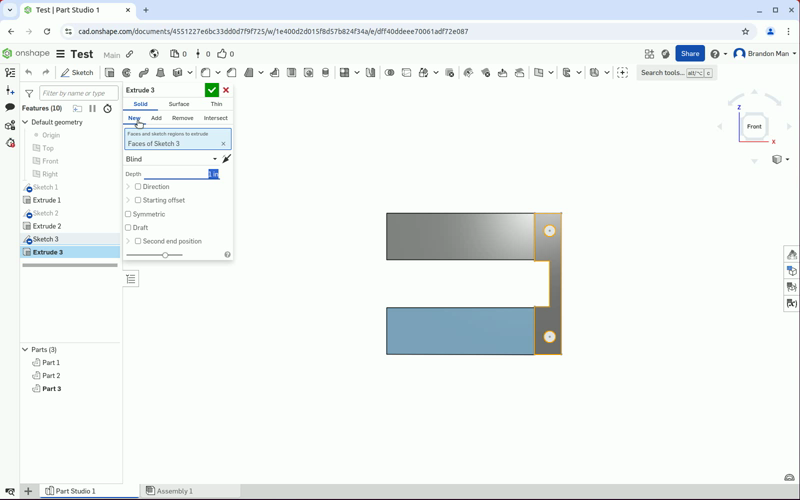
text(0.722)
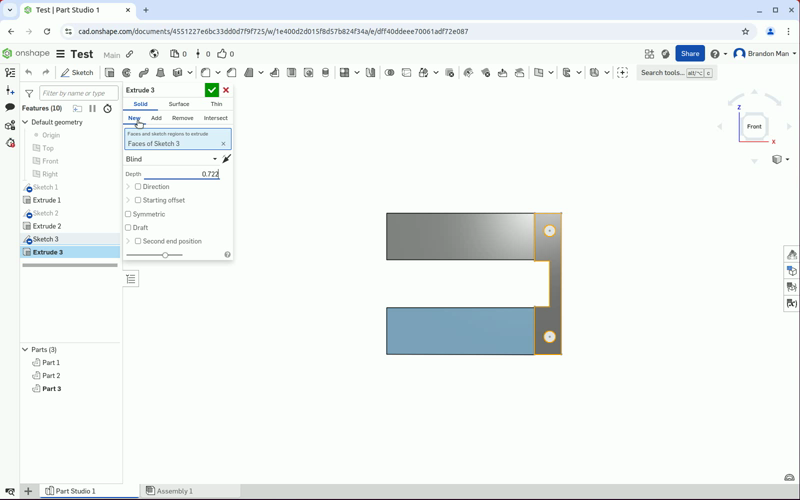
key(enter)
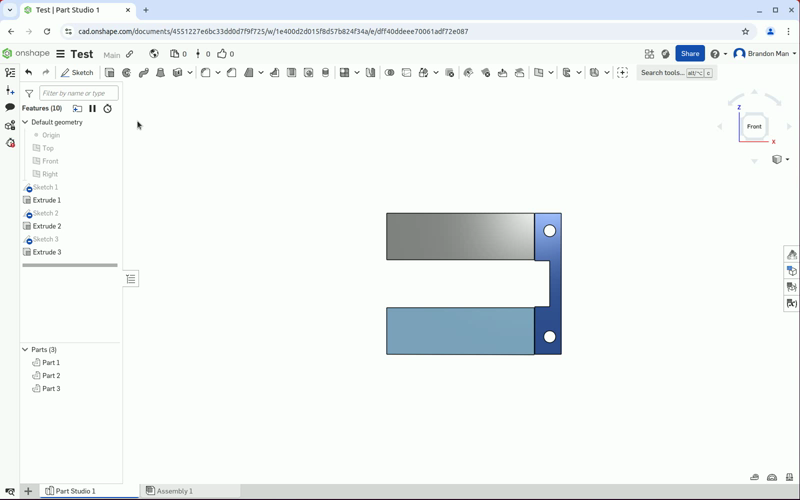
key(shift+h)
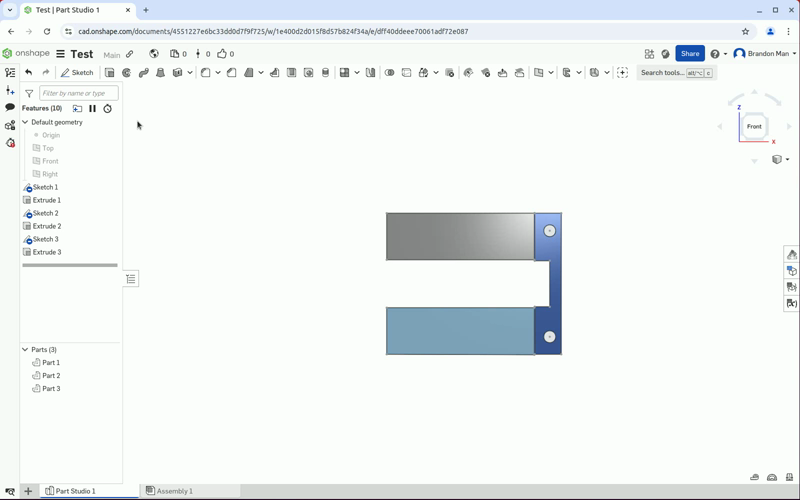
key(shift+h)
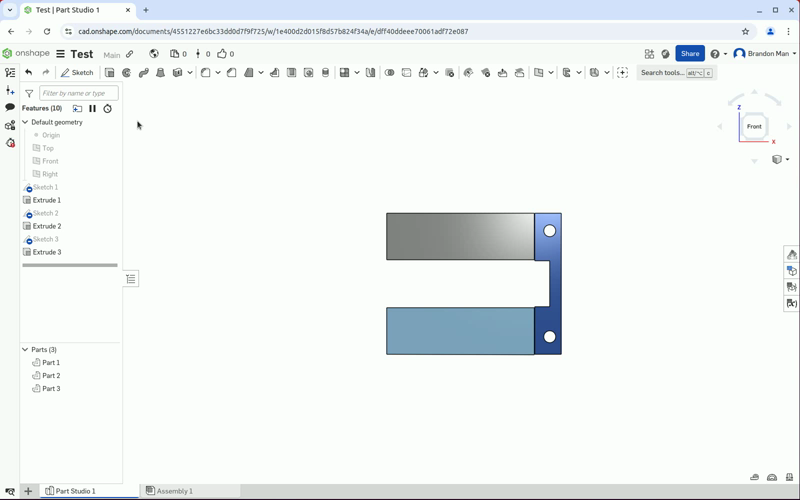
mouse_move(73, 189)
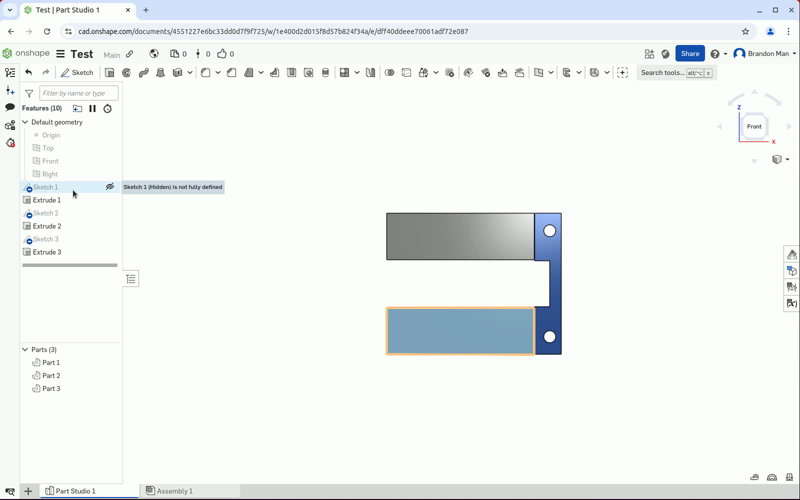
click(73, 189)
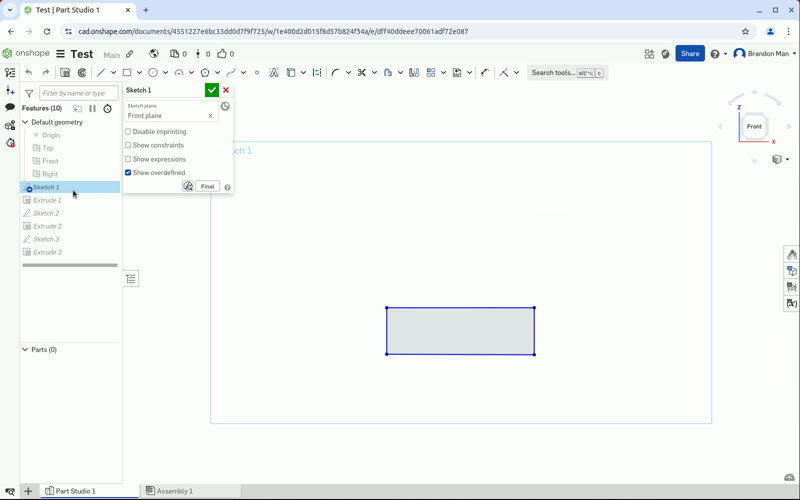
mouse_move(229, 92)
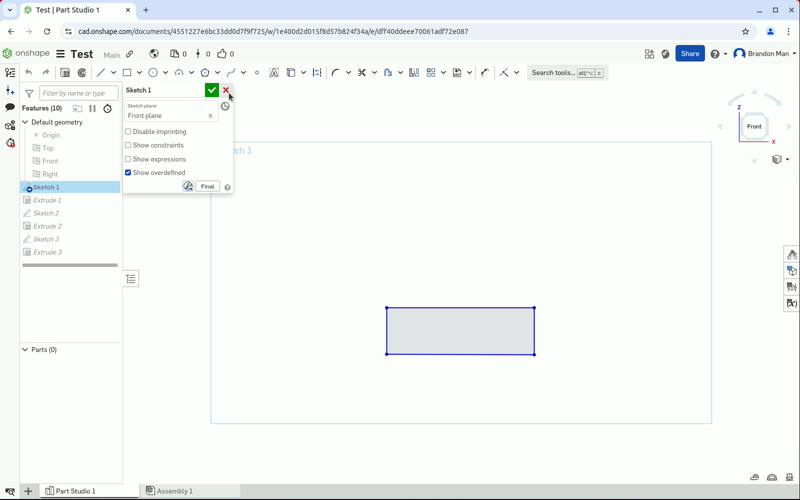
click(229, 92)
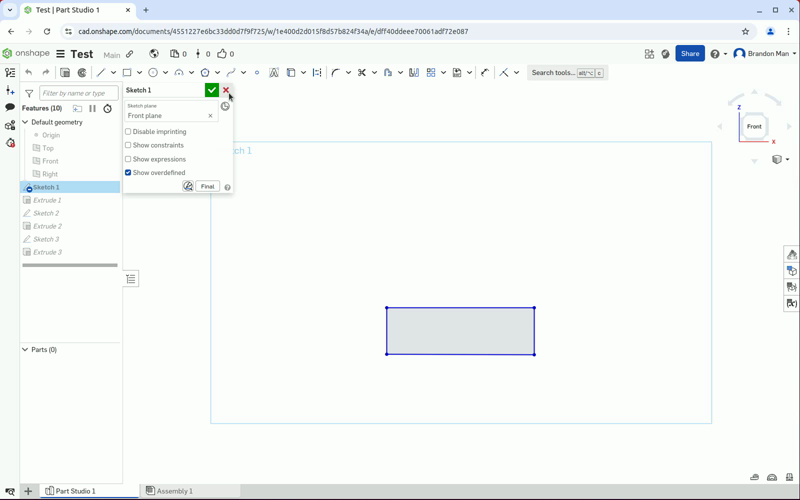
key(shift+s)
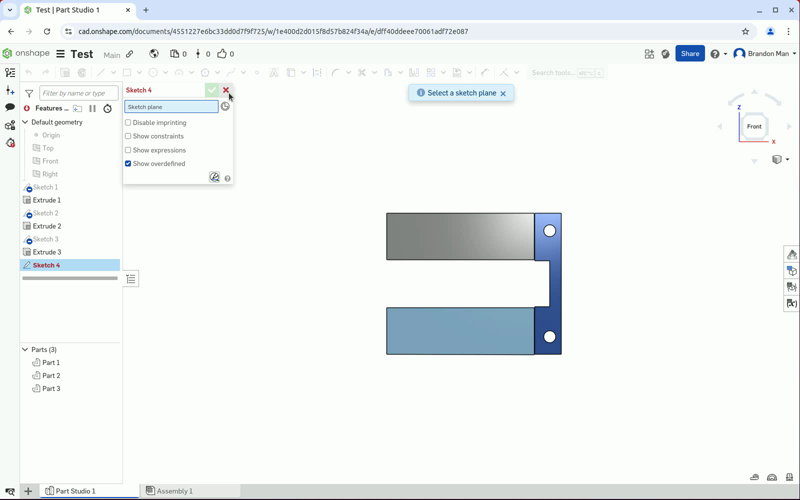
mouse_move(73, 163)
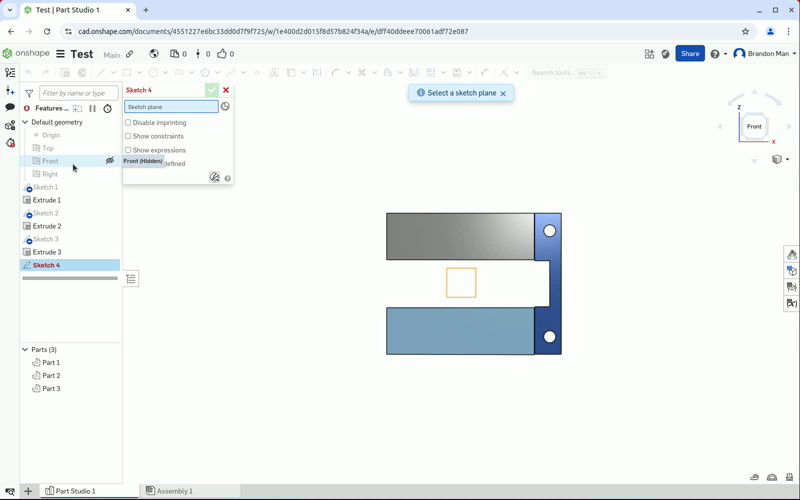
click(73, 163)
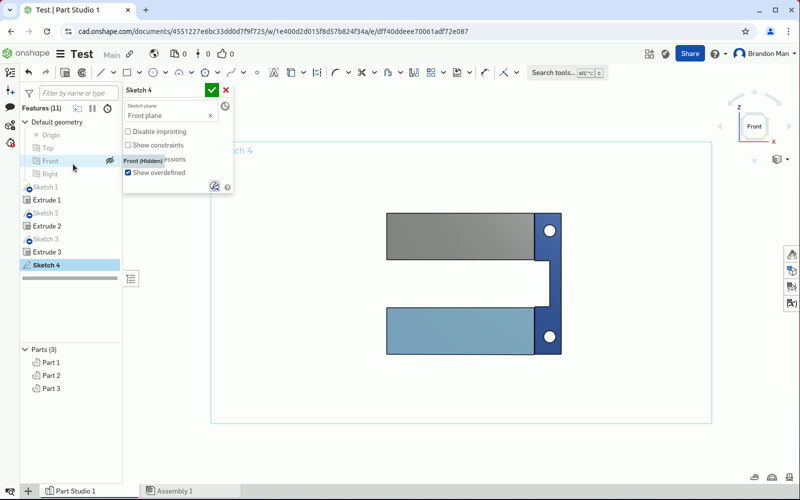
mouse_move(73, 352)
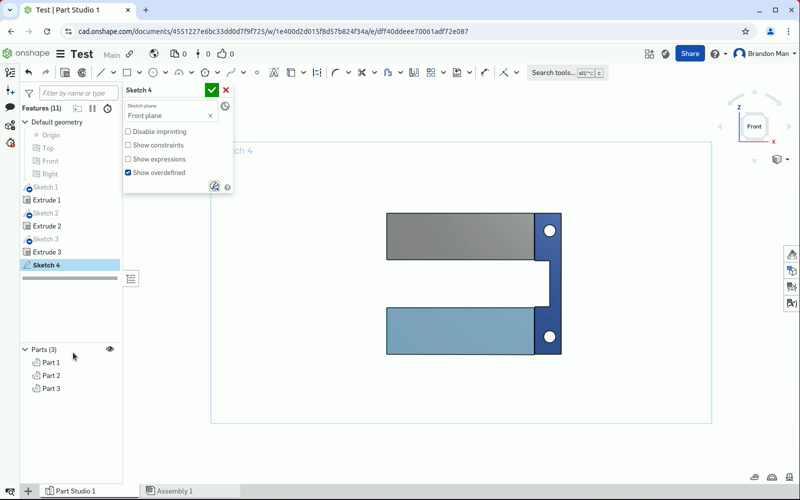
key(y)
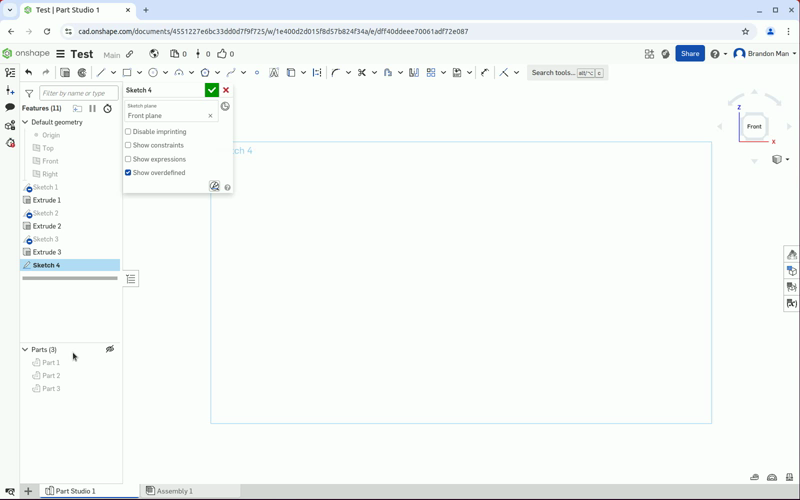
key(l)
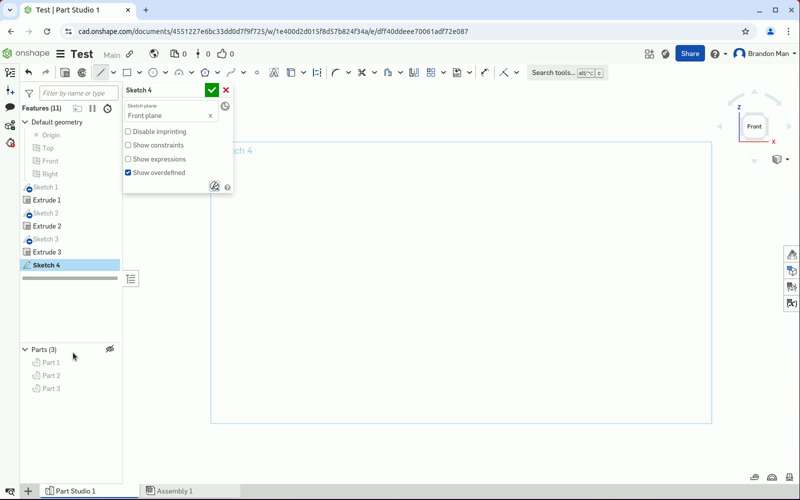
key_down(shift)
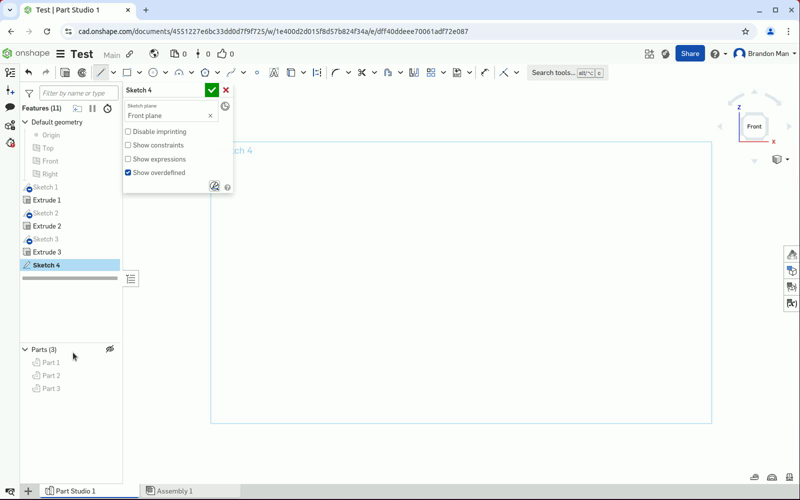
mouse_move(359, 354)
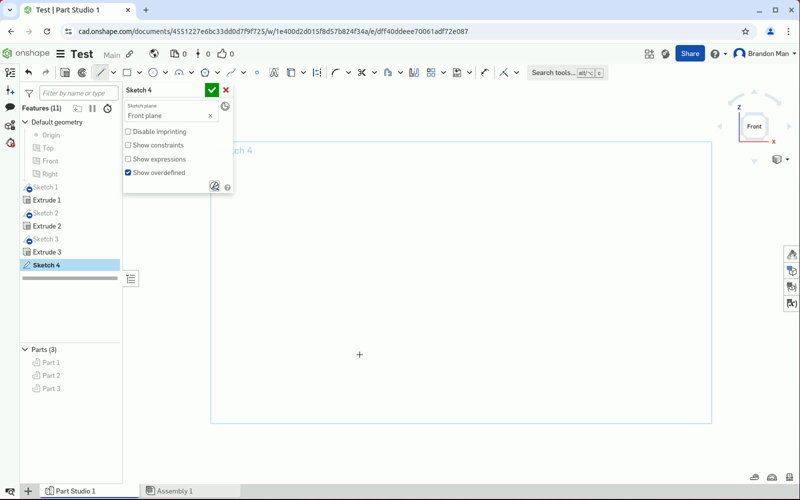
click(359, 354)
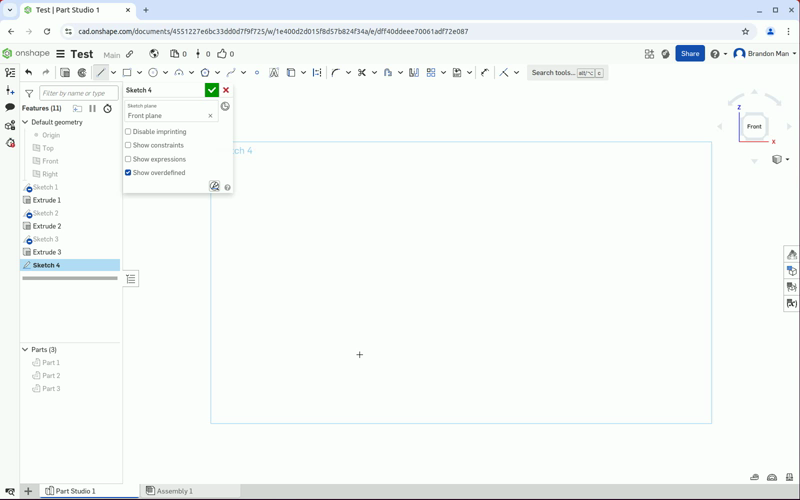
key_up(shift)
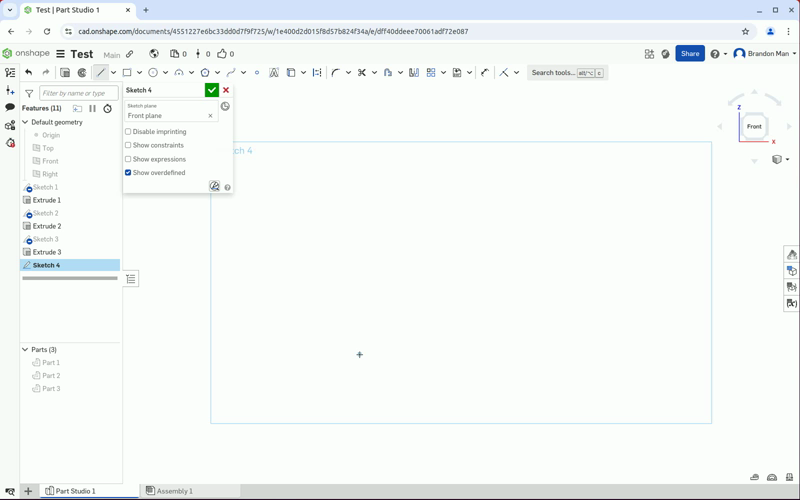
key_down(shift)
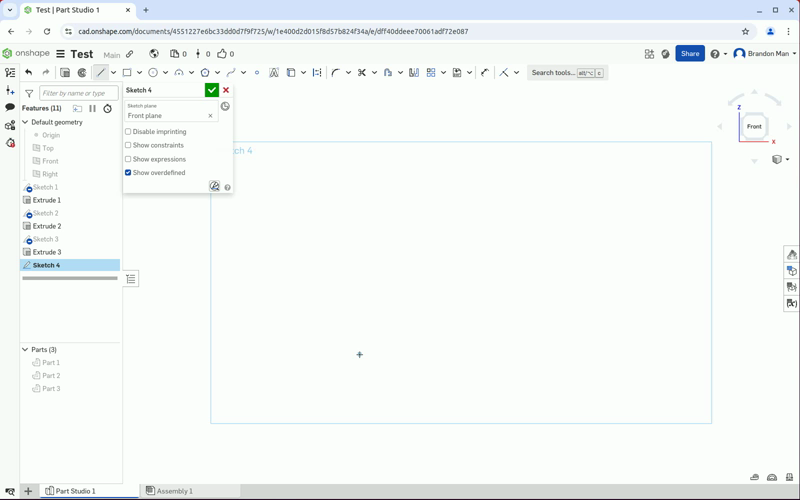
mouse_move(389, 354)
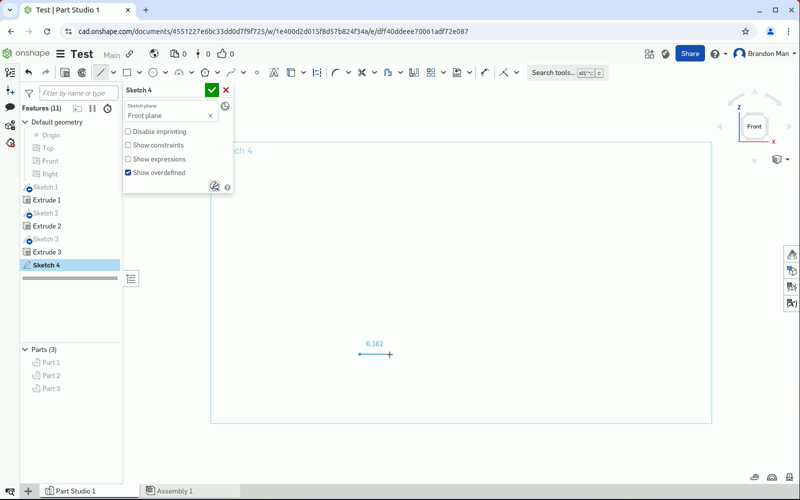
mouse_move(386, 354)
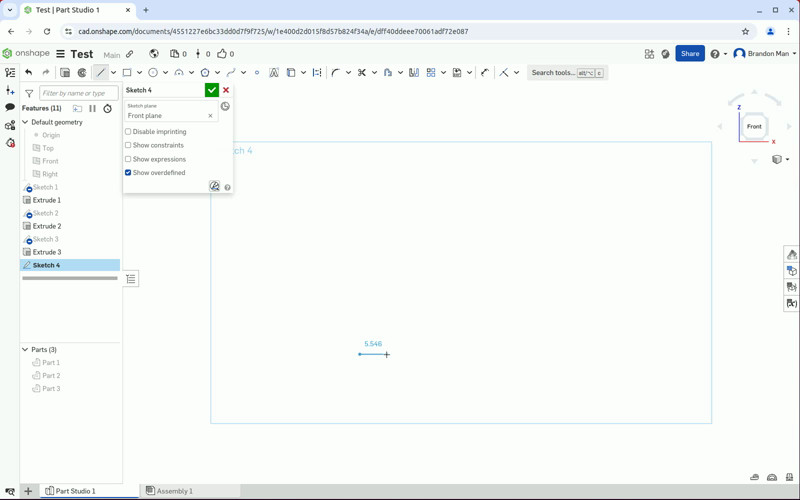
click(386, 354)
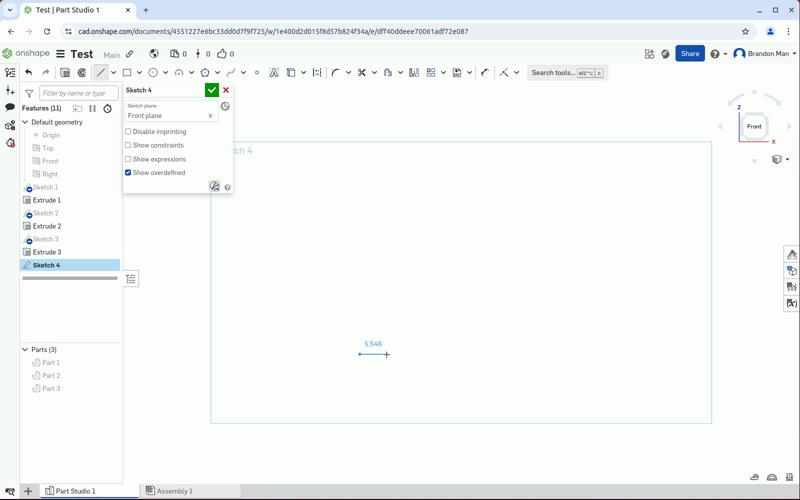
key_up(shift)
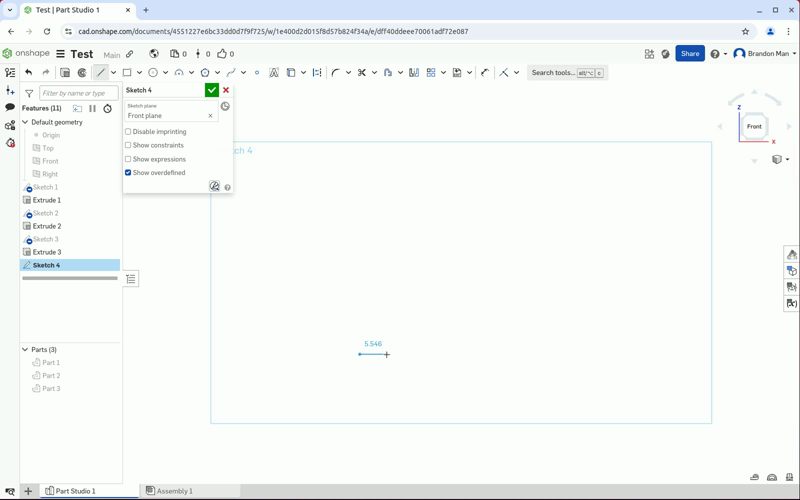
key_down(shift)
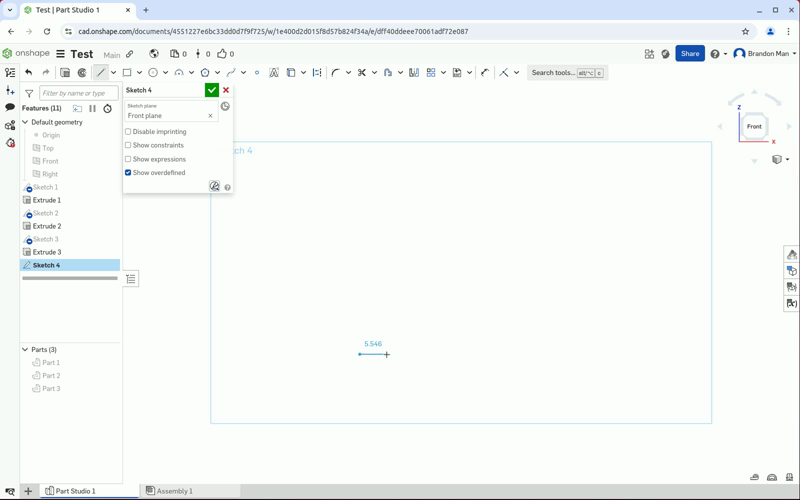
mouse_move(416, 354)
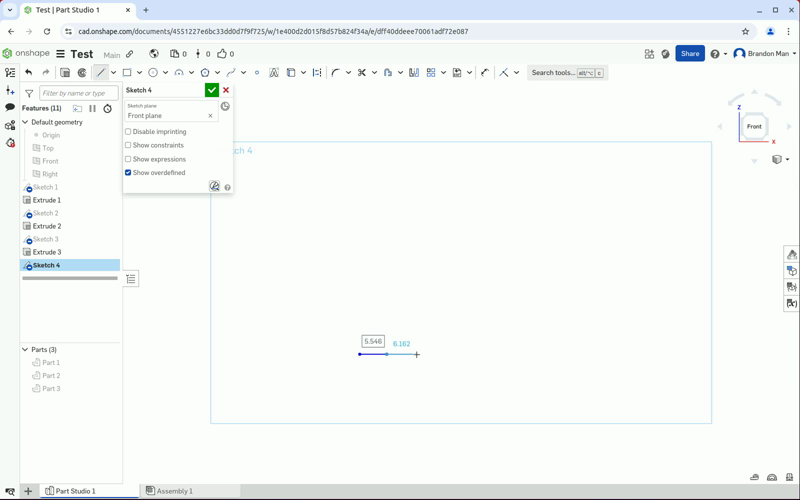
mouse_move(386, 306)
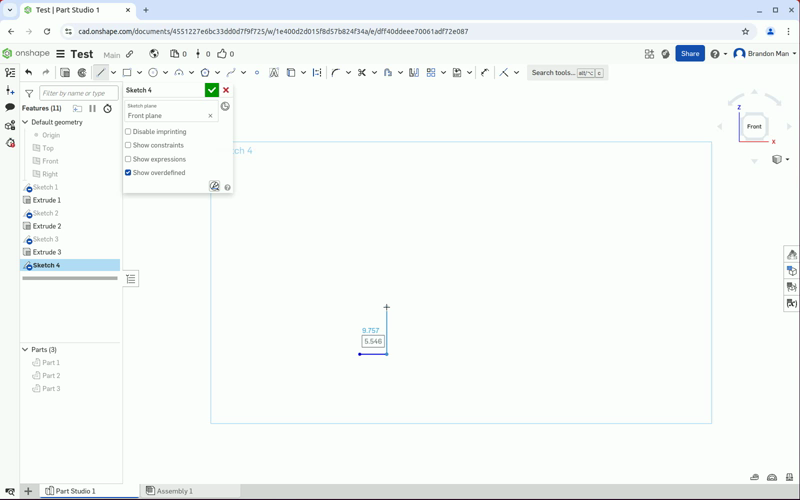
click(386, 306)
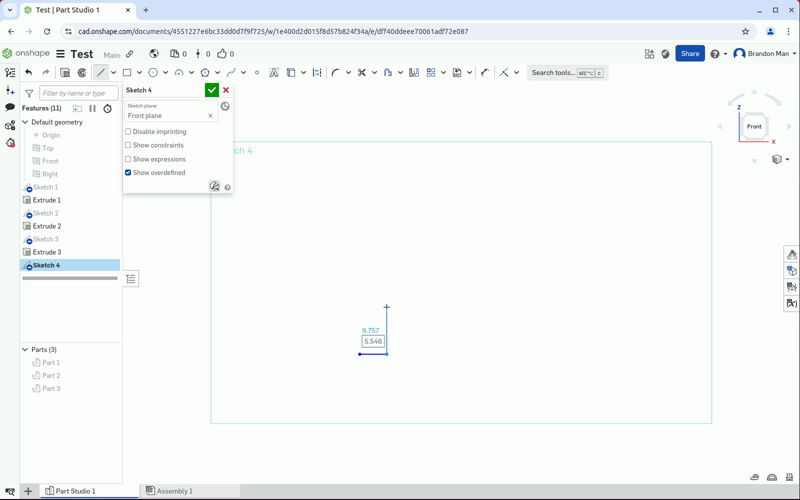
key_up(shift)
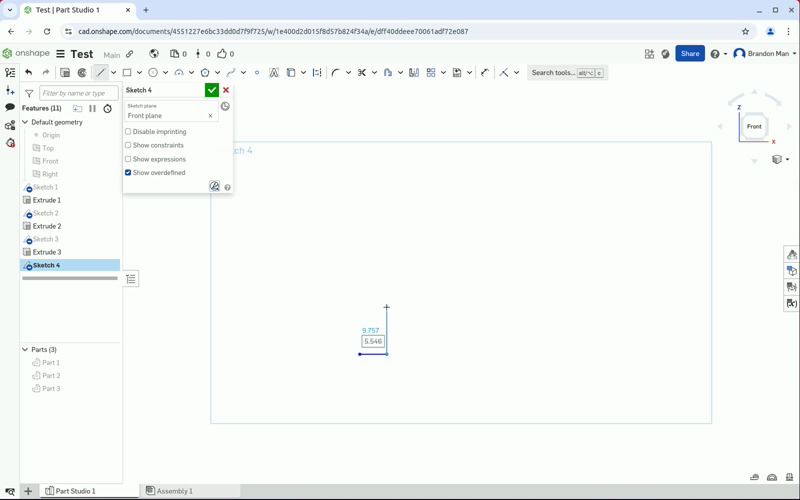
key_down(shift)
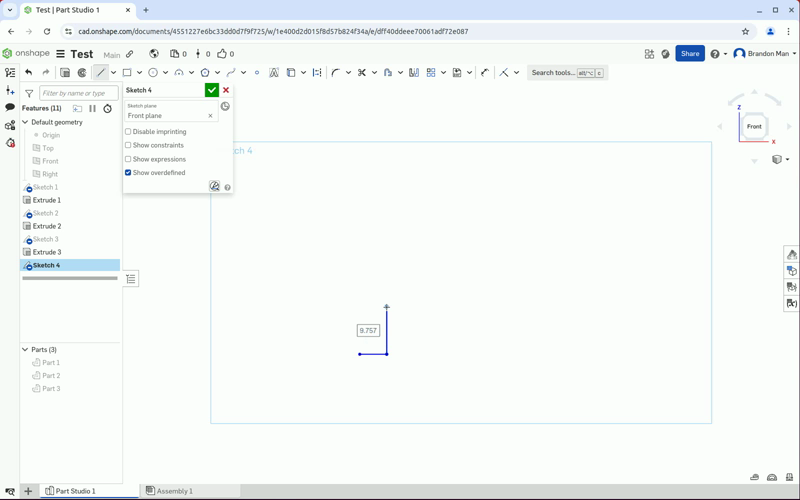
mouse_move(416, 306)
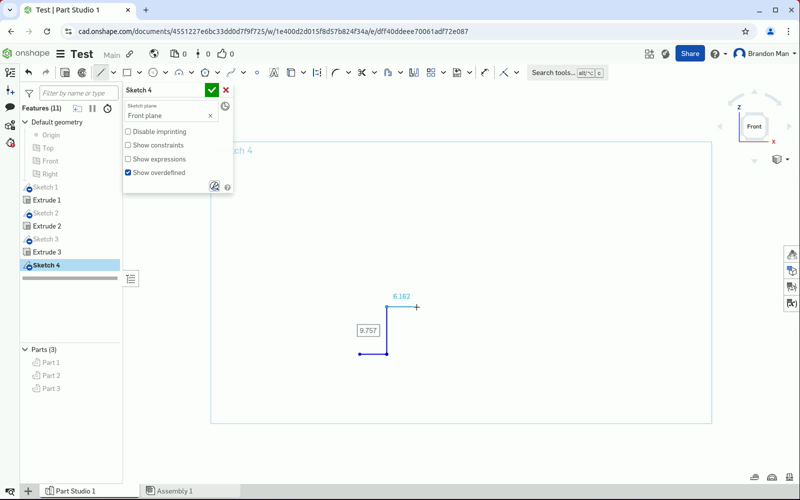
mouse_move(371, 306)
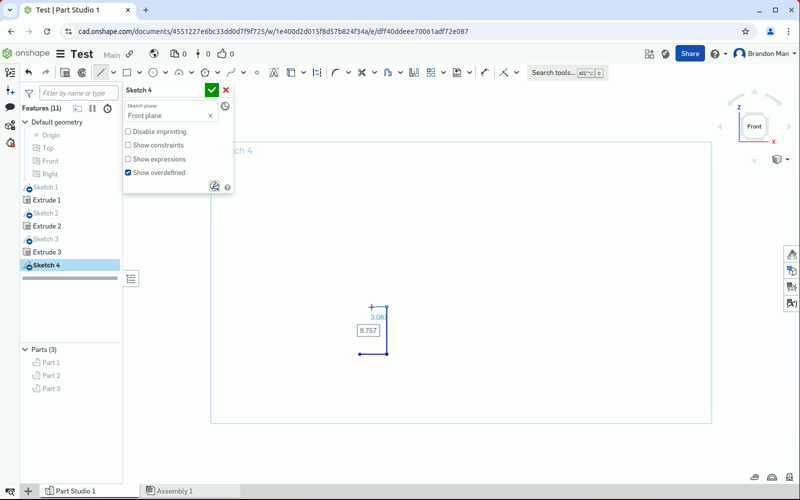
click(371, 306)
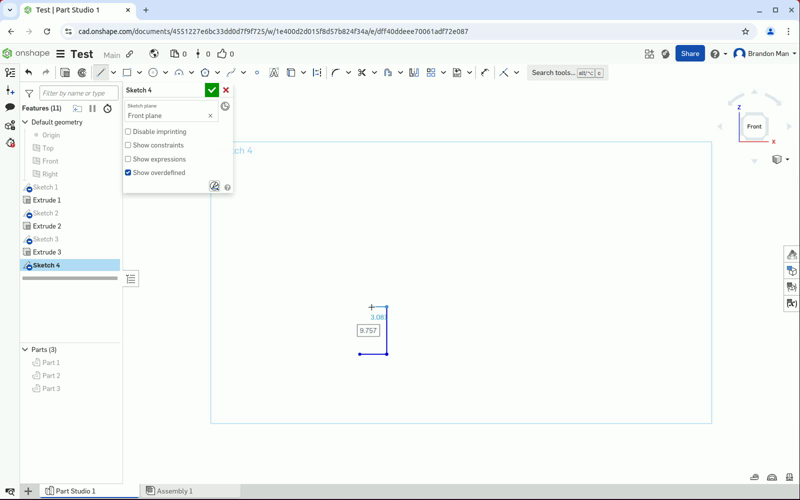
key_up(shift)
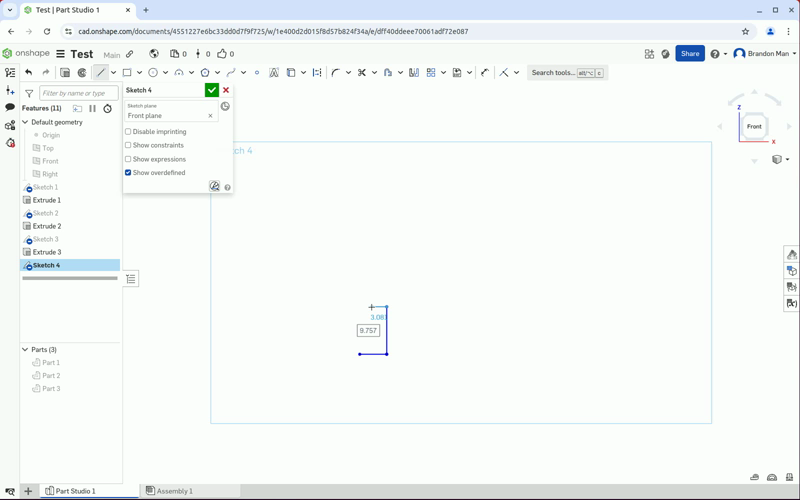
key_down(shift)
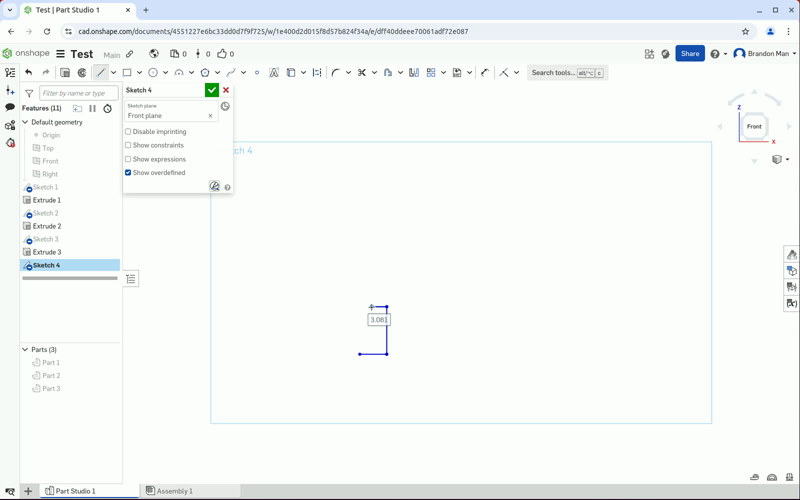
mouse_move(401, 306)
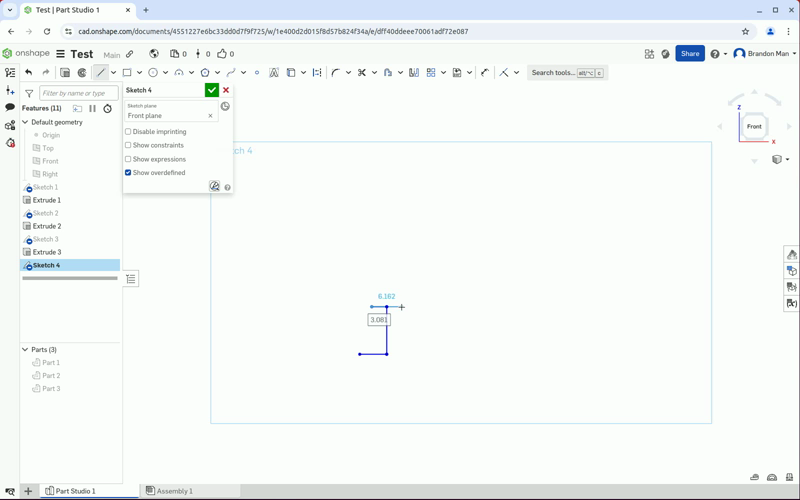
mouse_move(371, 260)
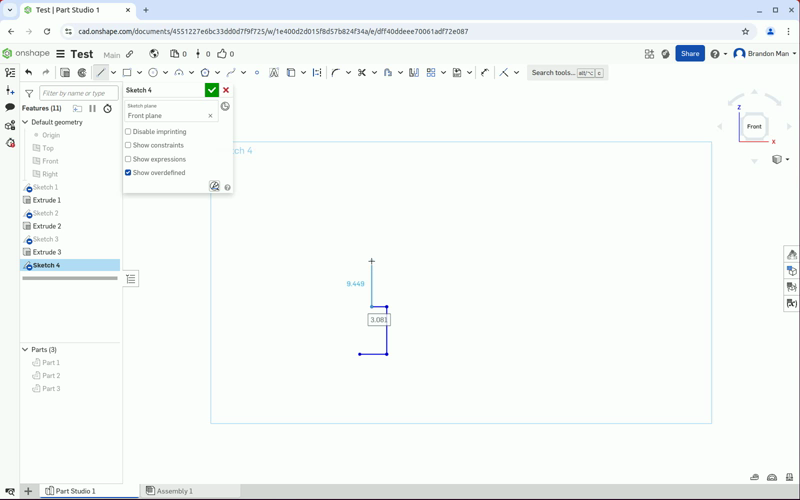
click(371, 260)
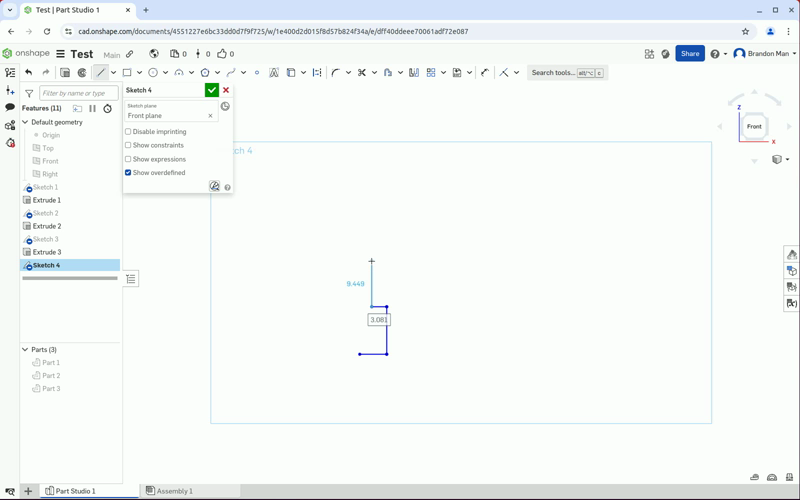
key_up(shift)
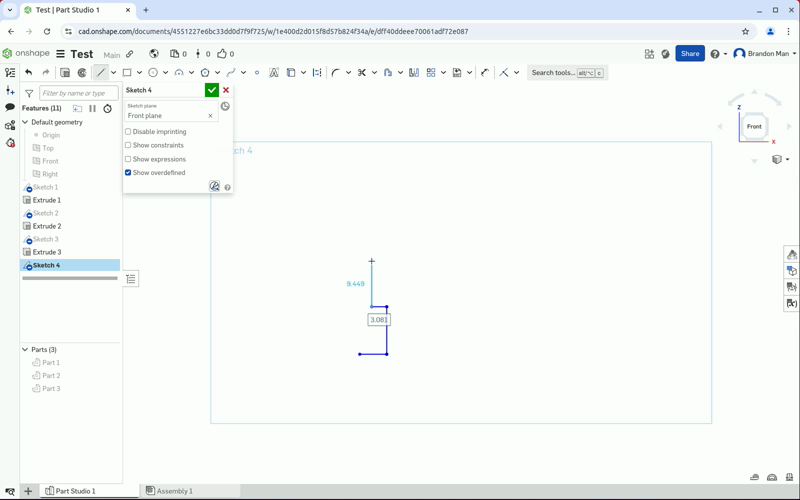
key_down(shift)
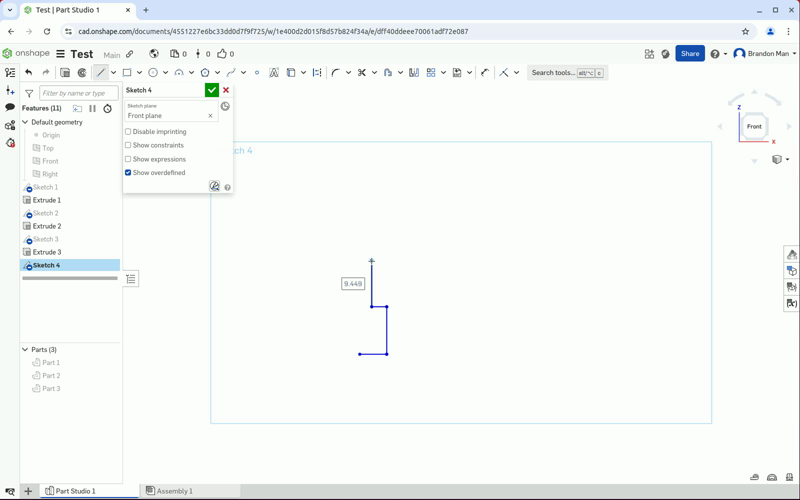
mouse_move(401, 260)
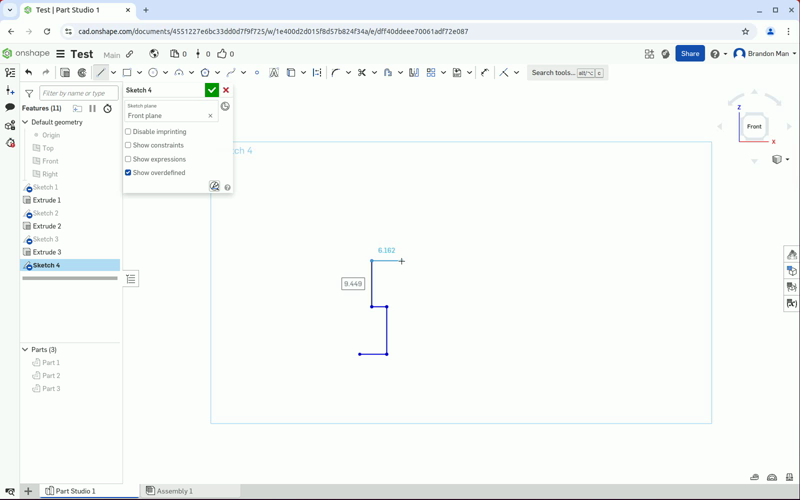
mouse_move(386, 260)
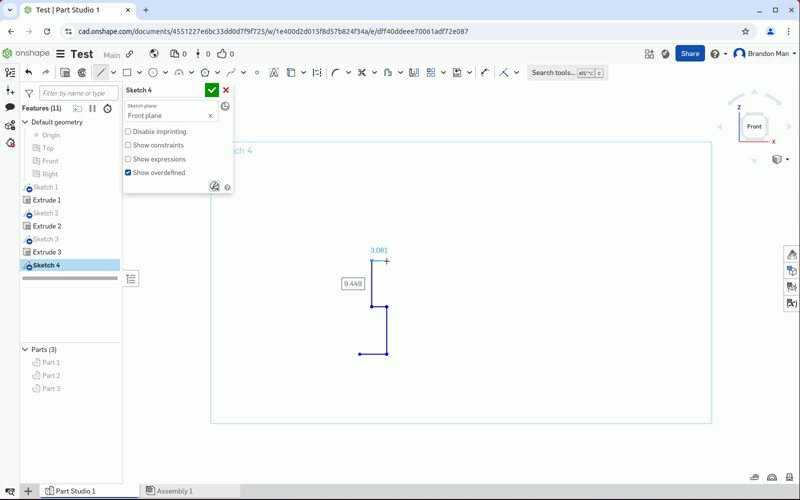
click(386, 260)
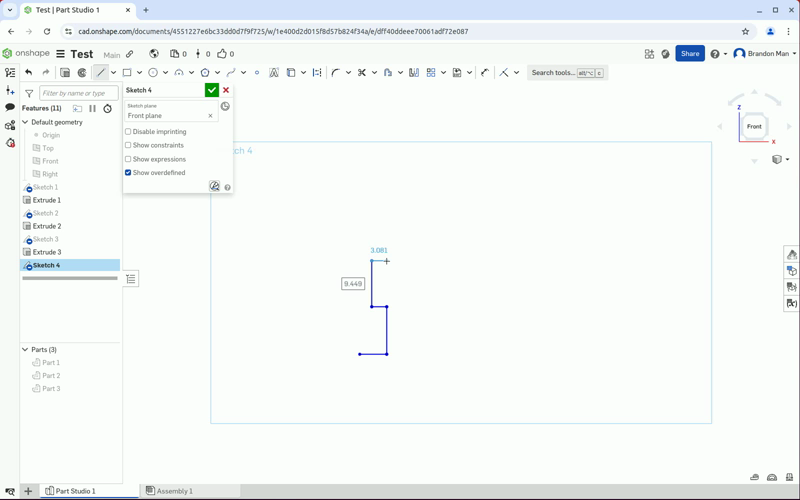
key_up(shift)
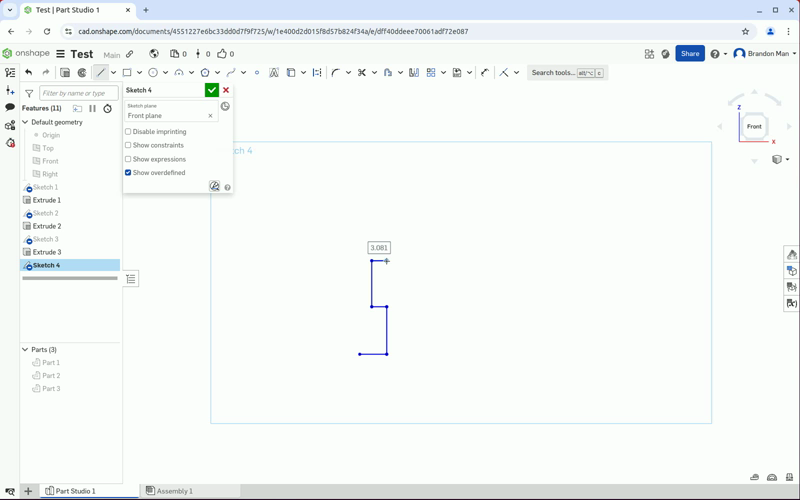
key_down(shift)
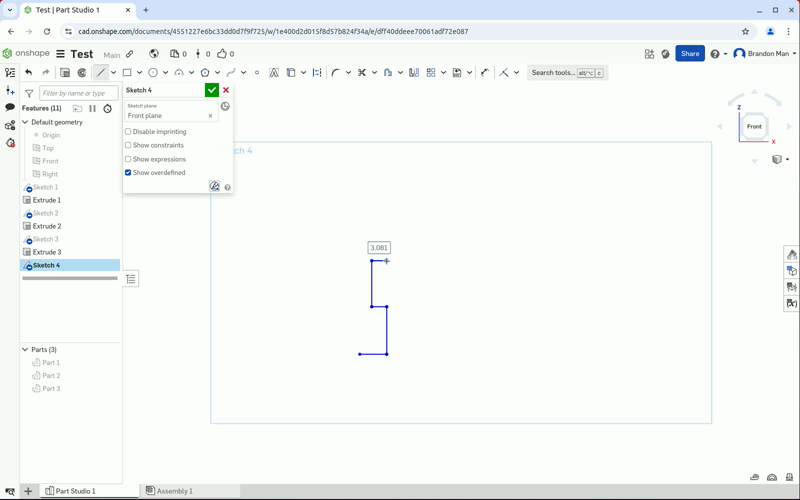
mouse_move(416, 260)
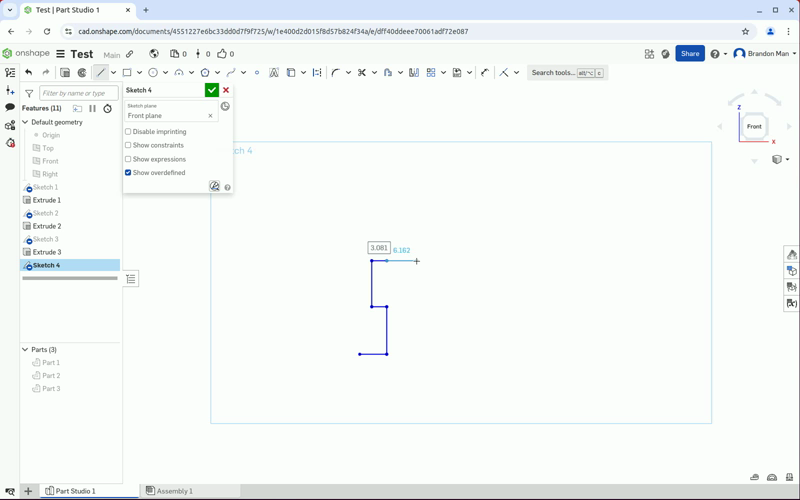
mouse_move(386, 213)
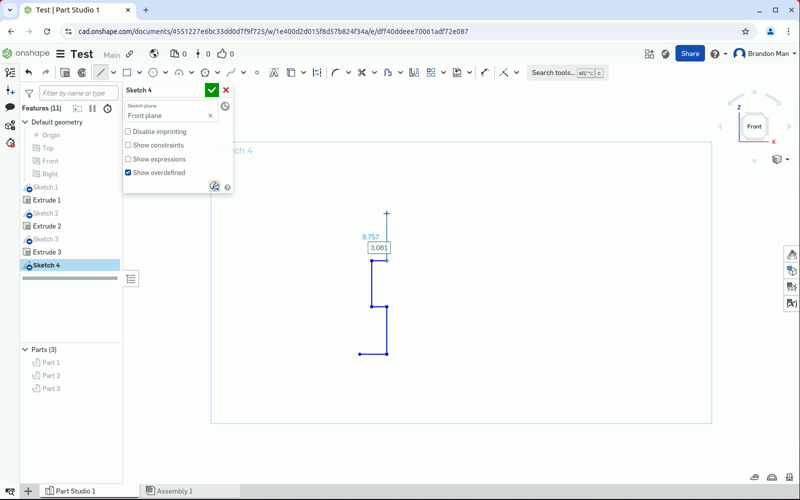
click(386, 213)
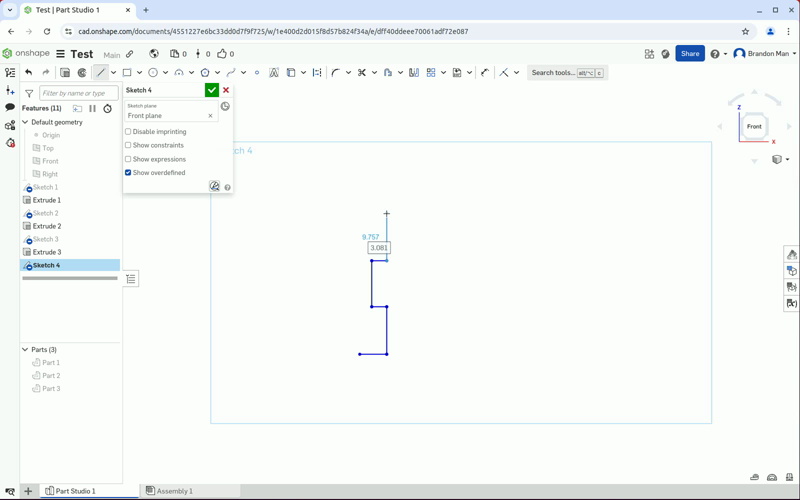
key_up(shift)
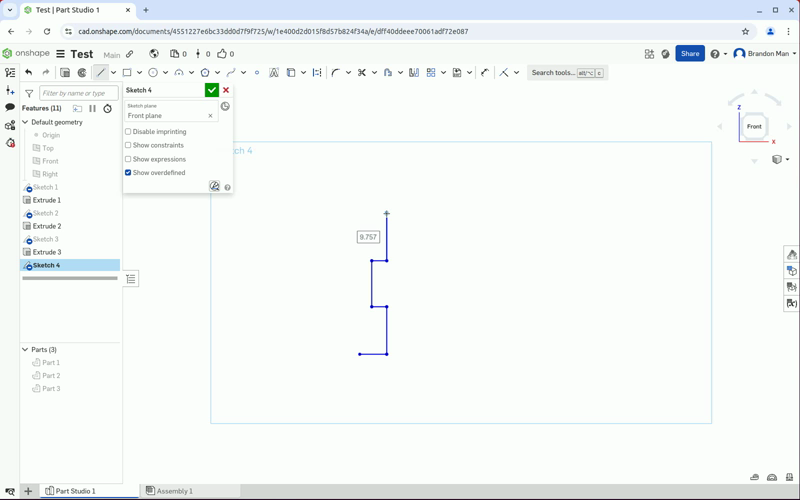
key_down(shift)
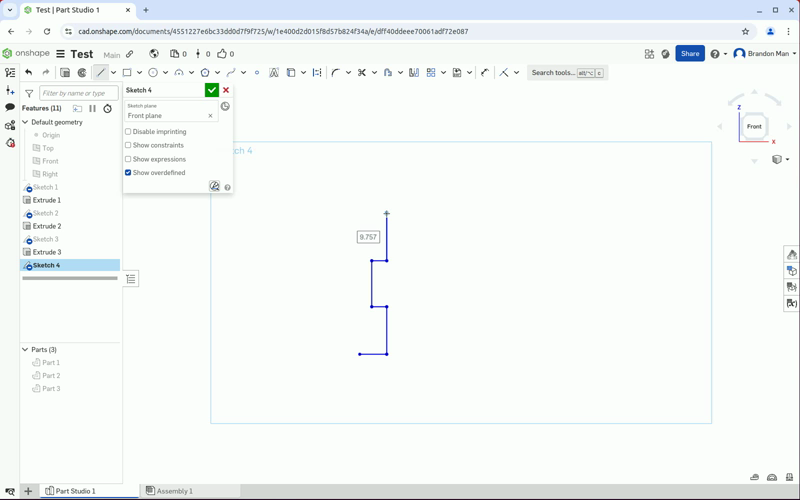
mouse_move(416, 213)
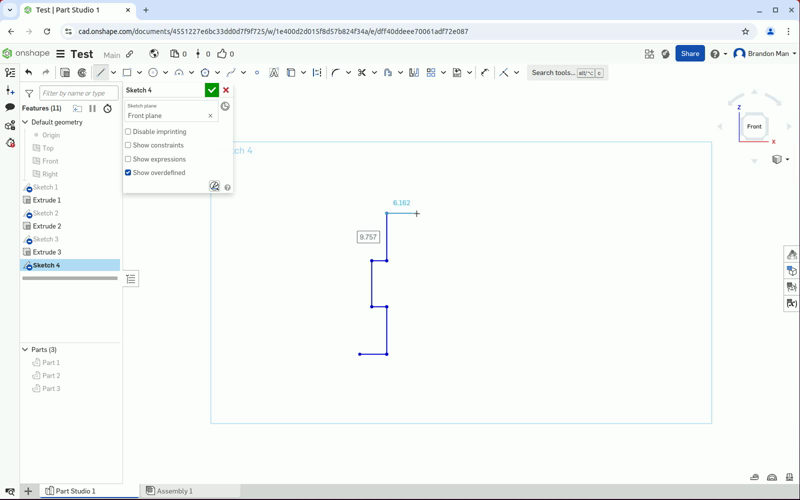
mouse_move(359, 213)
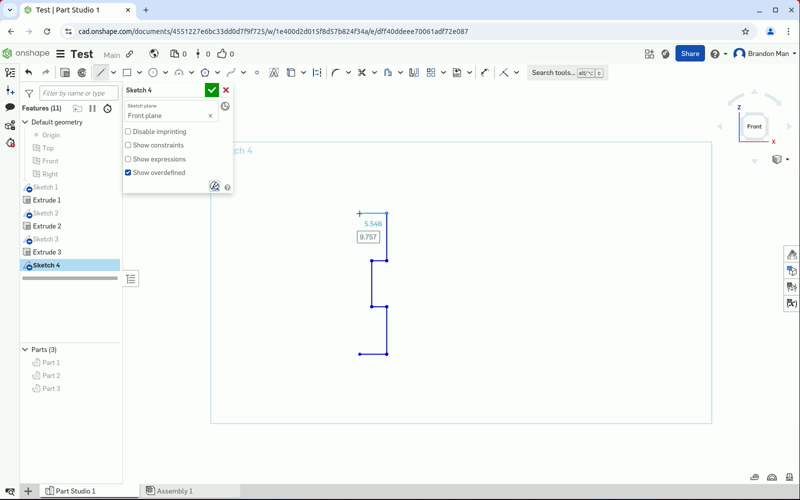
click(359, 213)
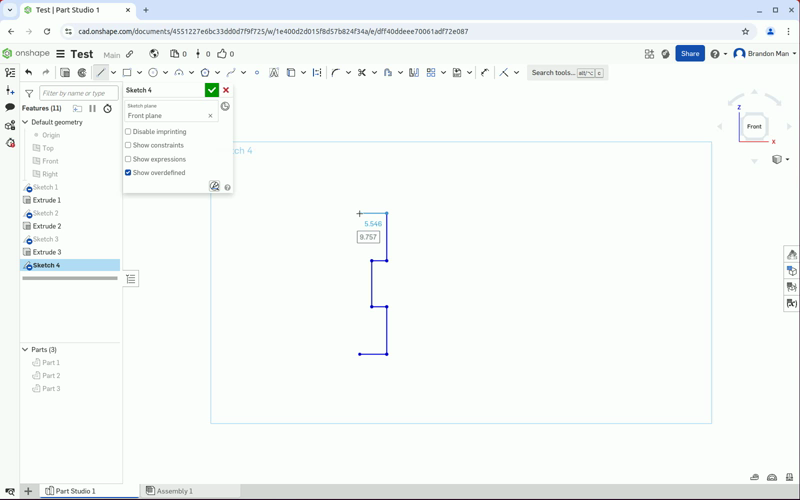
key_up(shift)
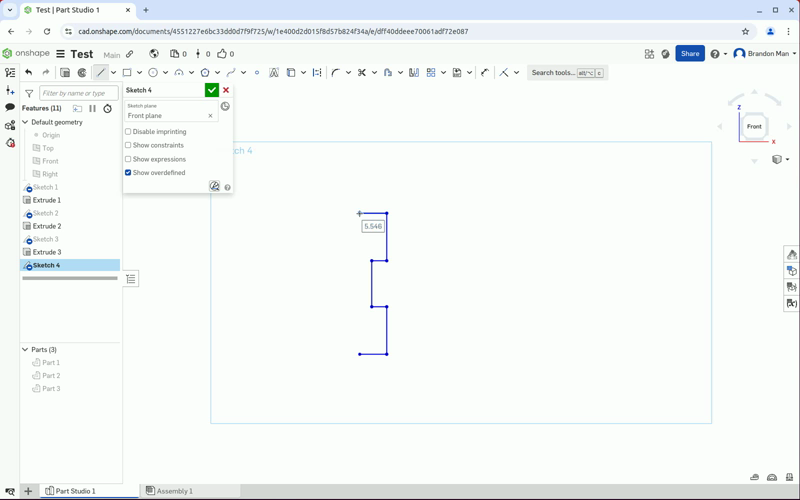
key_down(shift)
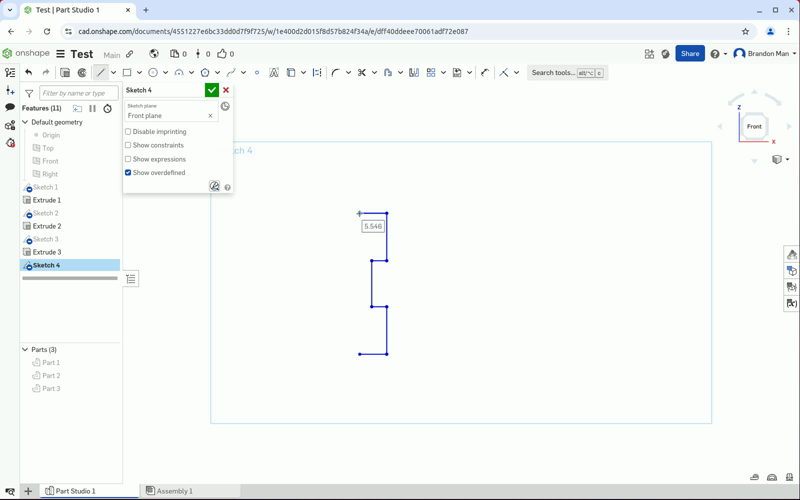
mouse_move(359, 354)
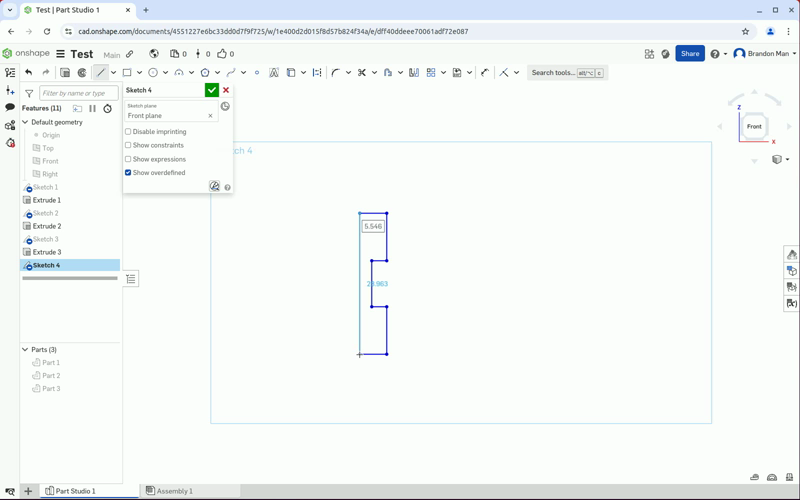
key_up(shift)
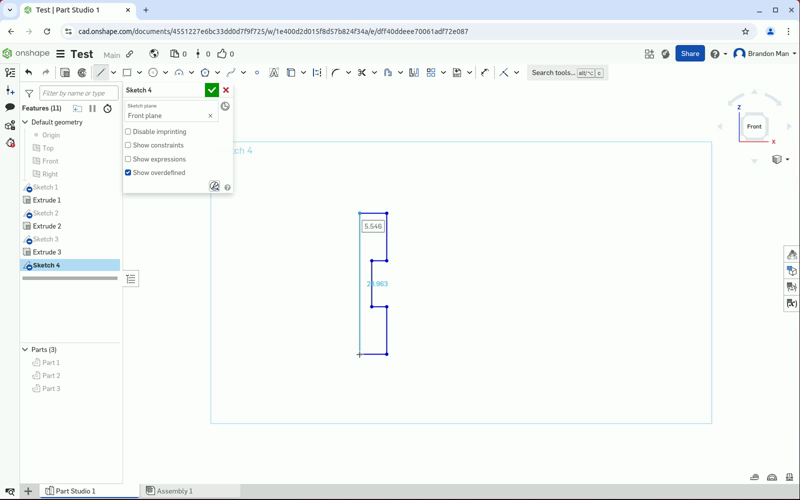
click(359, 354)
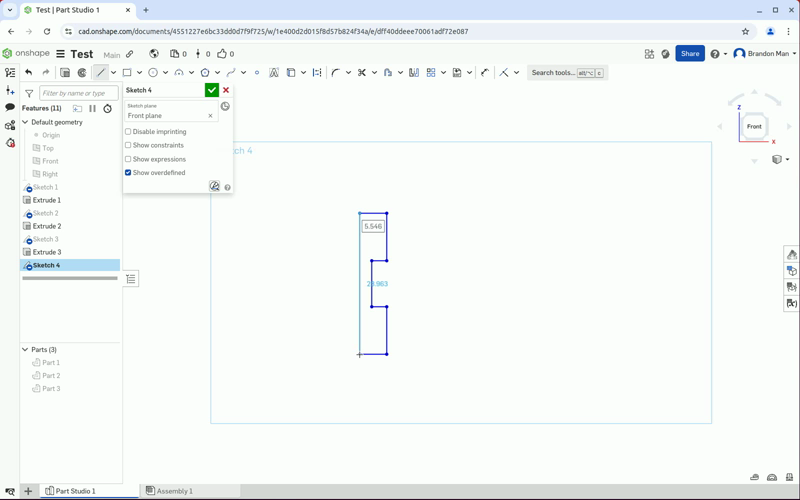
key(esc)
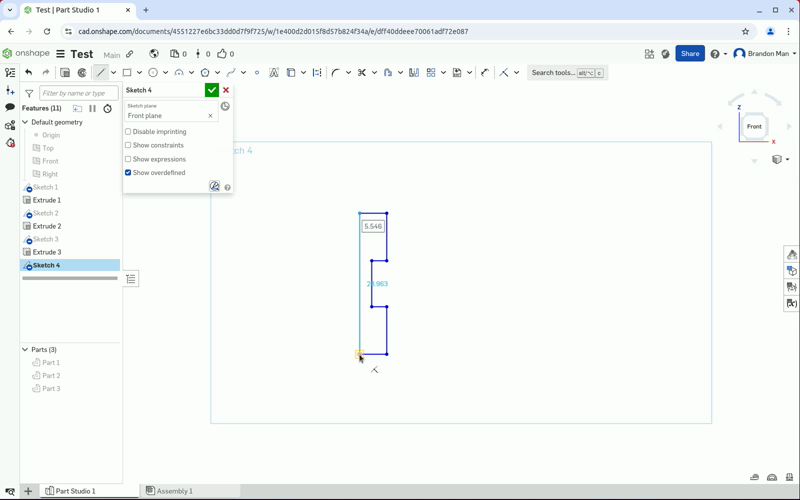
key(c)
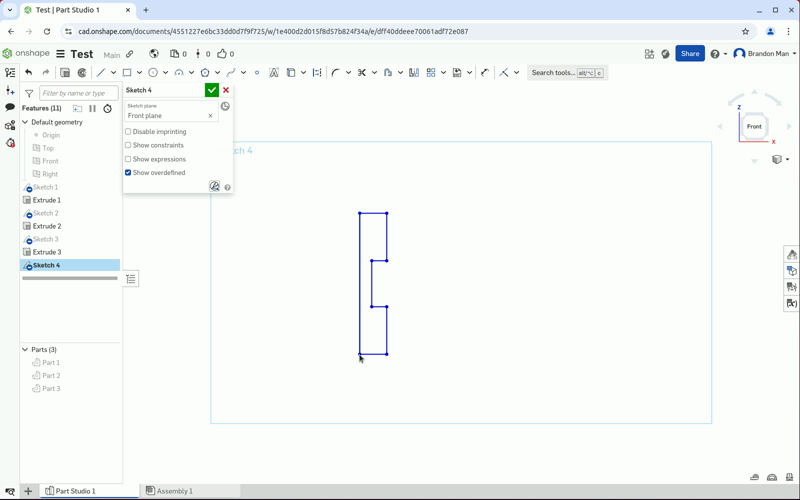
key_down(shift)
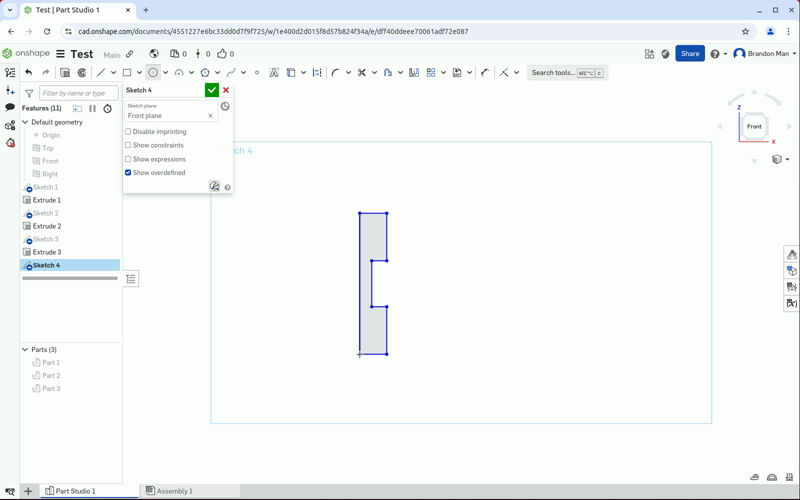
mouse_move(371, 336)
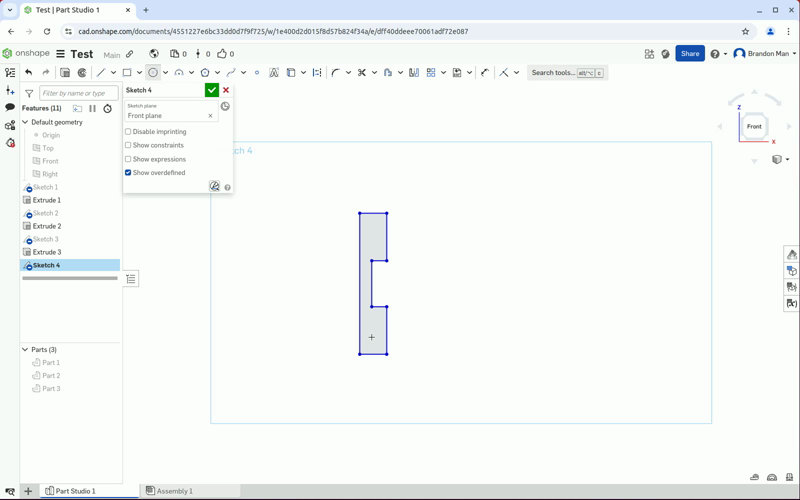
click(371, 336)
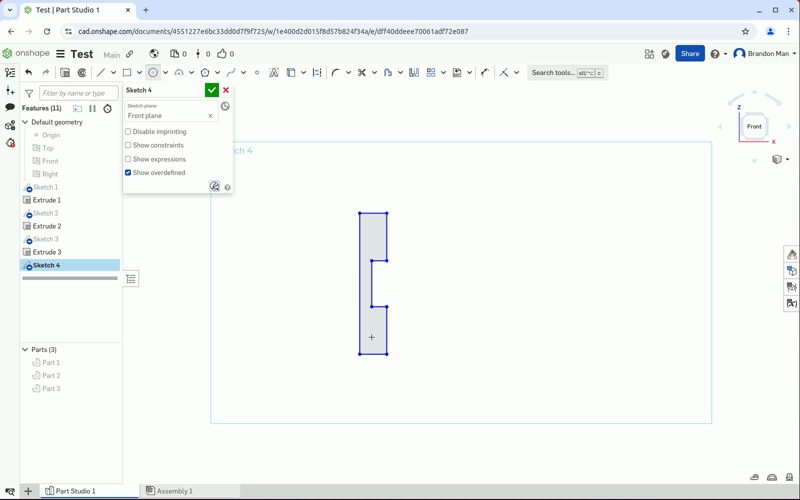
key_up(shift)
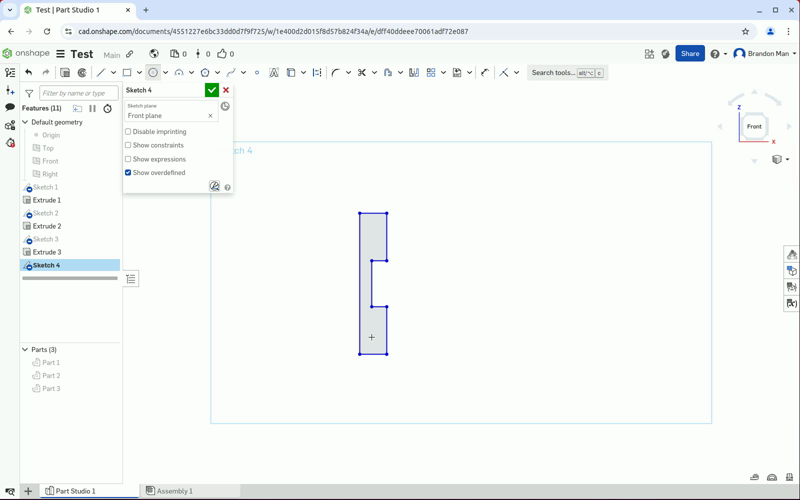
mouse_move(378, 336)
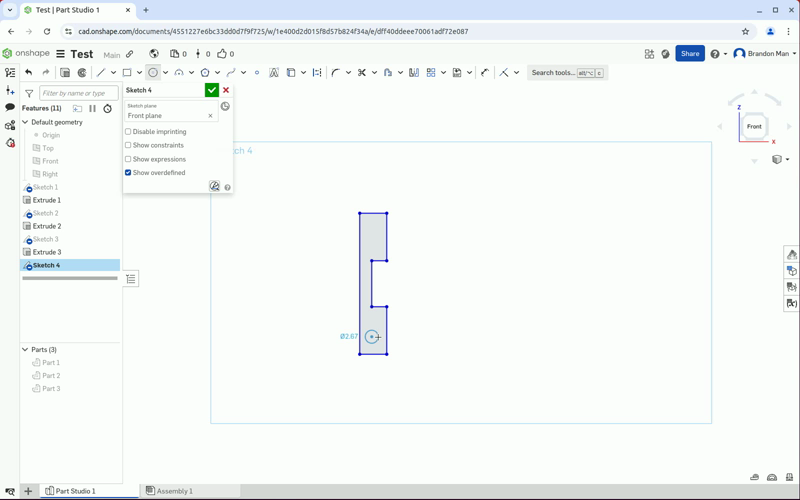
click(378, 336)
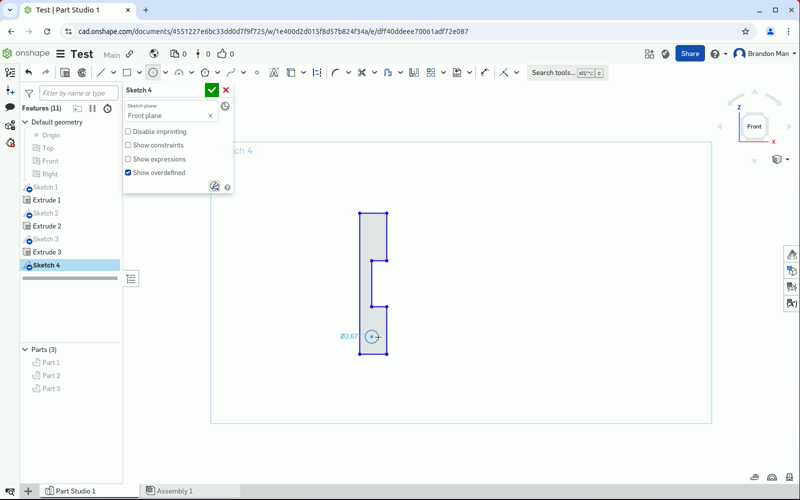
key(esc)
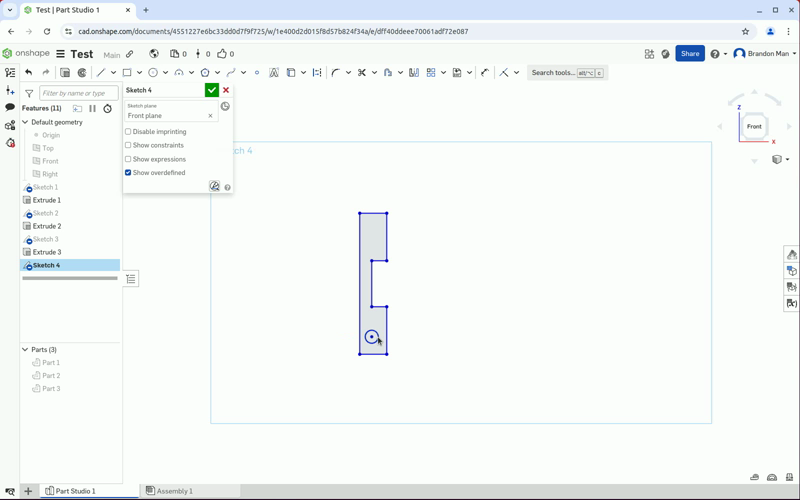
key(c)
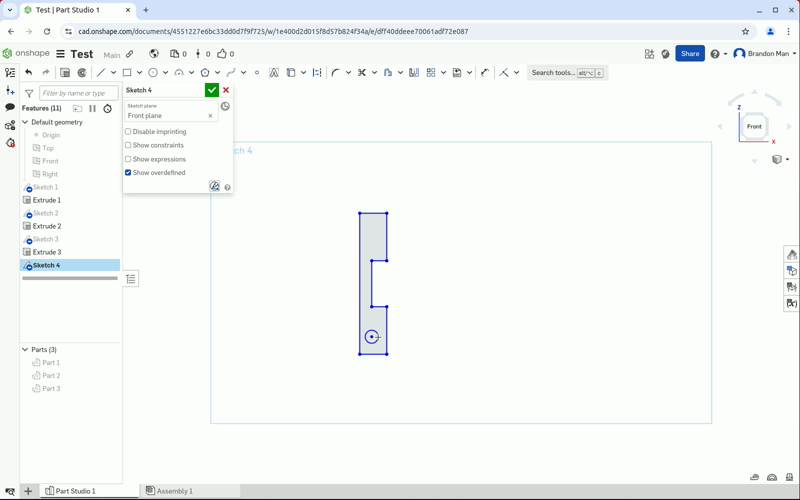
key_down(shift)
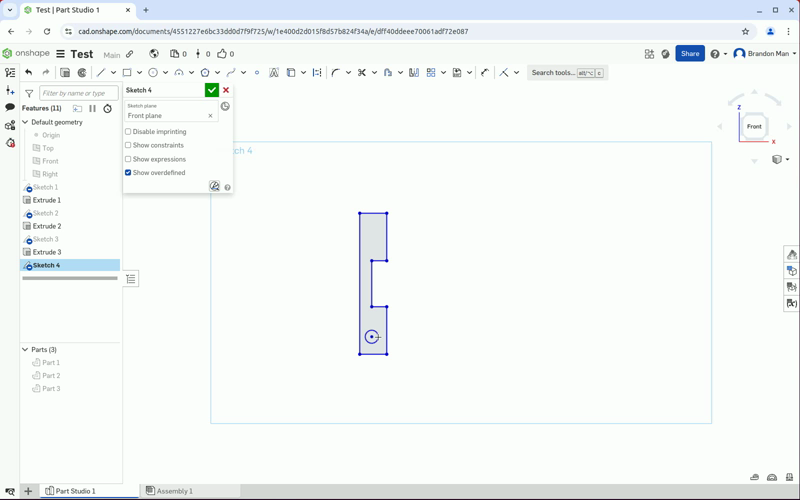
mouse_move(371, 230)
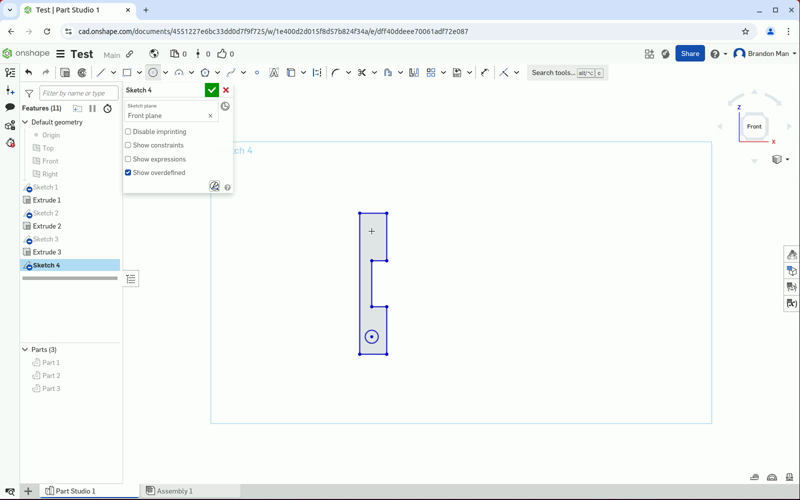
click(371, 230)
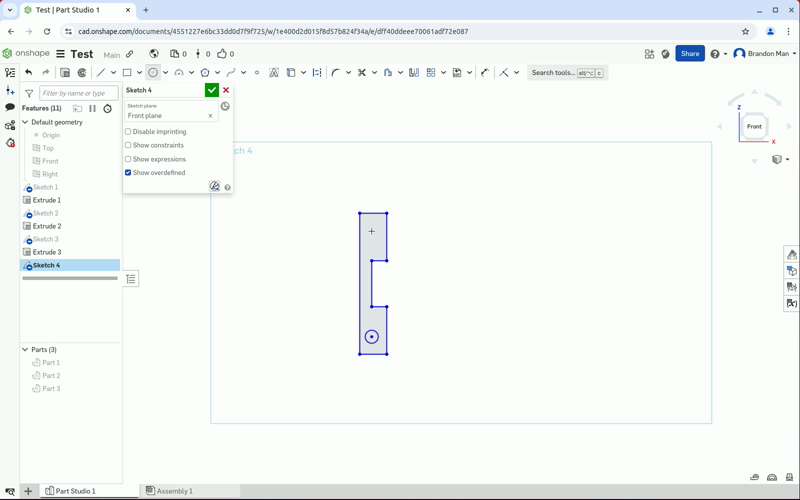
key_up(shift)
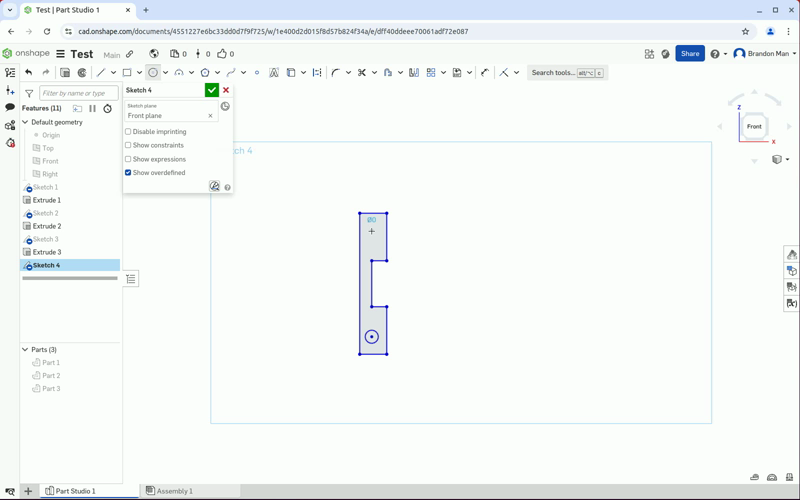
mouse_move(378, 230)
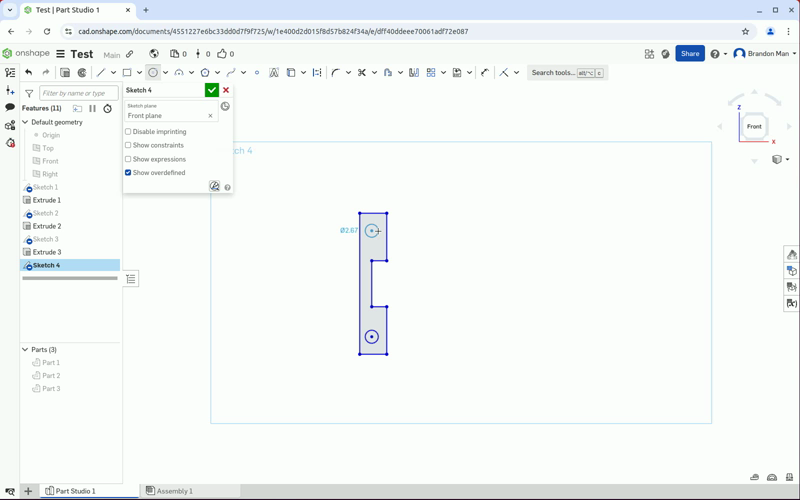
click(378, 230)
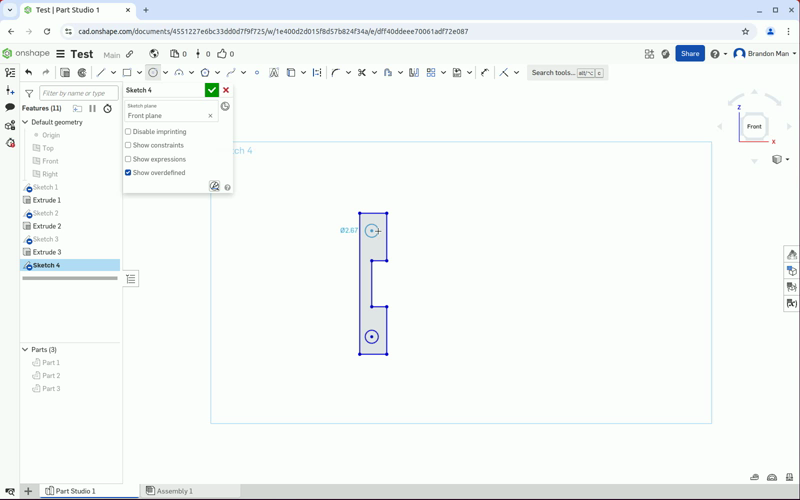
key(esc)
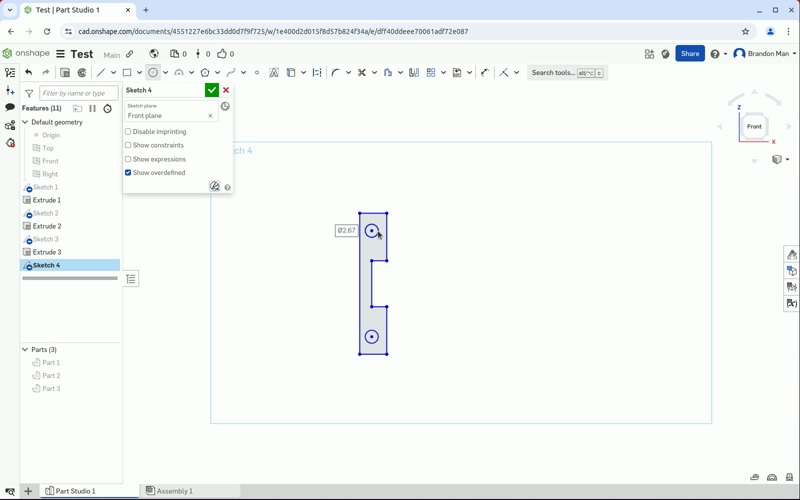
mouse_move(375, 222)
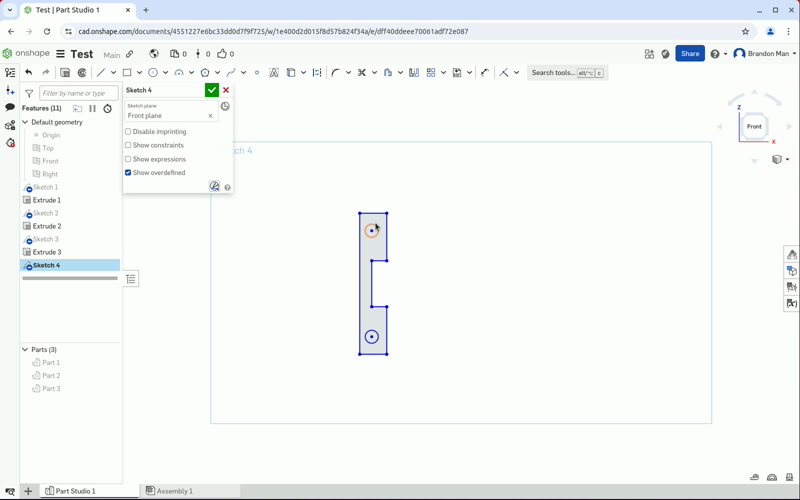
click(375, 222)
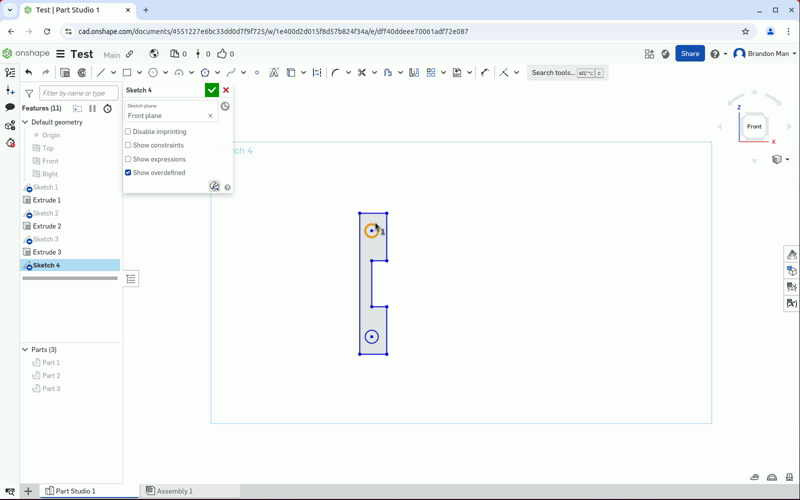
mouse_move(73, 352)
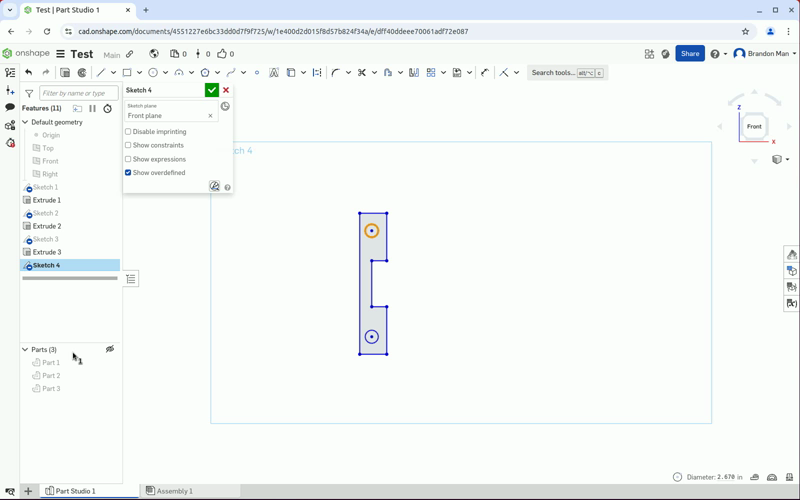
key(shift+y)
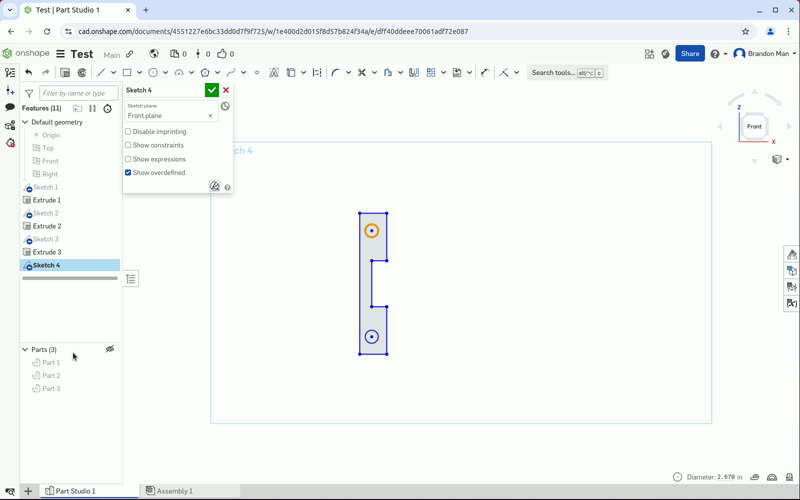
key(shift+e)
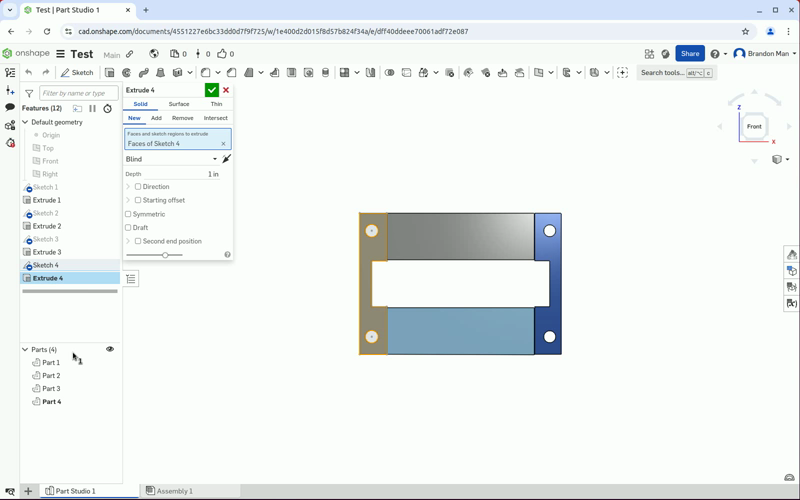
mouse_move(143, 106)
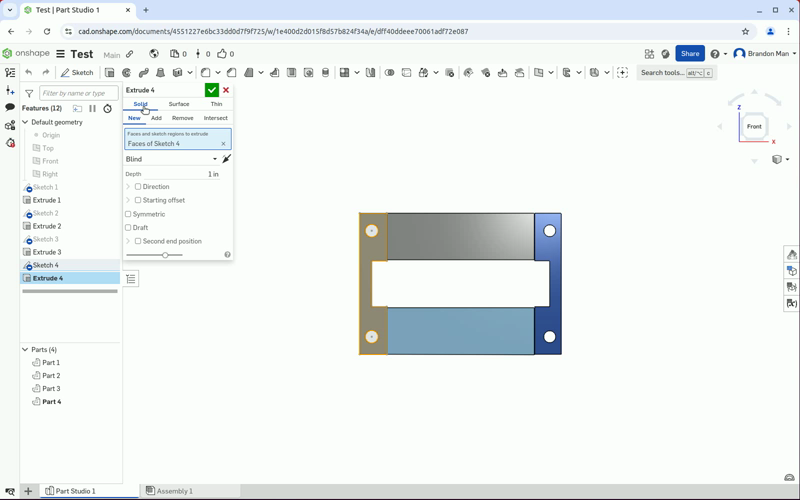
click(143, 106)
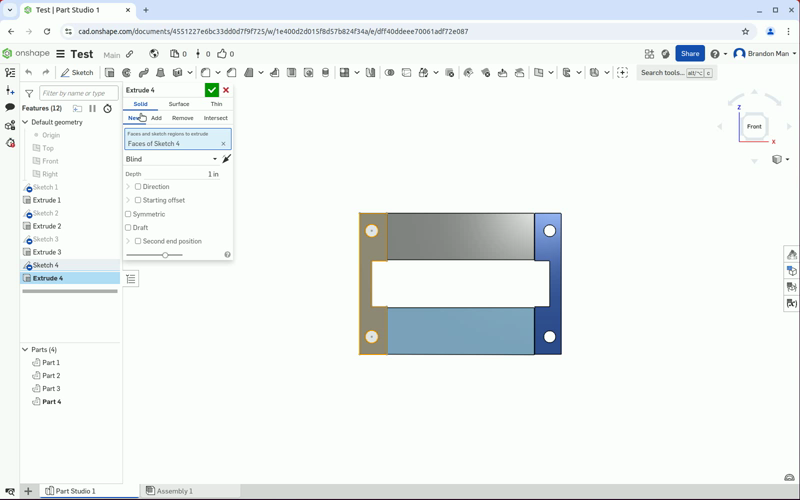
mouse_move(137, 120)
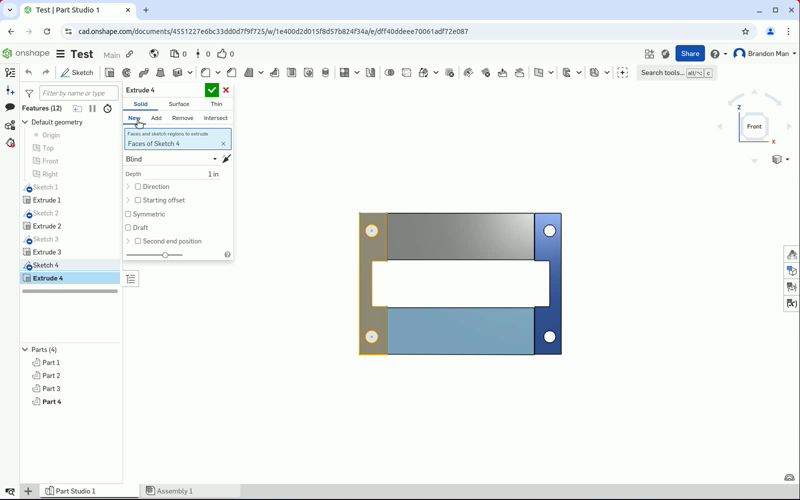
click(137, 120)
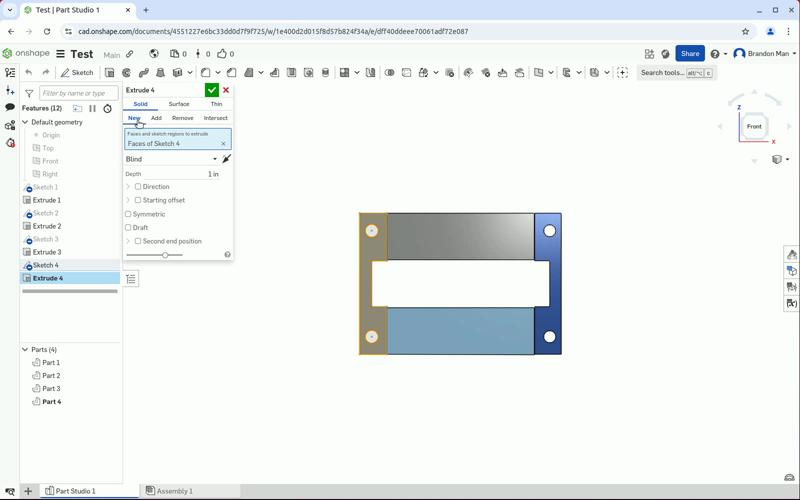
key(tab, 4)
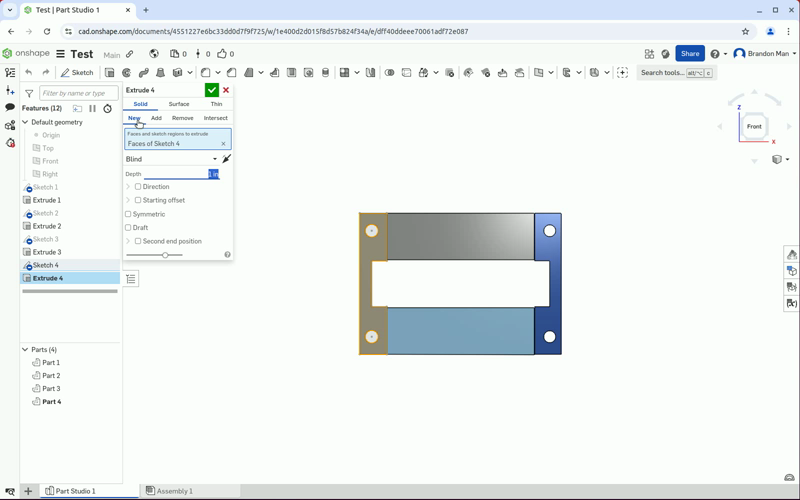
text(0.722)
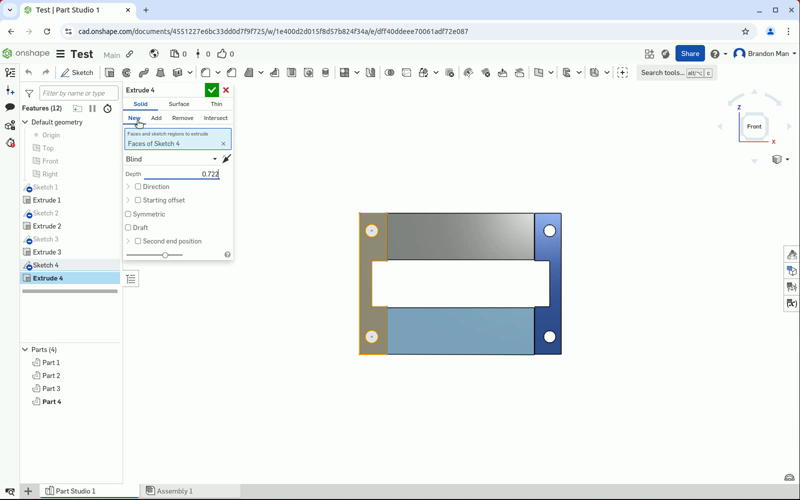
key(enter)
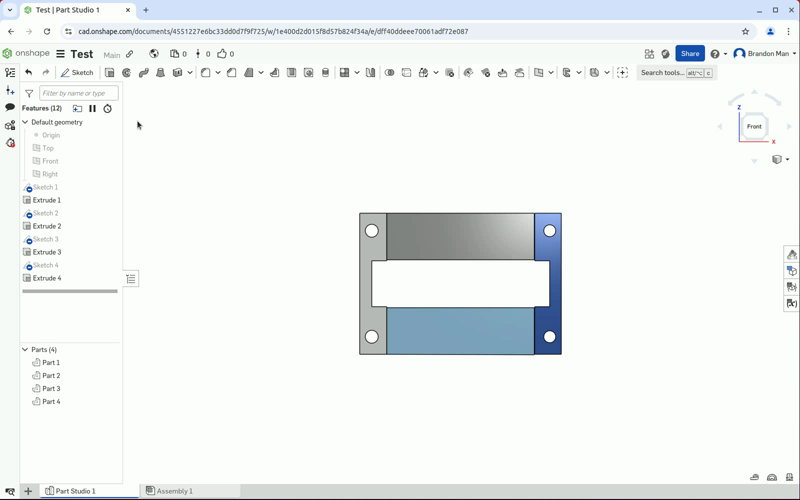
key(shift+h)
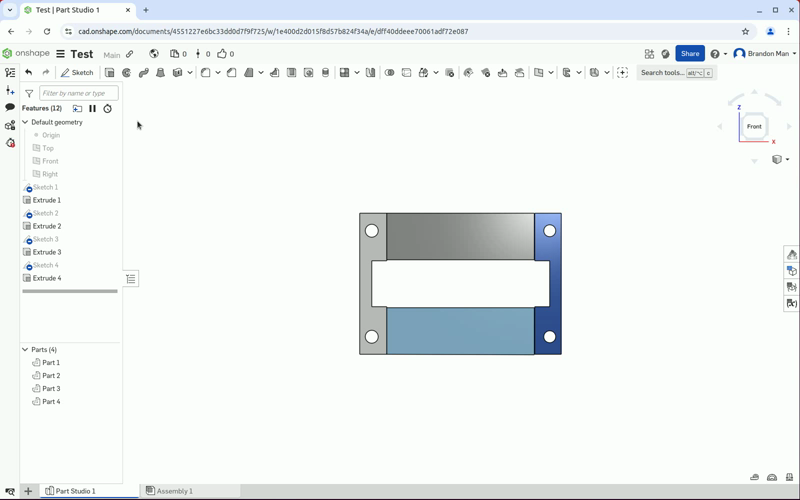
key(shift+h)
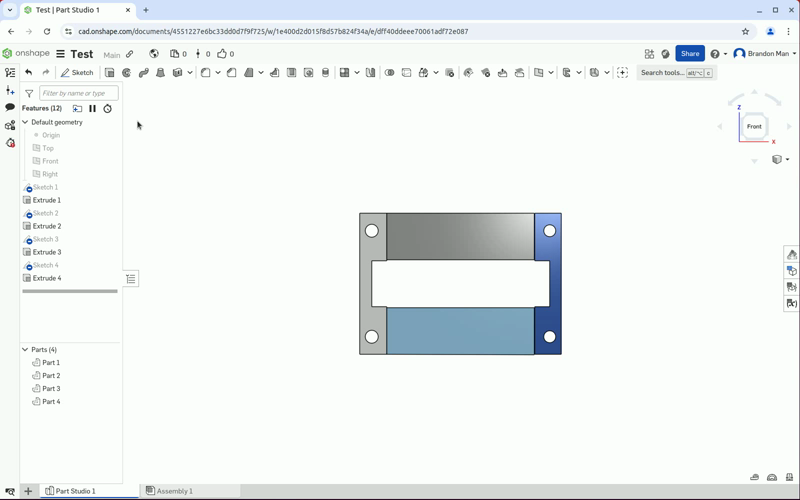
mouse_move(73, 189)
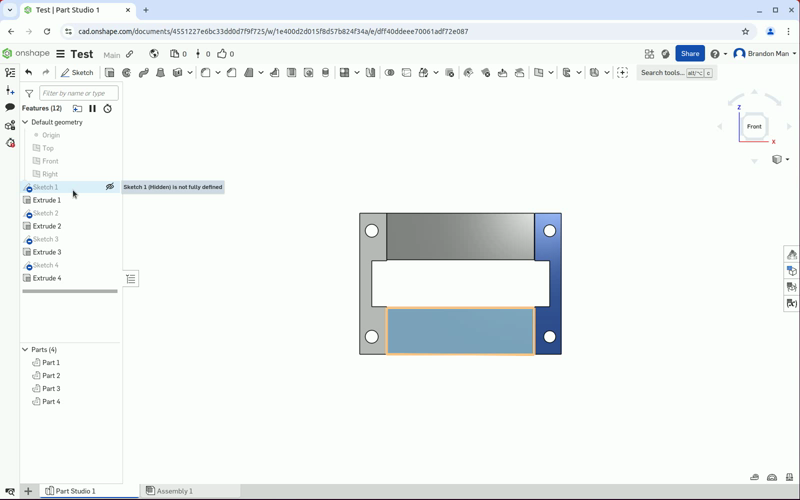
click(73, 189)
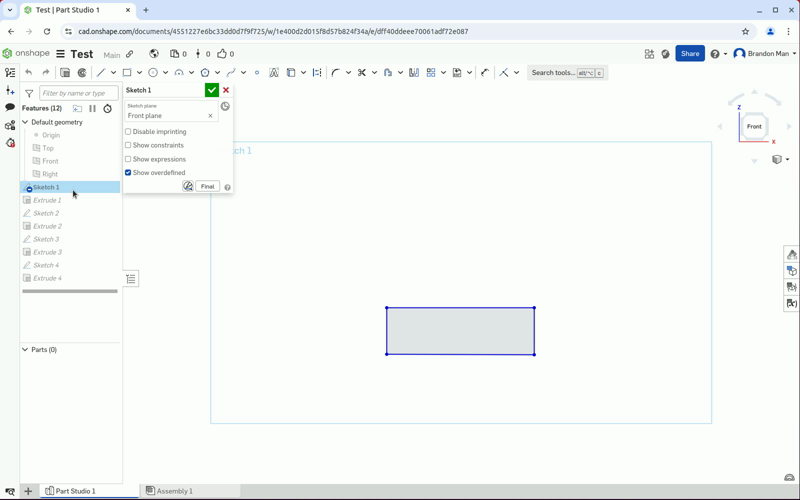
mouse_move(229, 92)
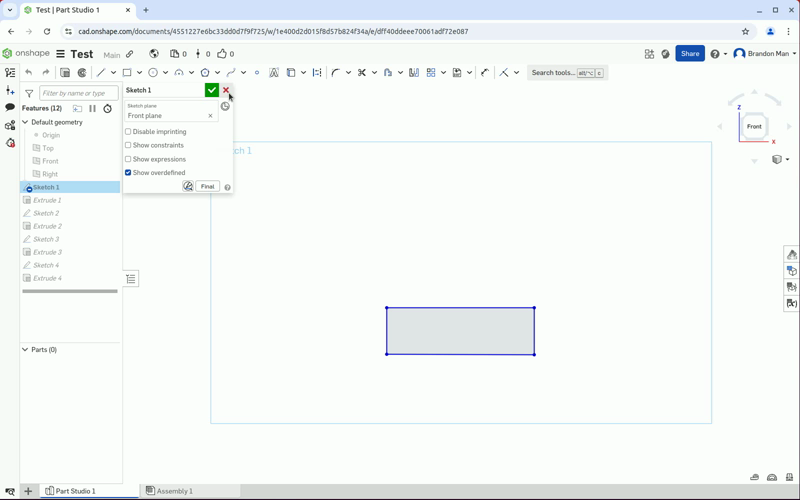
click(229, 92)
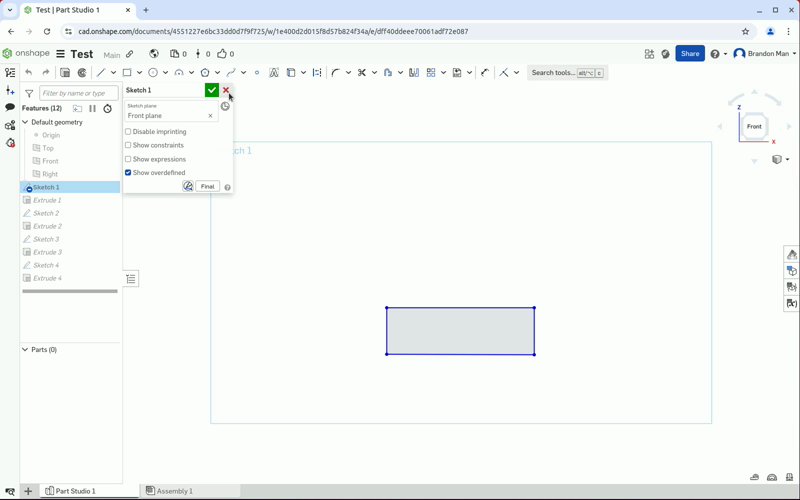
key(shift+s)
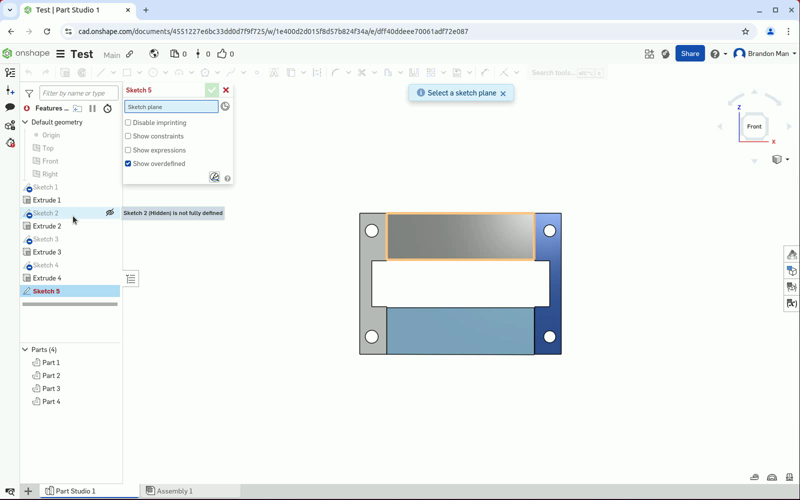
scroll(3)
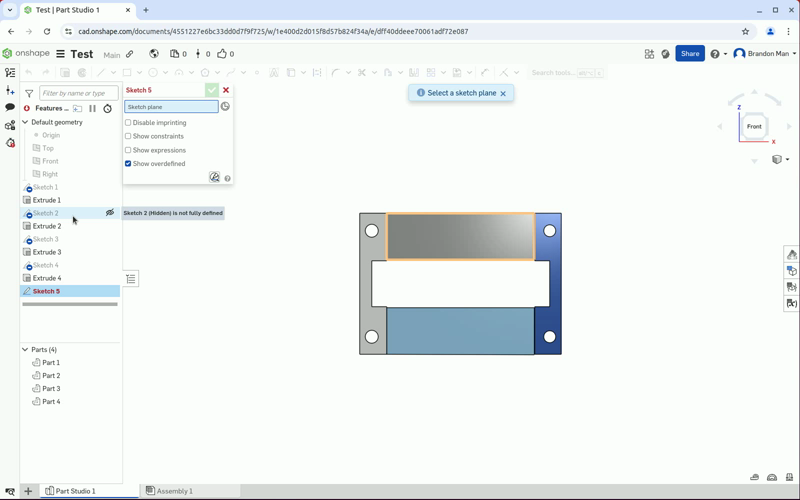
mouse_move(73, 163)
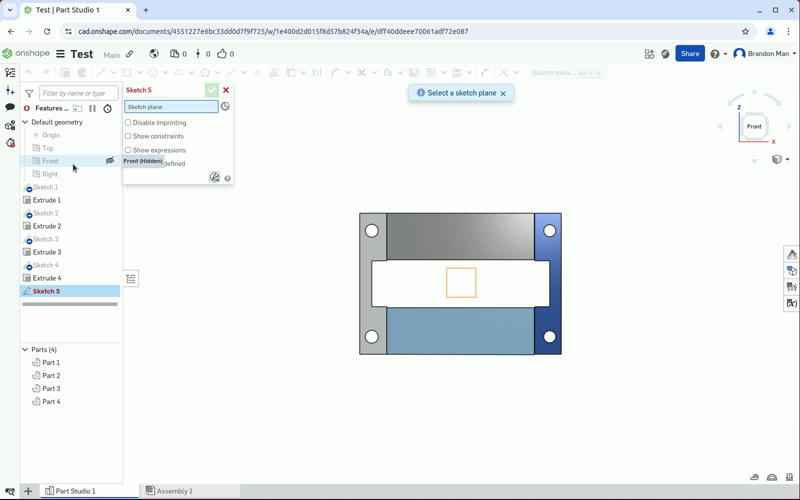
click(73, 163)
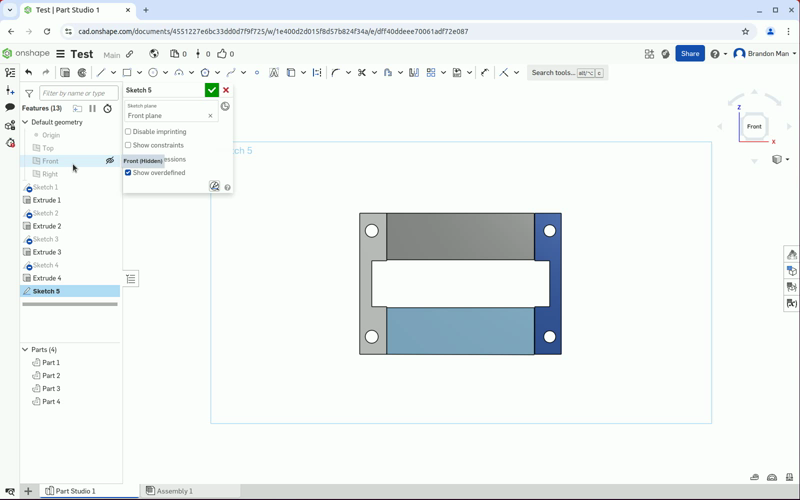
mouse_move(73, 352)
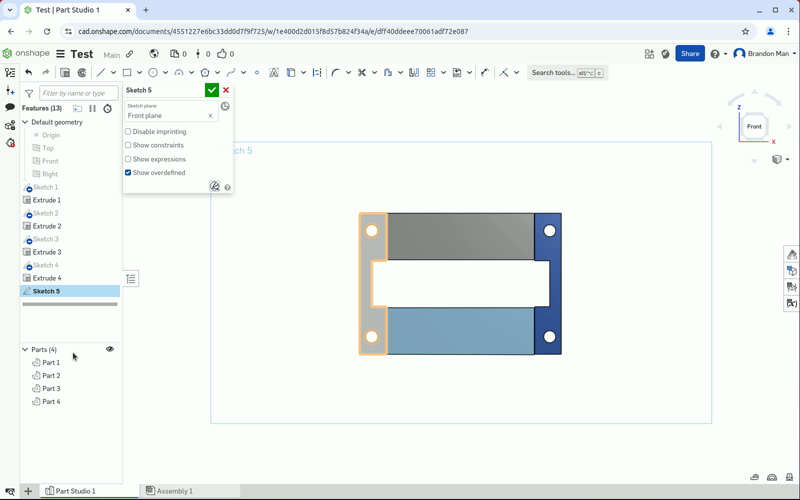
key(y)
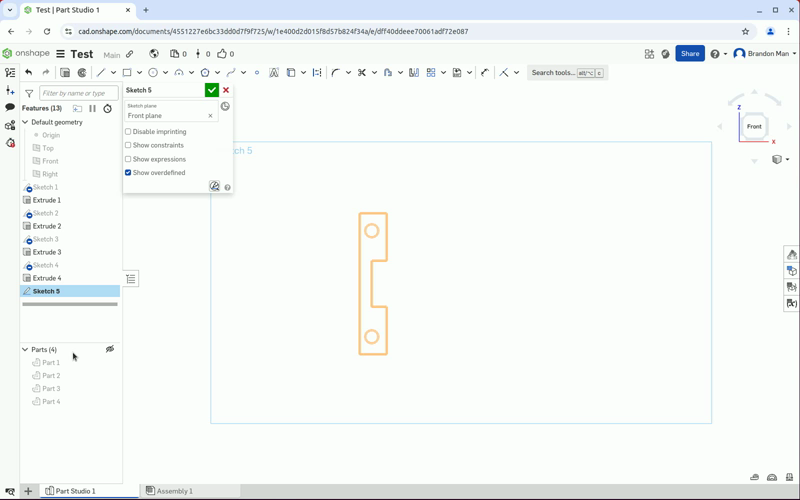
key(l)
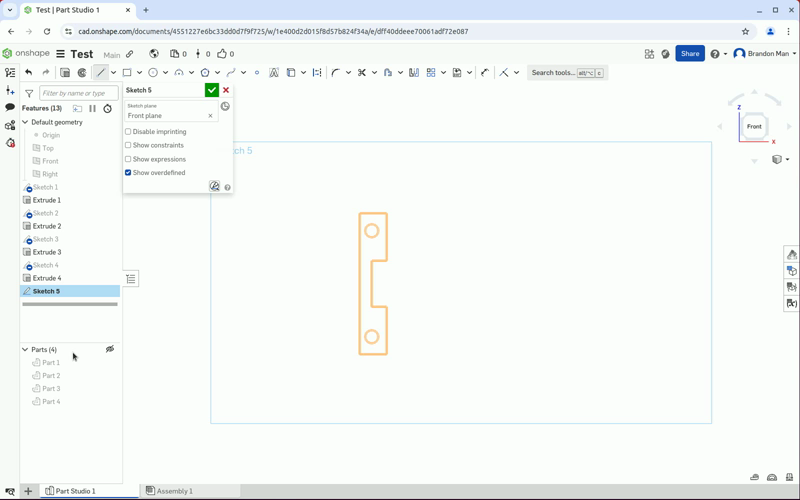
key_down(shift)
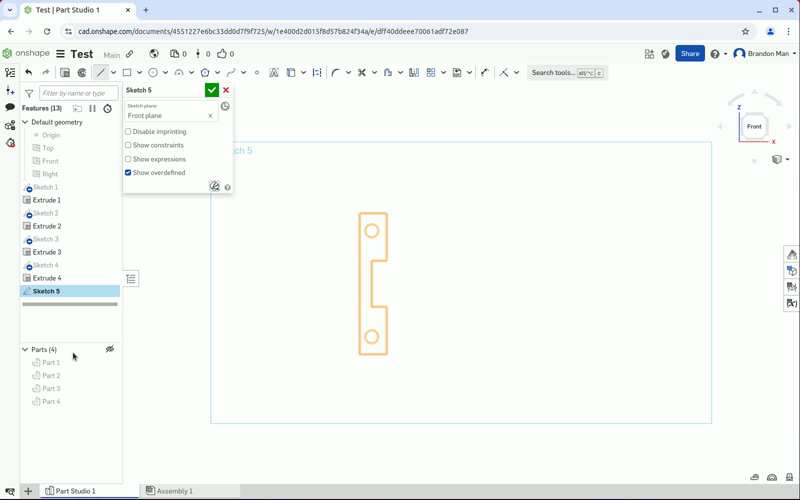
mouse_move(386, 306)
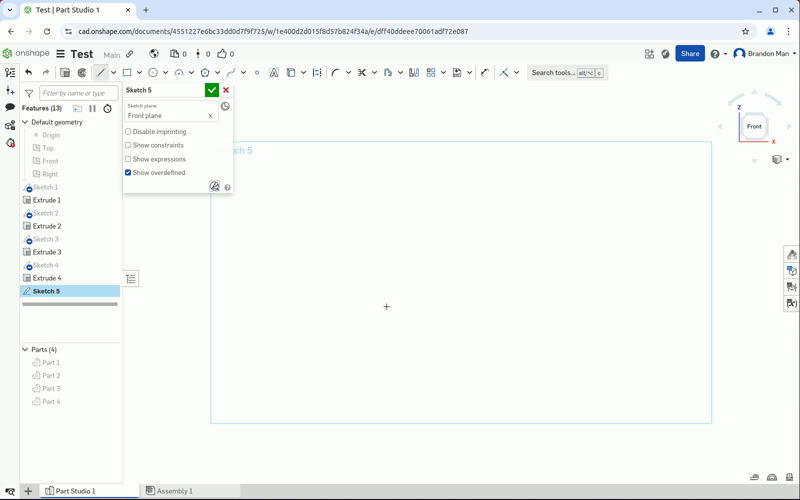
click(386, 306)
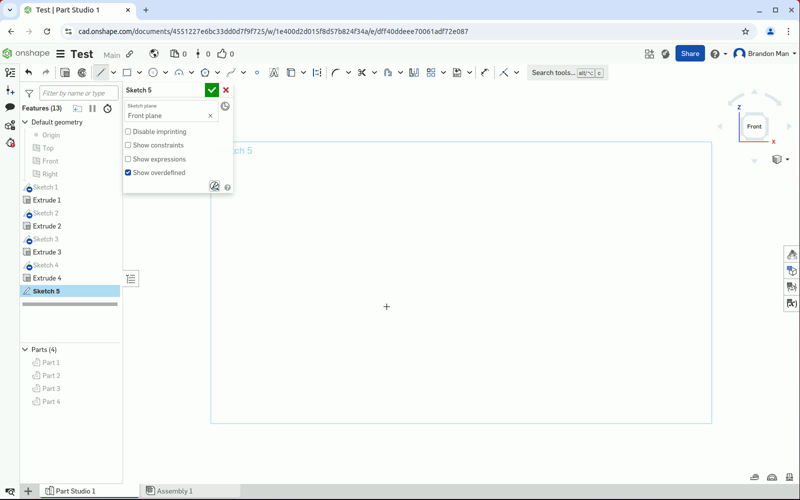
key_up(shift)
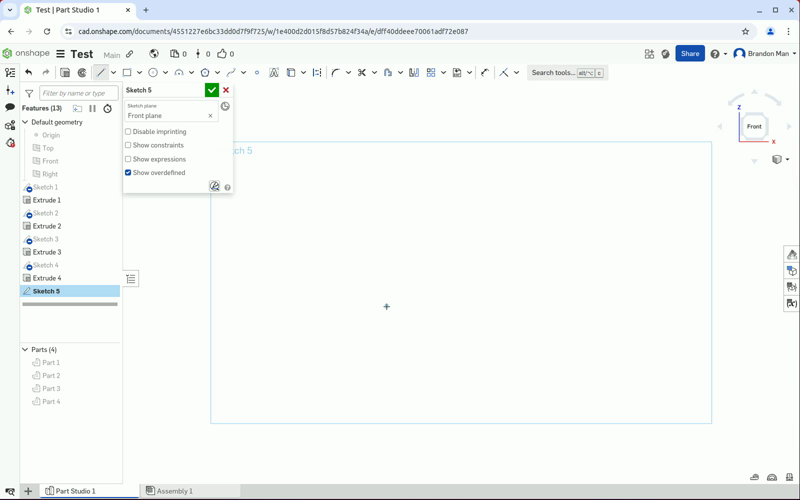
key_down(shift)
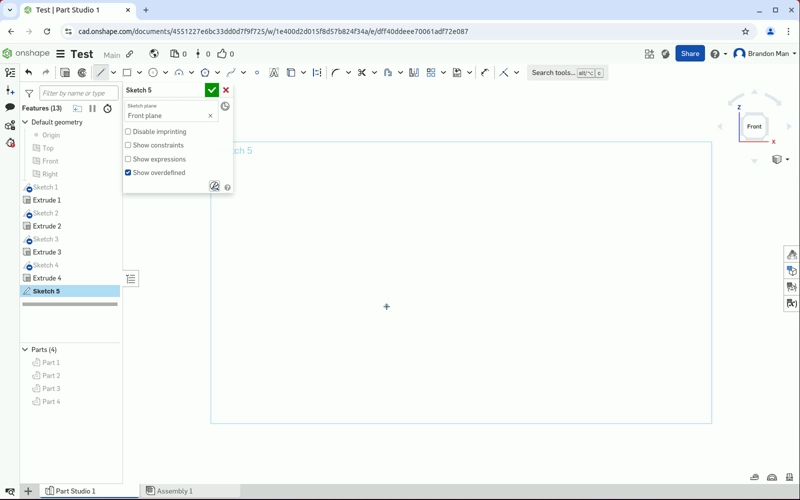
mouse_move(534, 306)
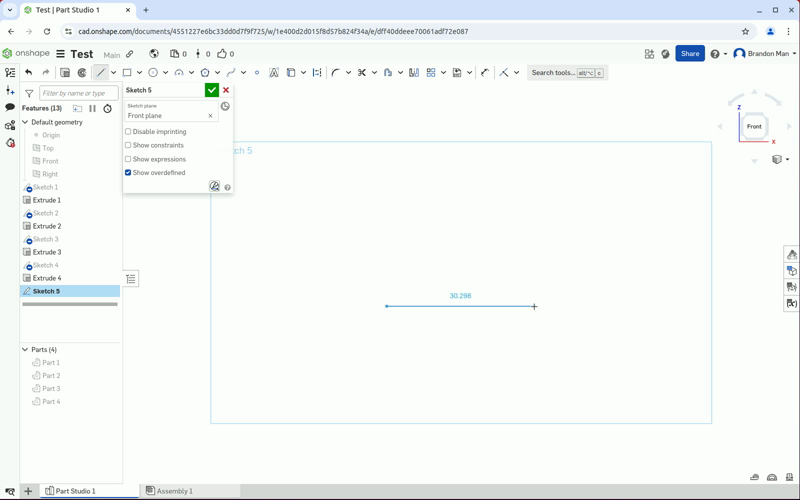
click(534, 306)
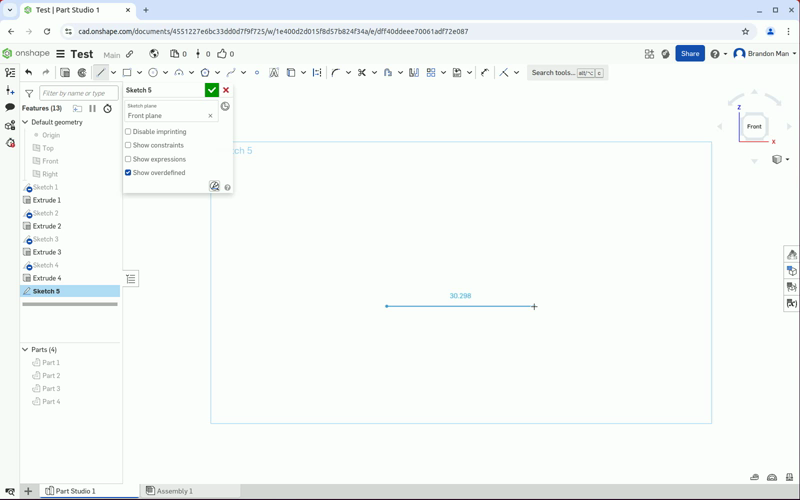
key_up(shift)
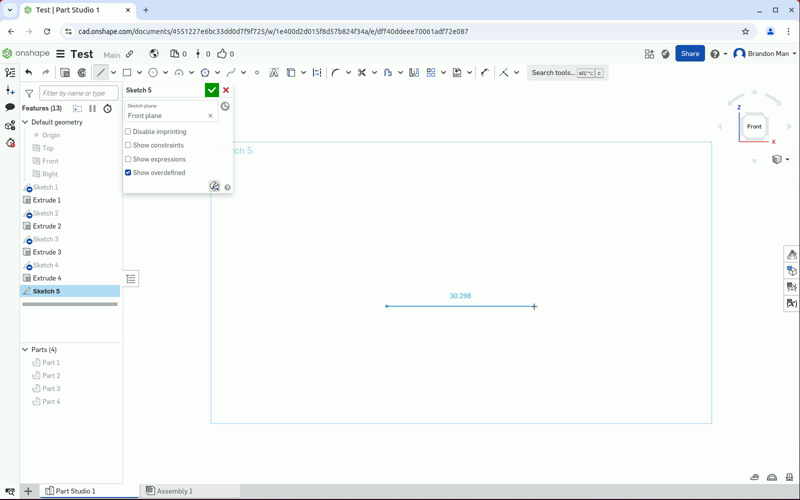
key_down(shift)
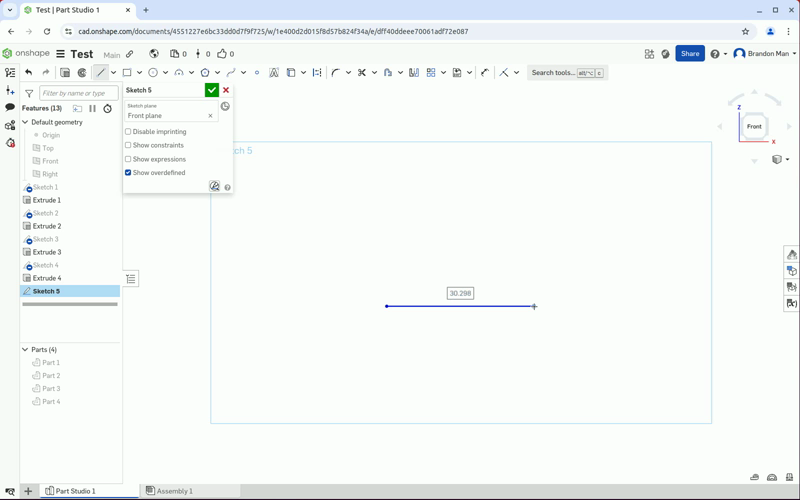
mouse_move(564, 306)
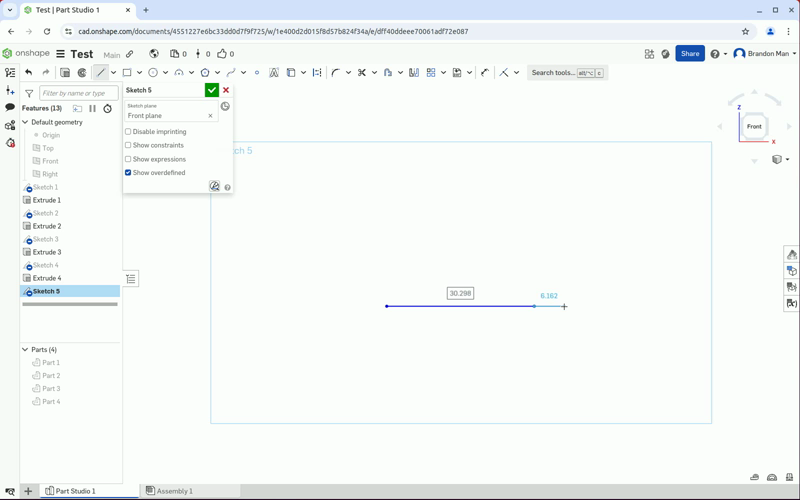
mouse_move(534, 259)
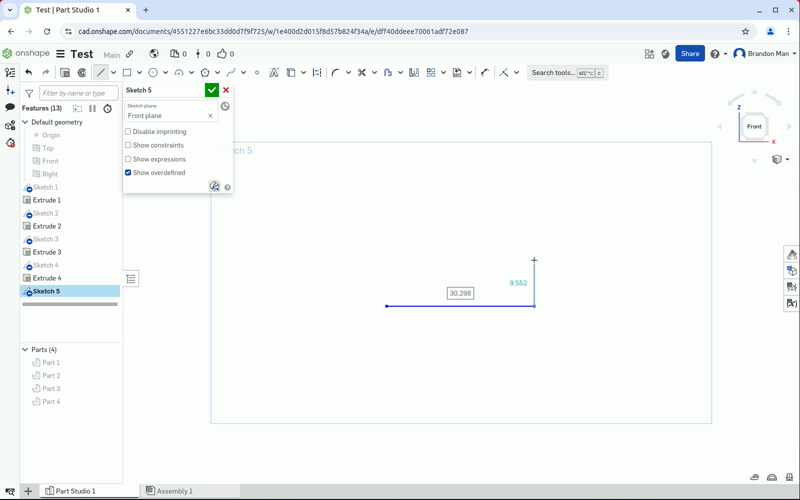
click(534, 259)
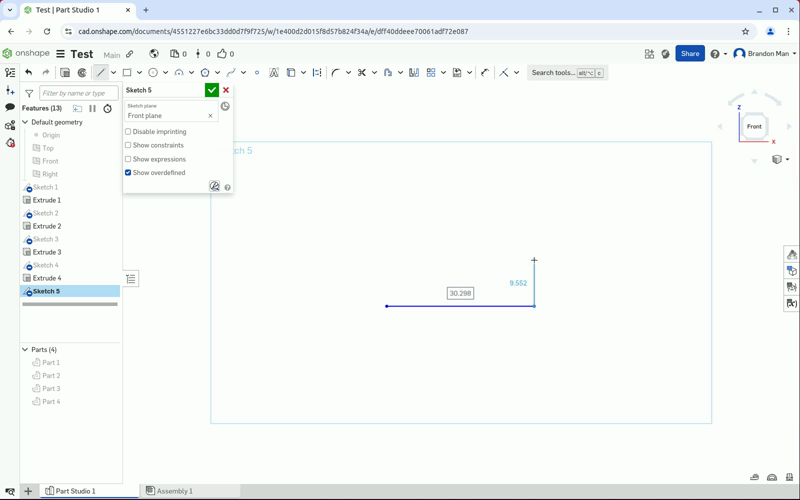
key_up(shift)
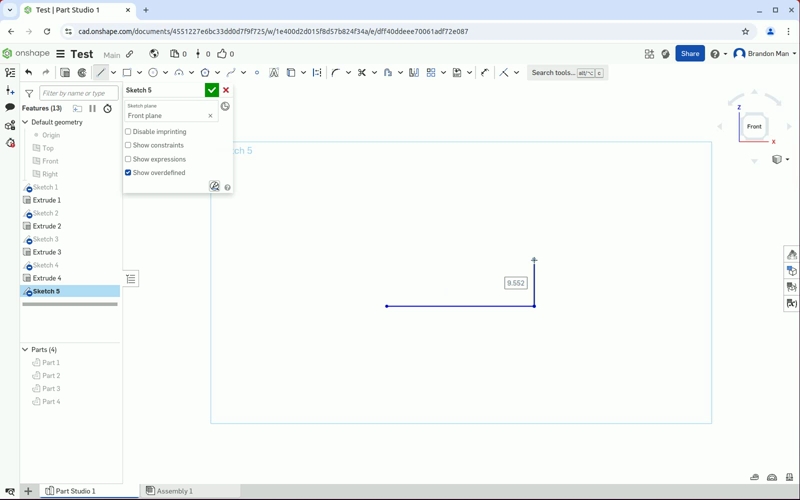
key_down(shift)
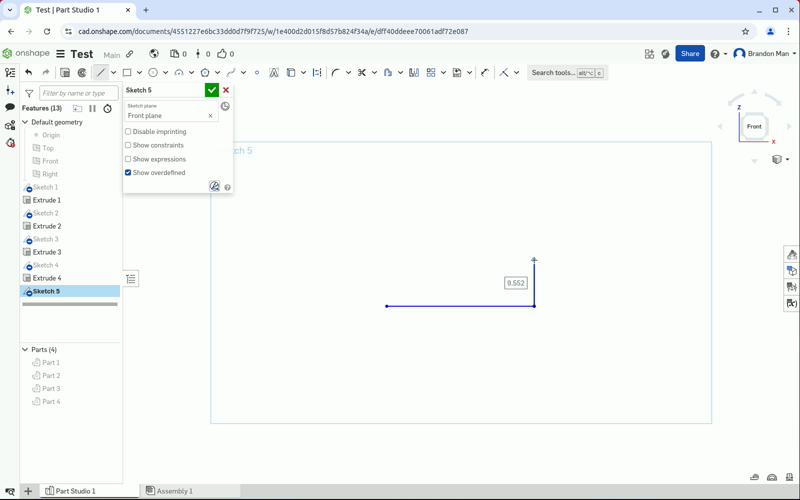
mouse_move(386, 259)
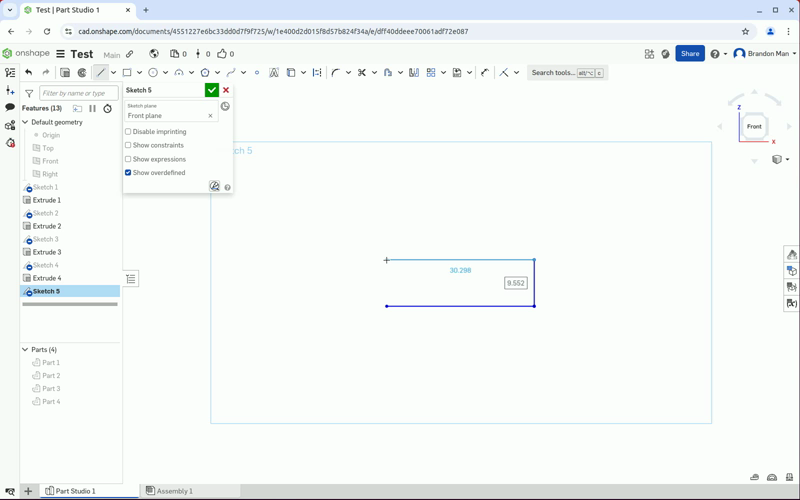
click(386, 259)
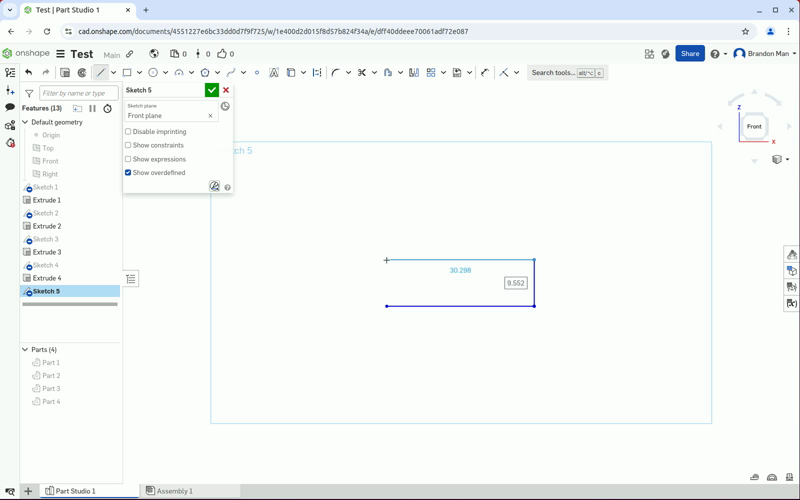
key_up(shift)
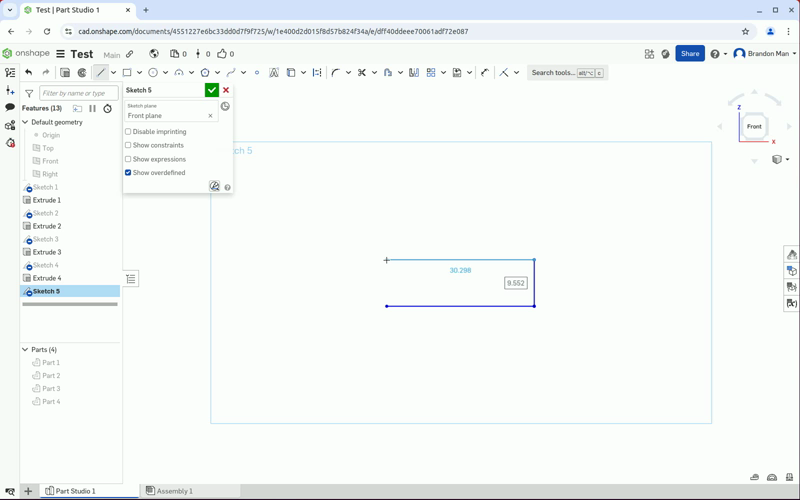
mouse_move(417, 259)
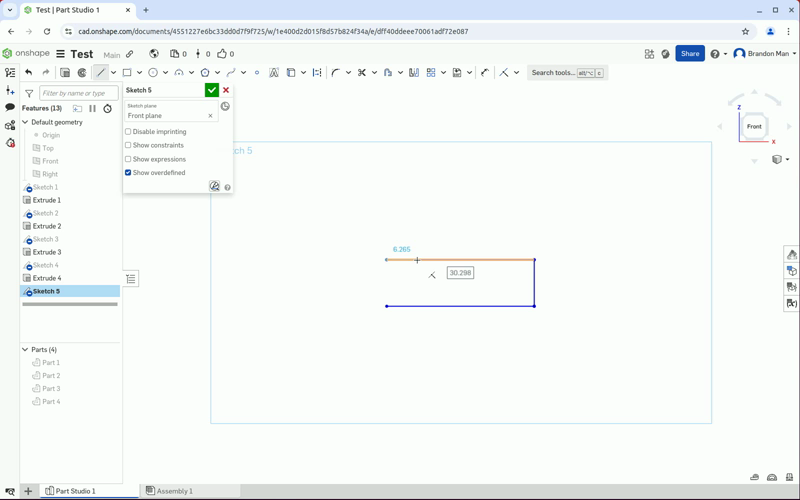
key_down(shift)
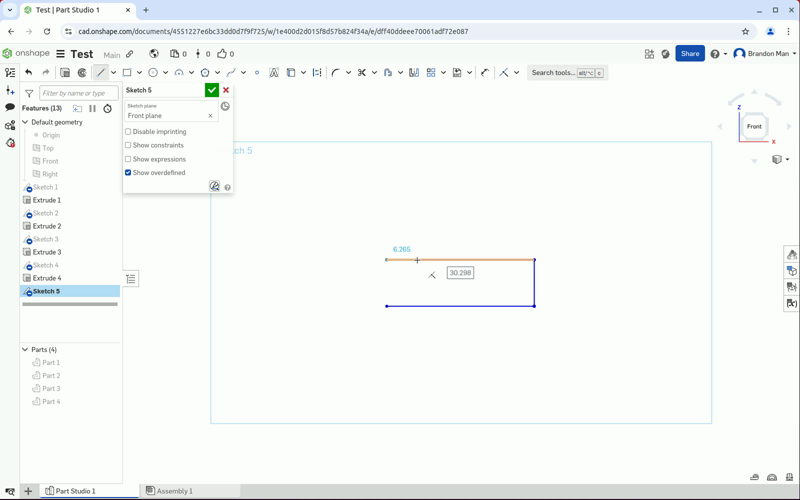
mouse_move(386, 306)
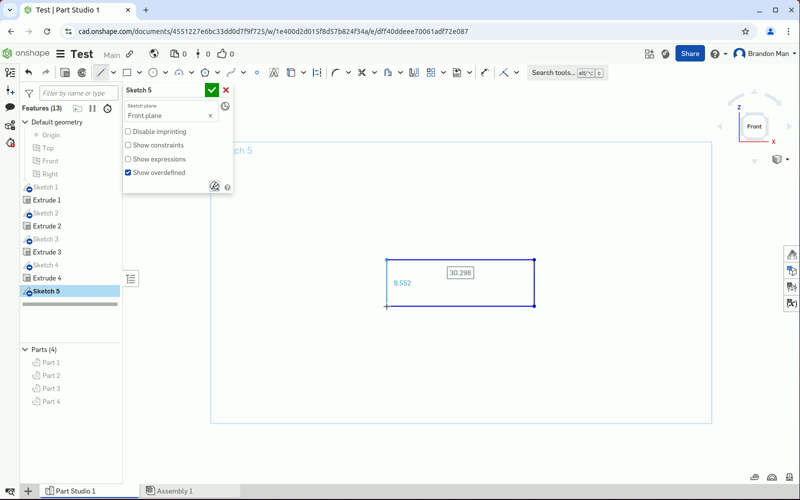
key_up(shift)
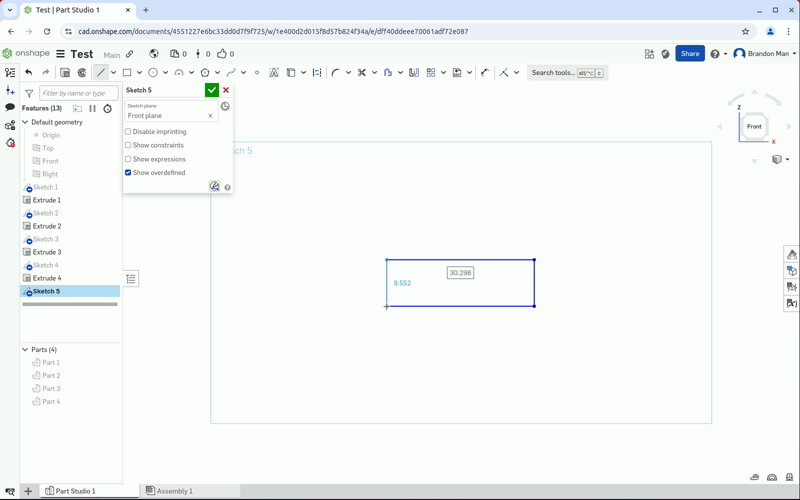
click(386, 306)
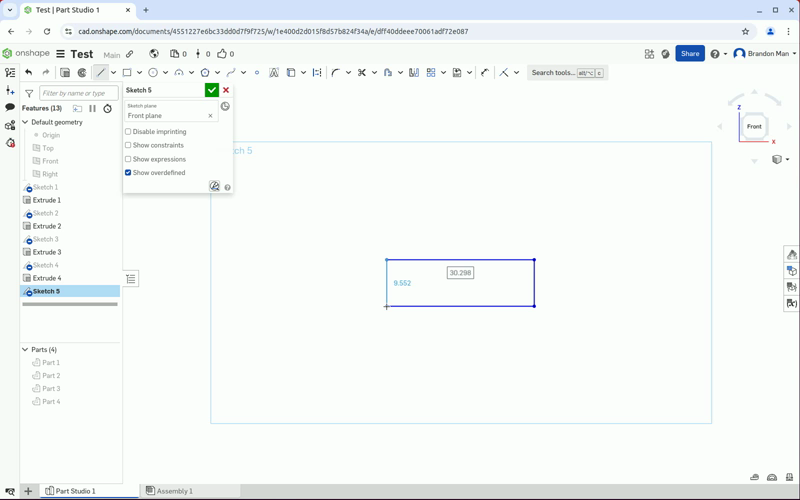
key(esc)
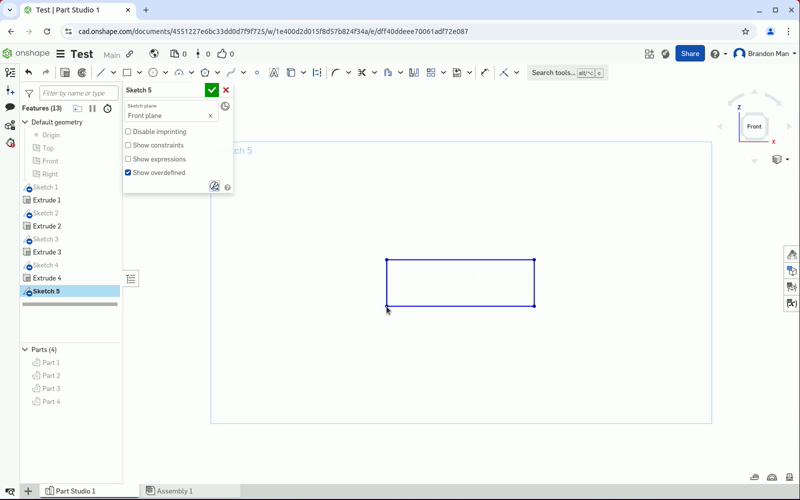
mouse_move(393, 290)
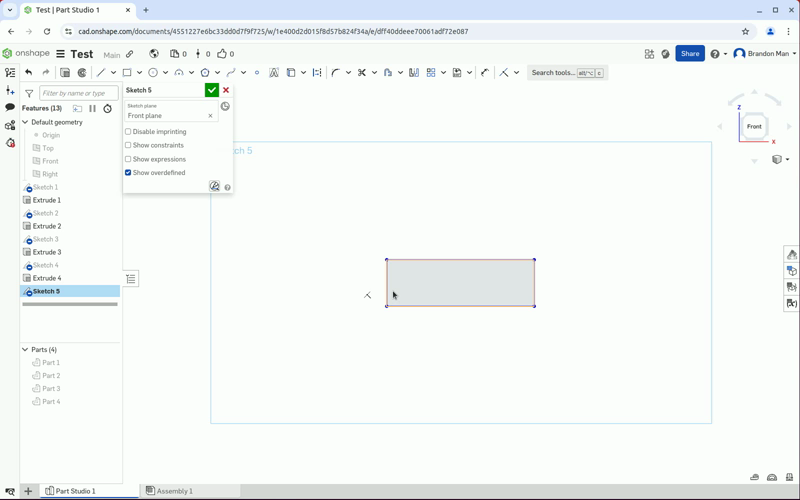
click(393, 290)
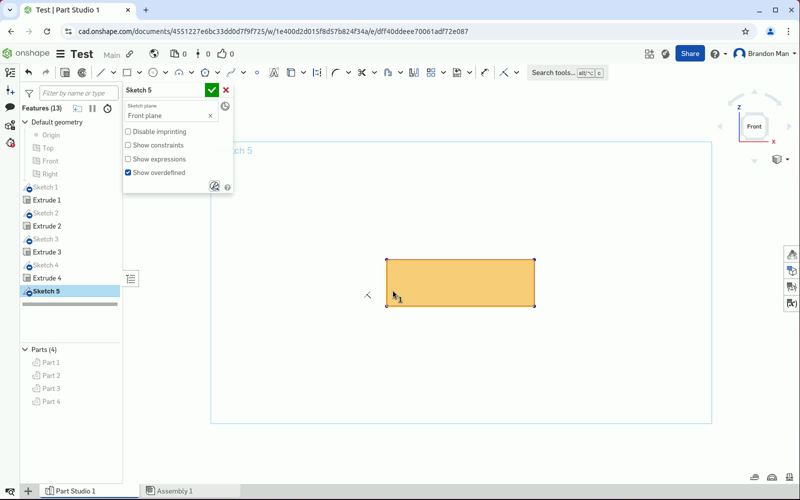
mouse_move(73, 352)
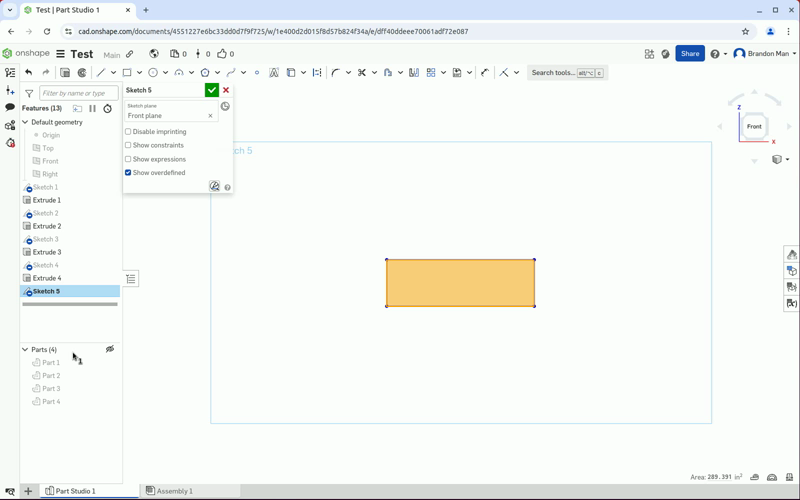
key(shift+y)
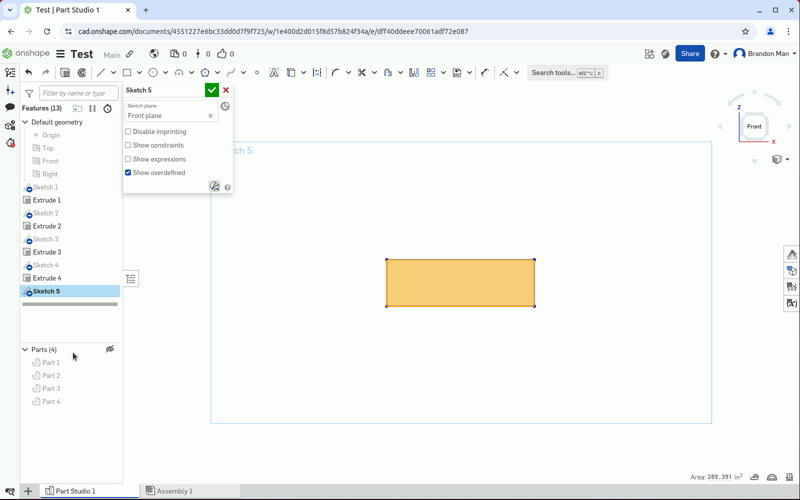
key(shift+e)
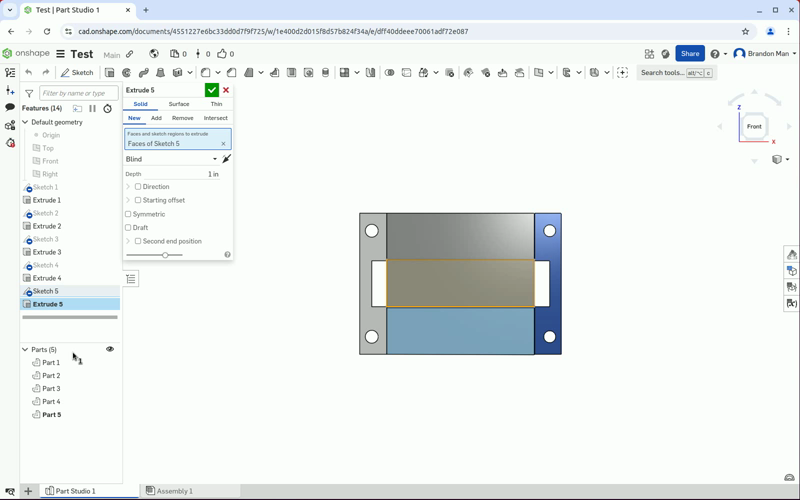
mouse_move(143, 106)
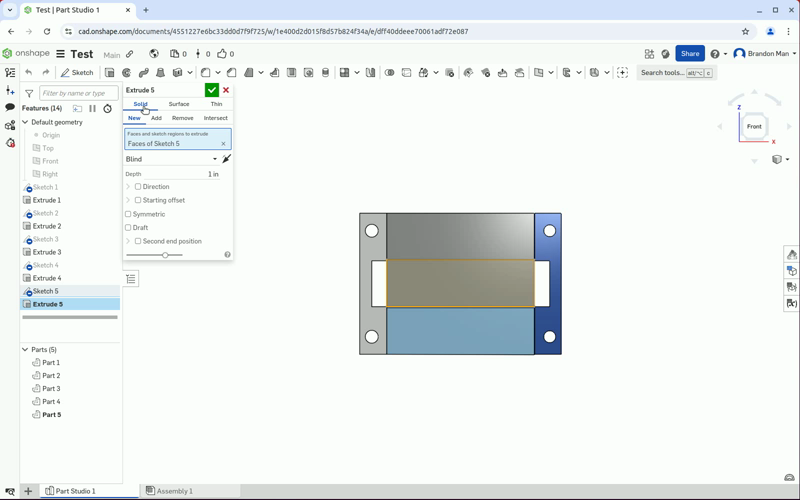
click(143, 106)
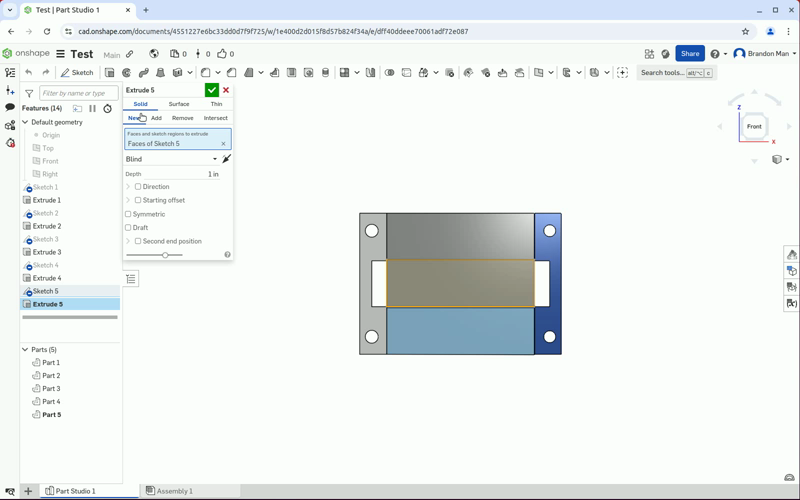
mouse_move(137, 120)
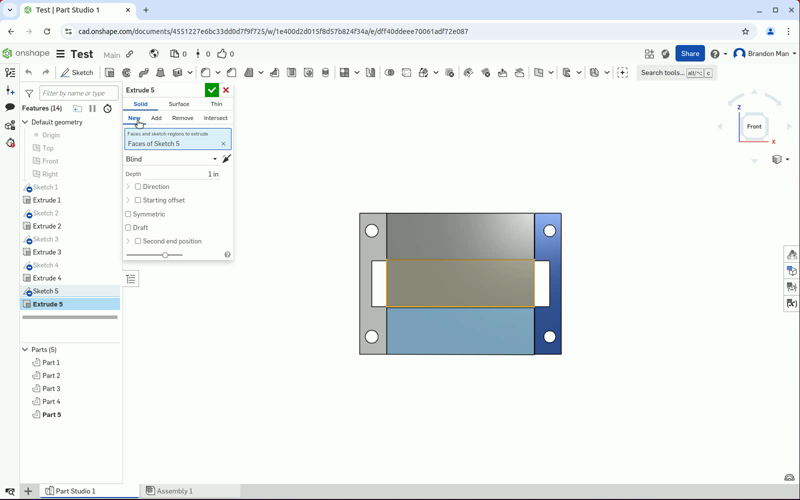
click(137, 120)
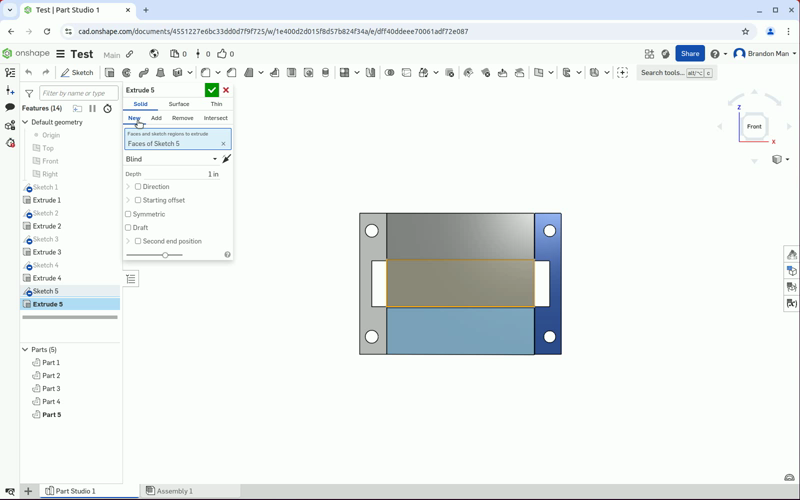
key(tab, 4)
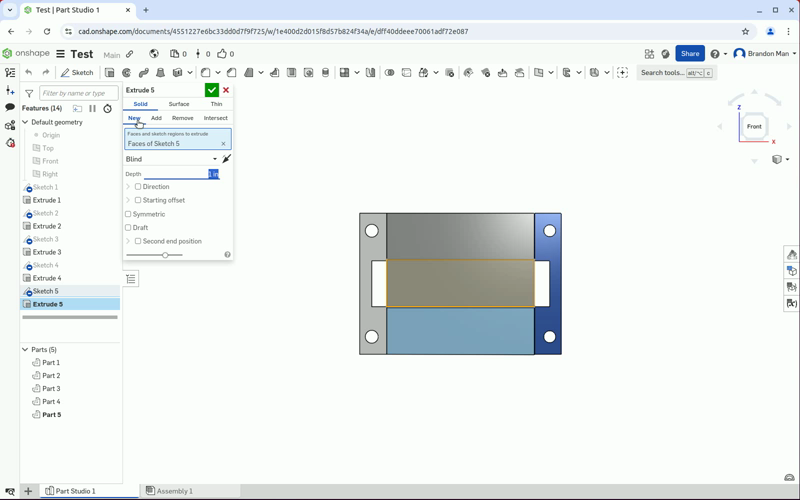
text(0.722)
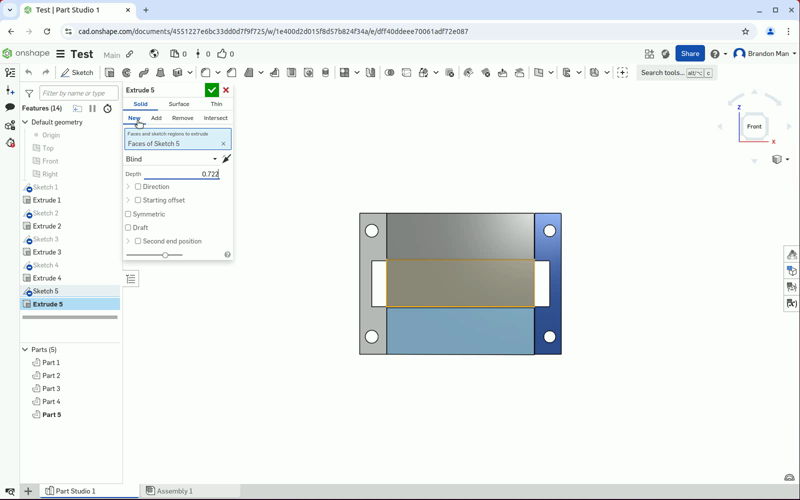
key(enter)
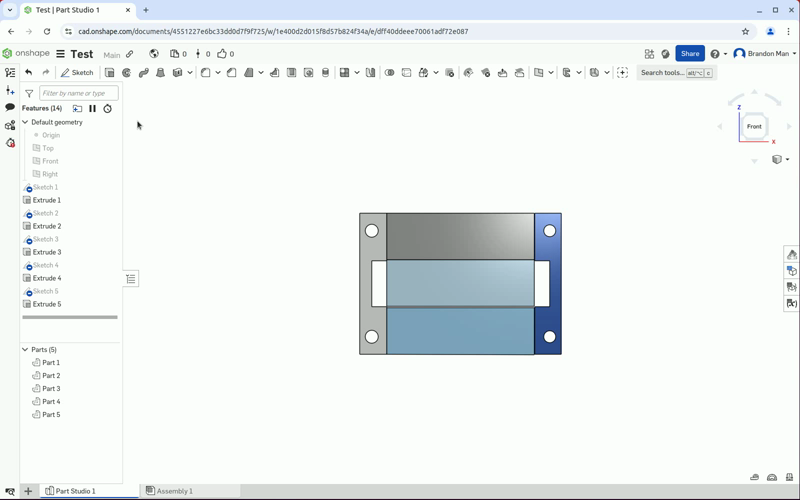
key(shift+h)
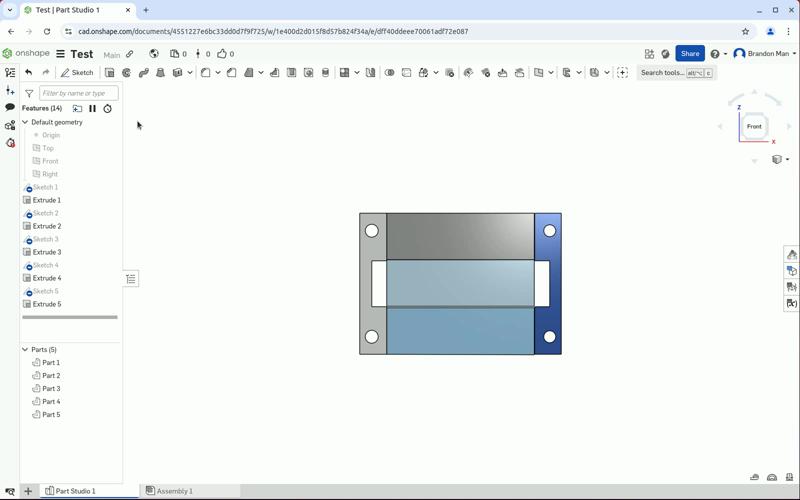
key(shift+h)
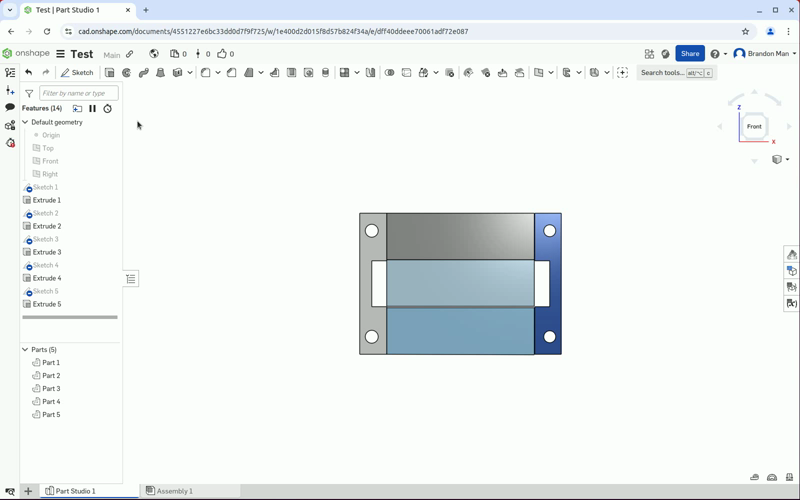
mouse_move(73, 189)
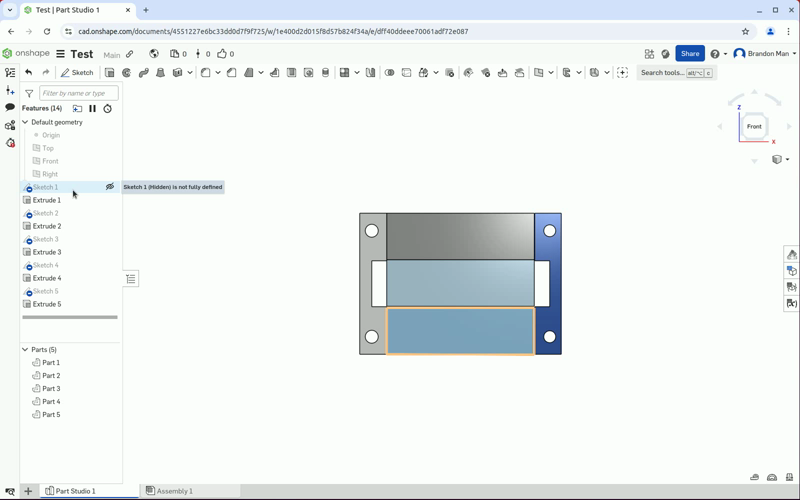
click(73, 189)
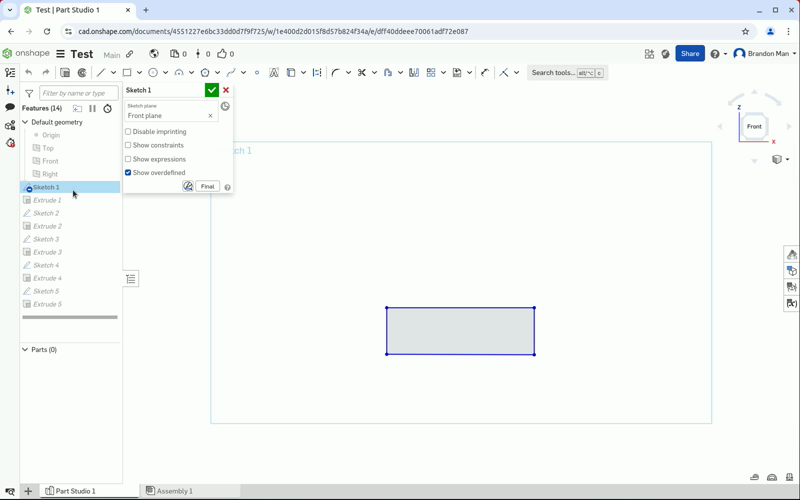
mouse_move(229, 92)
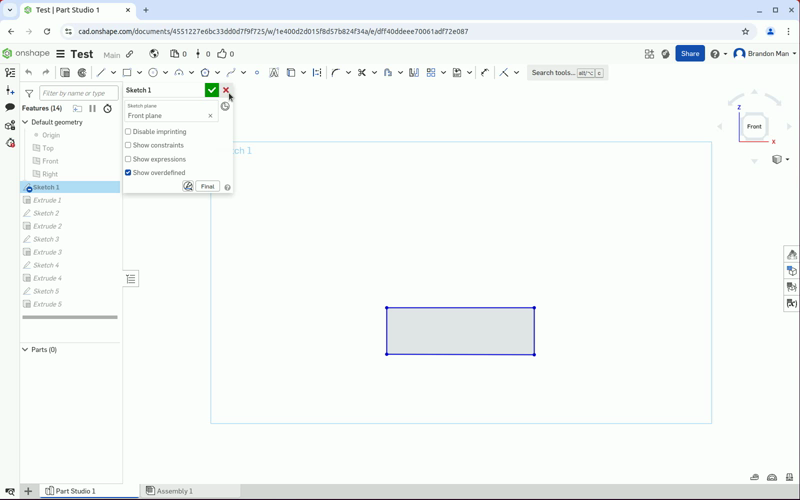
click(229, 92)
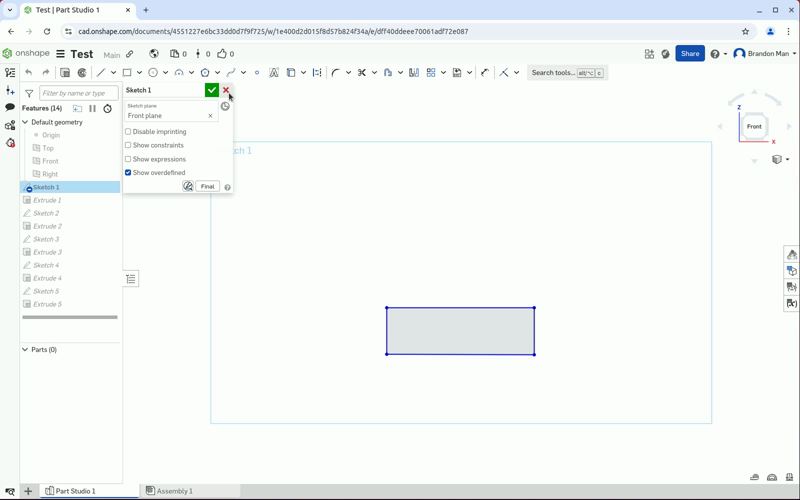
key(shift+s)
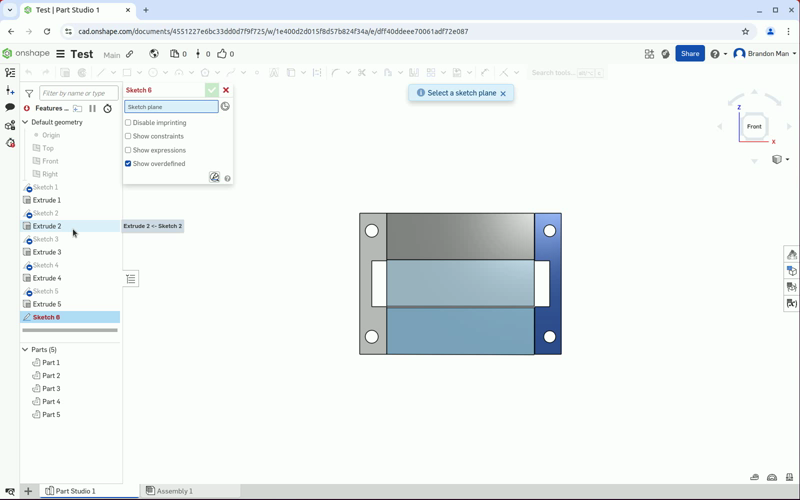
scroll(3)
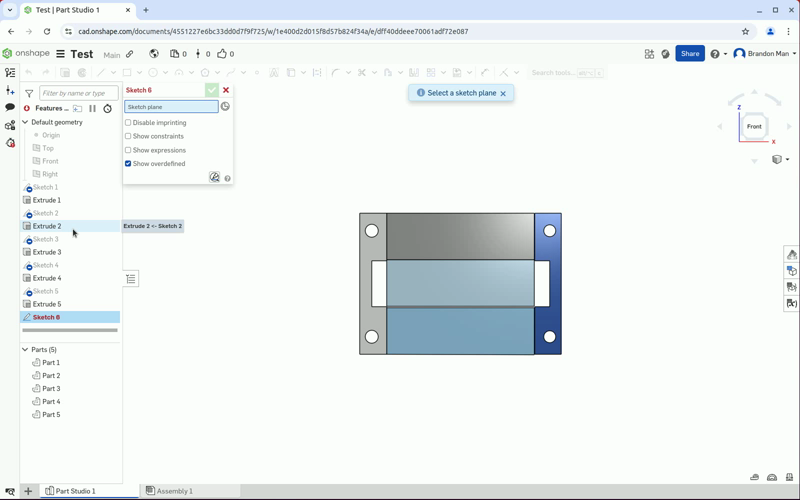
mouse_move(73, 163)
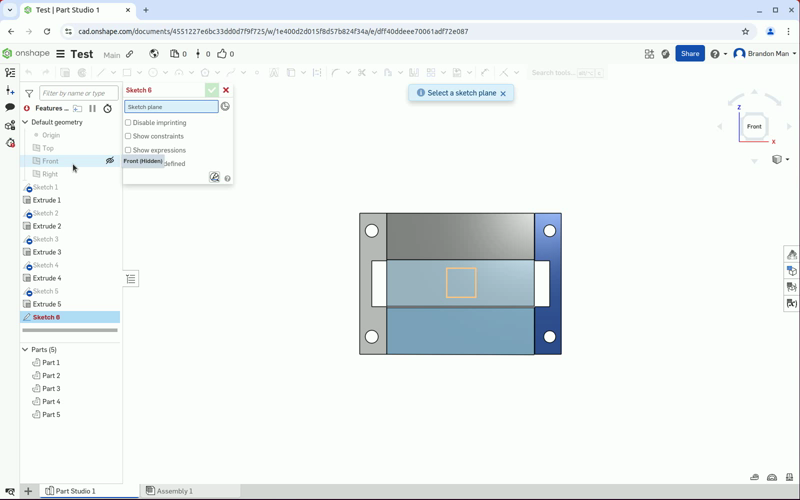
click(73, 163)
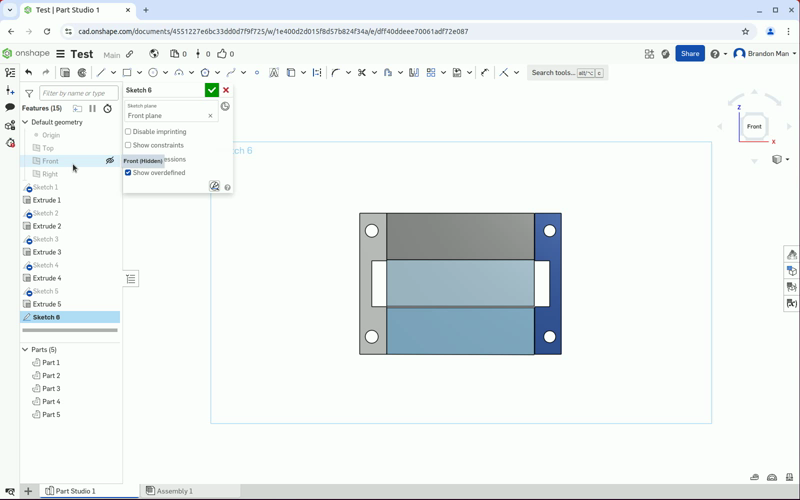
mouse_move(73, 352)
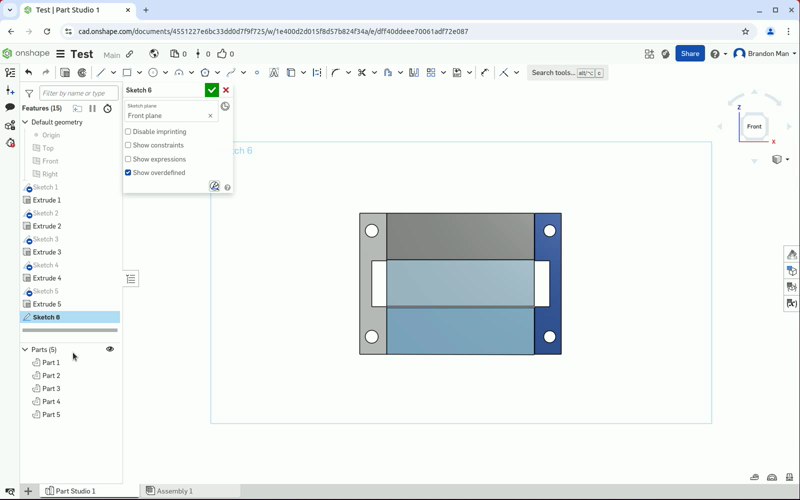
key(y)
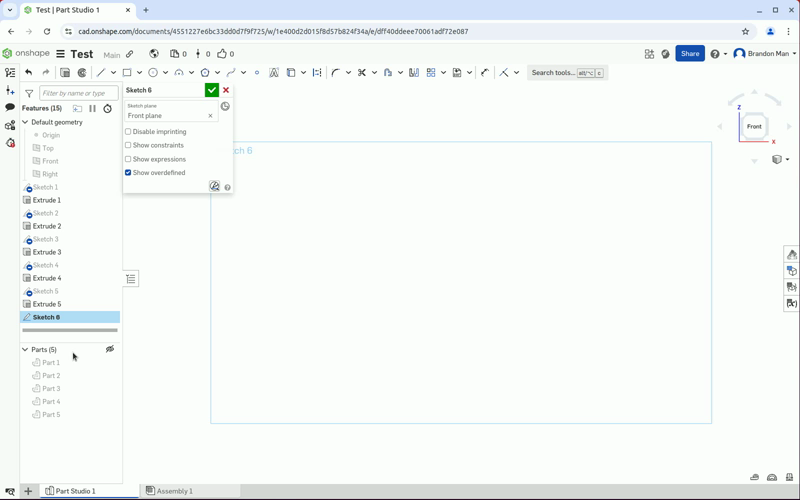
key(l)
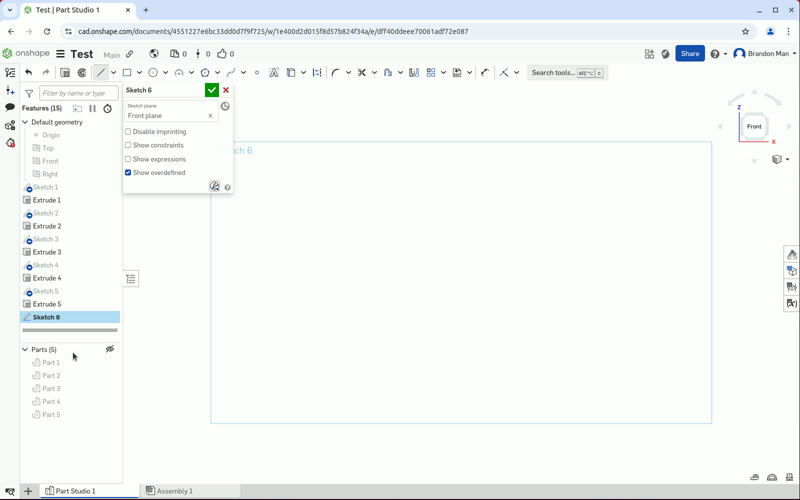
key_down(shift)
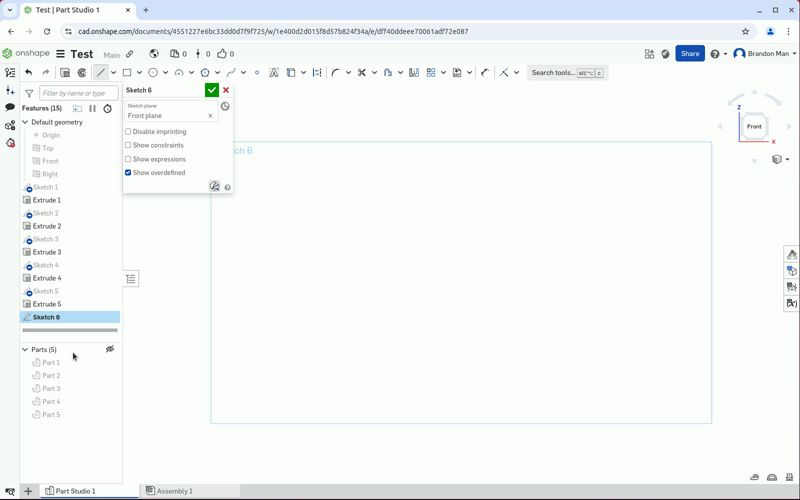
mouse_move(371, 306)
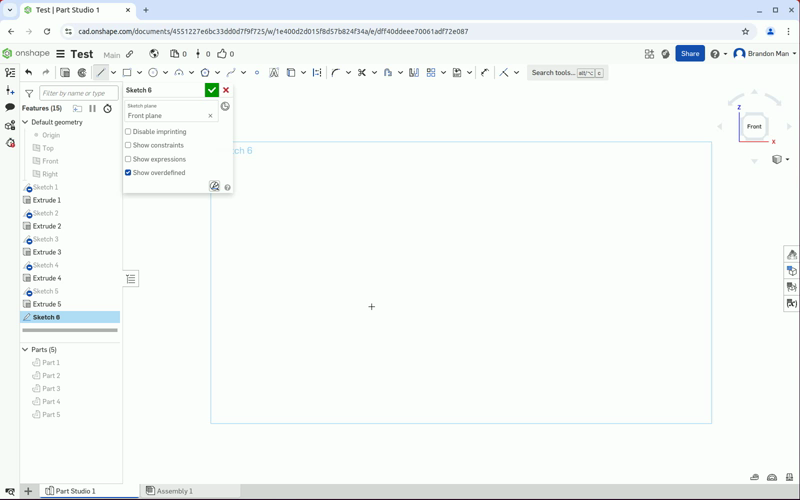
click(371, 306)
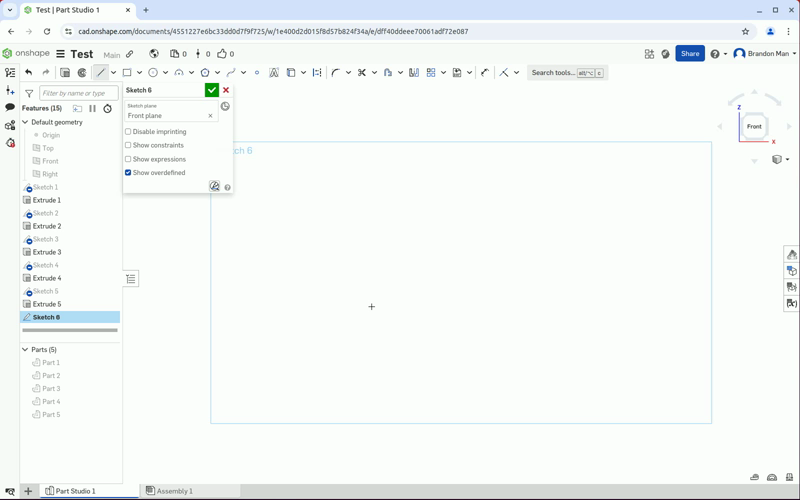
key_up(shift)
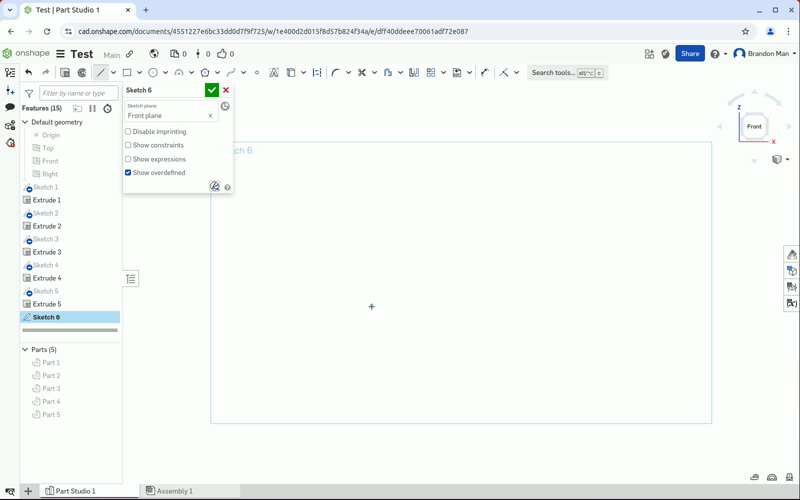
key_down(shift)
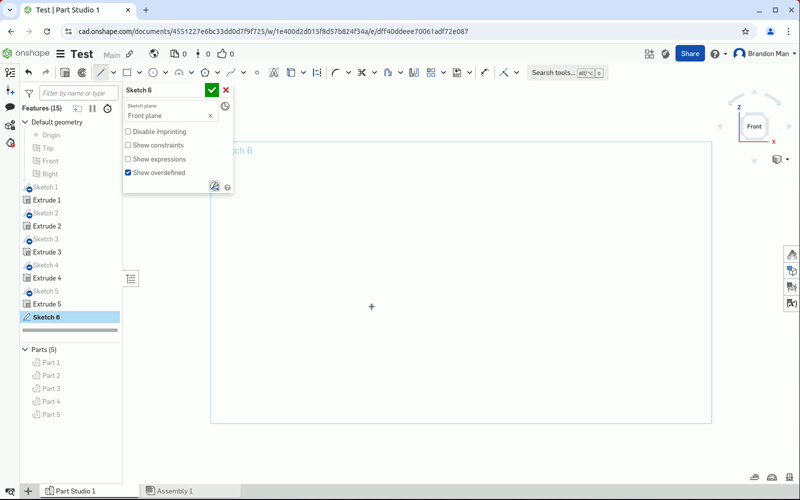
mouse_move(401, 306)
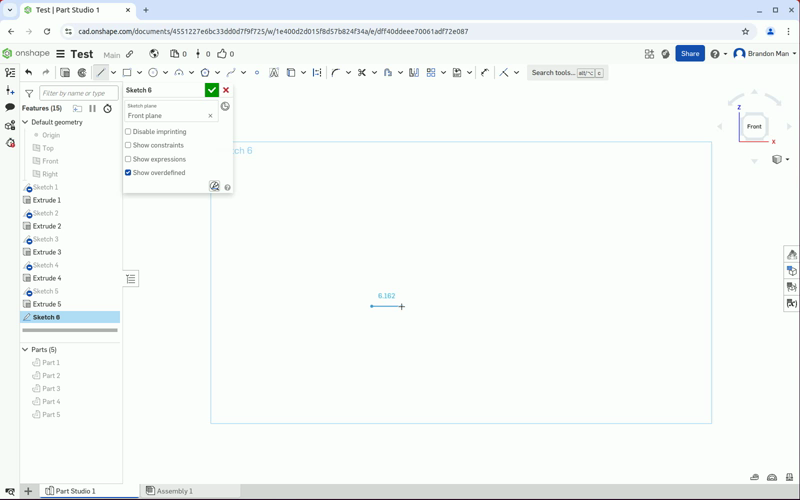
mouse_move(386, 306)
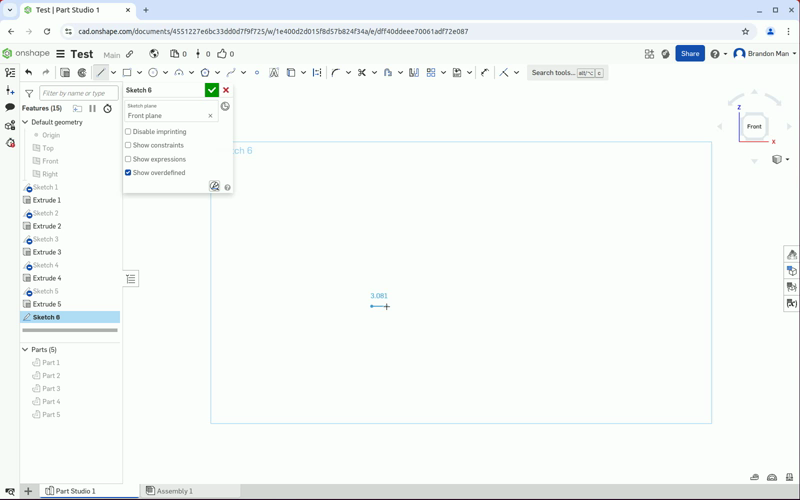
click(386, 306)
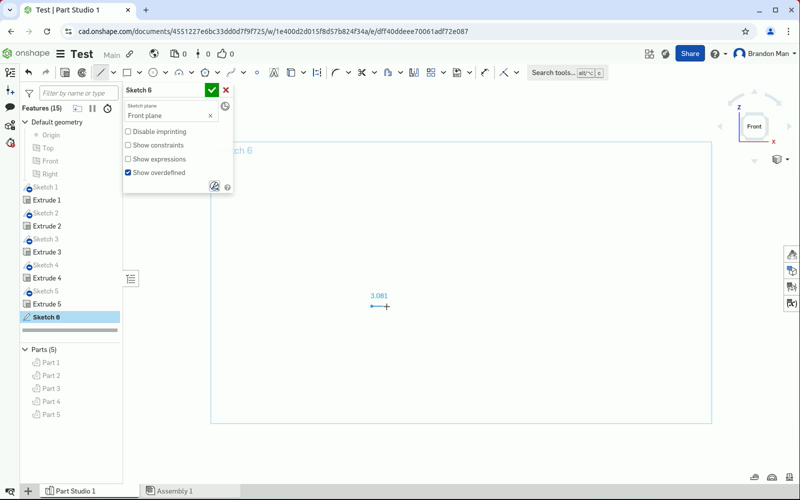
key_up(shift)
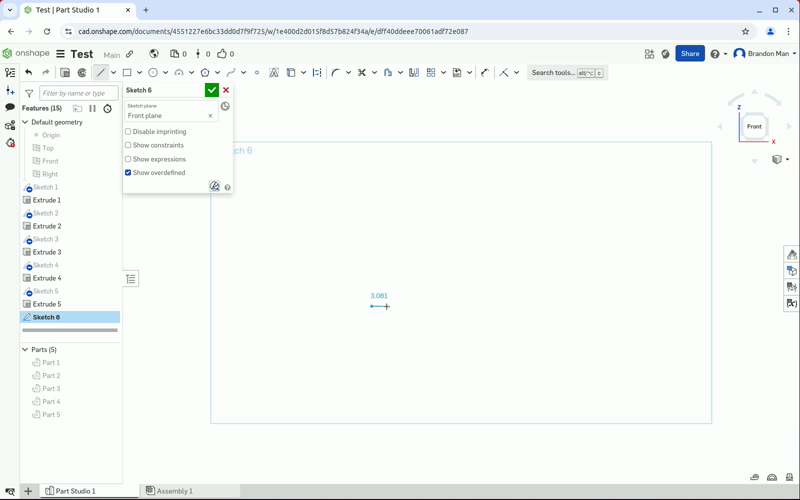
key_down(shift)
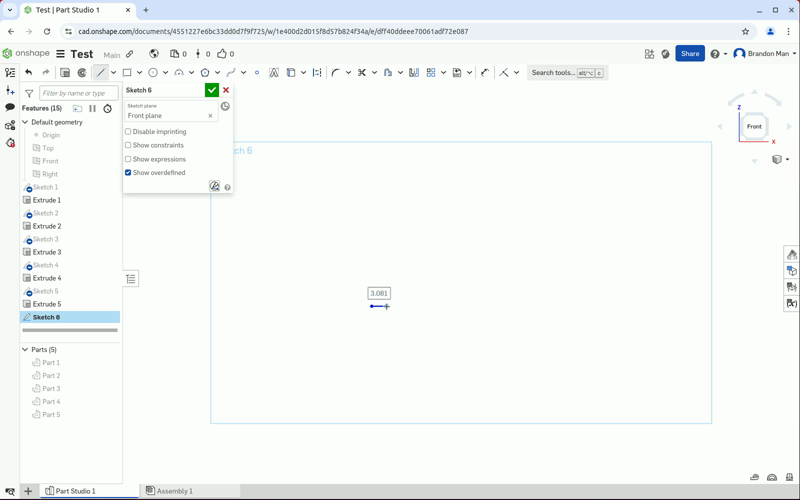
mouse_move(416, 306)
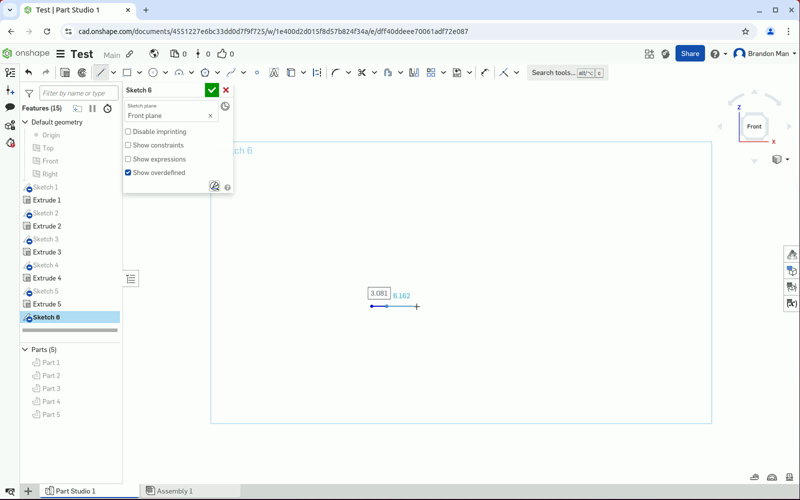
mouse_move(386, 258)
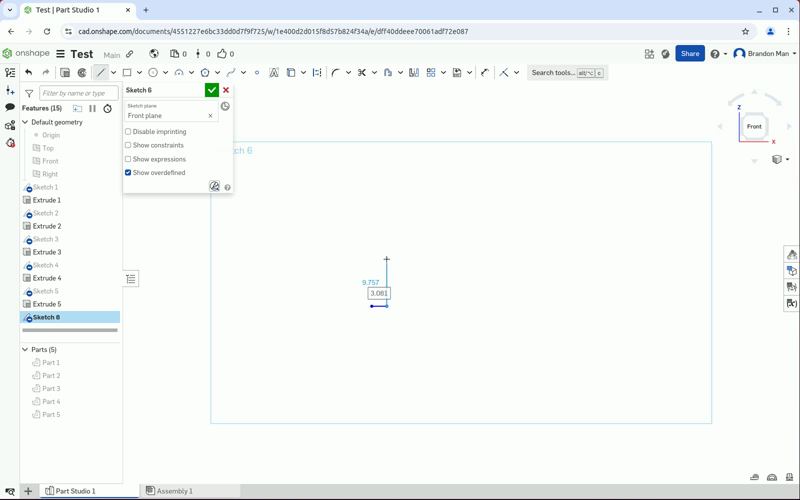
click(386, 258)
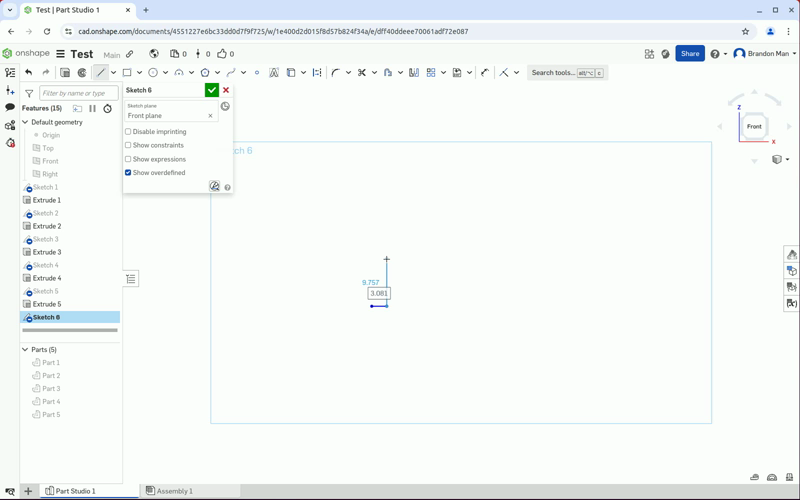
key_up(shift)
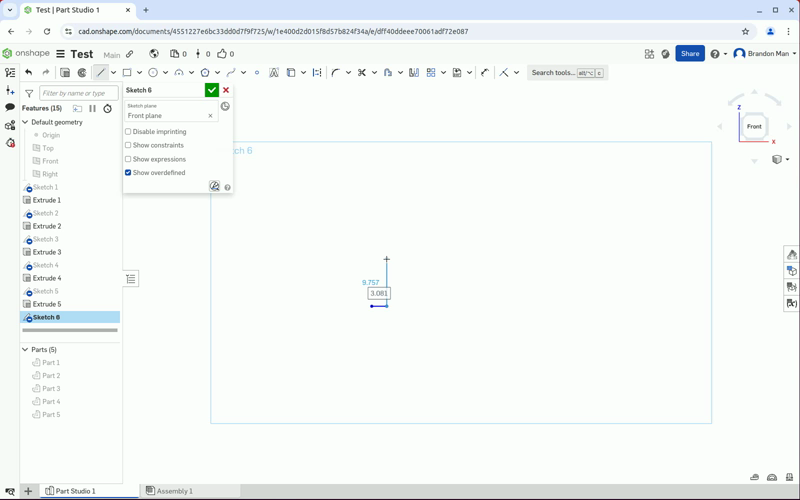
key_down(shift)
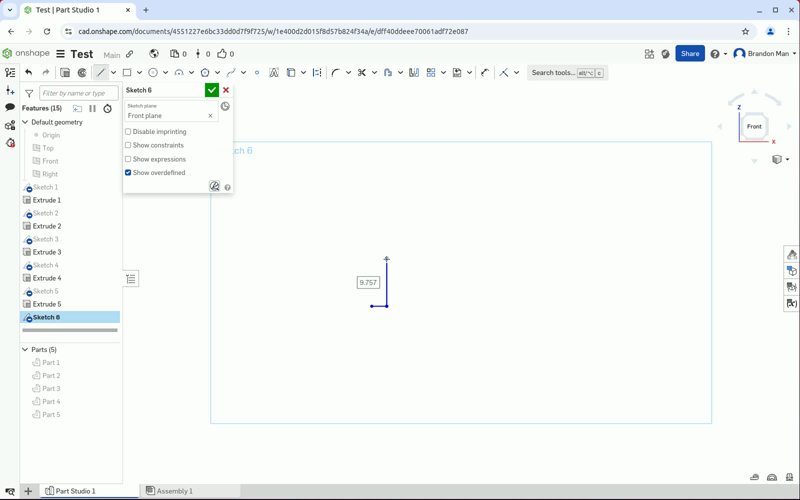
mouse_move(416, 258)
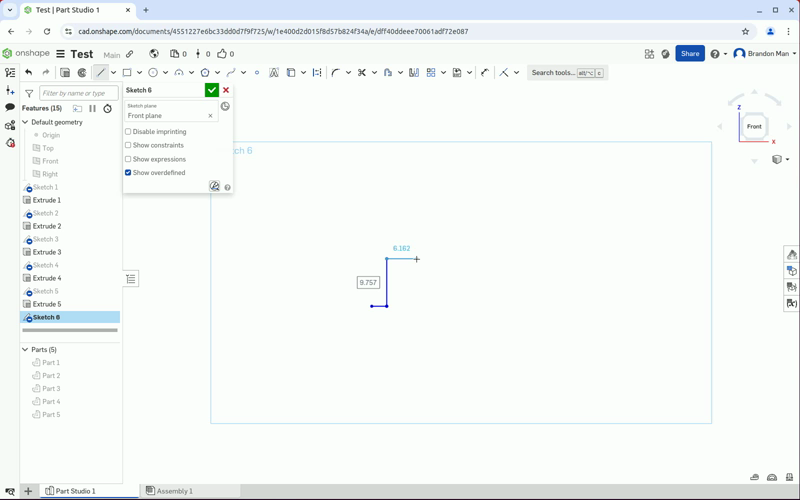
mouse_move(371, 258)
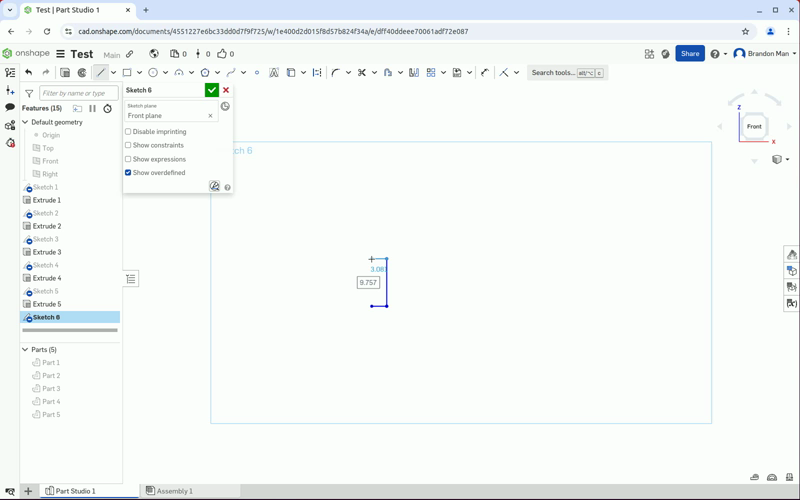
click(371, 258)
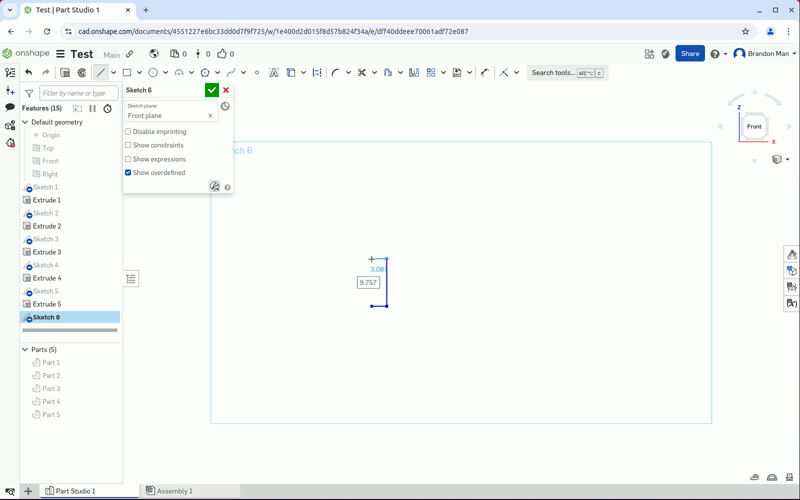
key_up(shift)
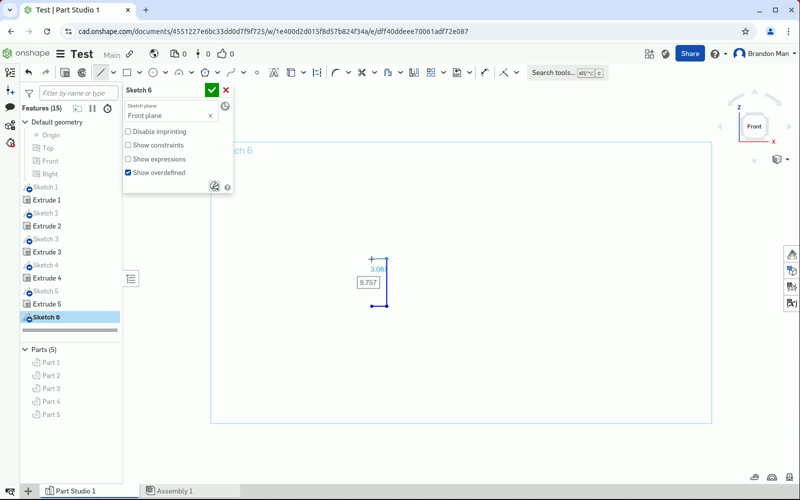
mouse_move(401, 258)
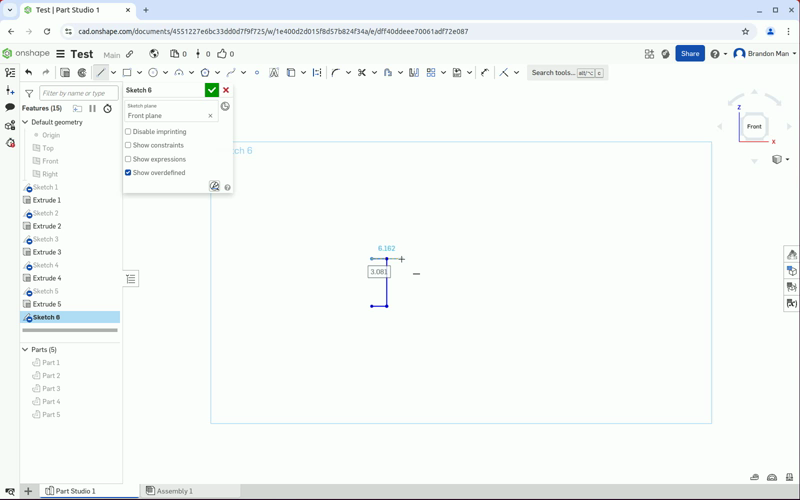
key_down(shift)
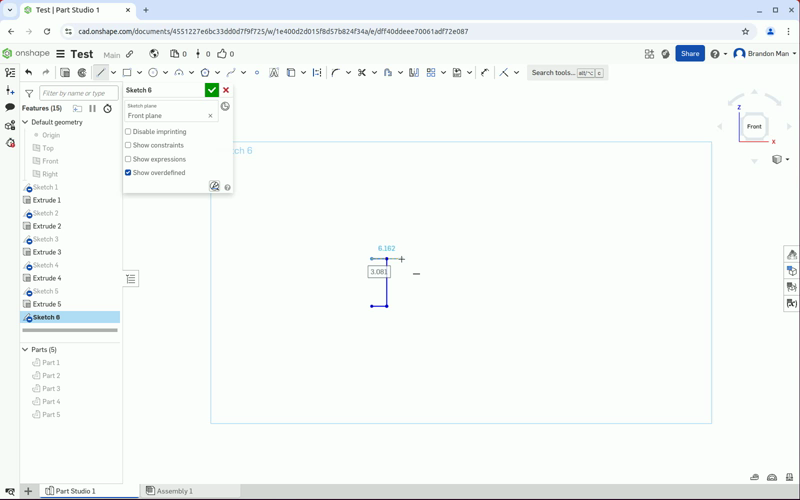
mouse_move(371, 306)
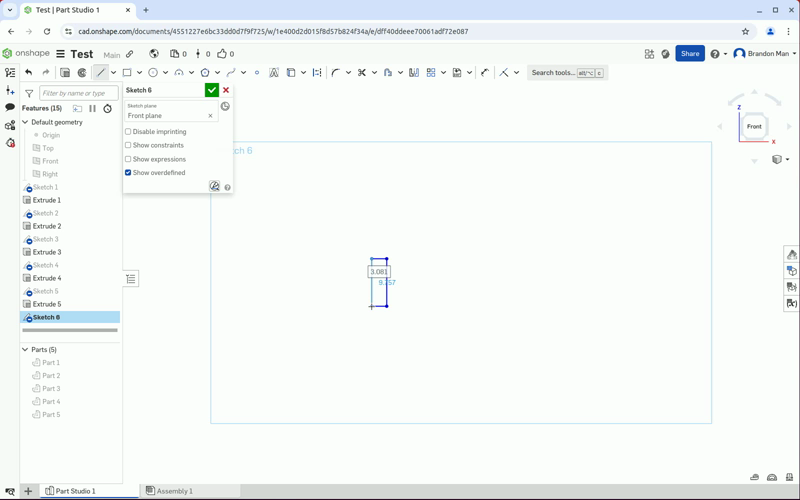
key_up(shift)
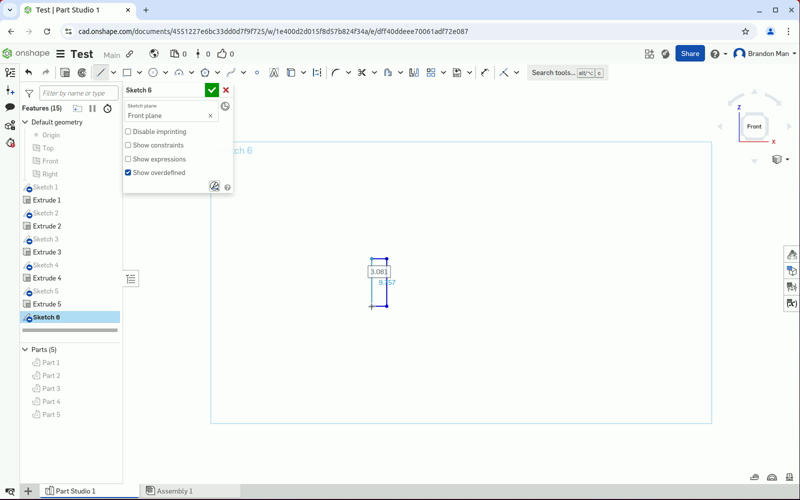
click(371, 306)
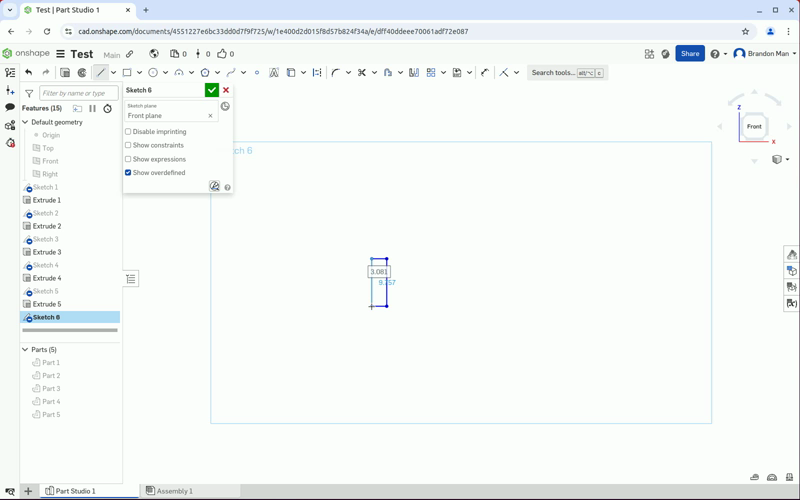
key(esc)
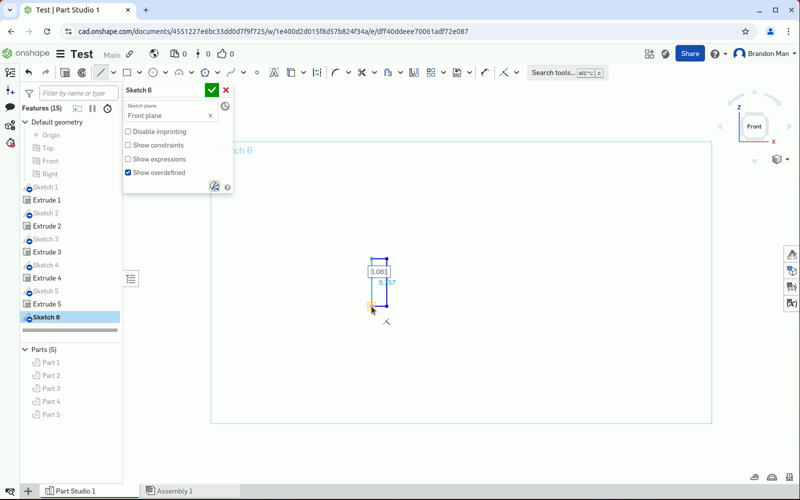
mouse_move(379, 287)
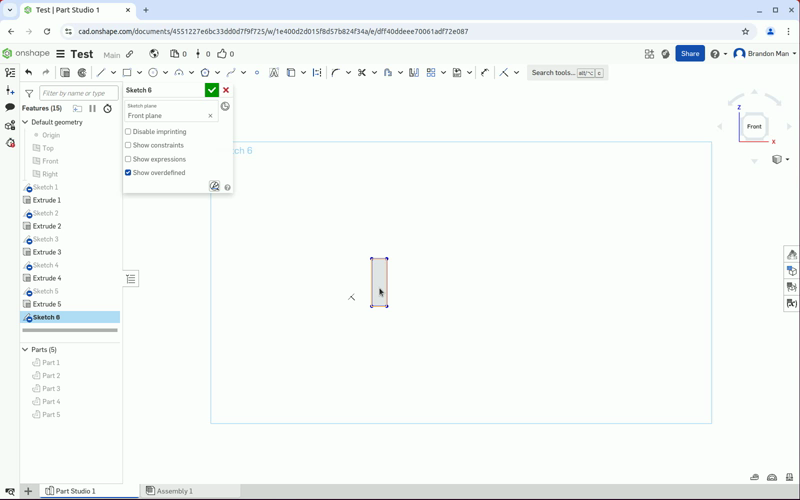
scroll(6)
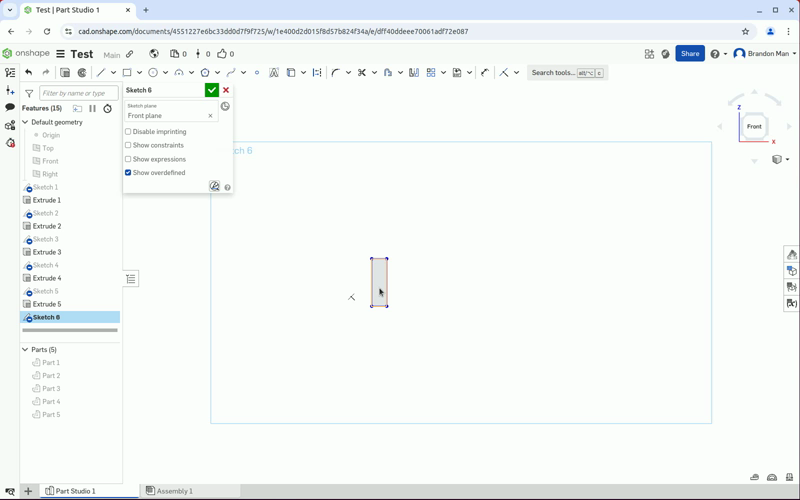
scroll(6)
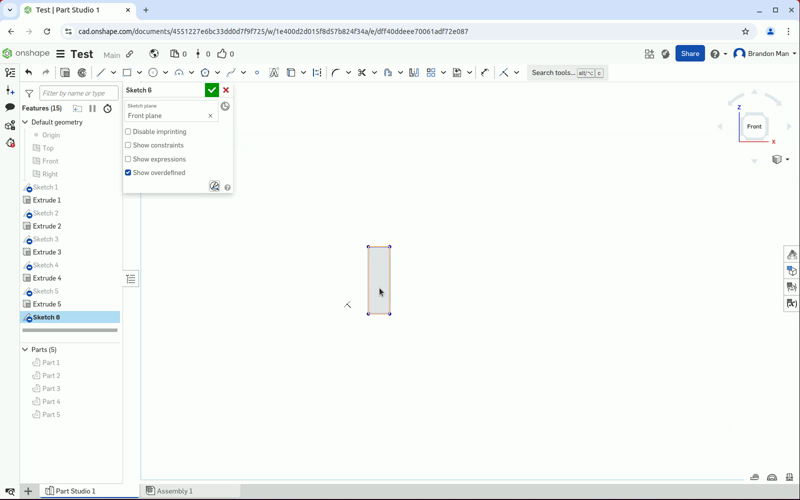
scroll(6)
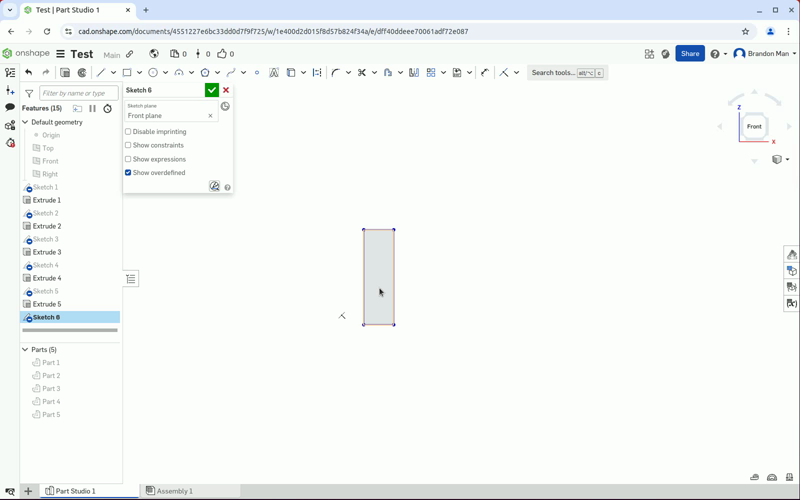
scroll(6)
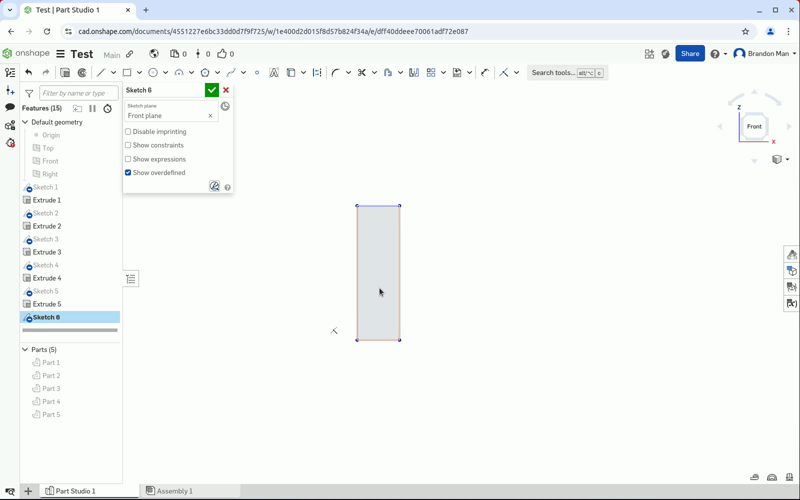
scroll(6)
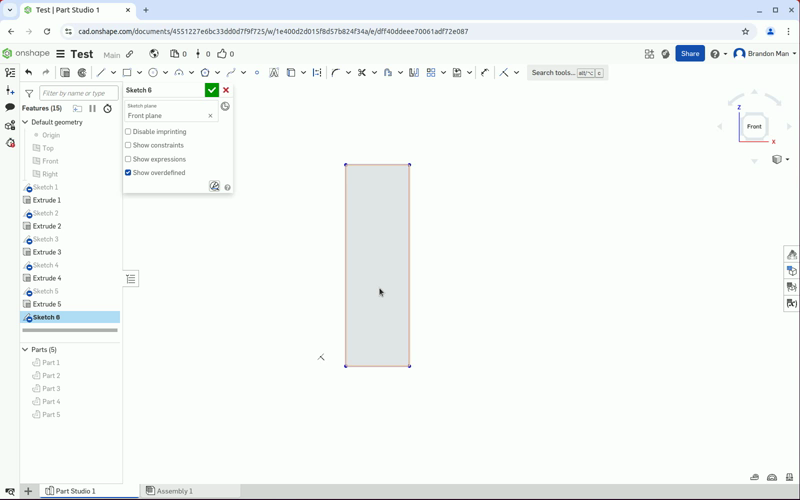
scroll(6)
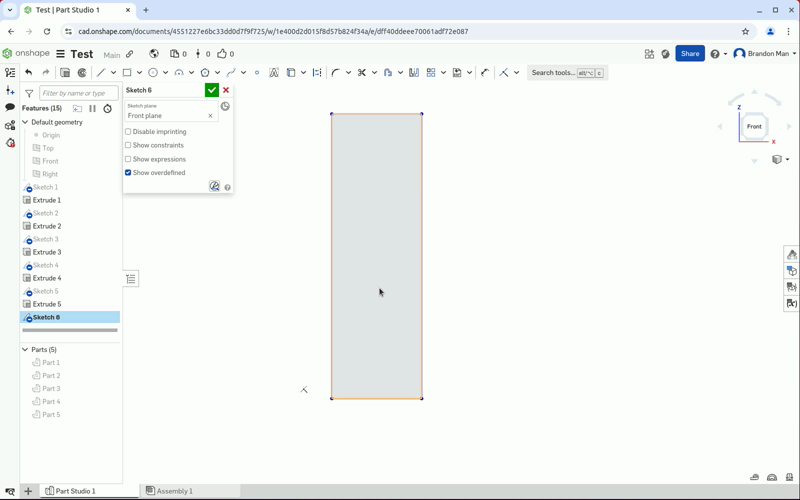
scroll(6)
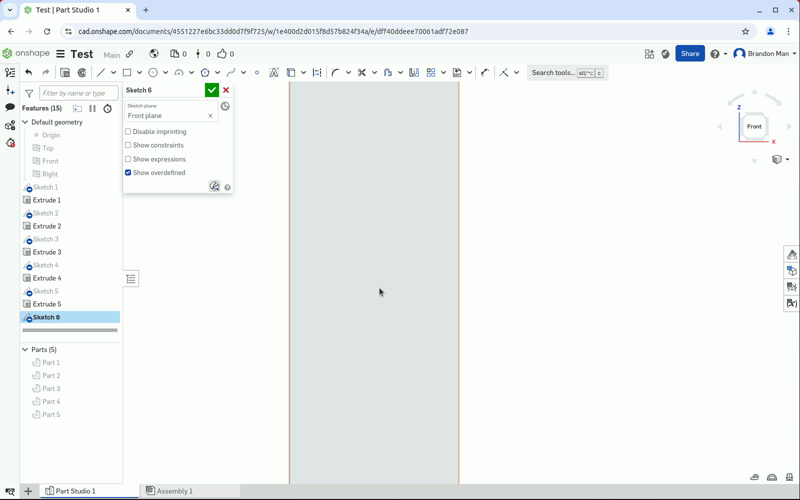
click(379, 287)
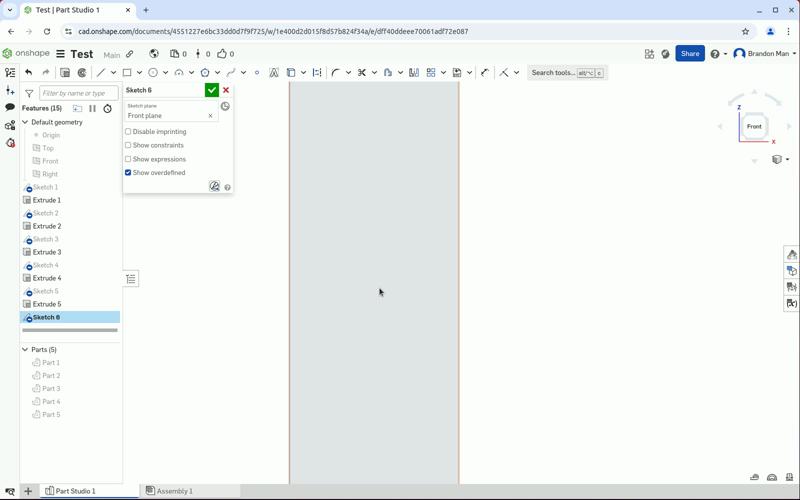
scroll(-6)
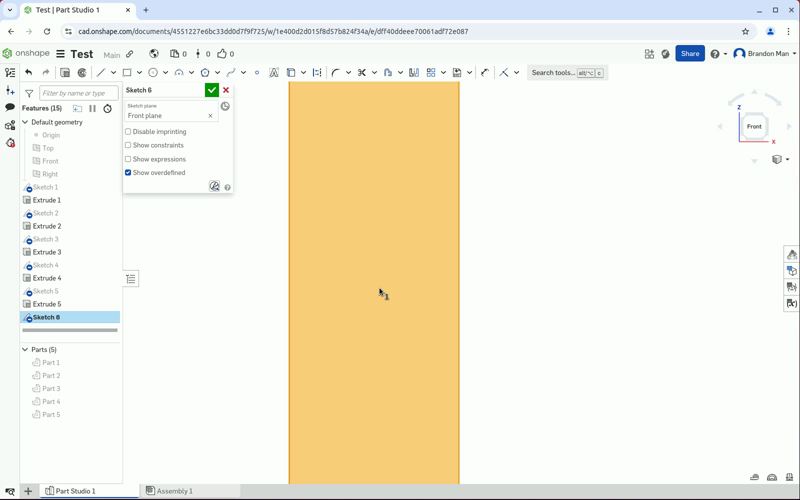
scroll(-6)
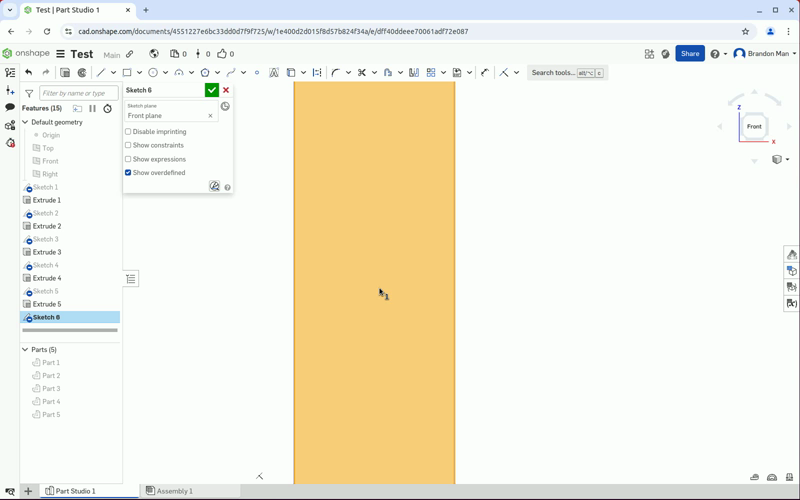
scroll(-6)
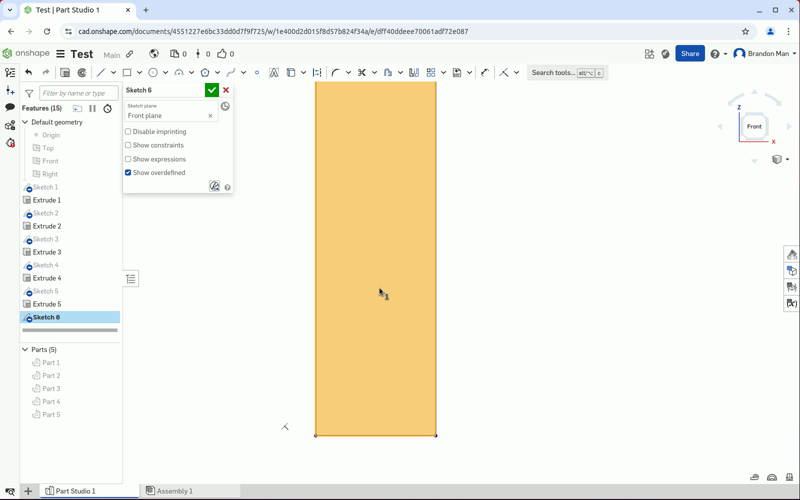
scroll(-6)
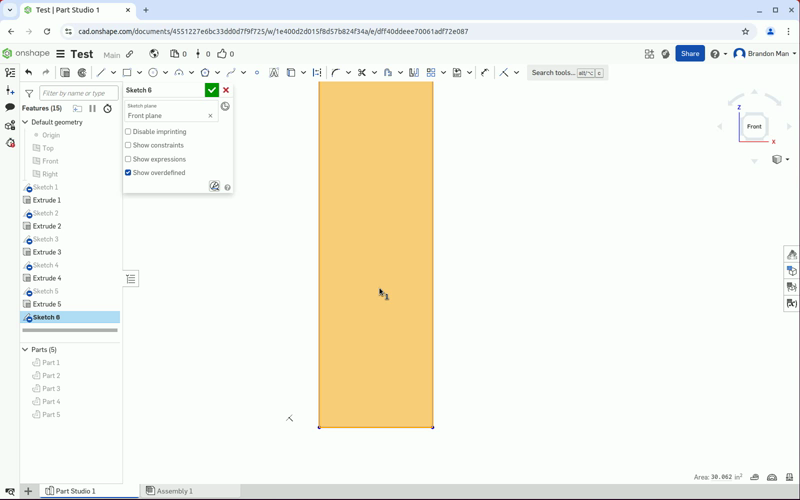
scroll(-6)
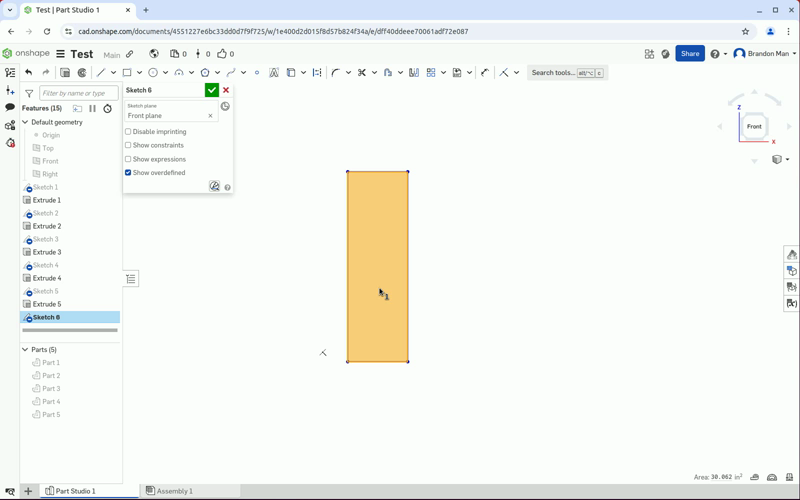
scroll(-6)
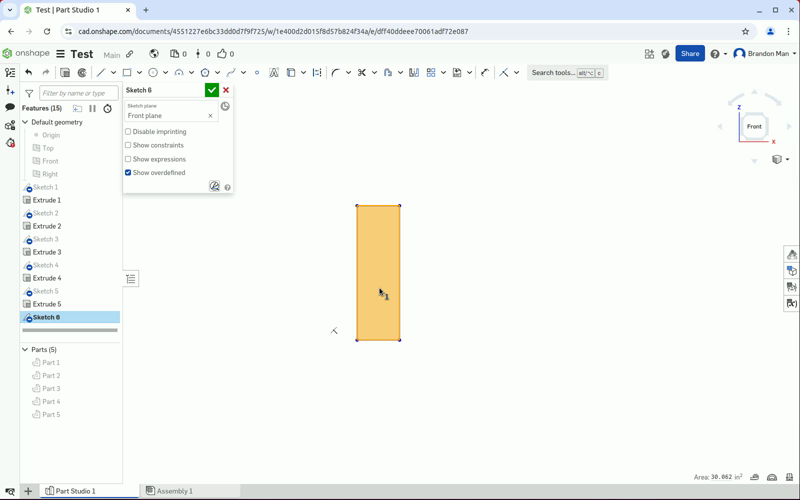
scroll(-6)
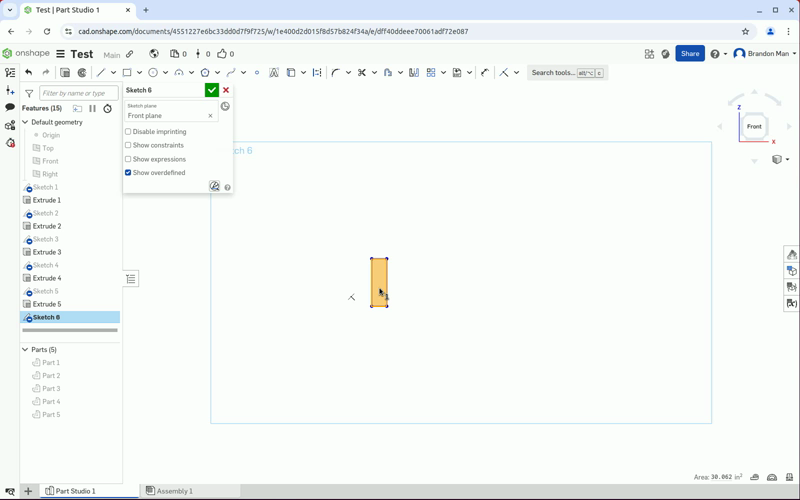
mouse_move(73, 352)
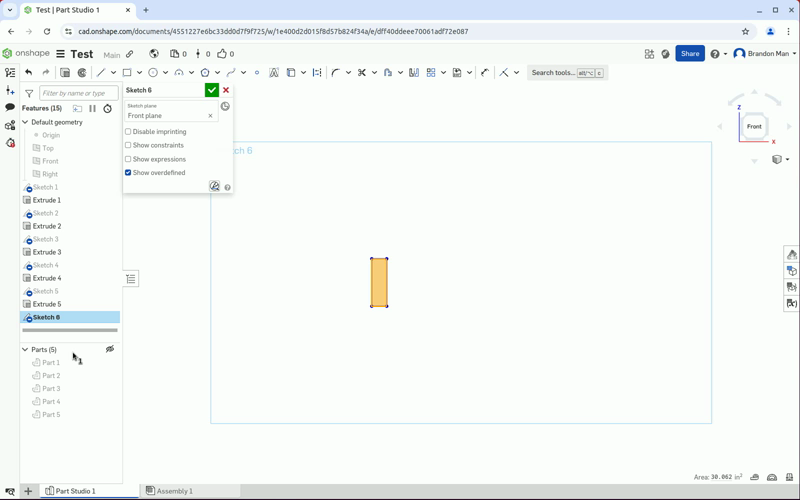
key(shift+y)
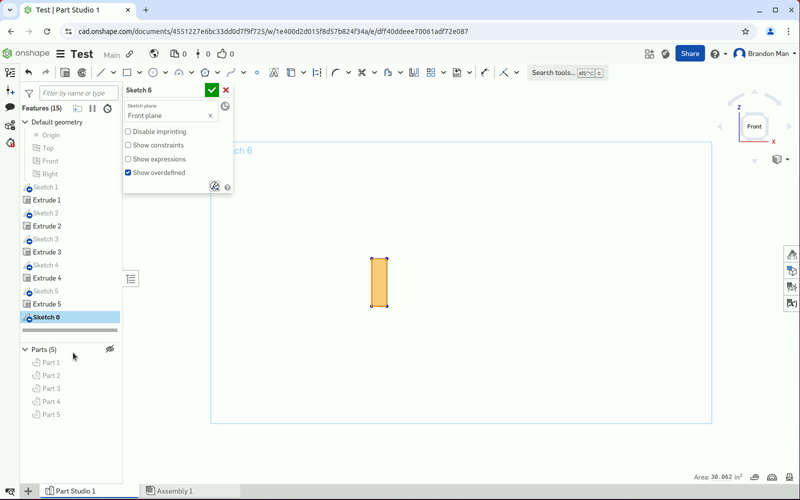
key(shift+e)
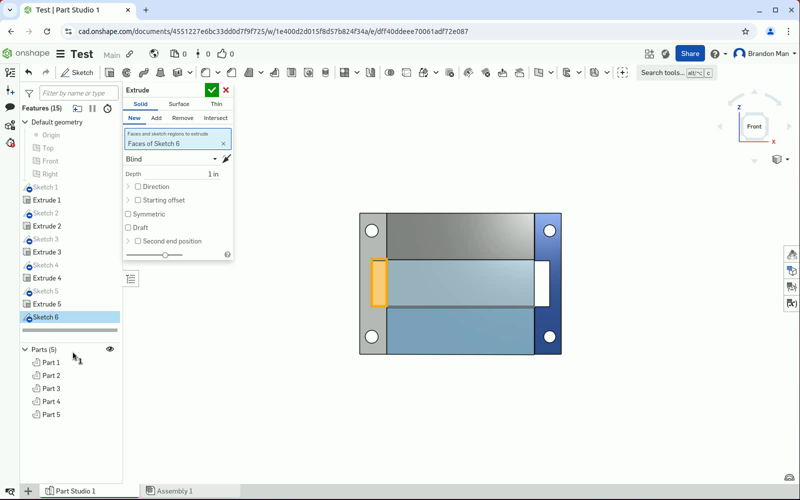
mouse_move(143, 106)
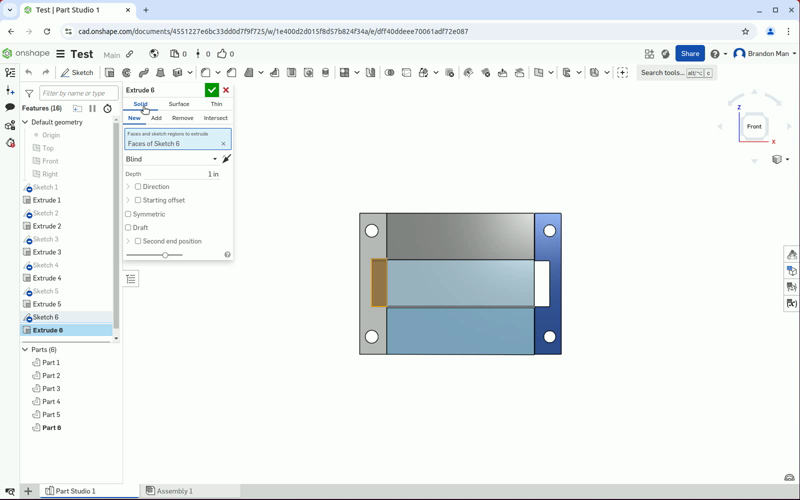
click(143, 106)
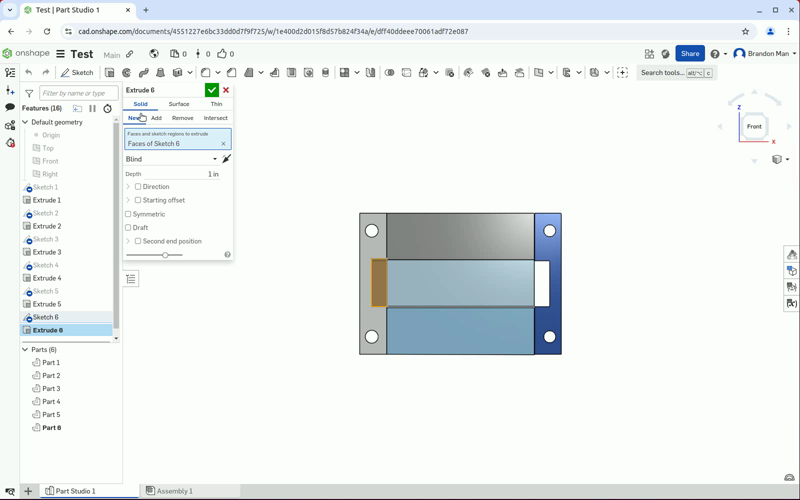
mouse_move(137, 120)
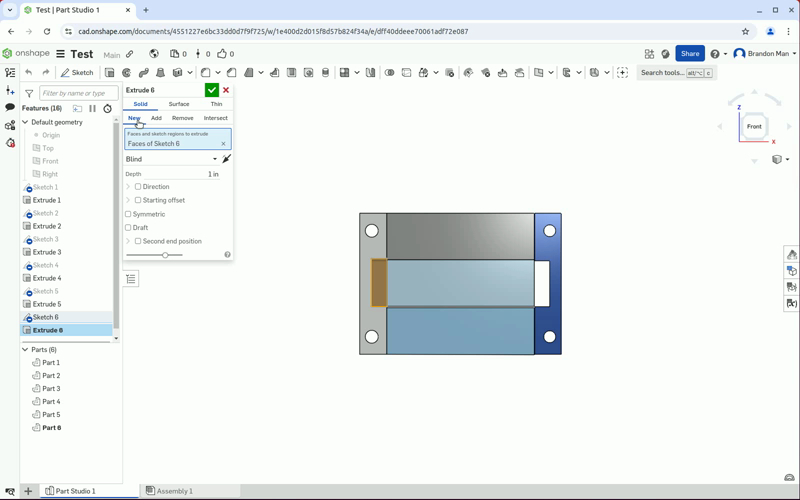
click(137, 120)
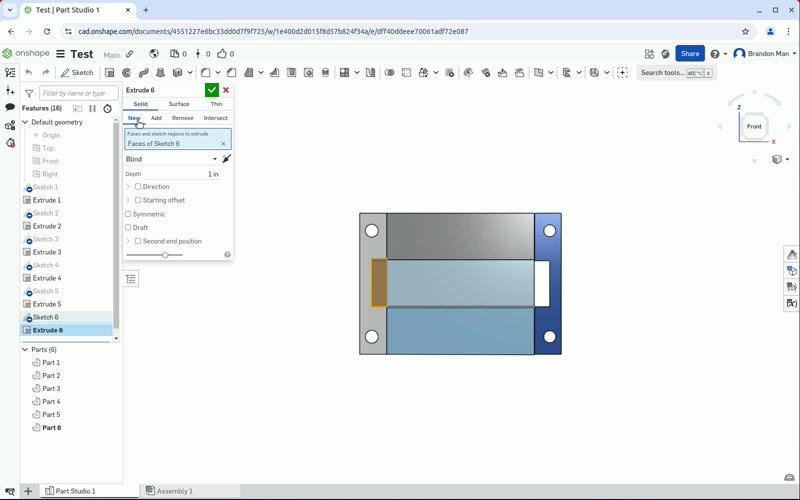
key(tab, 4)
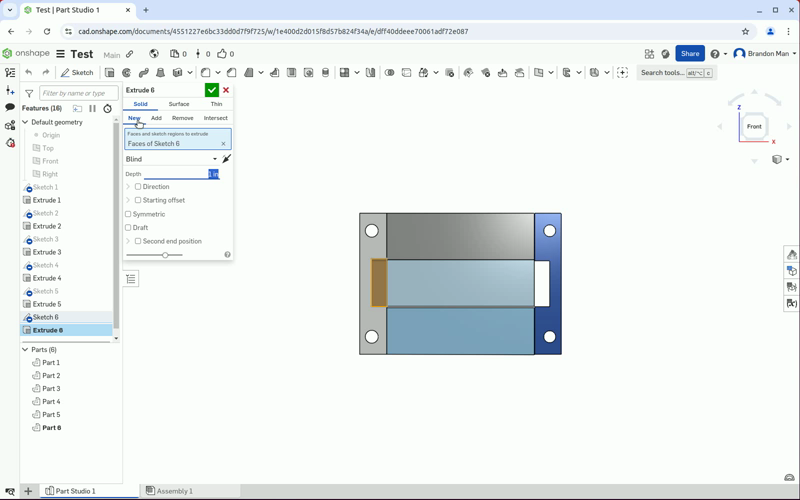
text(0.722)
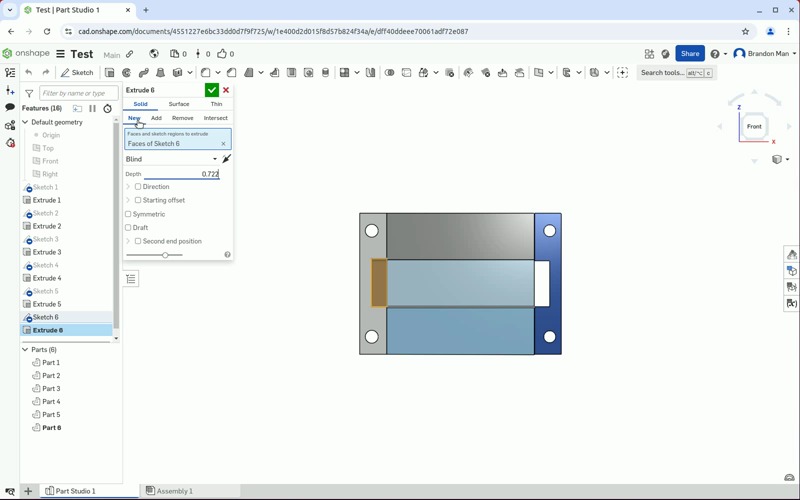
key(enter)
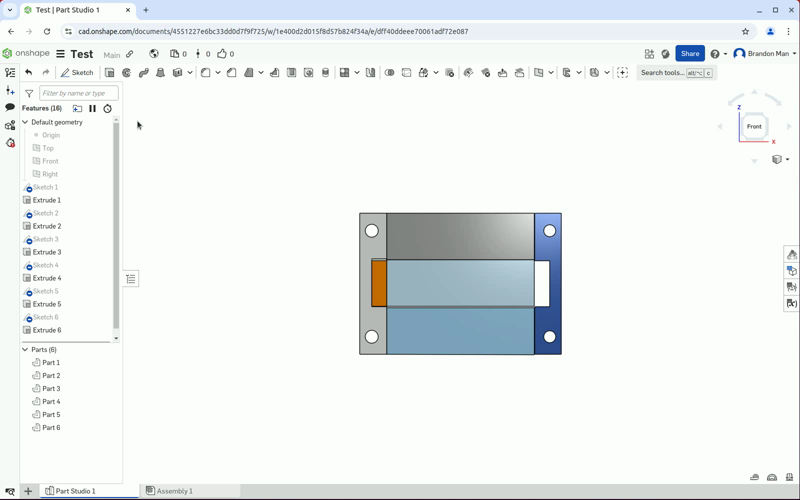
key(shift+h)
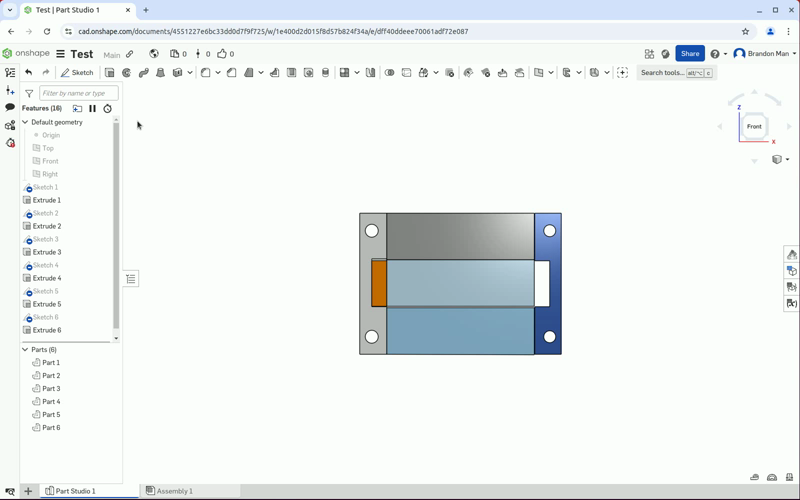
key(shift+h)
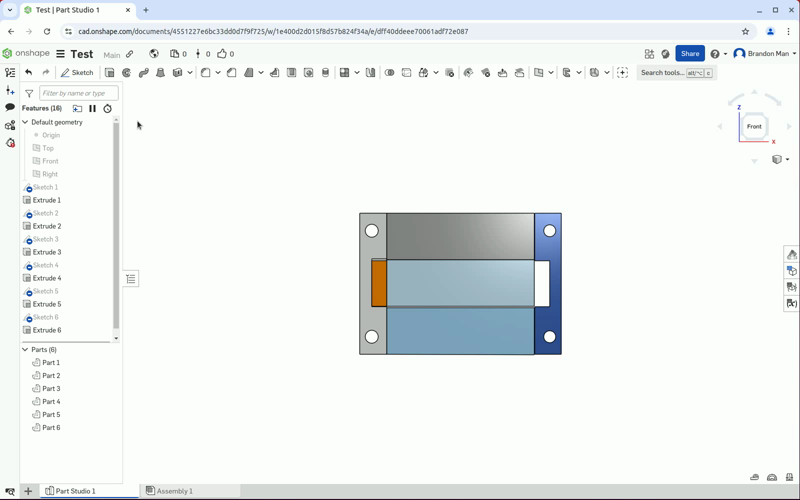
mouse_move(69, 189)
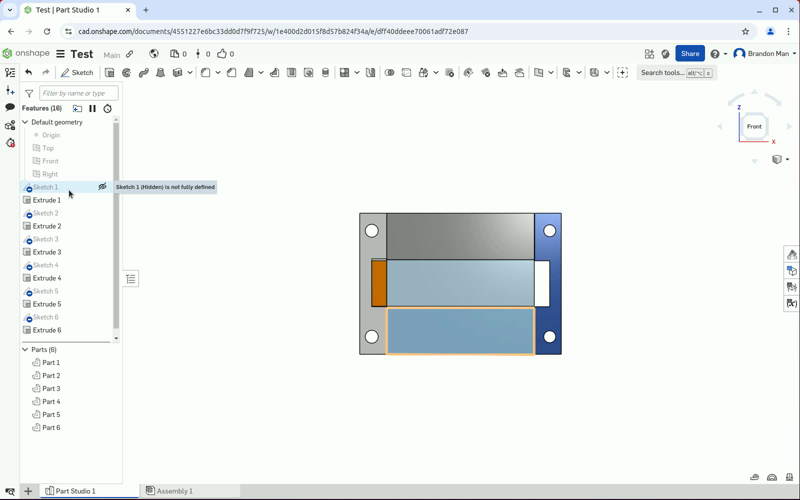
click(69, 189)
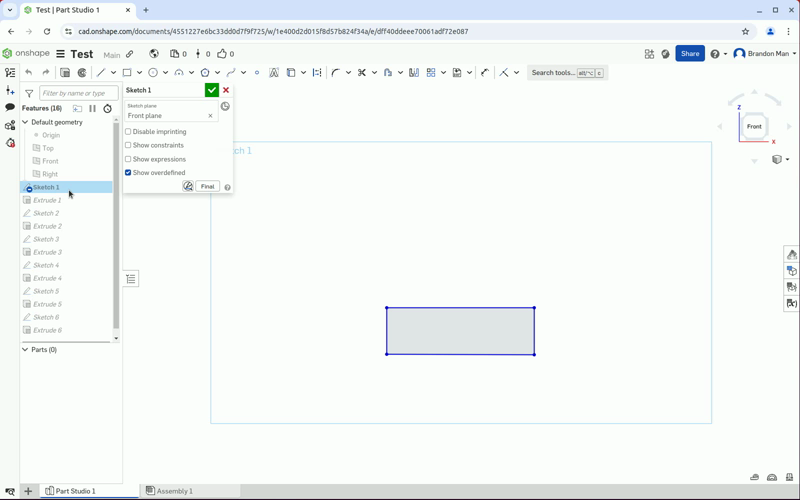
mouse_move(229, 92)
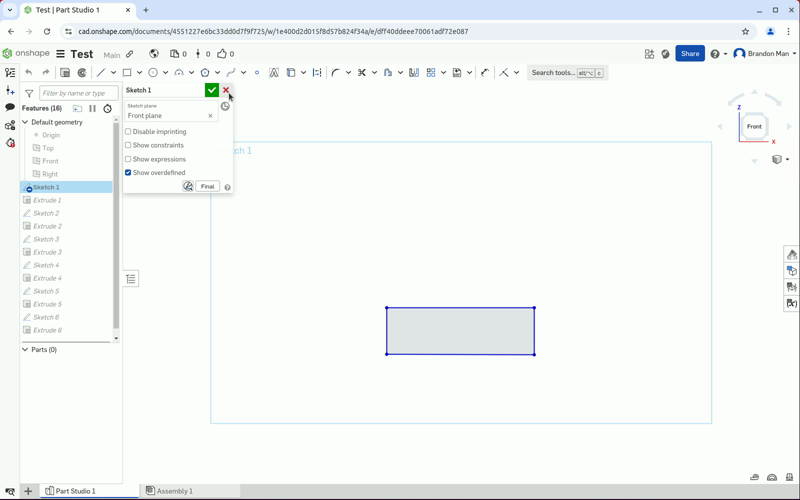
click(229, 92)
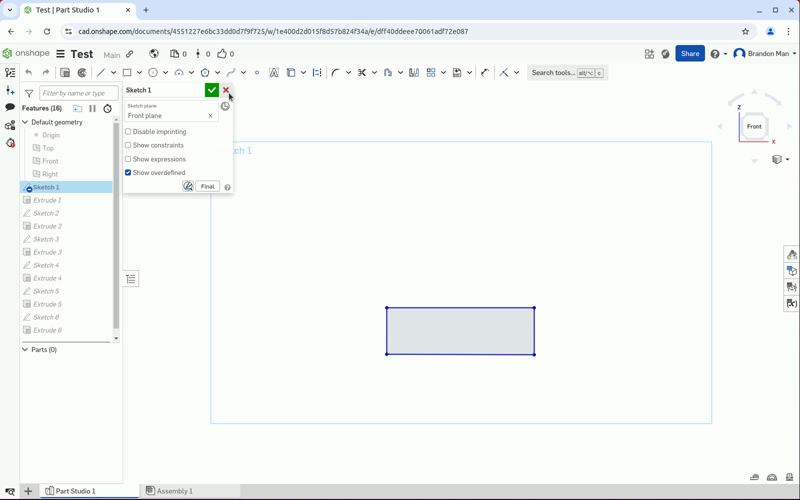
key(shift+s)
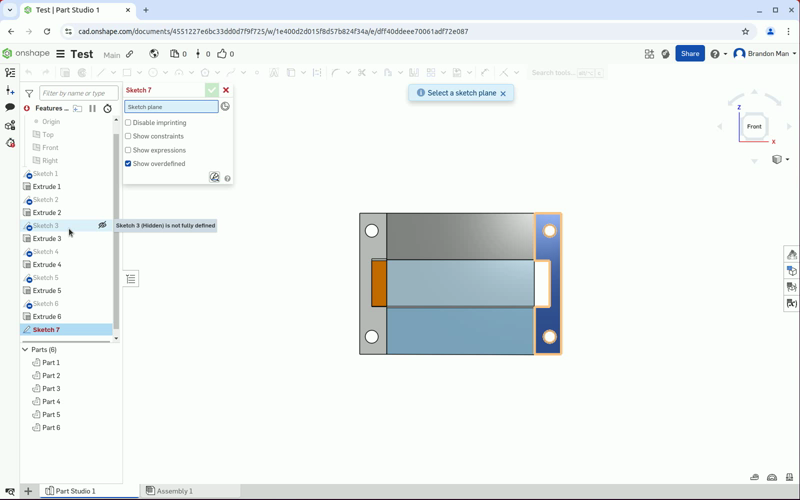
scroll(3)
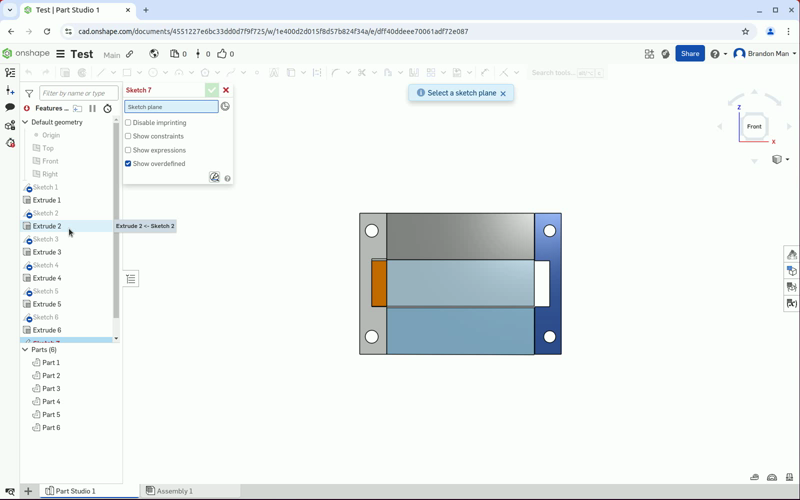
mouse_move(69, 163)
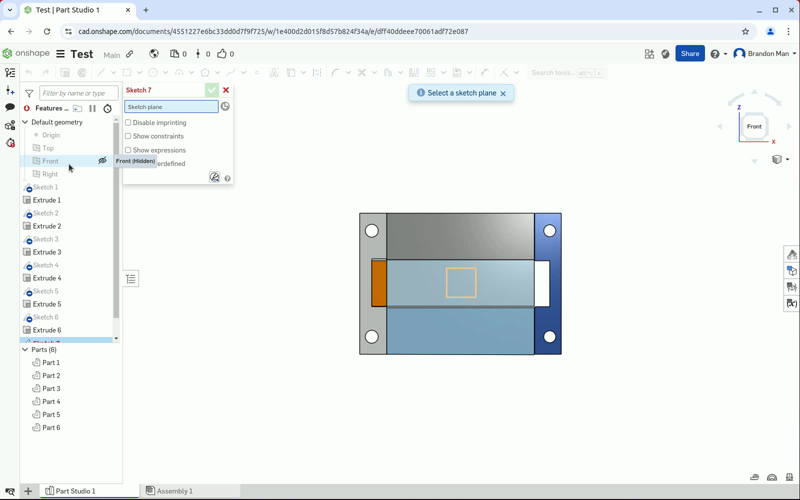
click(69, 163)
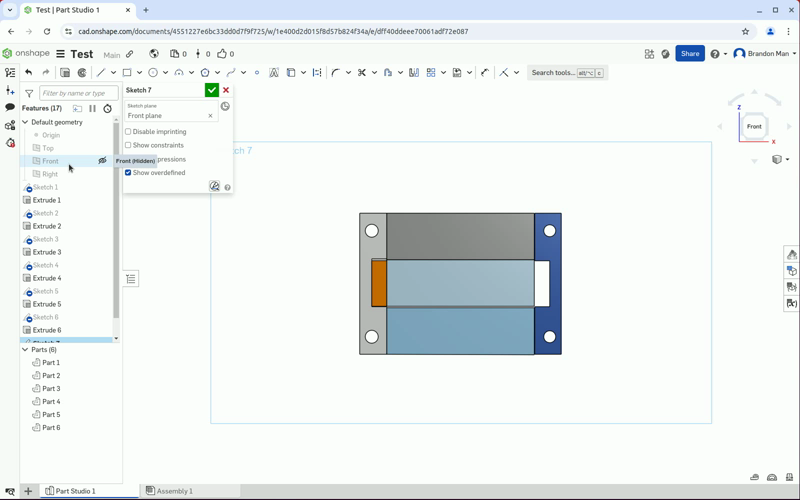
mouse_move(73, 352)
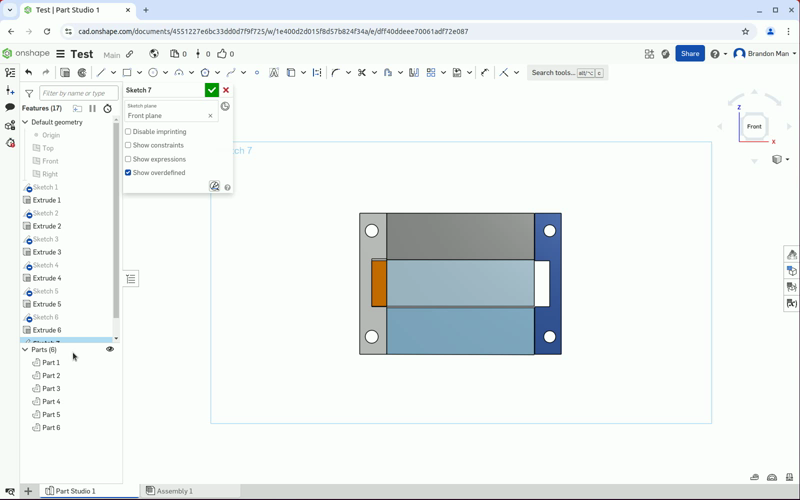
key(y)
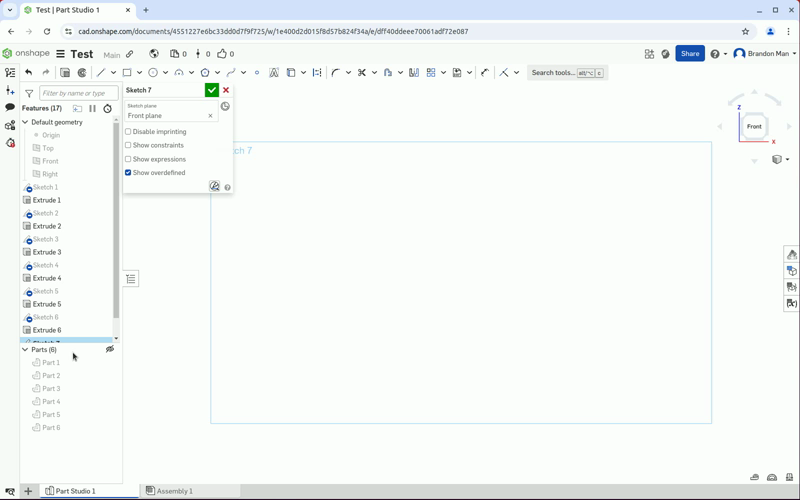
key(l)
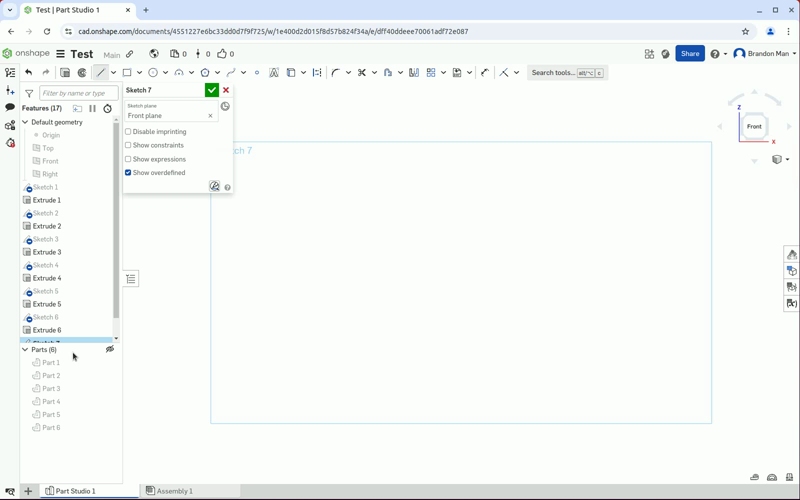
key_down(shift)
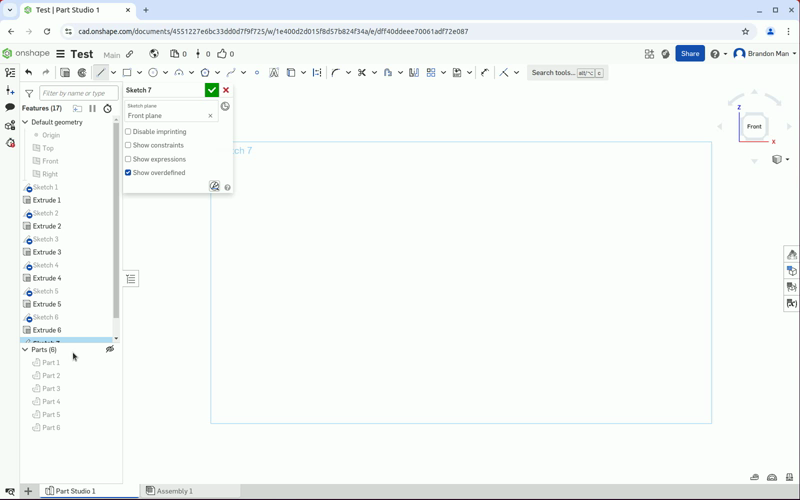
mouse_move(534, 306)
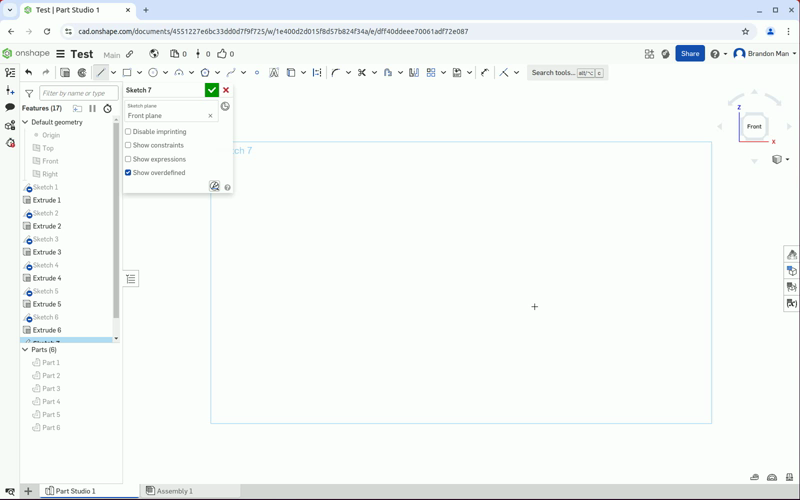
click(534, 306)
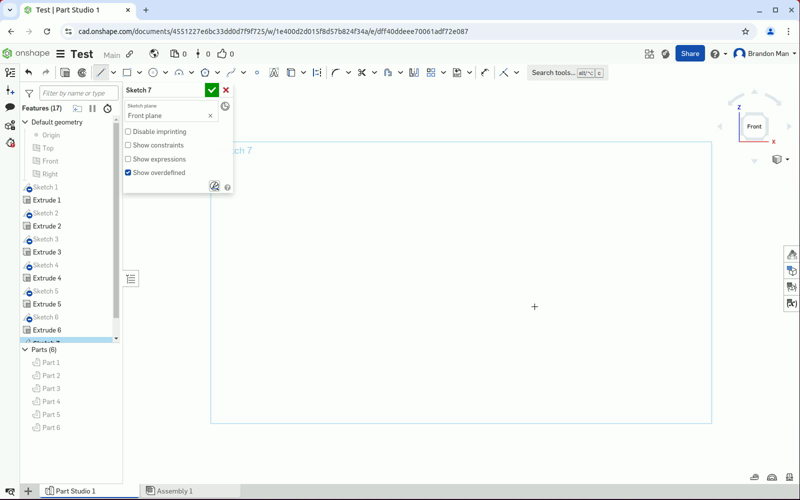
key_up(shift)
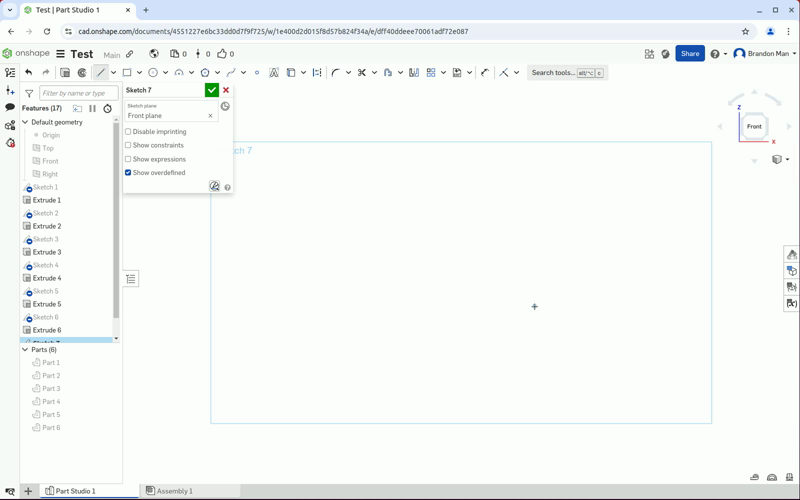
key_down(shift)
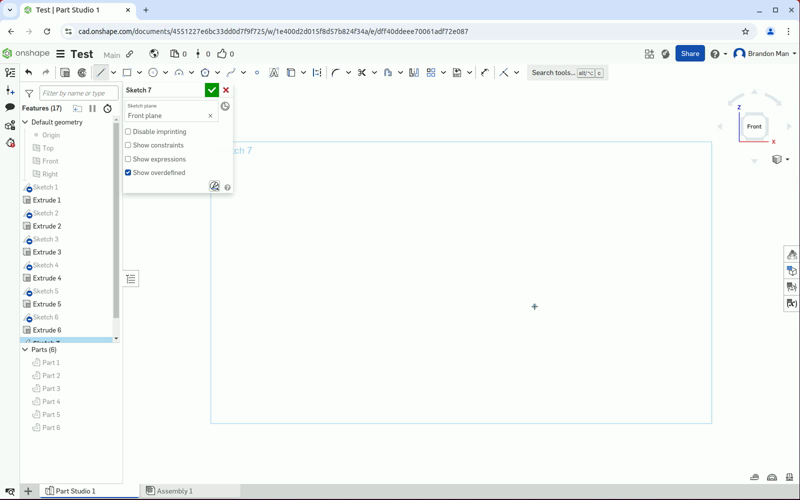
mouse_move(564, 306)
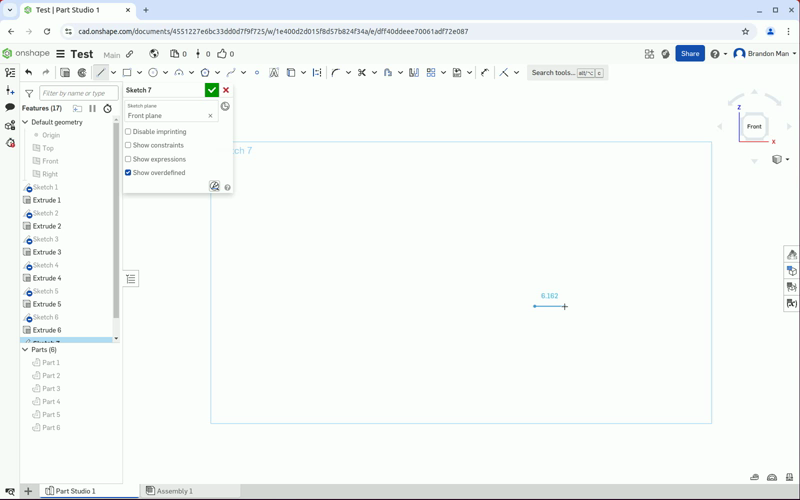
mouse_move(549, 306)
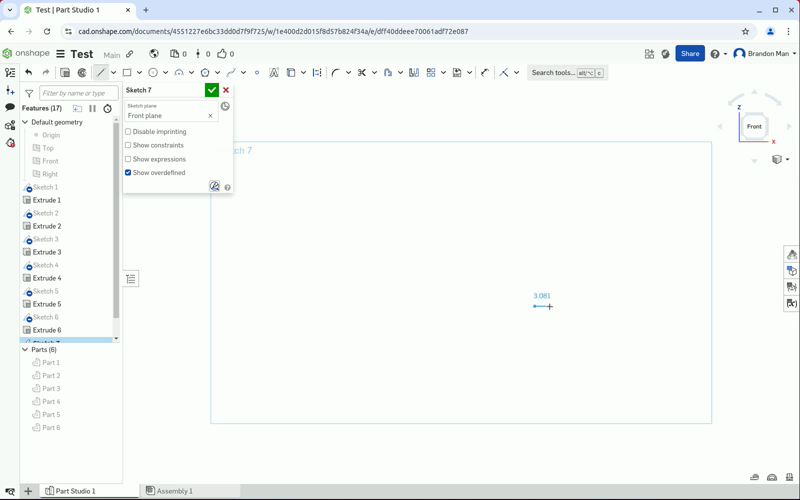
click(549, 306)
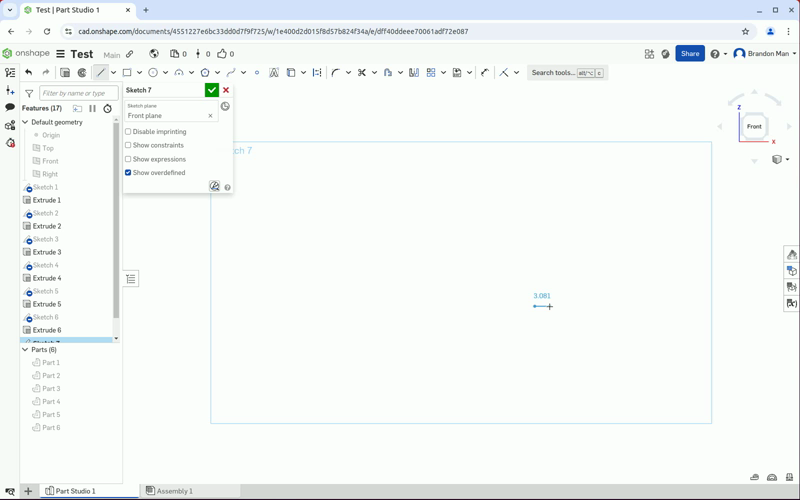
key_up(shift)
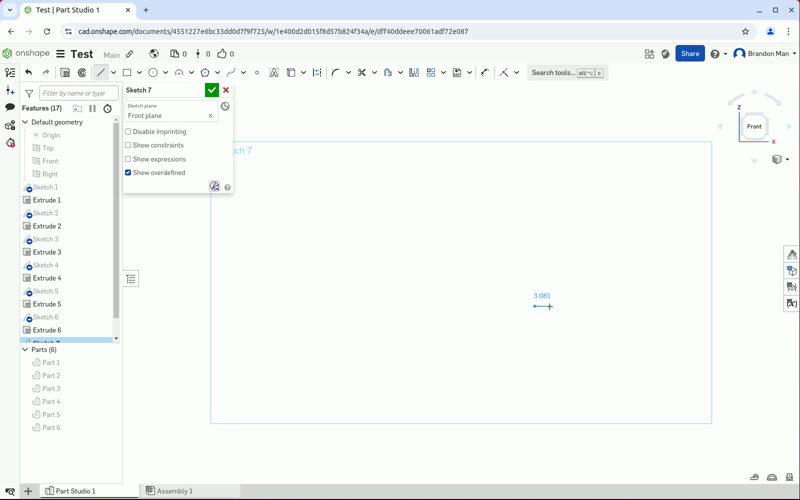
key_down(shift)
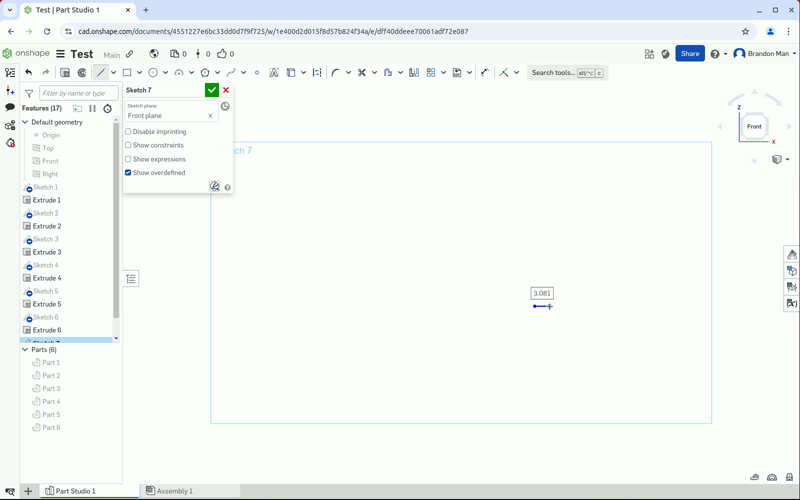
mouse_move(579, 306)
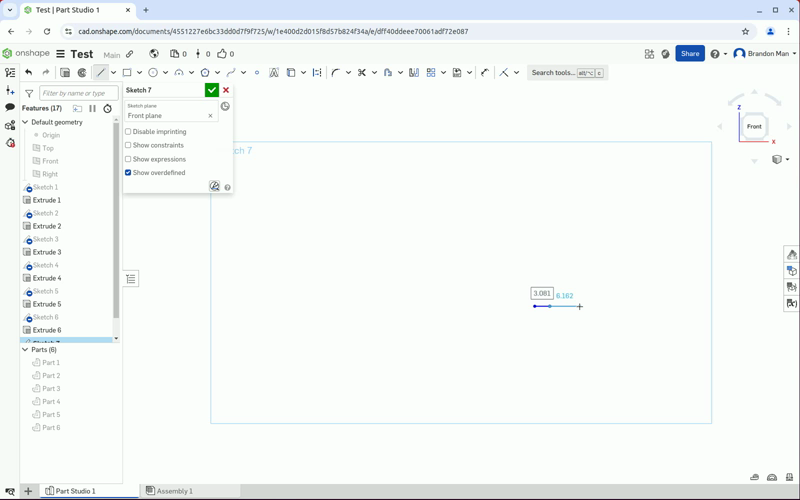
mouse_move(549, 258)
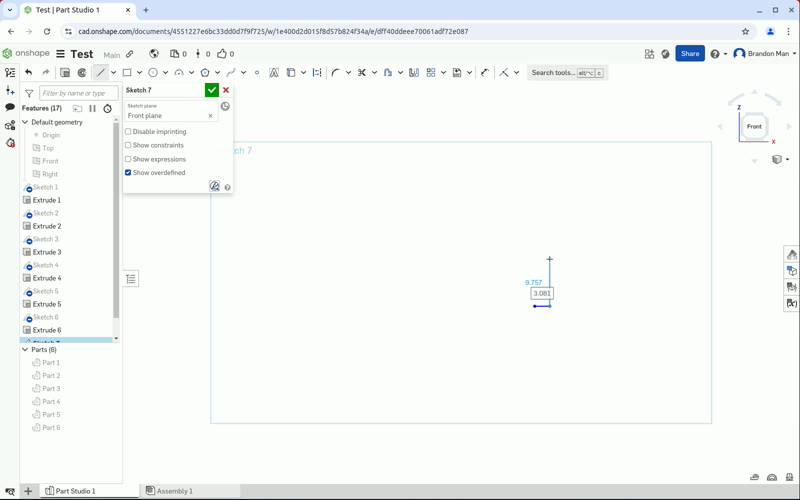
click(549, 258)
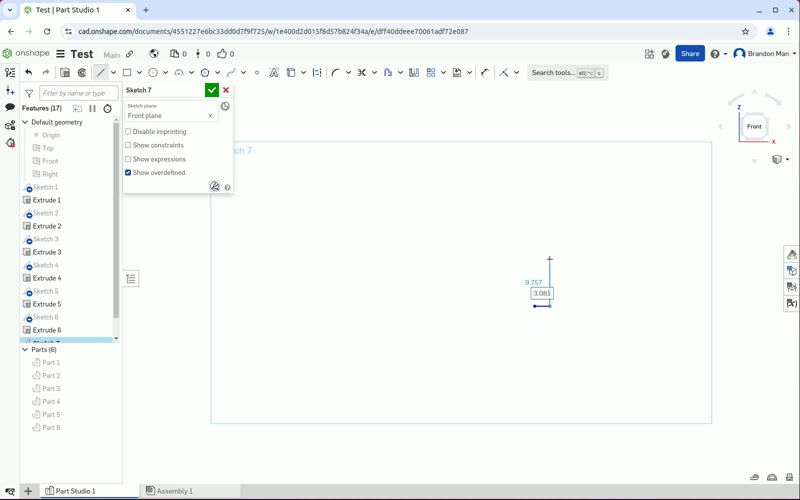
key_up(shift)
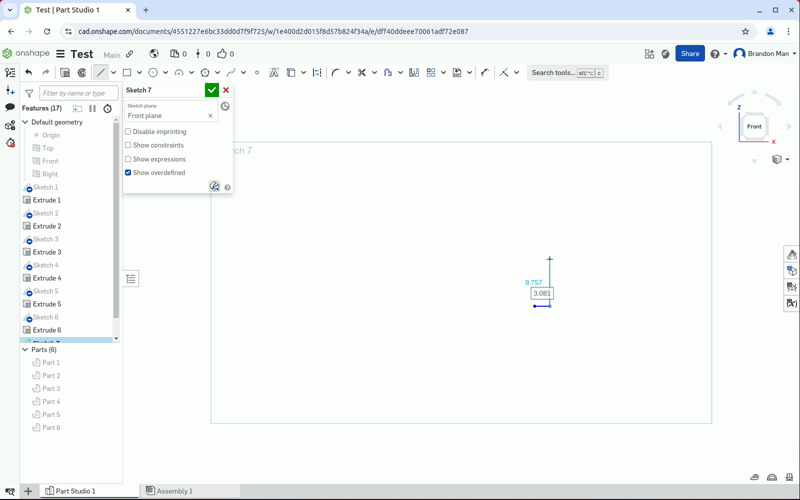
key_down(shift)
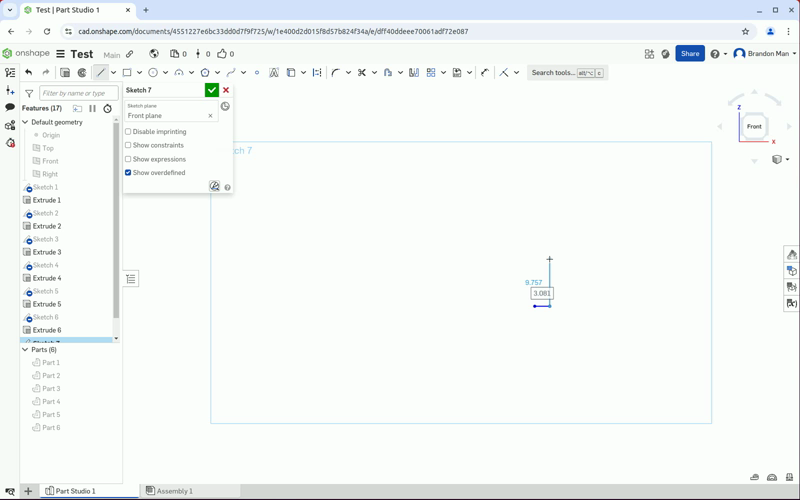
mouse_move(579, 258)
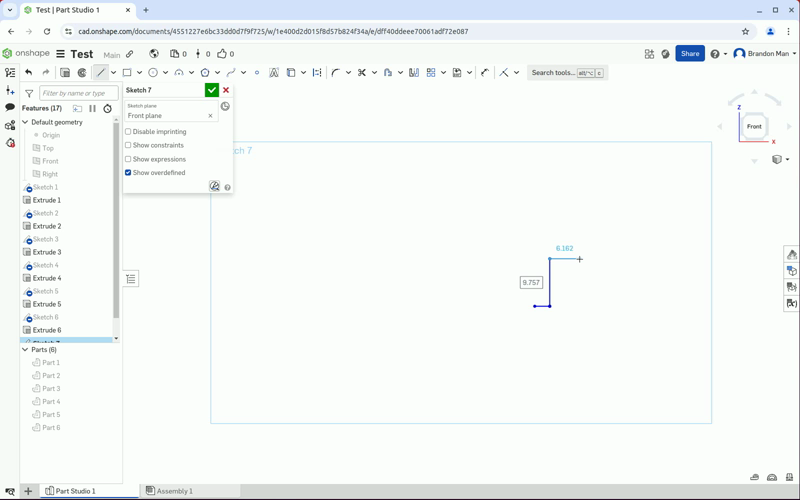
mouse_move(534, 258)
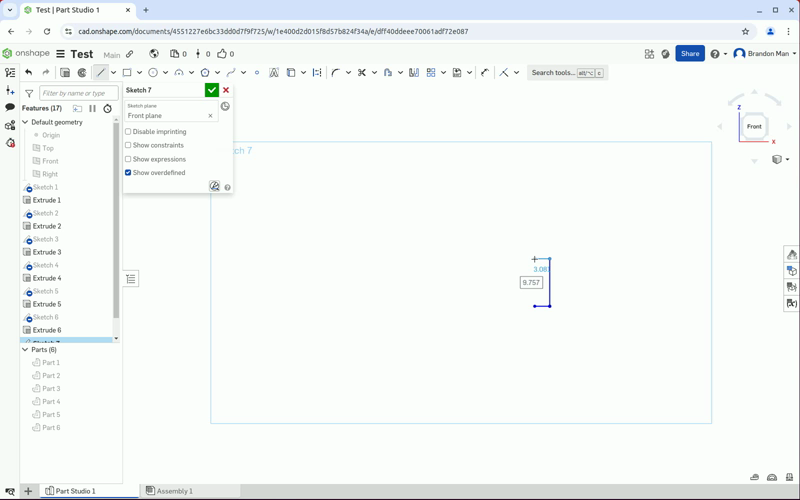
click(534, 258)
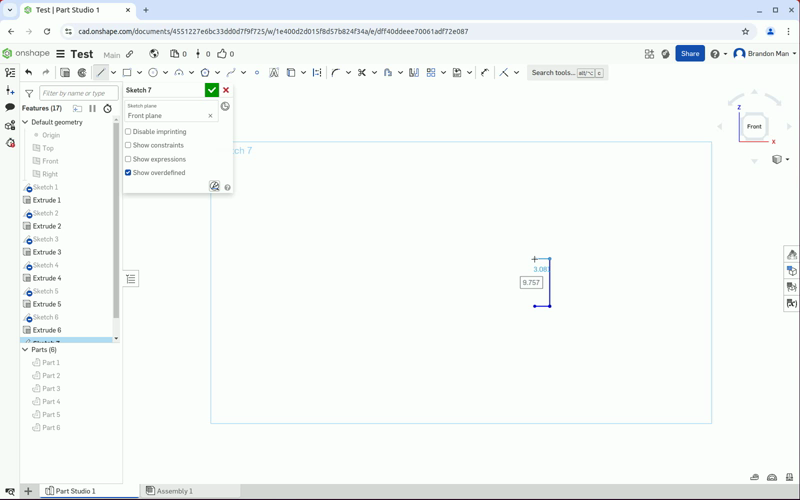
key_up(shift)
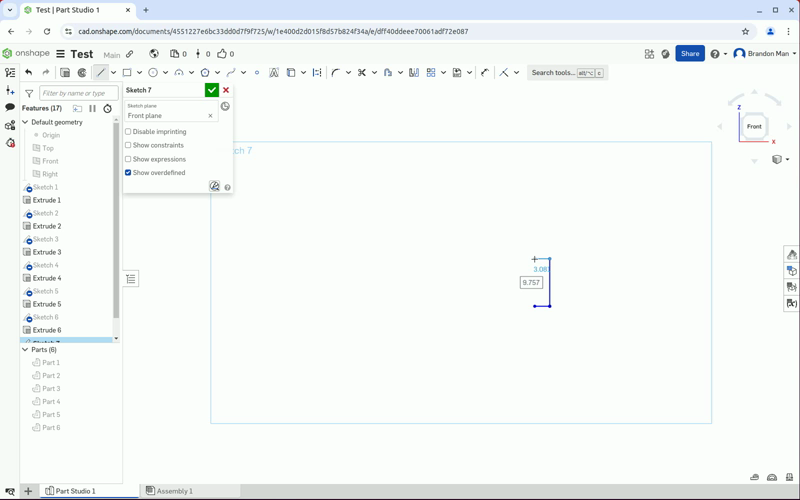
mouse_move(564, 258)
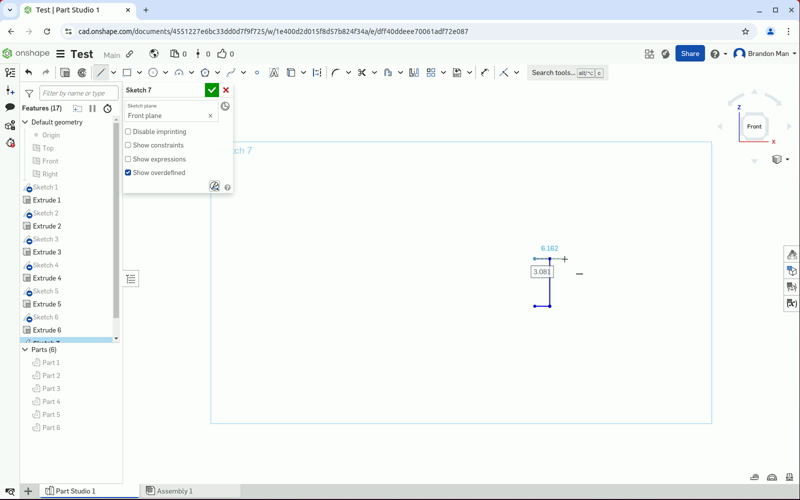
key_down(shift)
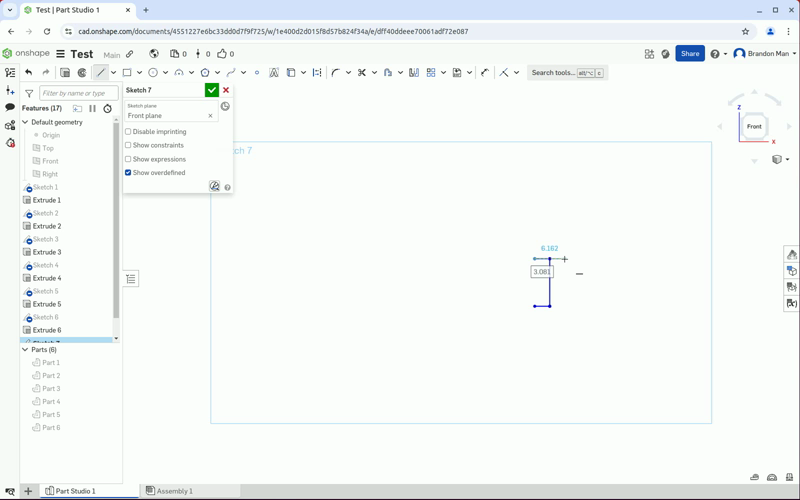
mouse_move(534, 306)
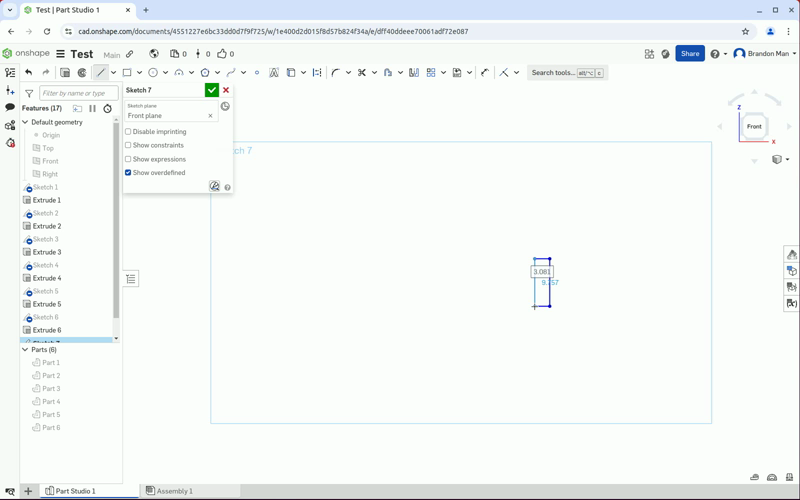
key_up(shift)
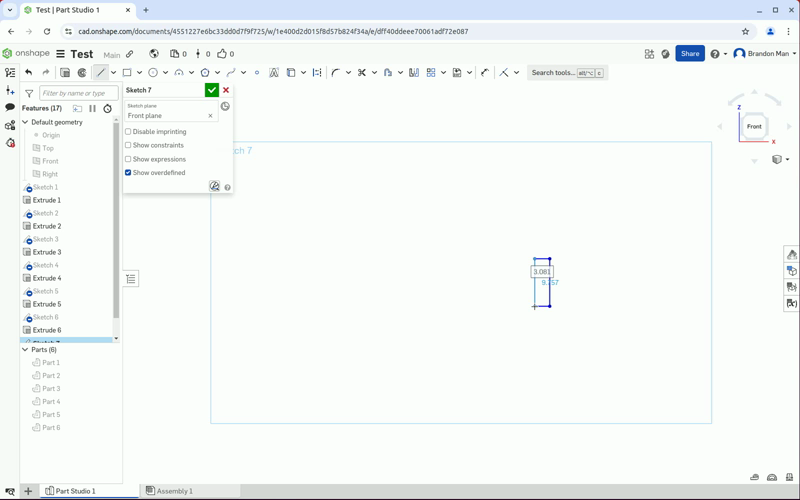
click(534, 306)
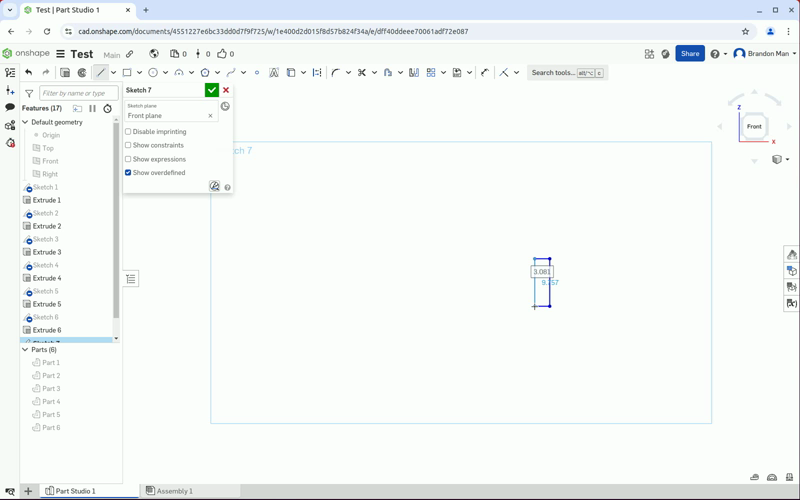
key(esc)
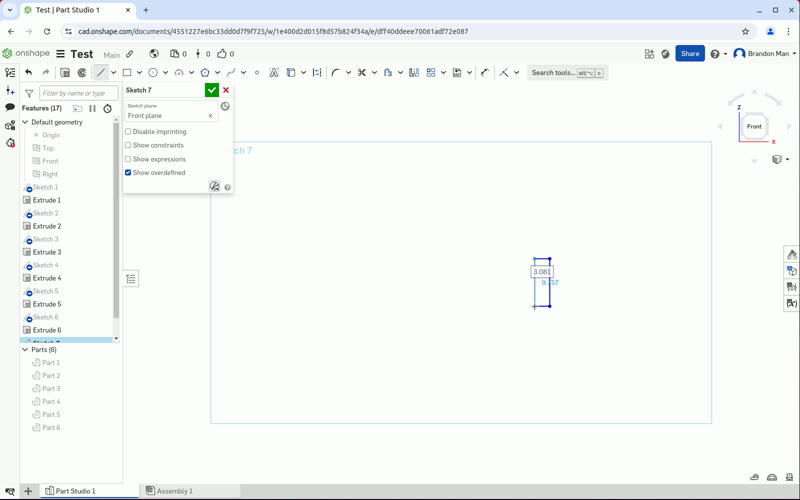
mouse_move(542, 259)
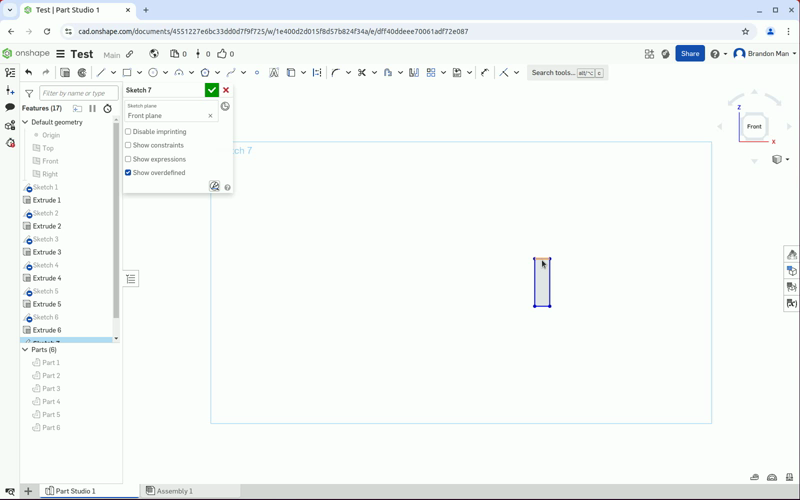
scroll(6)
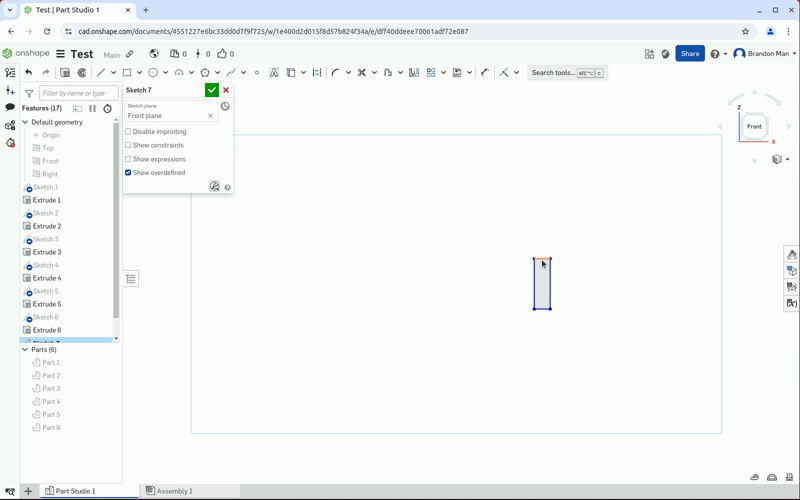
scroll(6)
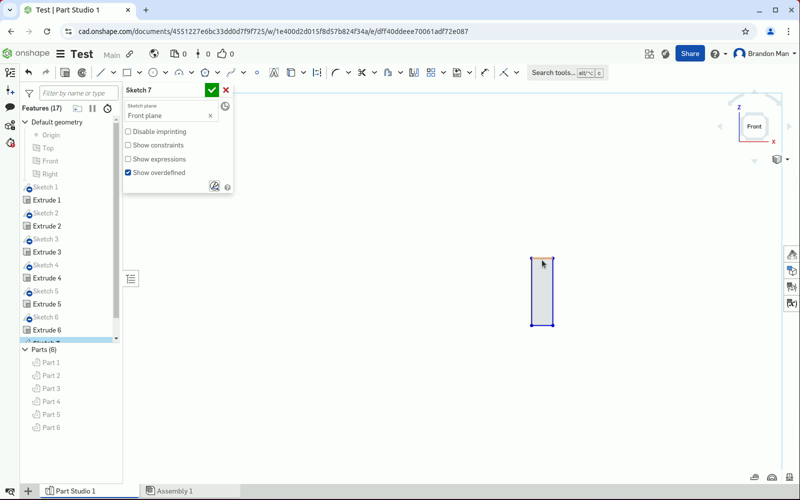
scroll(6)
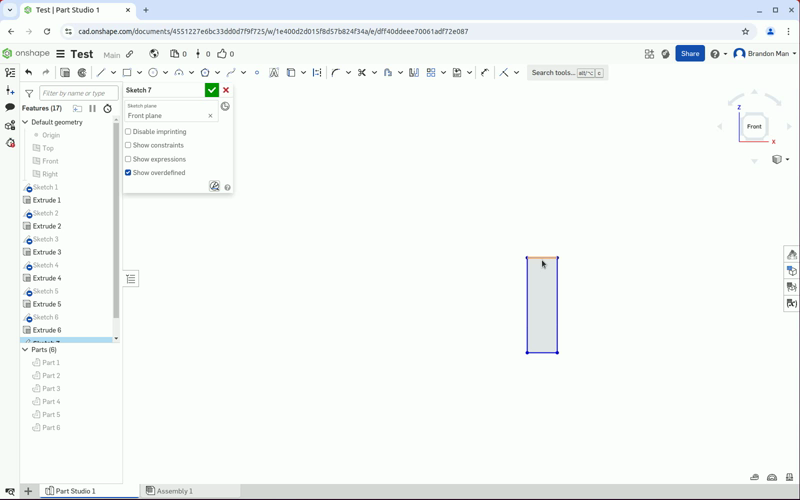
scroll(6)
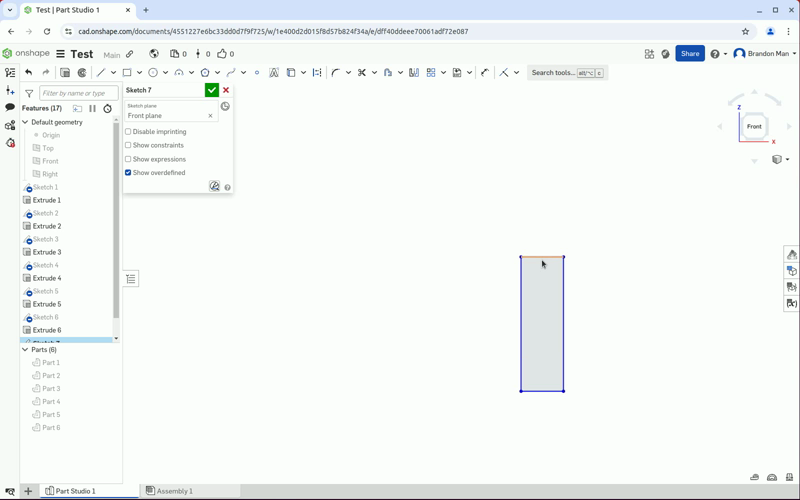
scroll(6)
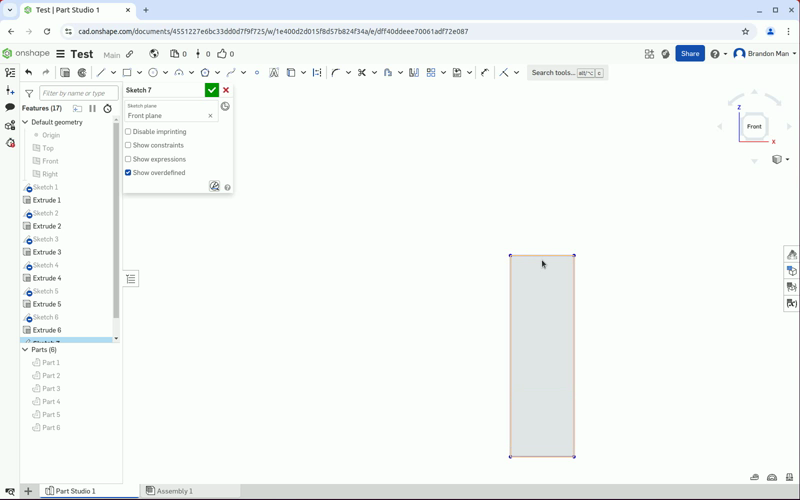
scroll(6)
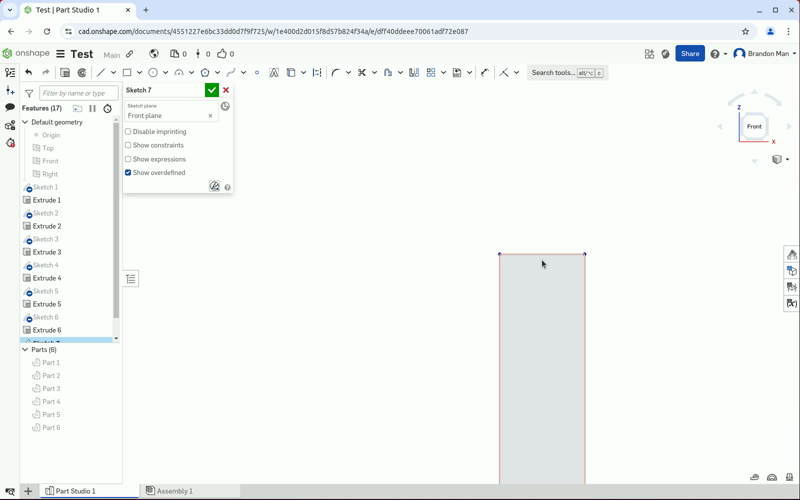
scroll(6)
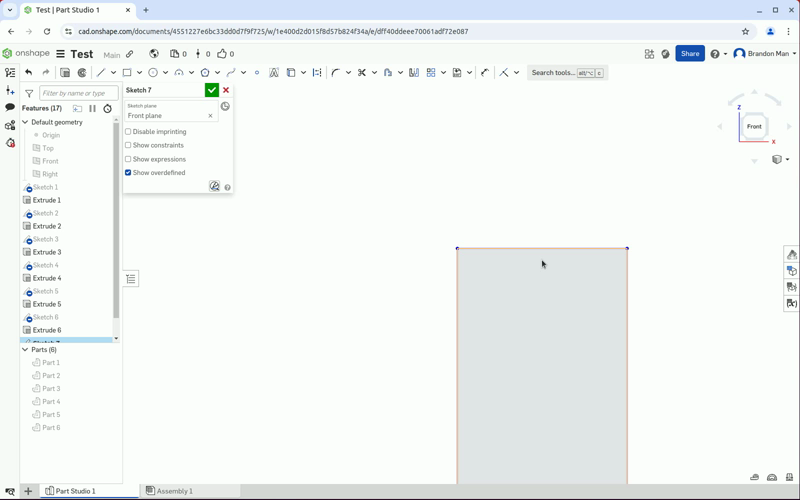
click(542, 259)
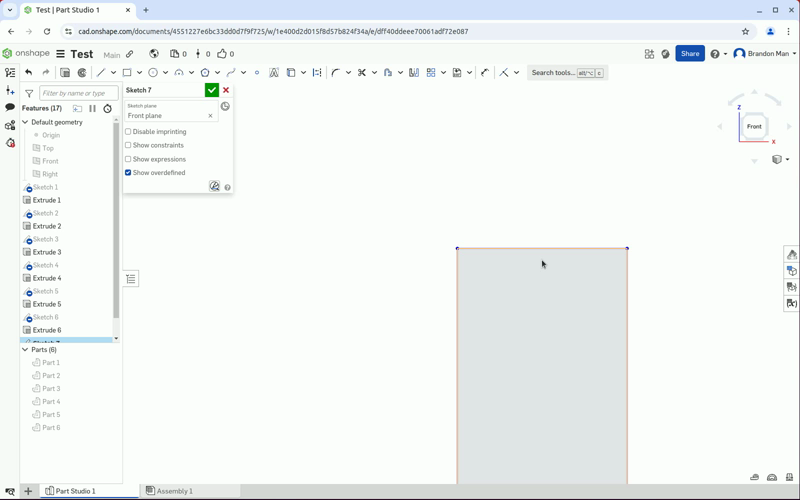
scroll(-6)
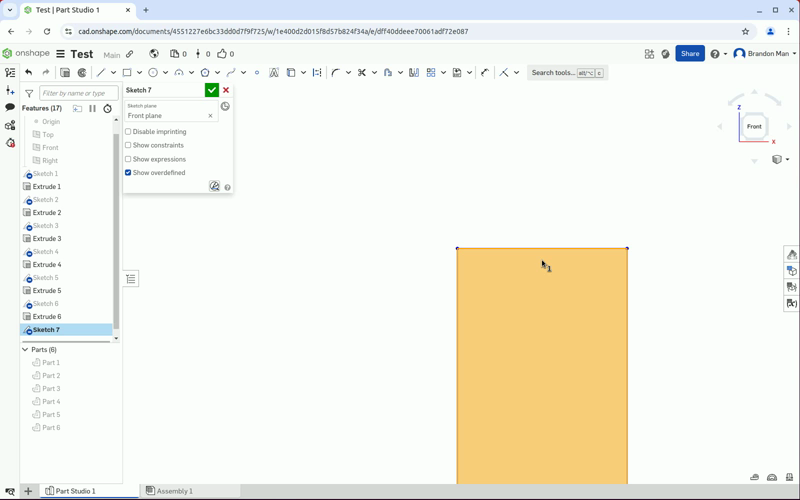
scroll(-6)
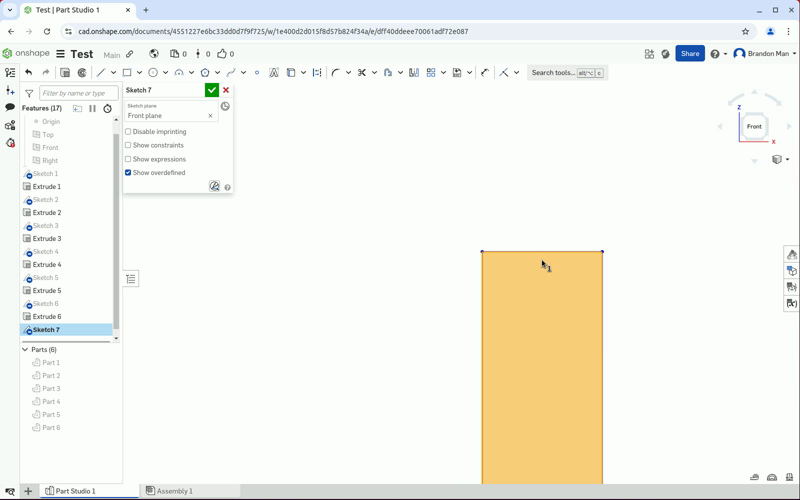
scroll(-6)
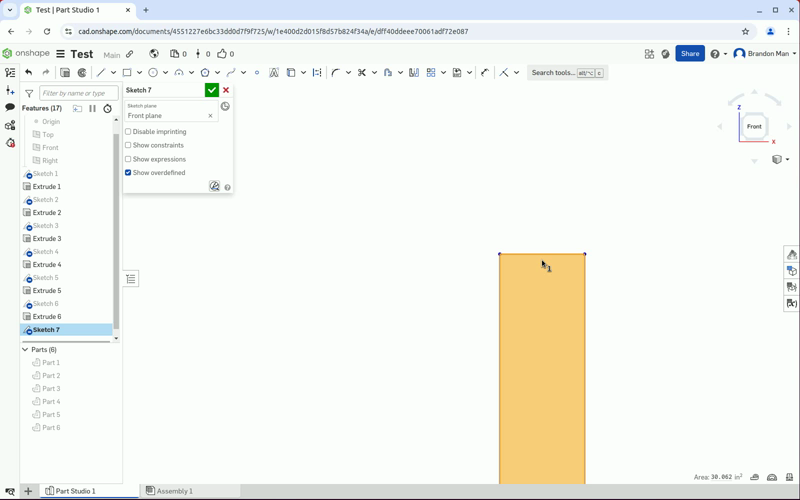
scroll(-6)
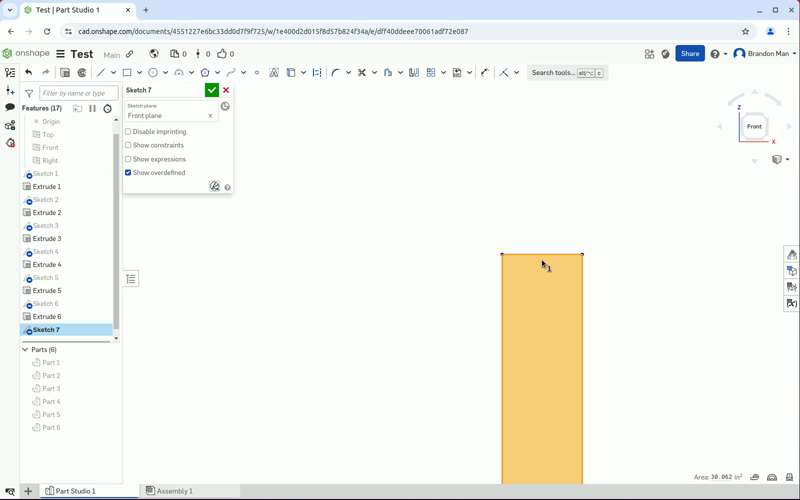
scroll(-6)
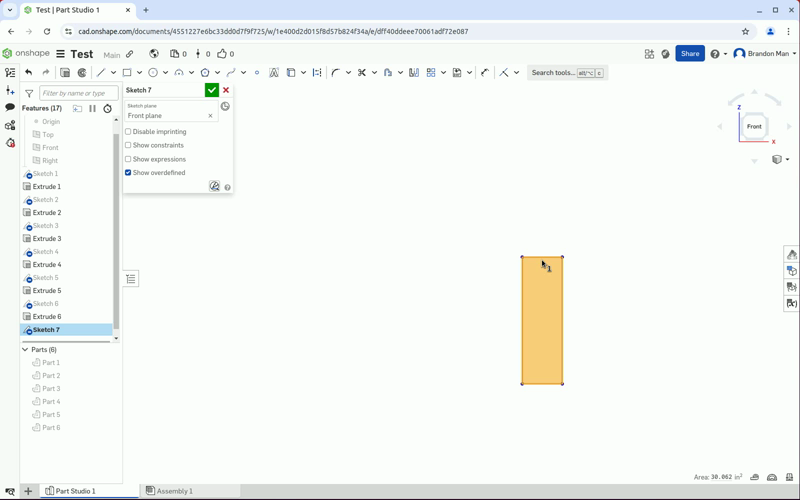
scroll(-6)
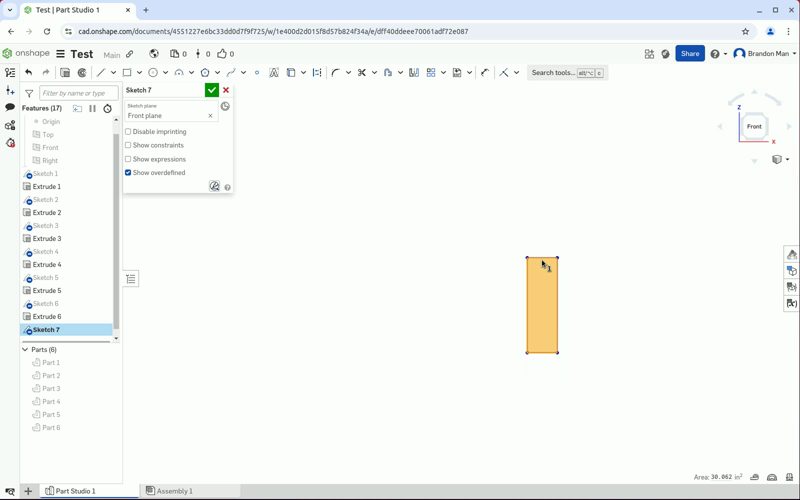
scroll(-6)
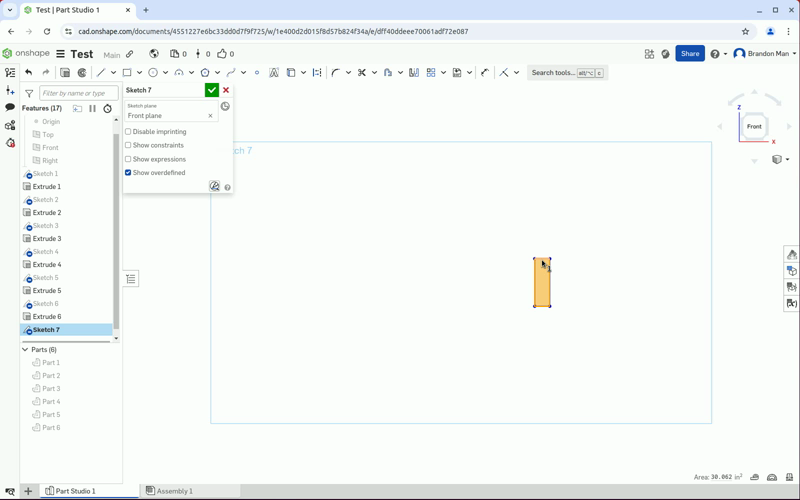
mouse_move(73, 352)
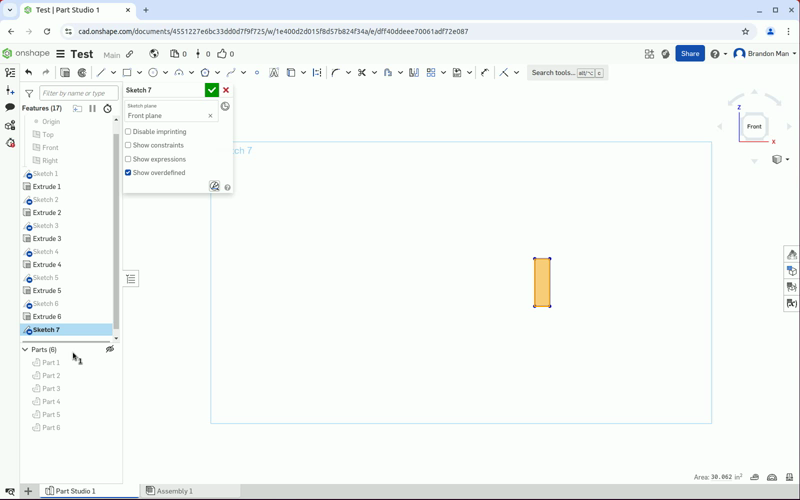
key(shift+y)
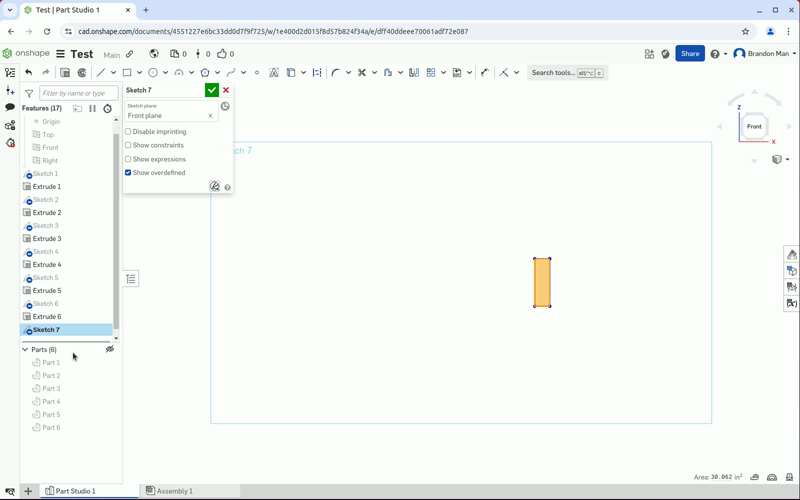
key(shift+e)
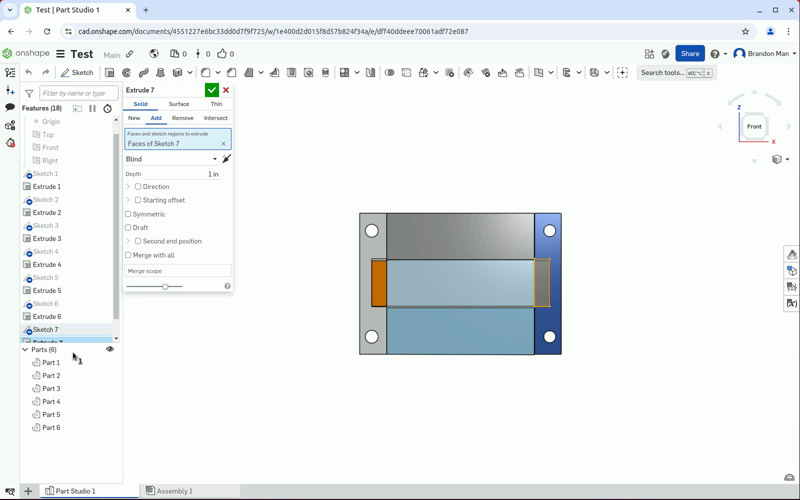
mouse_move(143, 106)
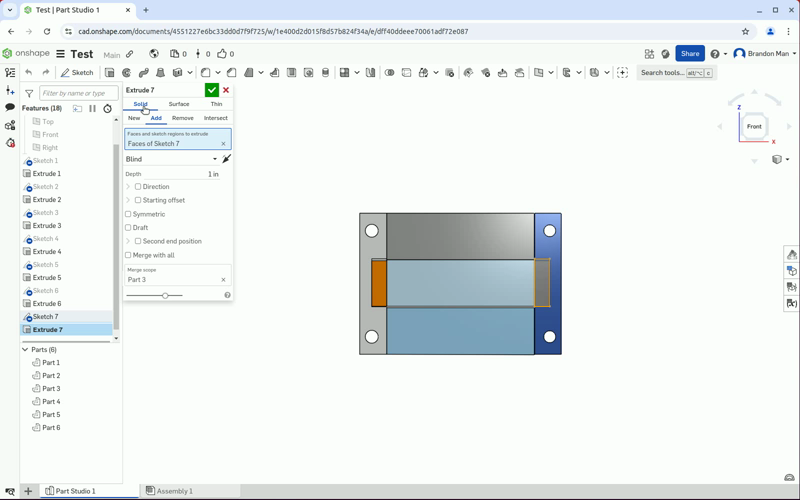
click(143, 106)
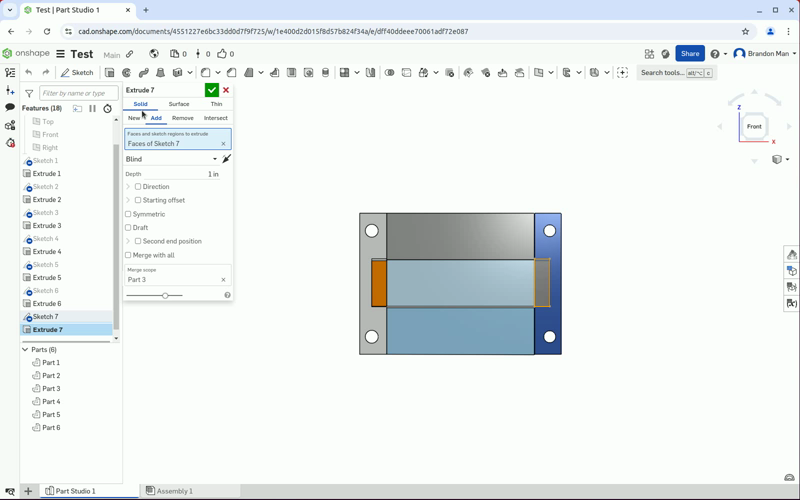
mouse_move(137, 120)
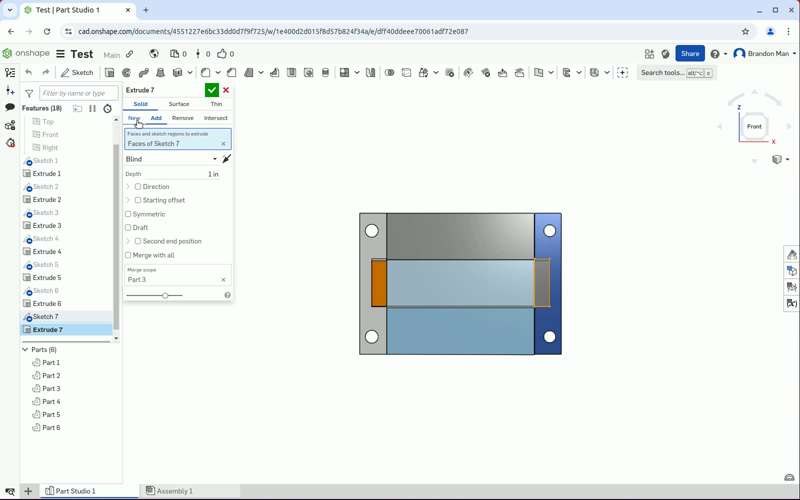
click(137, 120)
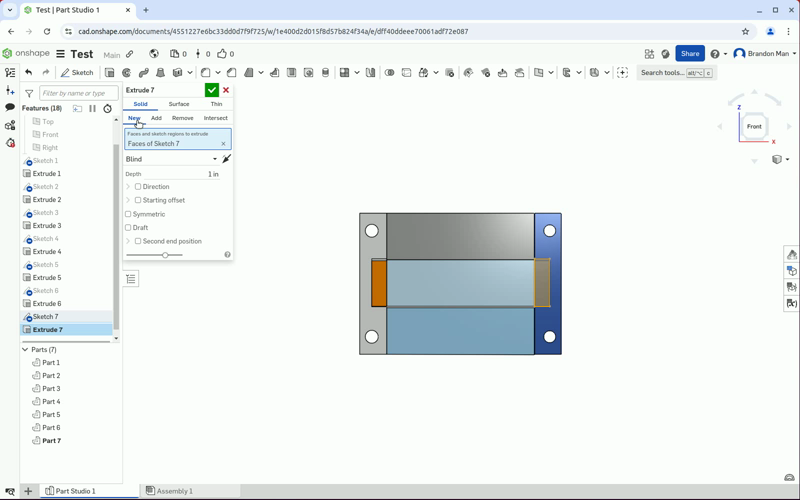
key(tab, 4)
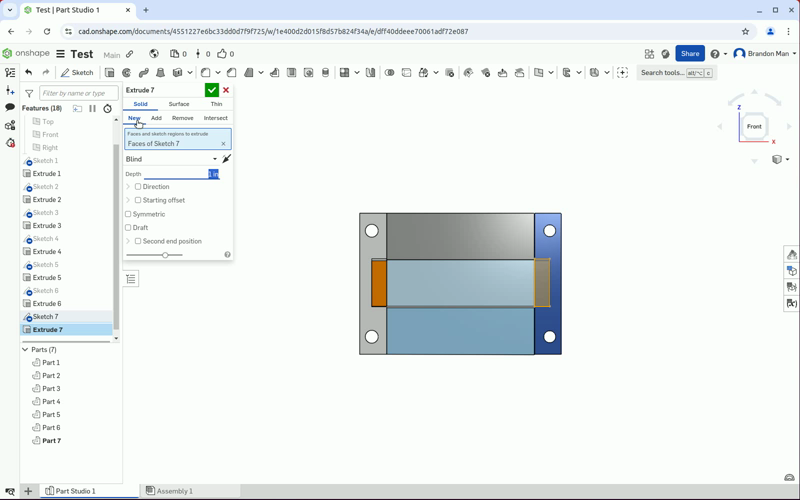
text(0.722)
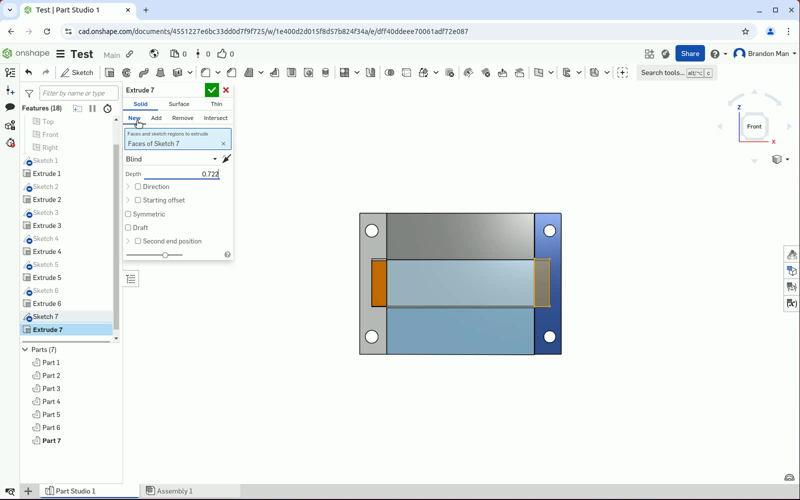
key(enter)
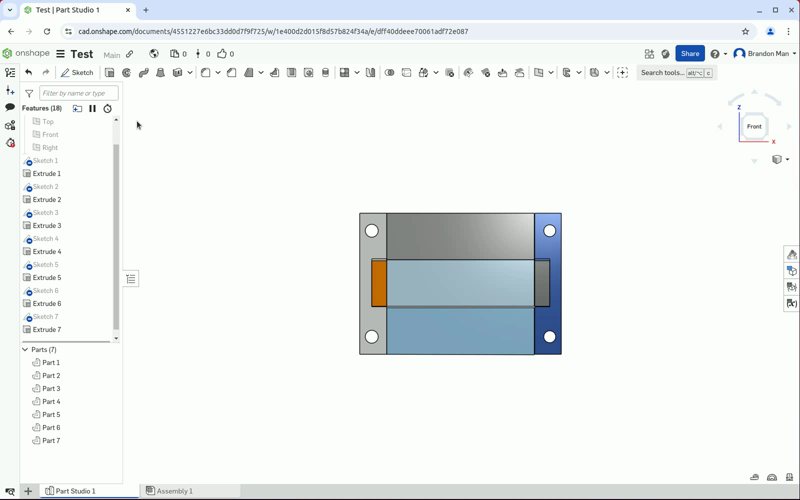
key(shift+h)
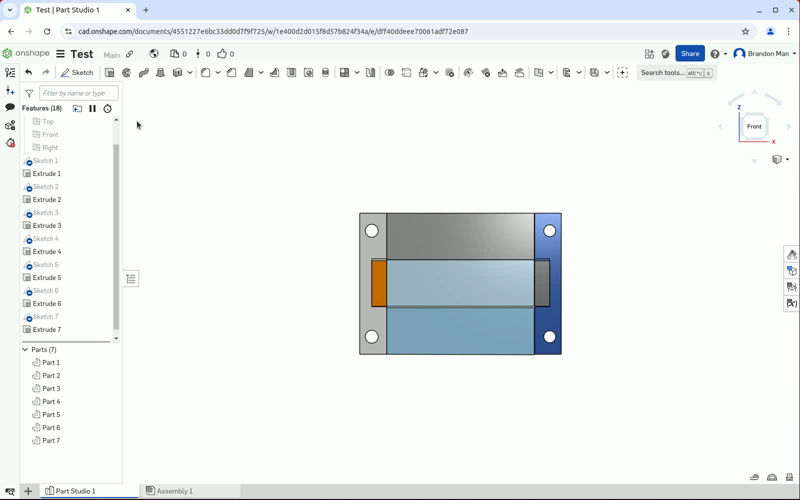
key(shift+h)
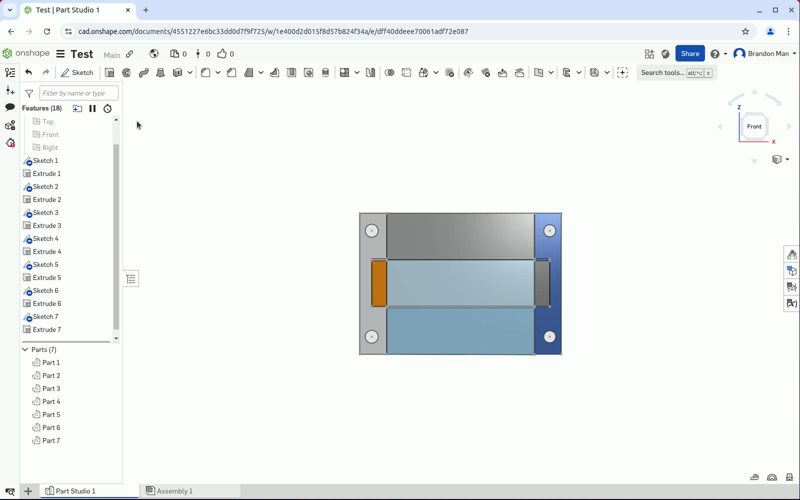
key(shift+7)
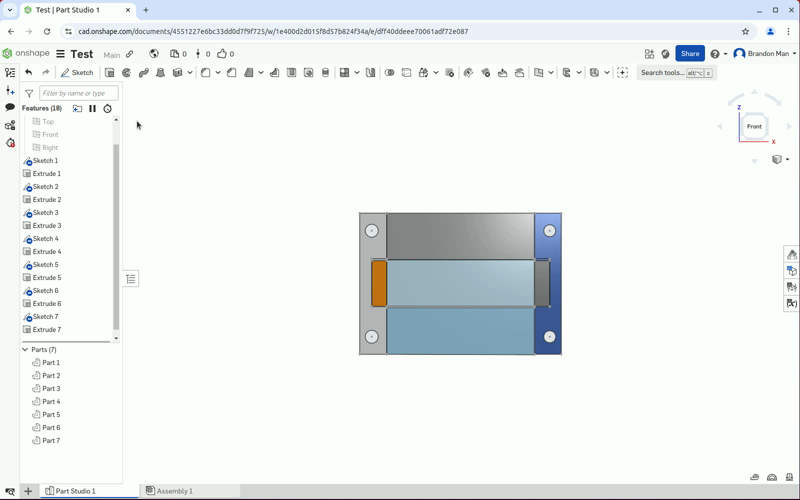
key(left, 2)
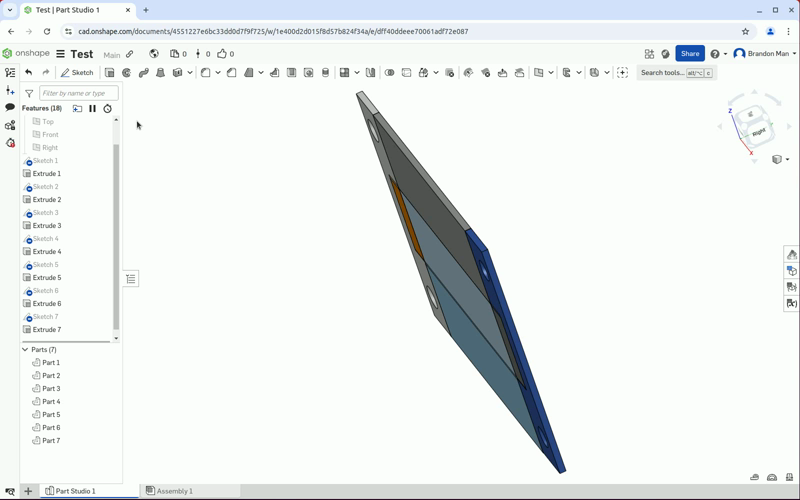
key(down, 2)
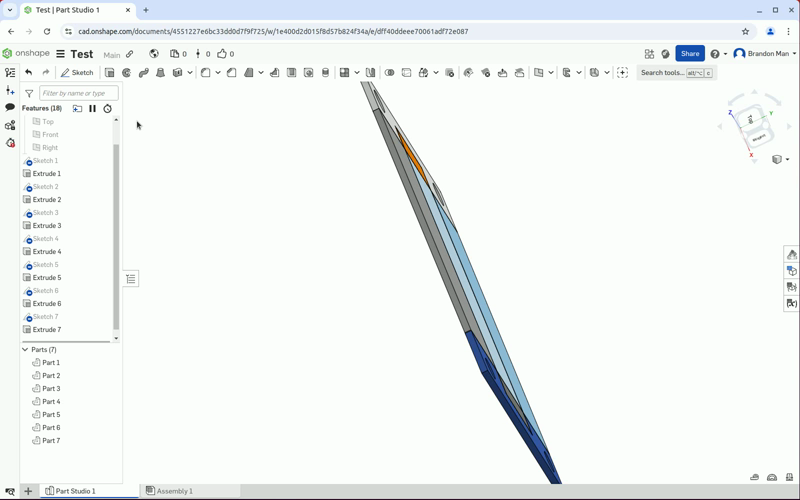
key(up, 2)
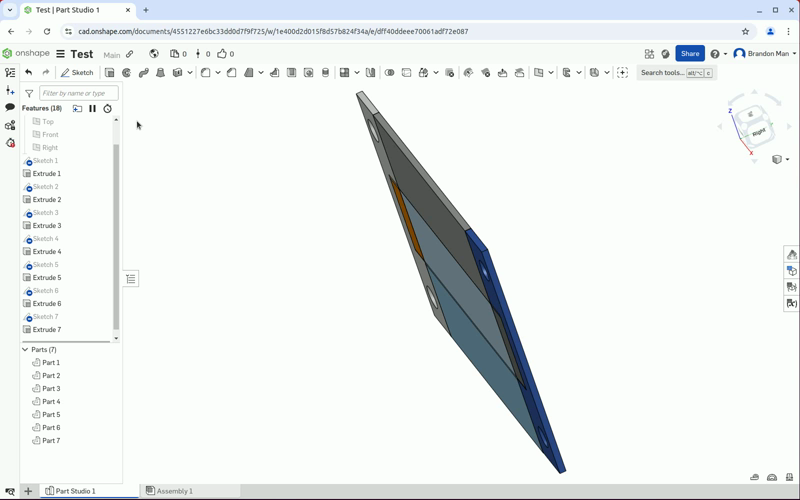
key(right, 2)
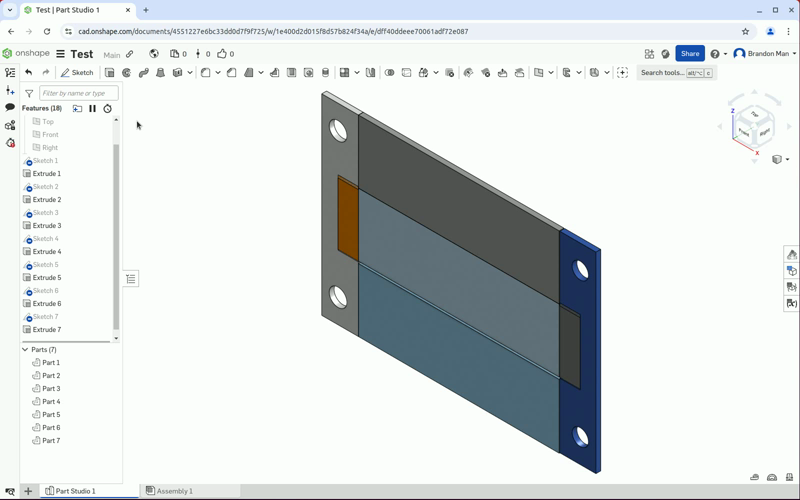
mouse_move(69, 163)
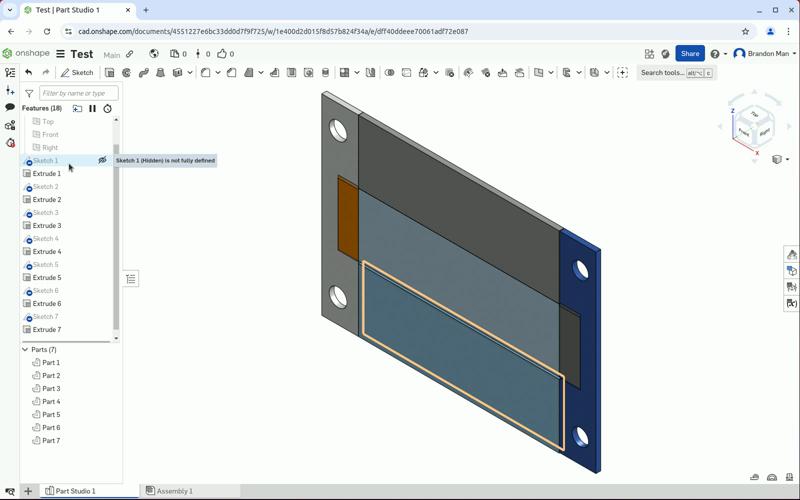
click(69, 163)